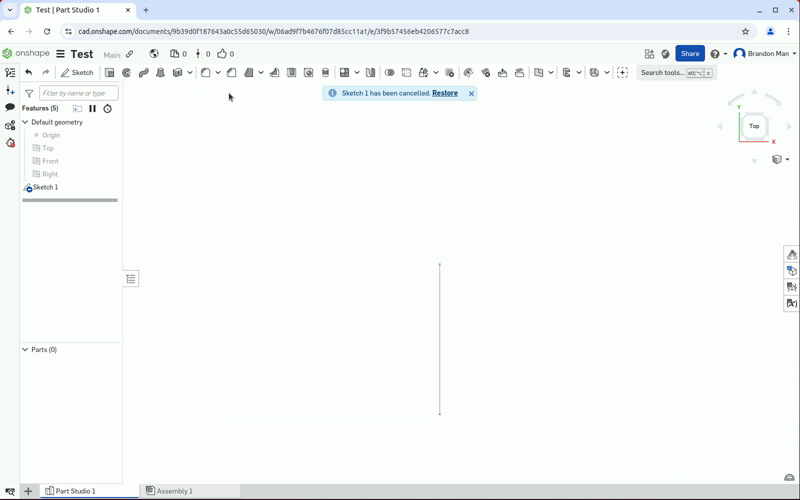
key(shift+h)
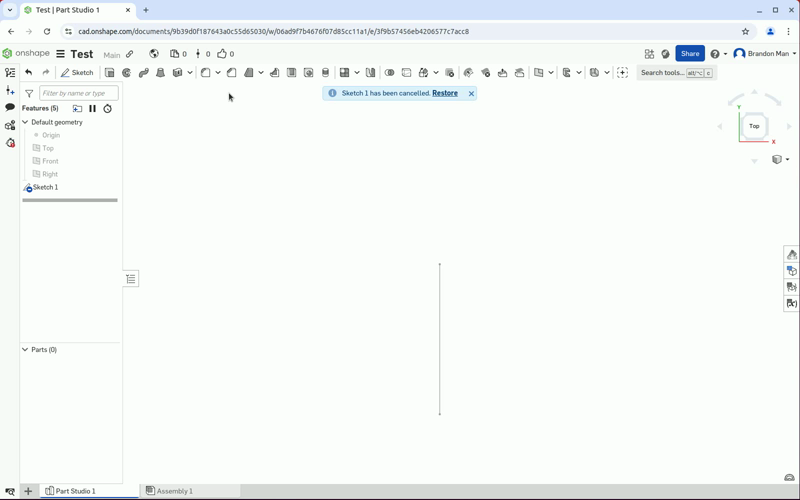
key(shift+s)
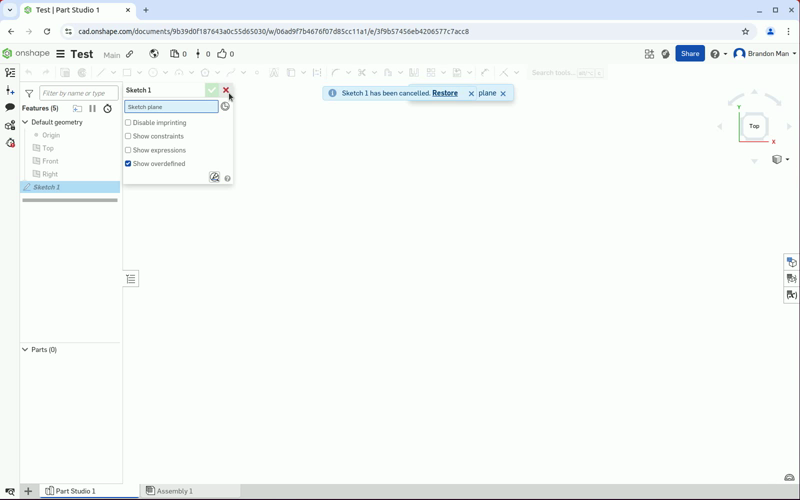
mouse_move(73, 150)
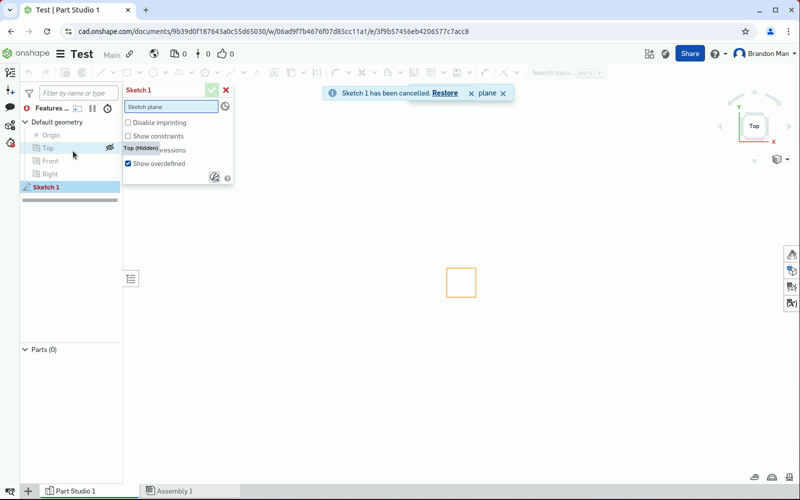
click(73, 150)
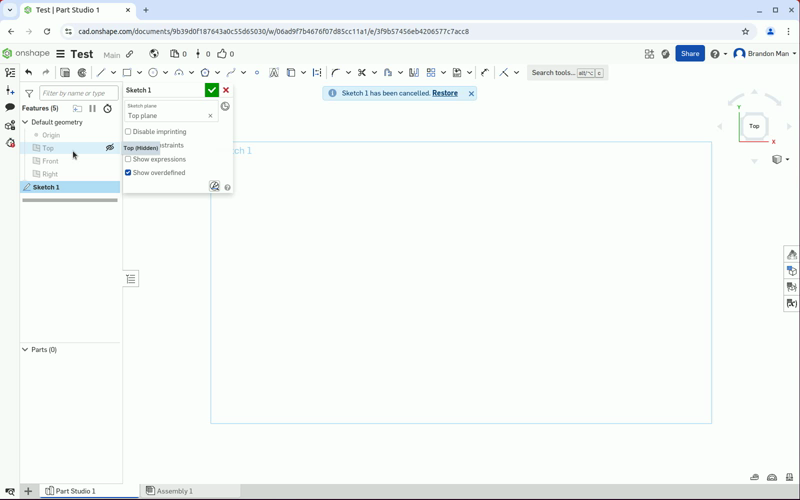
mouse_move(73, 352)
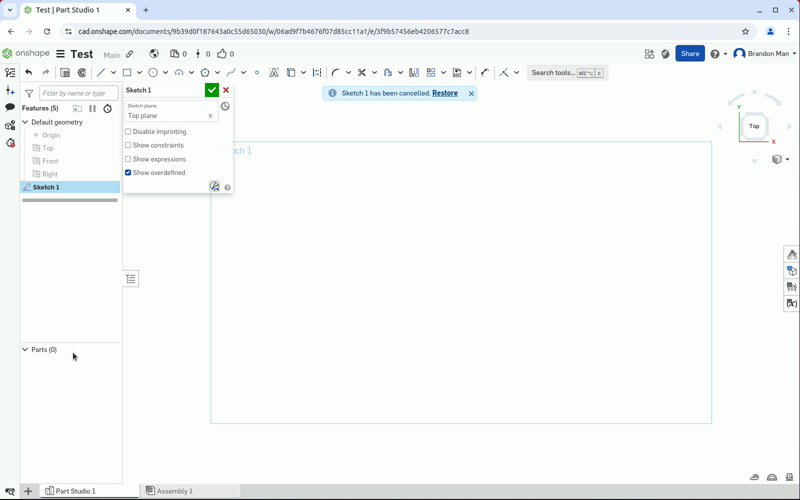
key(y)
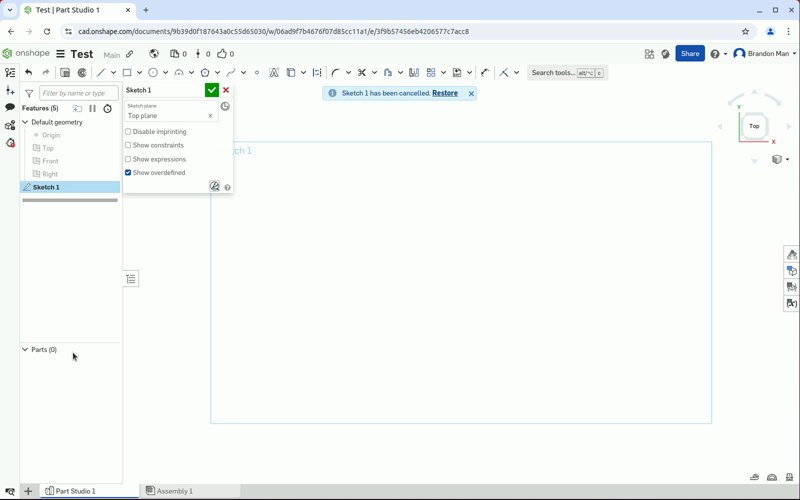
key(l)
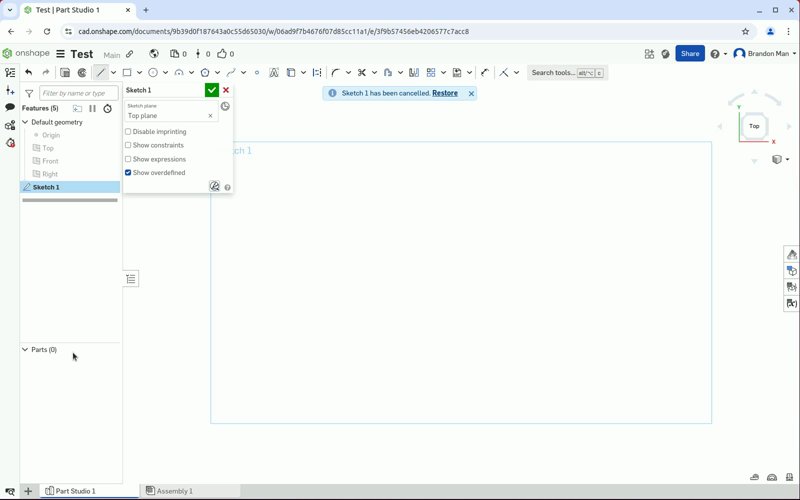
key_down(shift)
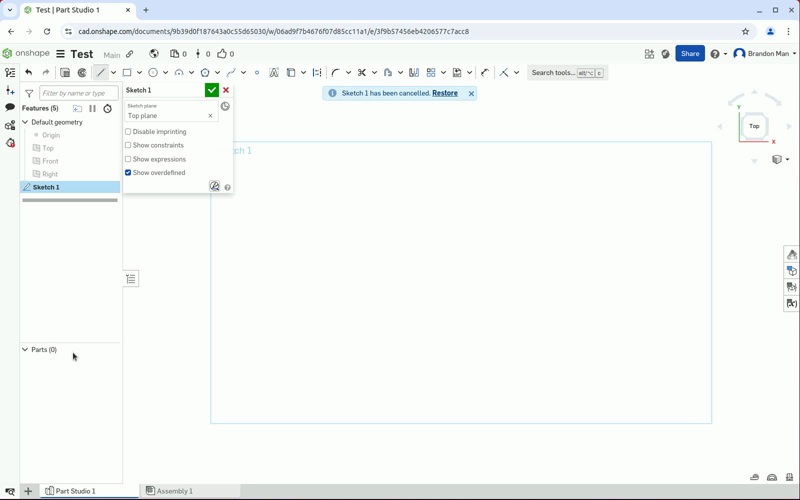
mouse_move(348, 361)
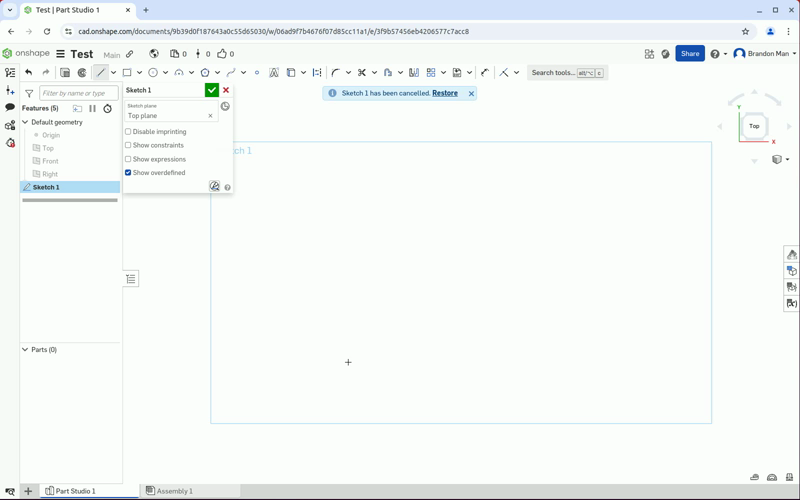
click(348, 361)
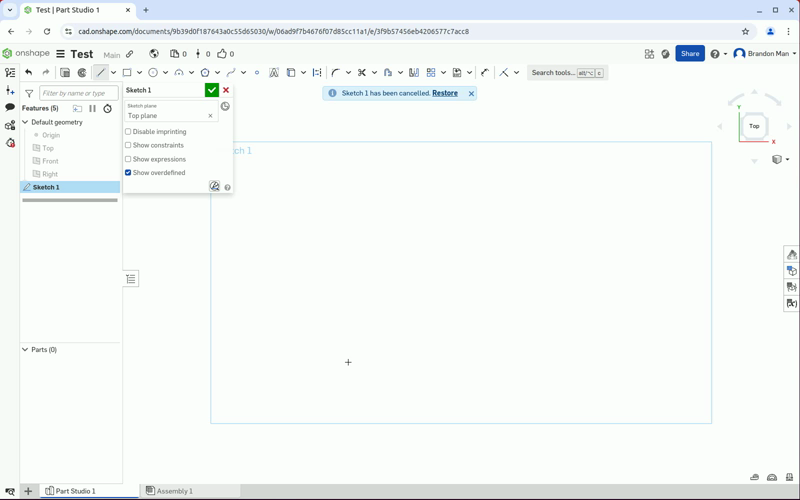
key_up(shift)
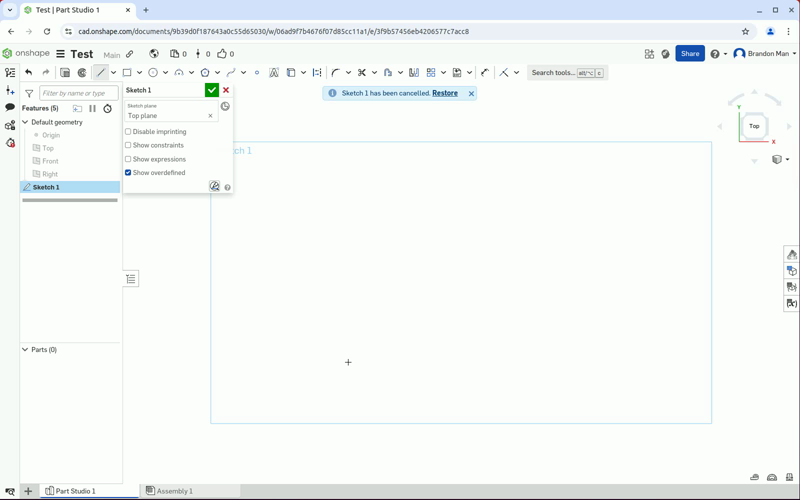
key_down(shift)
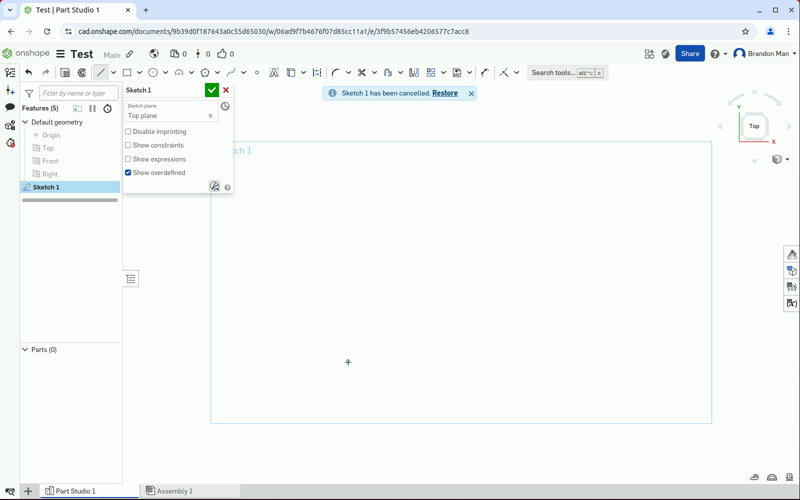
mouse_move(570, 361)
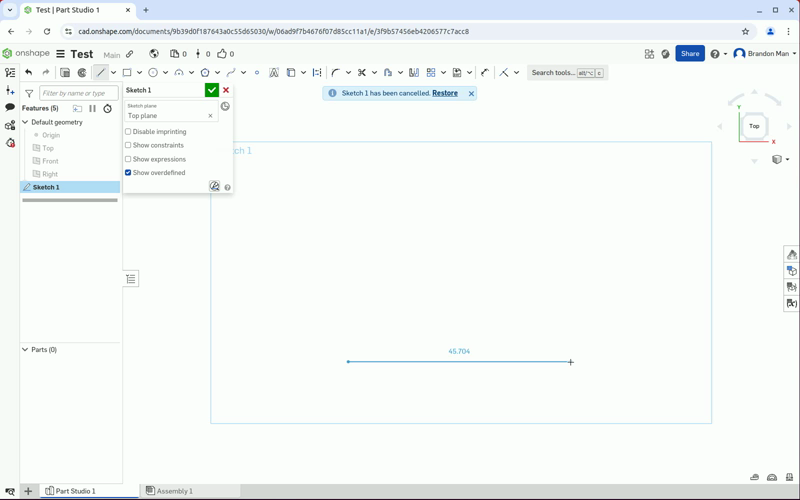
click(570, 361)
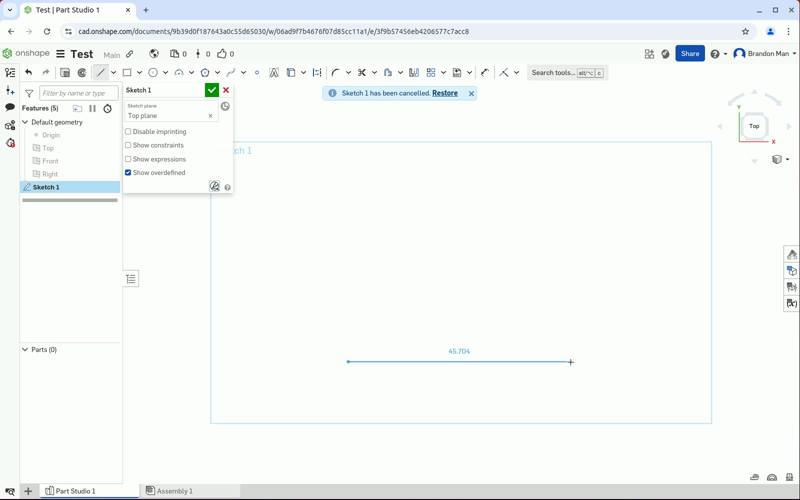
key_up(shift)
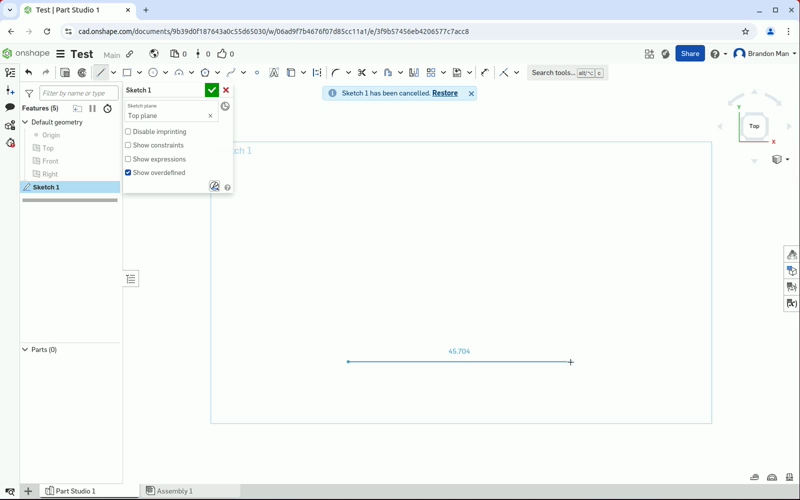
key_down(shift)
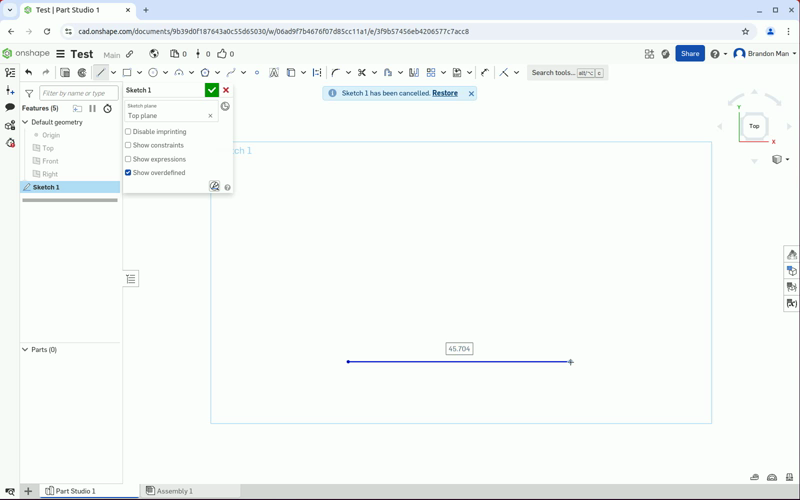
mouse_move(570, 218)
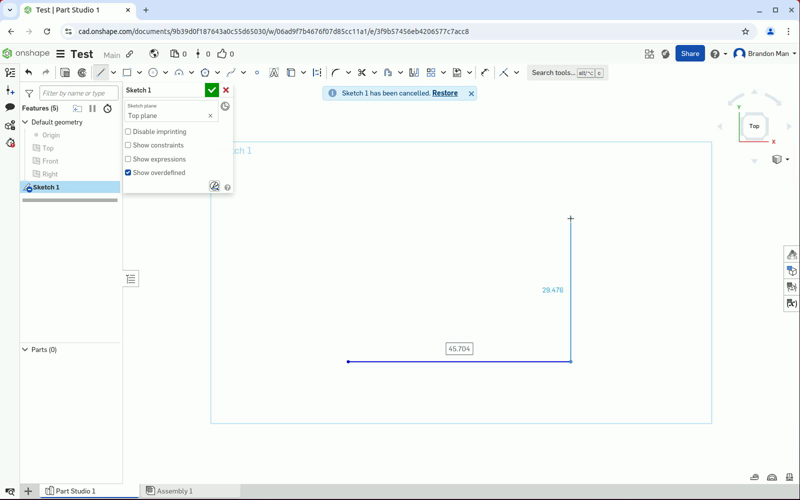
click(570, 218)
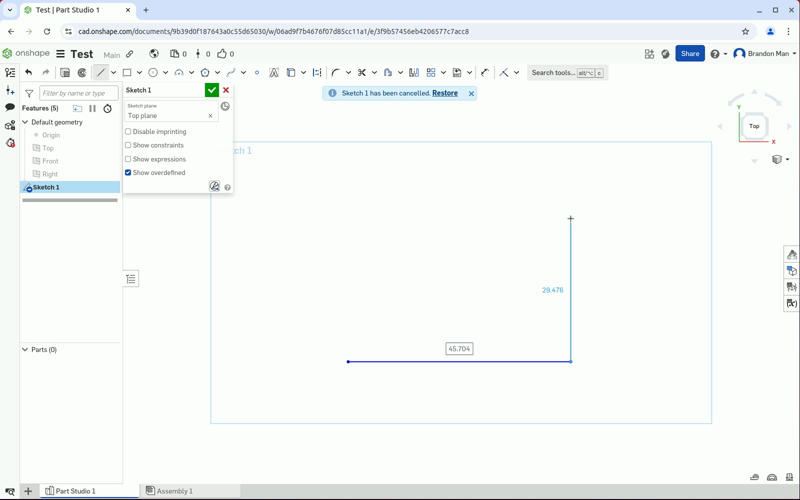
key_up(shift)
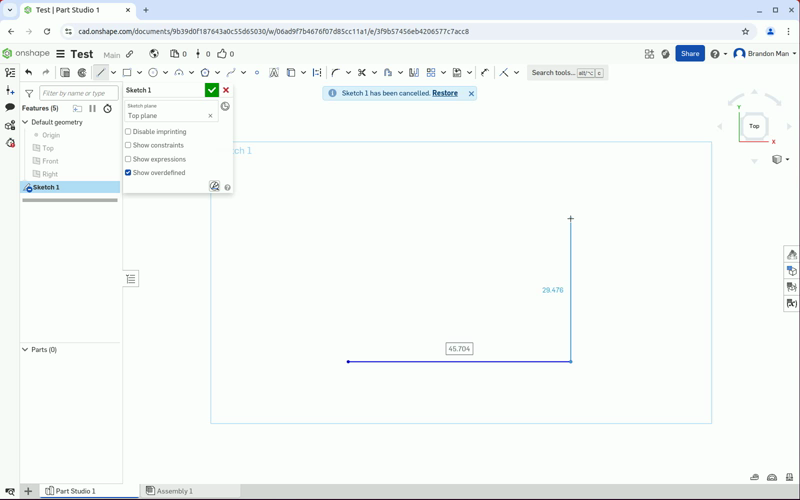
key_down(shift)
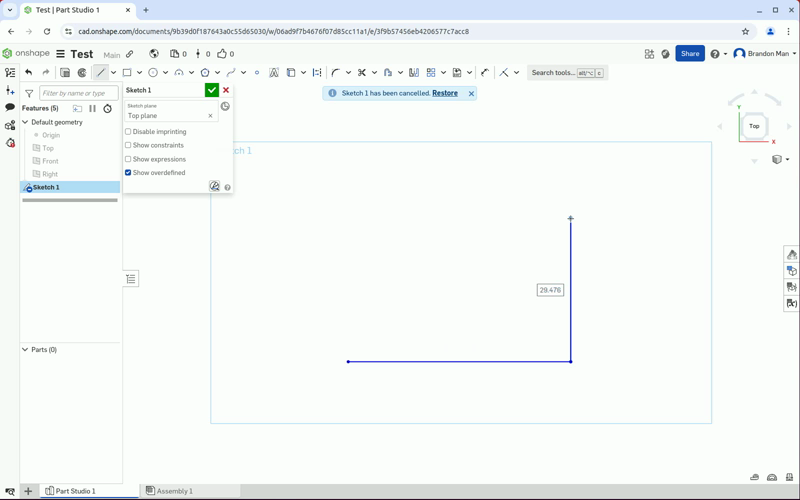
mouse_move(348, 218)
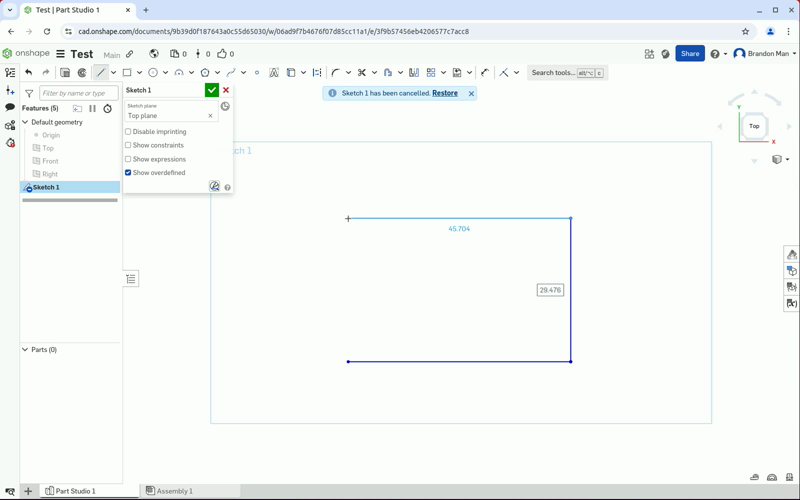
click(348, 218)
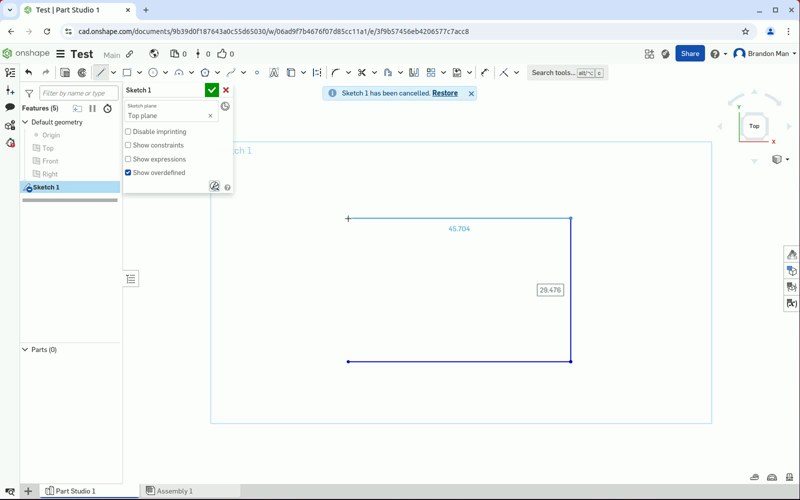
key_up(shift)
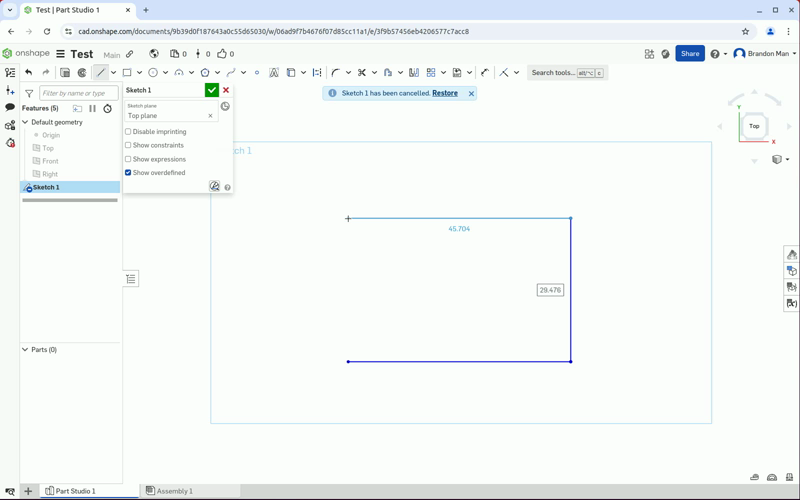
key_down(shift)
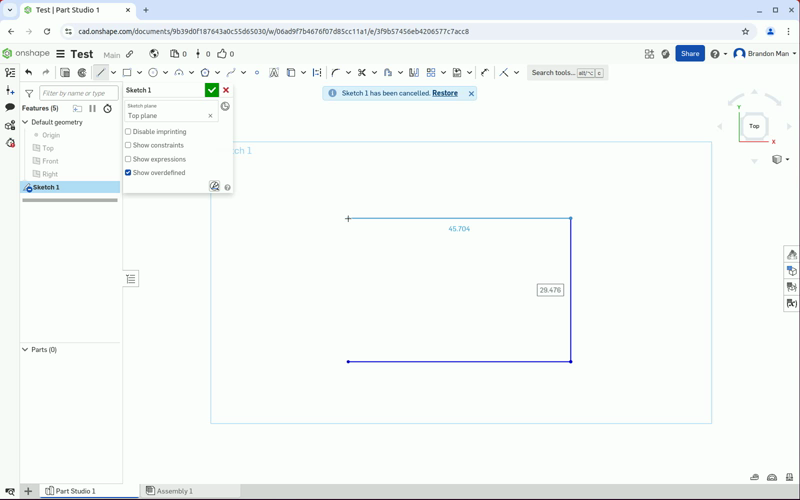
mouse_move(348, 361)
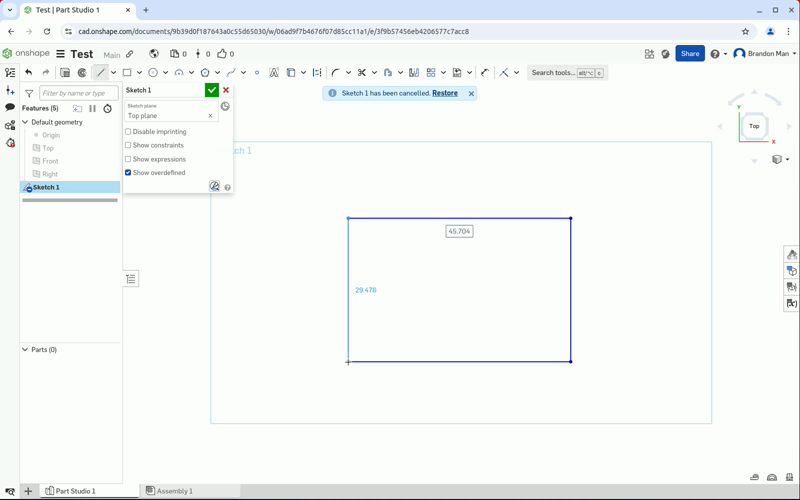
key_up(shift)
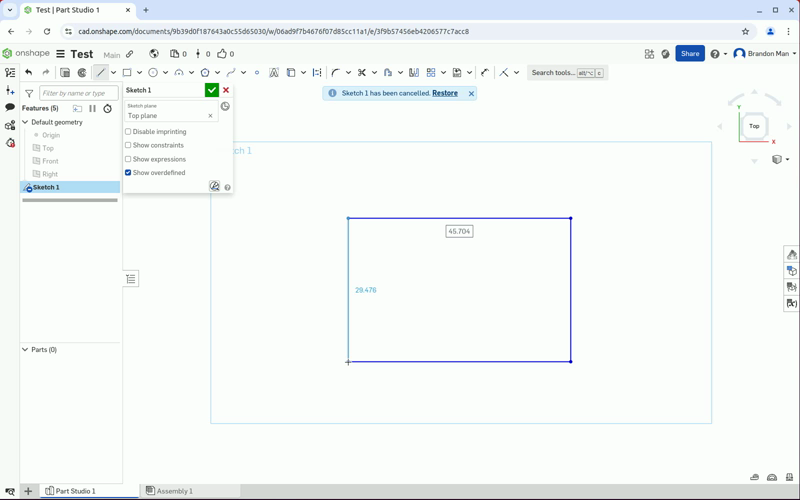
click(348, 361)
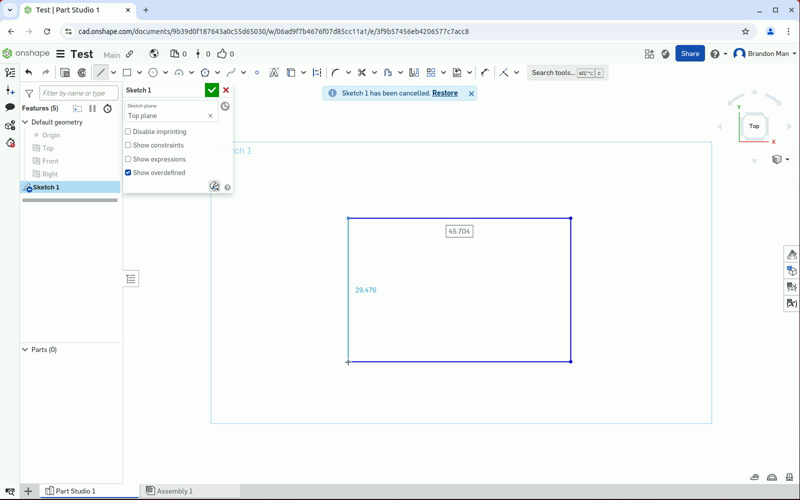
key(esc)
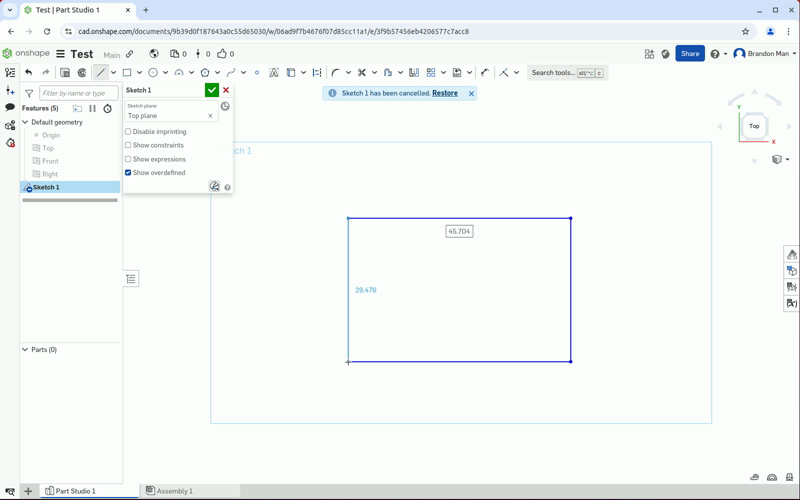
mouse_move(443, 258)
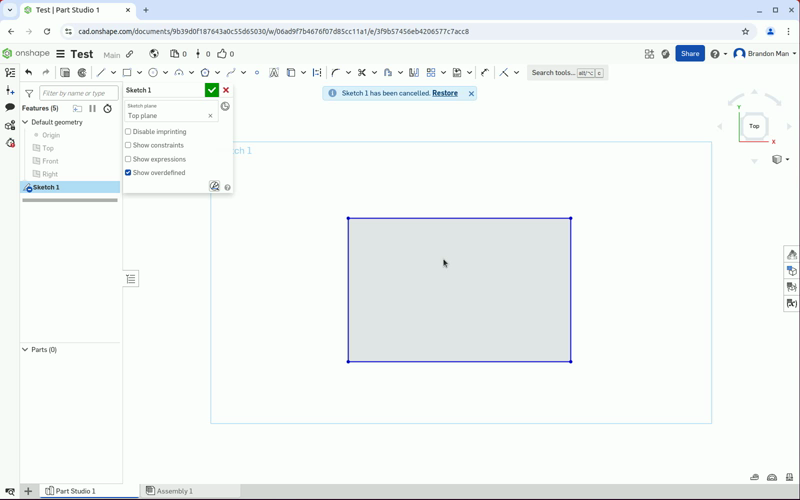
click(443, 258)
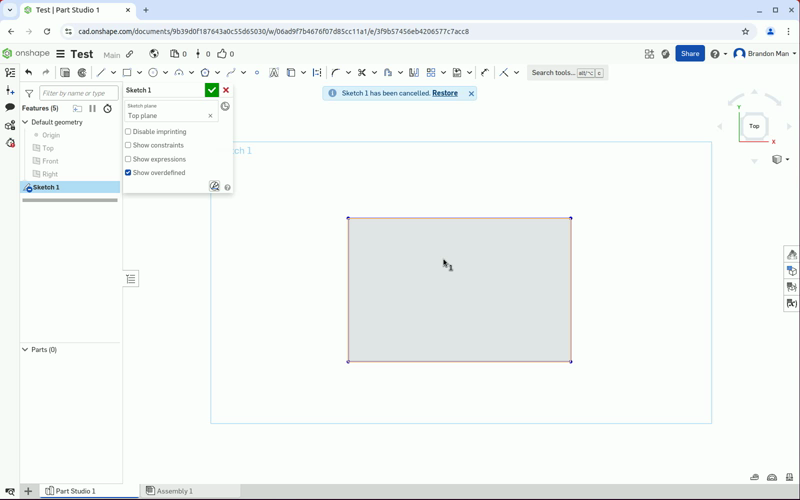
mouse_move(73, 352)
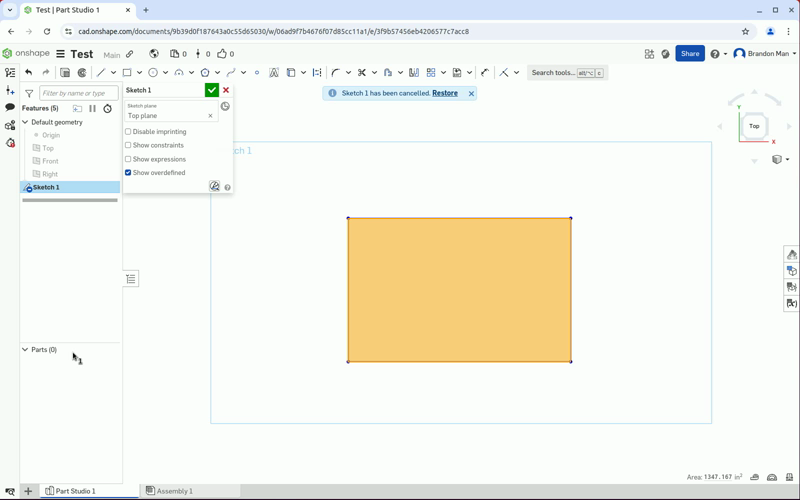
key(shift+y)
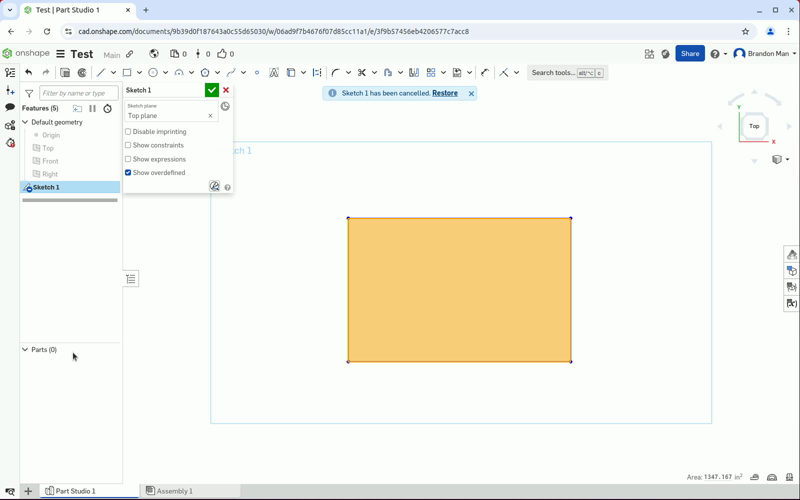
key(shift+e)
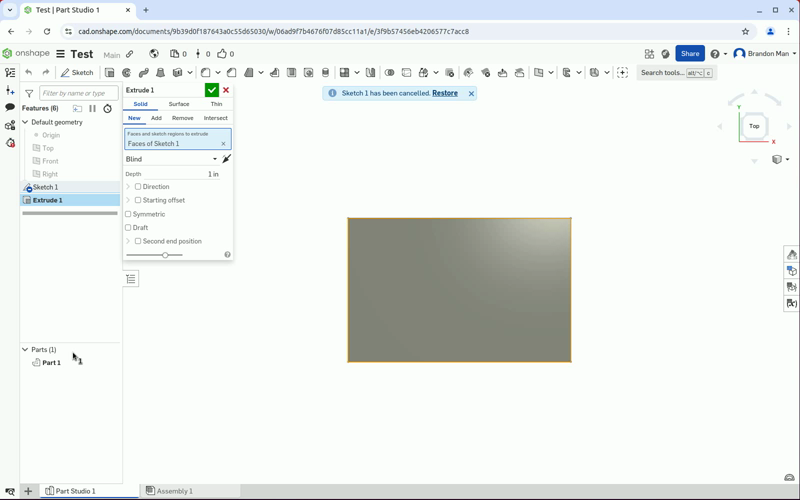
mouse_move(143, 106)
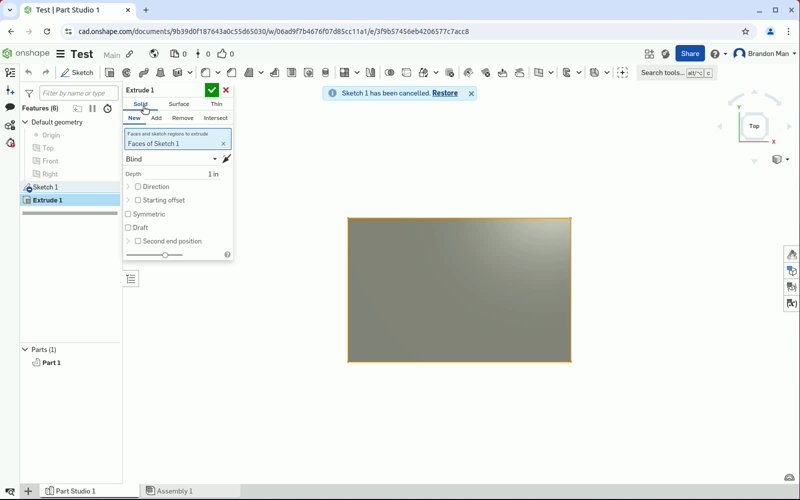
click(143, 106)
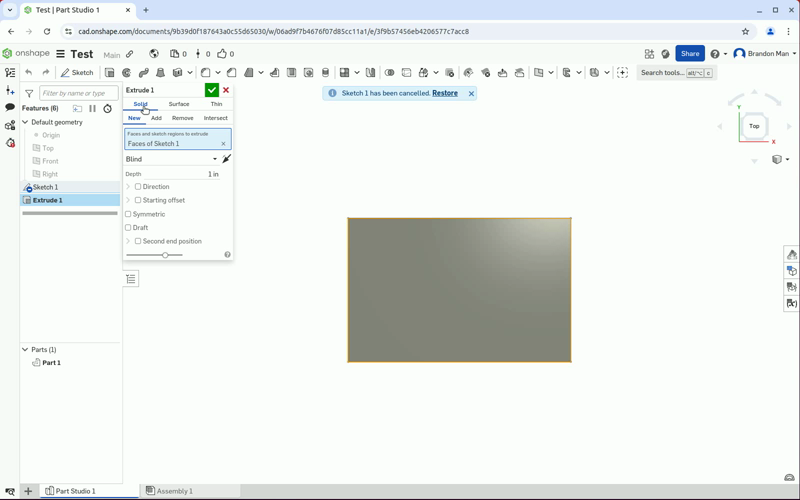
mouse_move(137, 120)
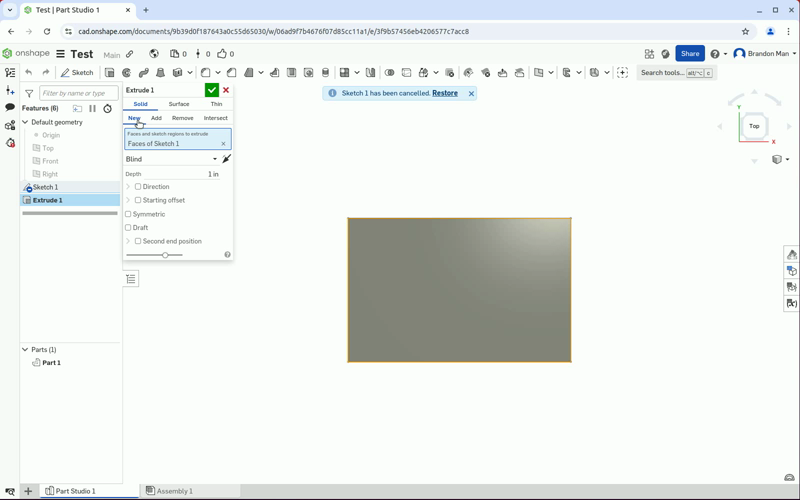
click(137, 120)
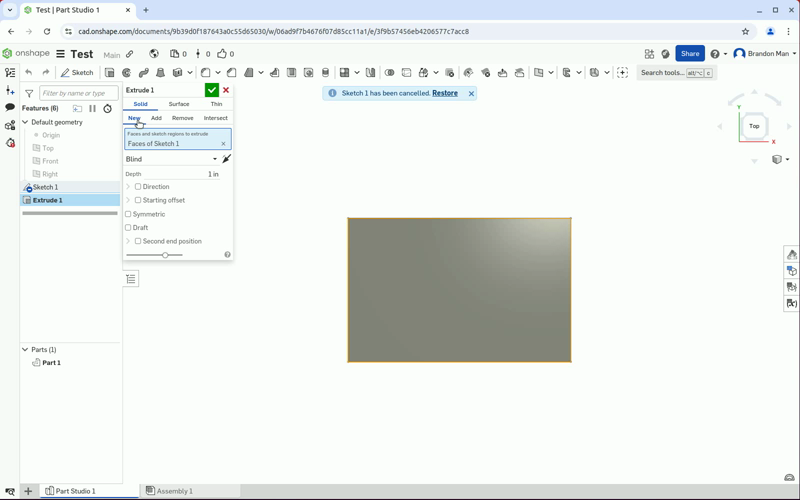
key(tab, 4)
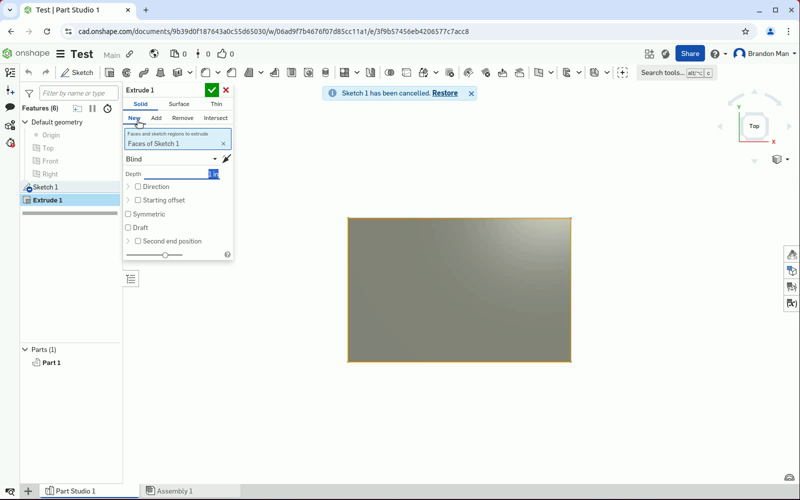
text(0.481)
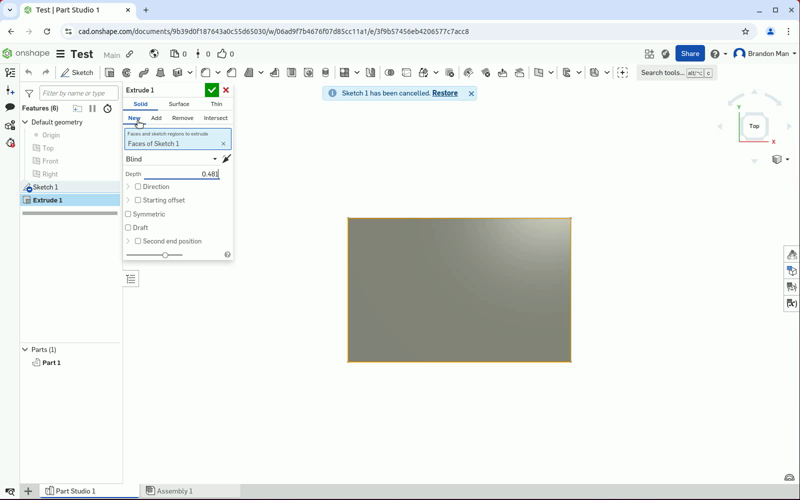
key(enter)
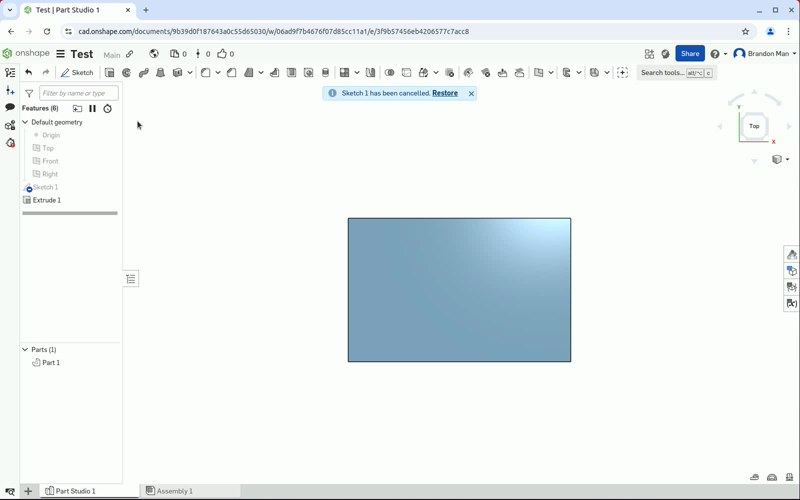
key(shift+h)
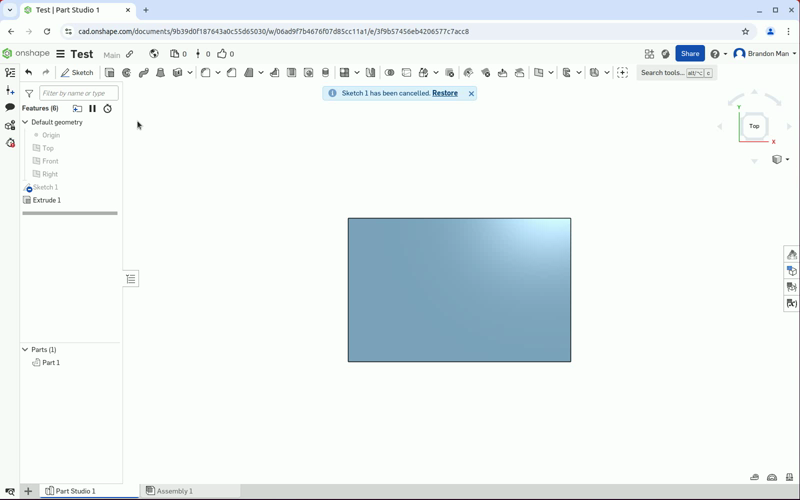
key(shift+h)
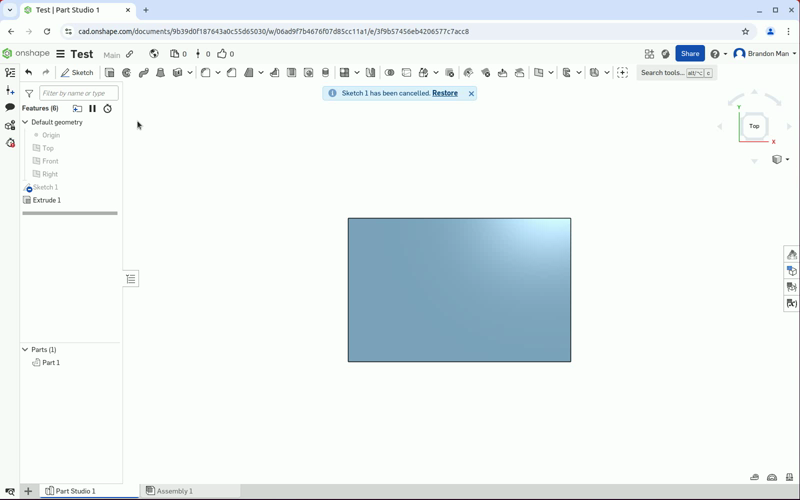
mouse_move(73, 189)
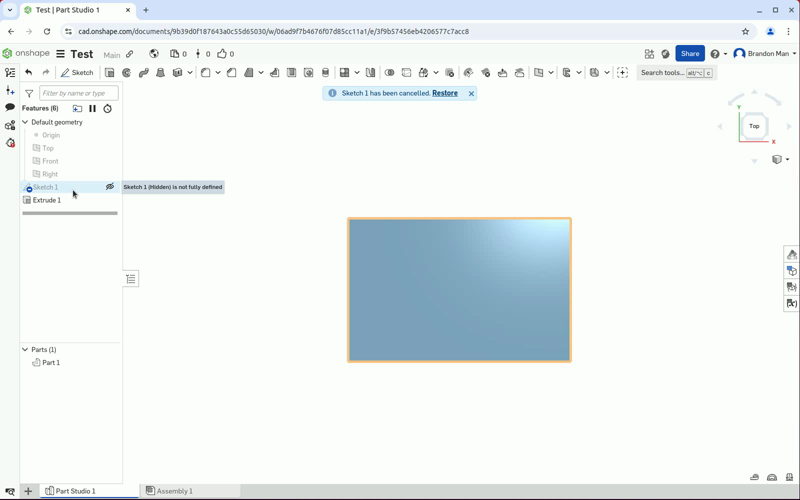
click(73, 189)
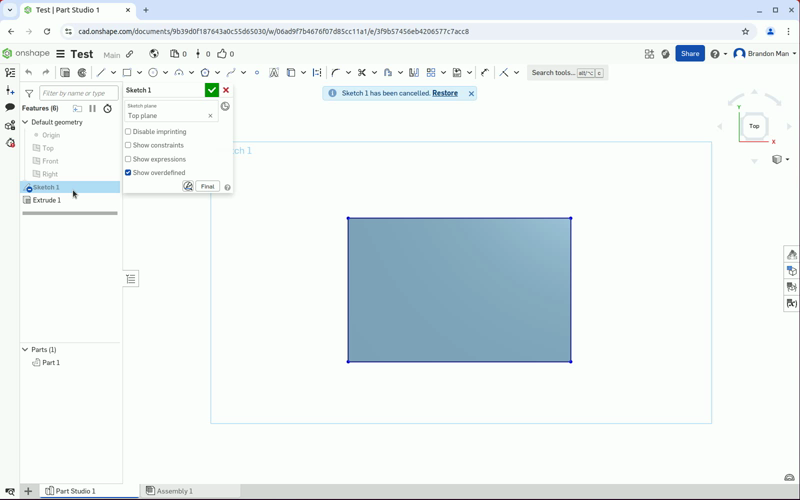
mouse_move(229, 92)
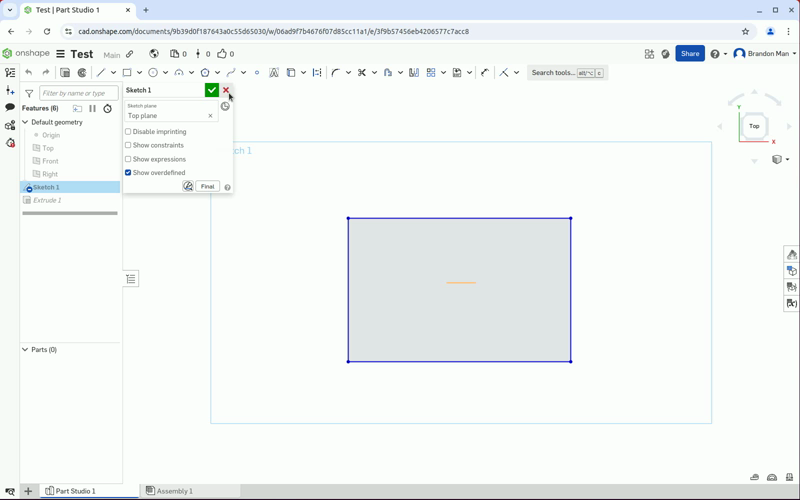
click(229, 92)
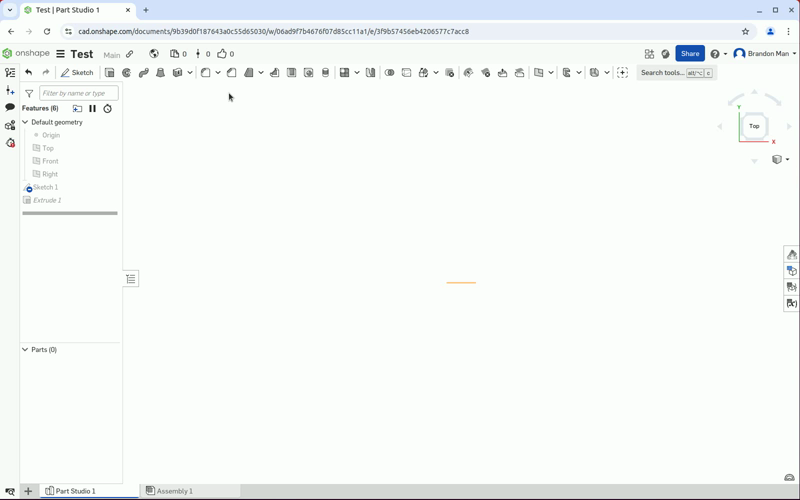
mouse_move(541, 75)
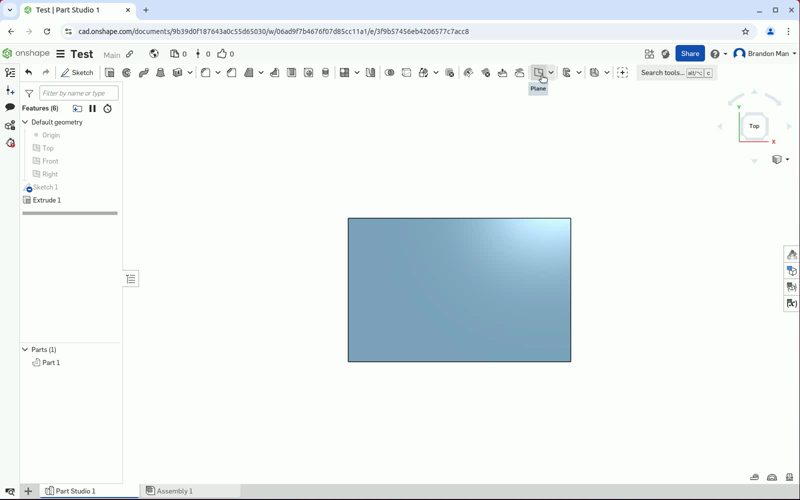
click(541, 75)
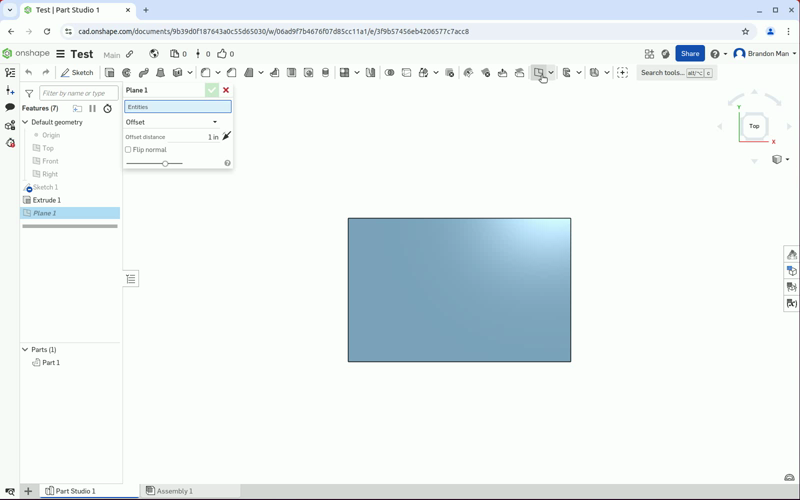
mouse_move(73, 150)
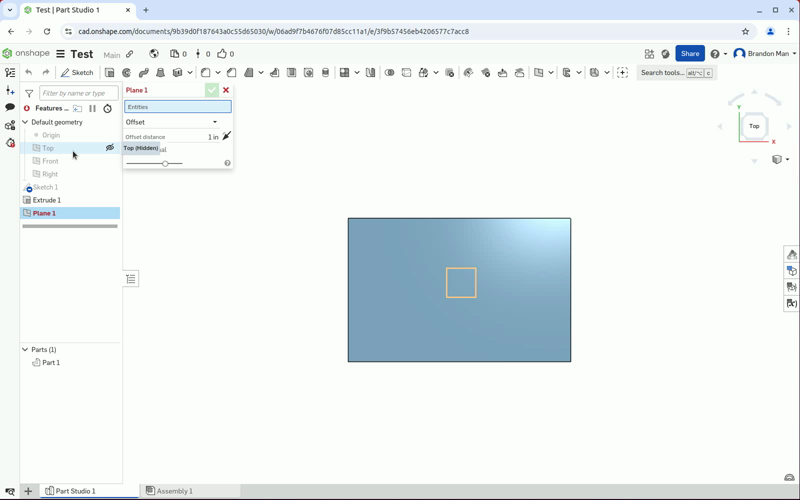
click(73, 150)
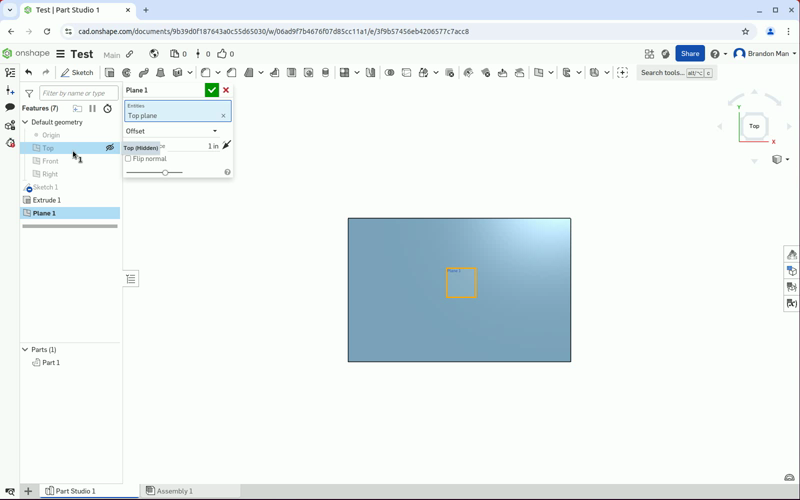
key(tab, 2)
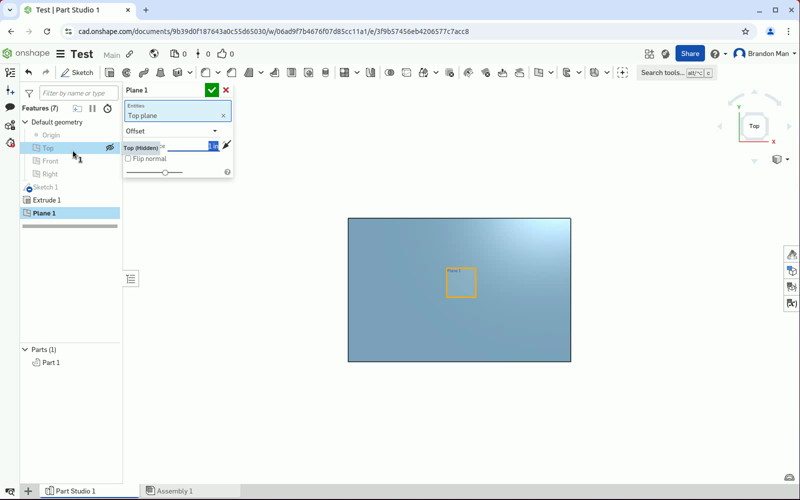
text(0.493)
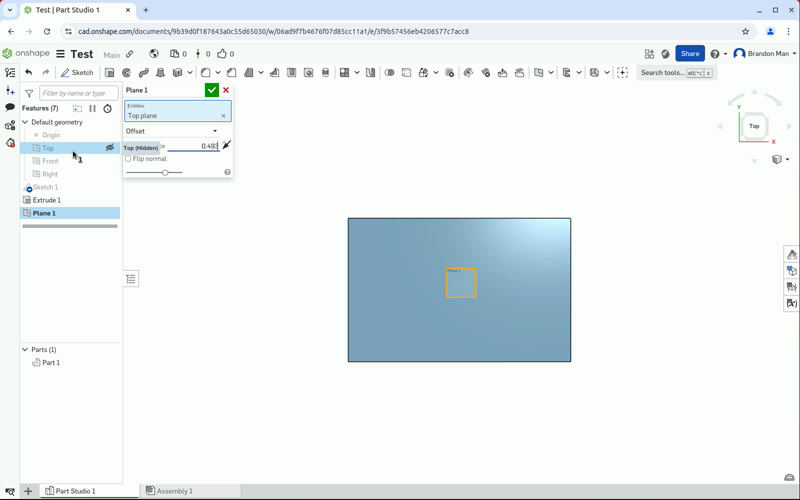
key(enter, 2)
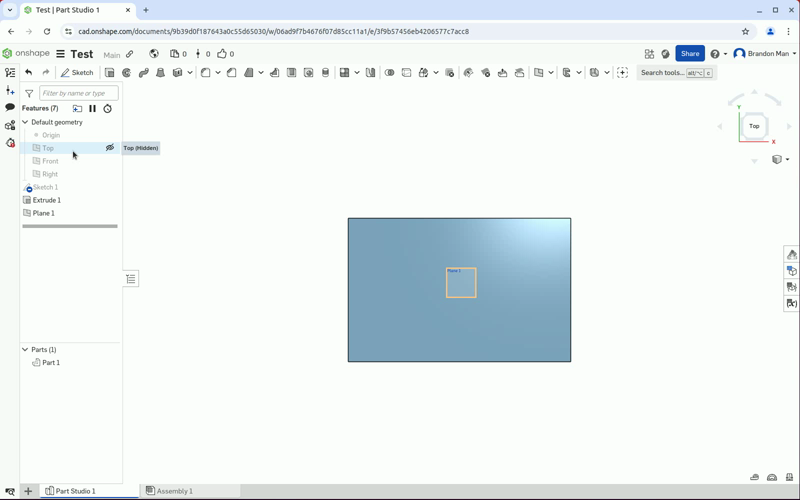
key(shift+s)
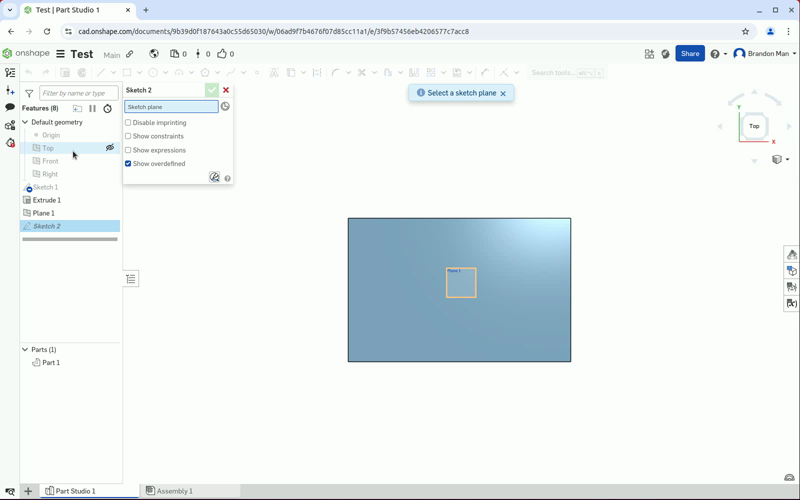
mouse_move(73, 215)
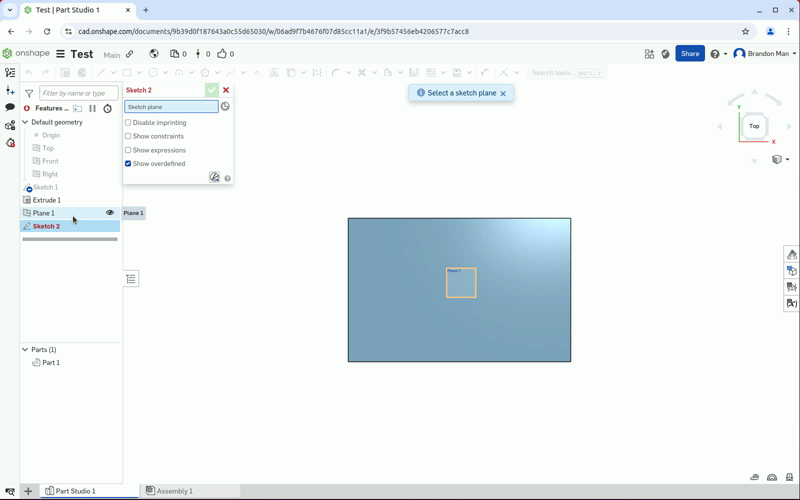
click(73, 215)
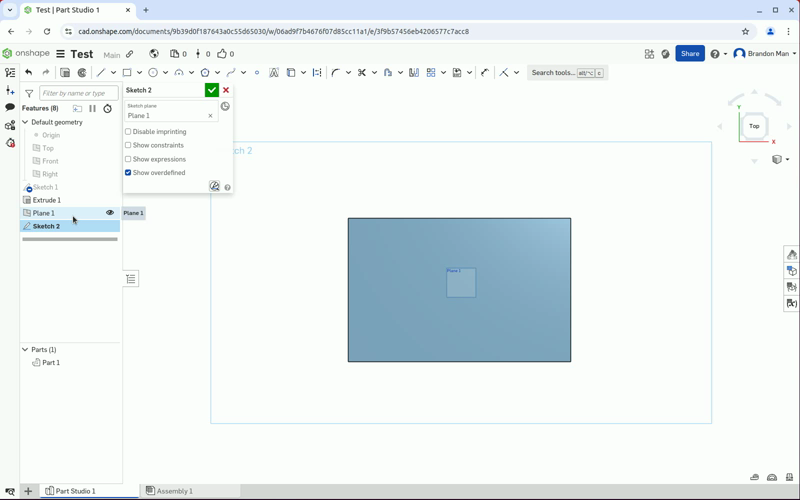
mouse_move(73, 352)
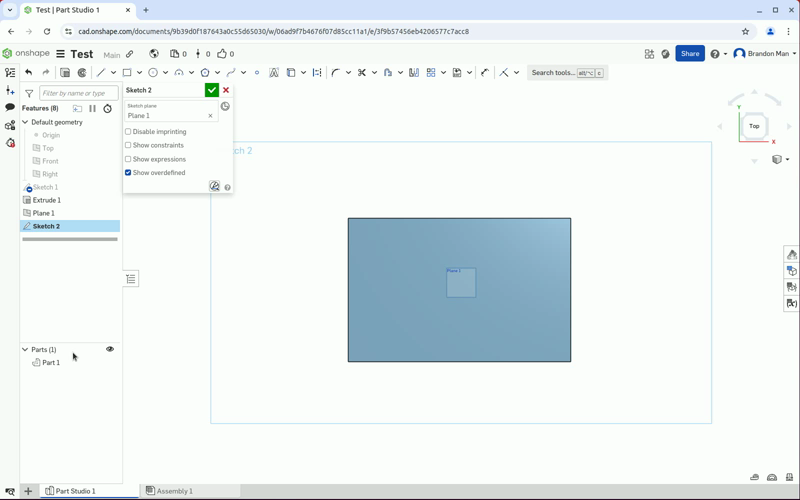
key(y)
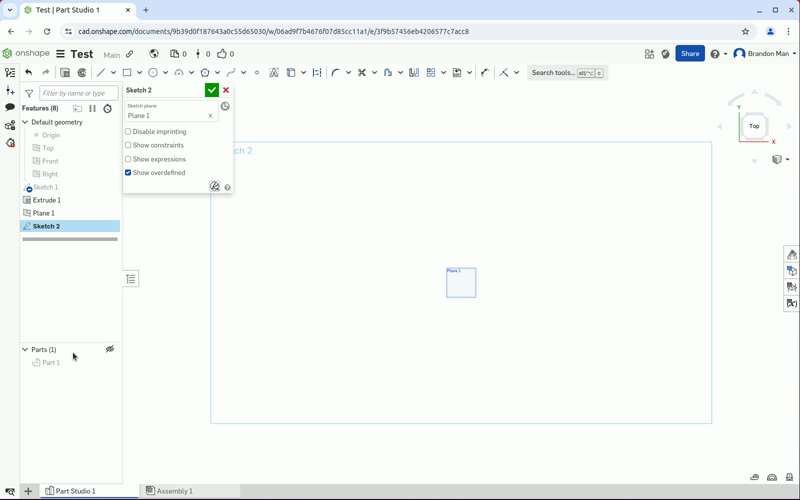
key(l)
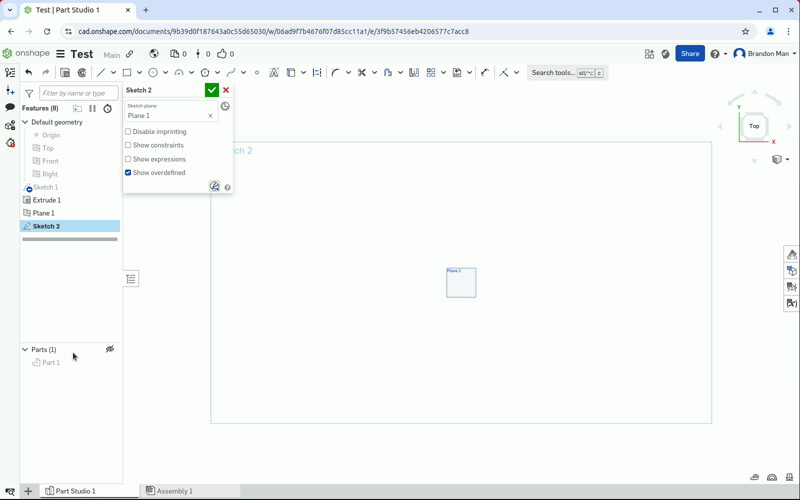
key_down(shift)
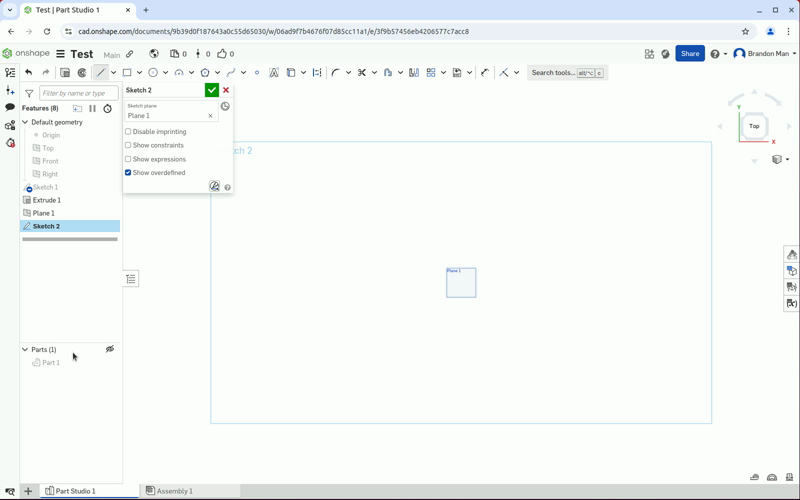
mouse_move(348, 361)
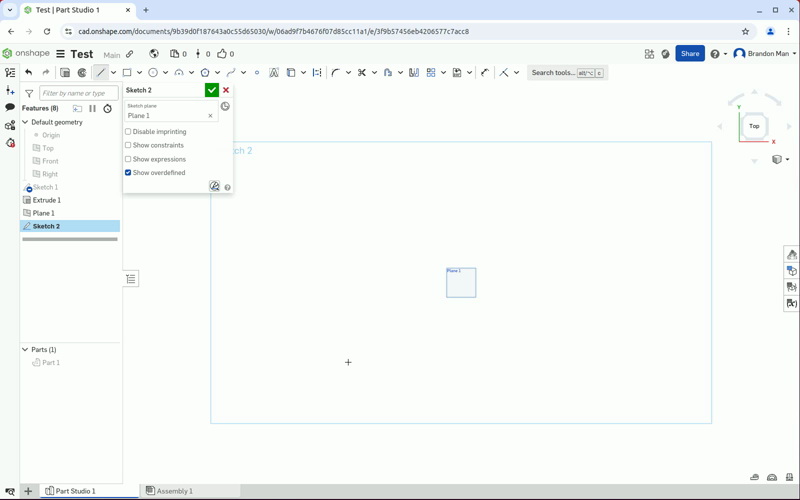
click(348, 361)
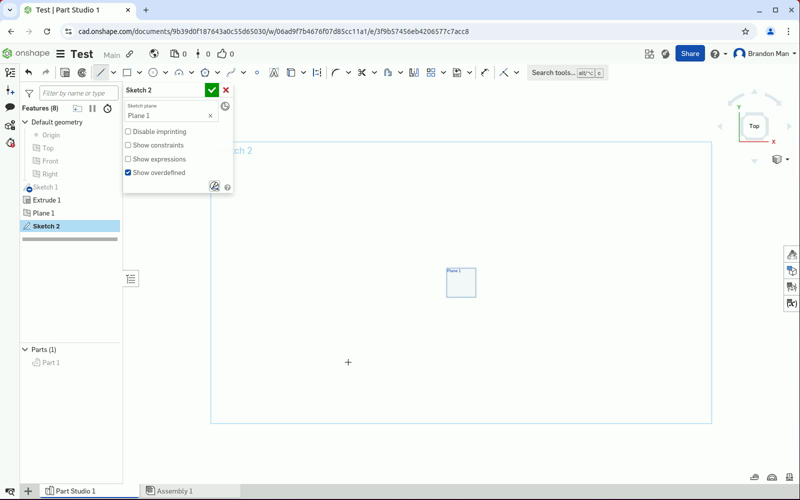
key_up(shift)
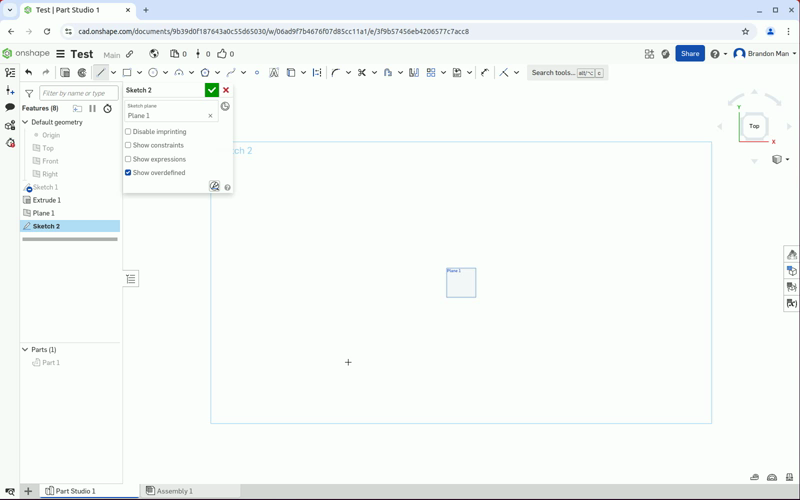
key_down(shift)
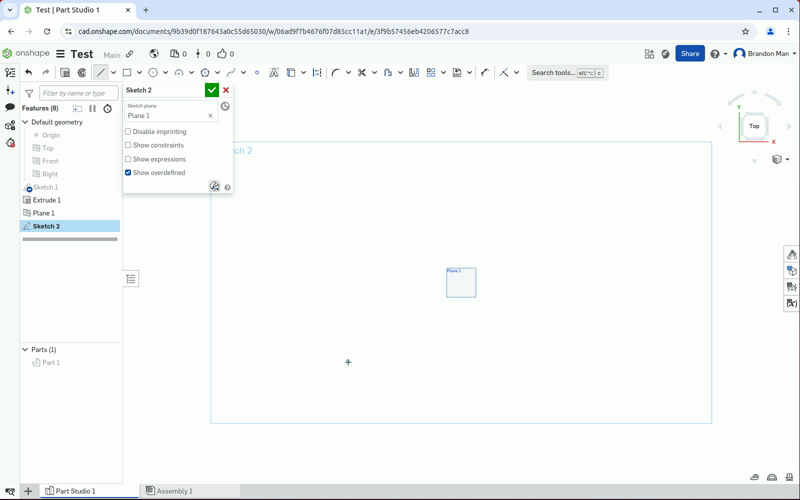
mouse_move(570, 361)
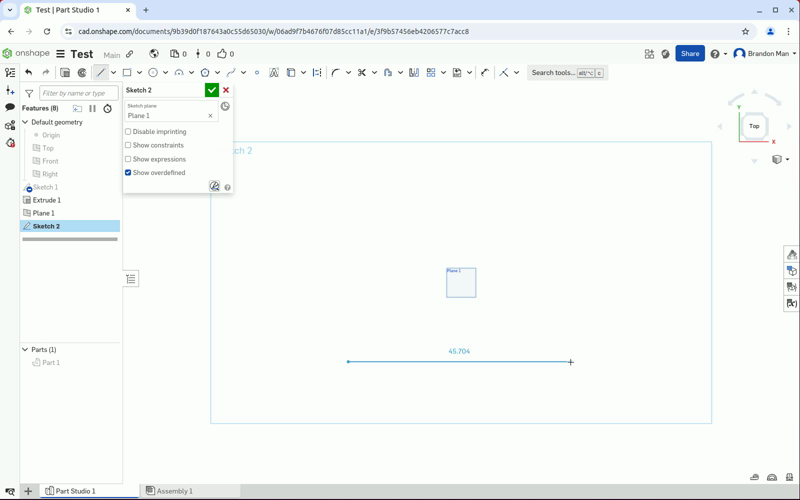
click(570, 361)
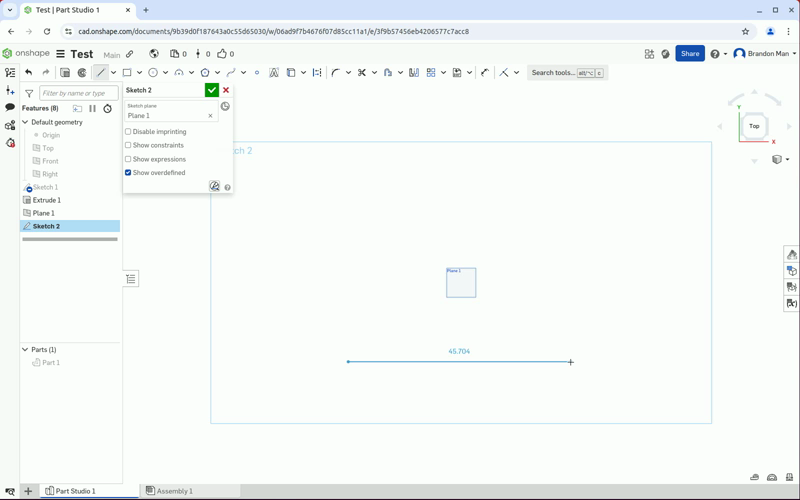
key_up(shift)
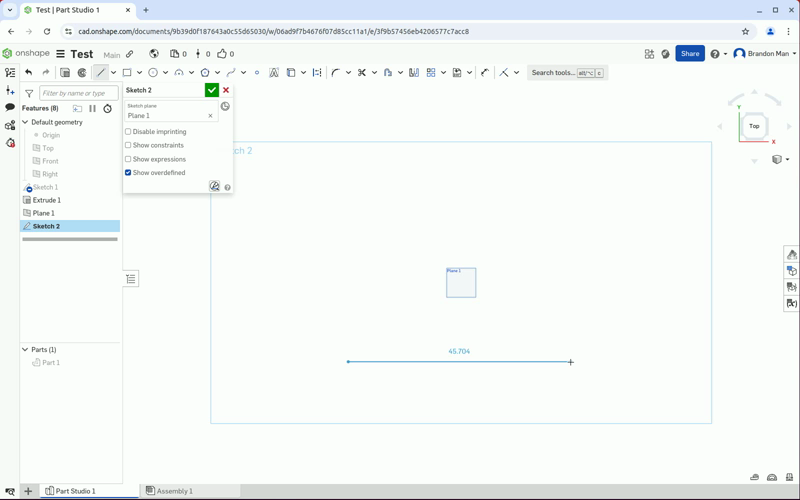
key_down(shift)
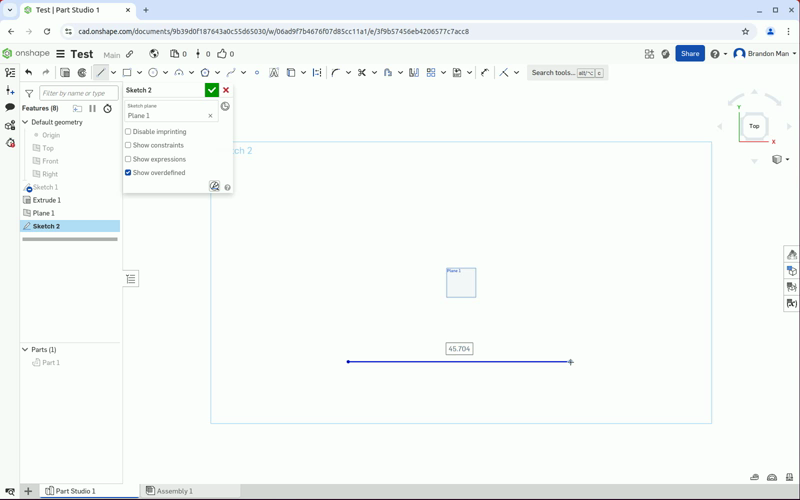
mouse_move(589, 361)
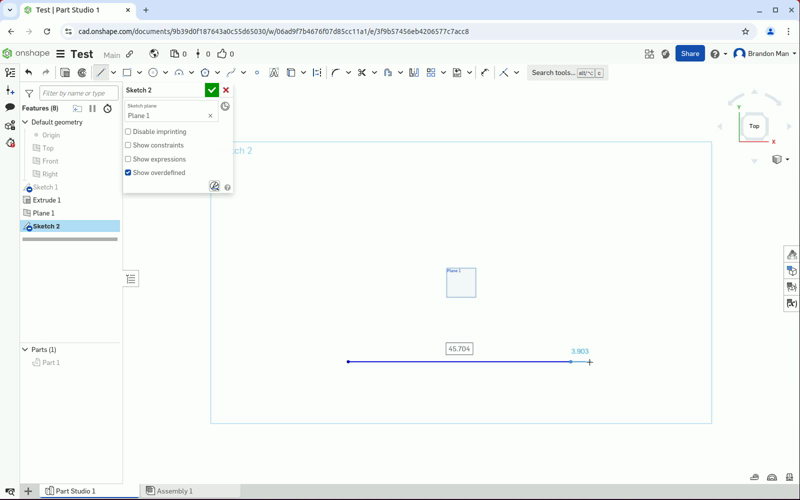
mouse_move(570, 356)
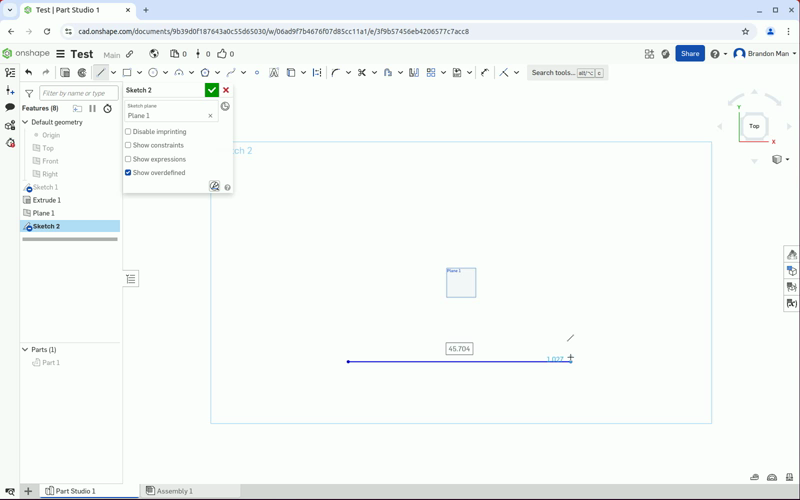
scroll(6)
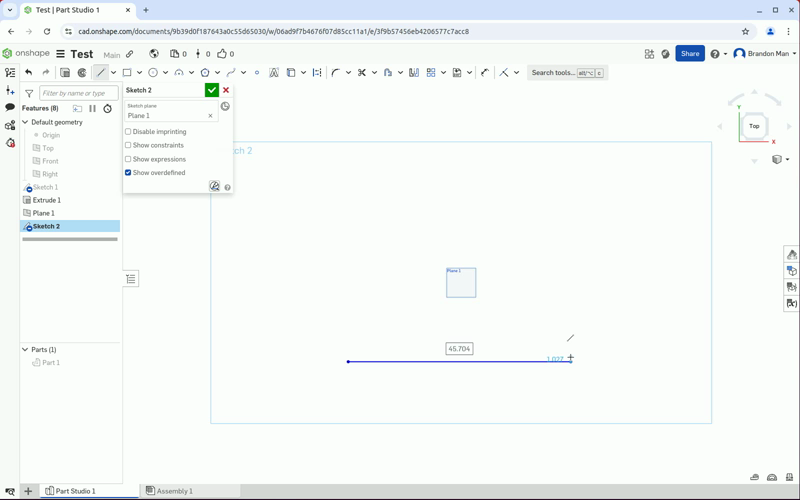
scroll(6)
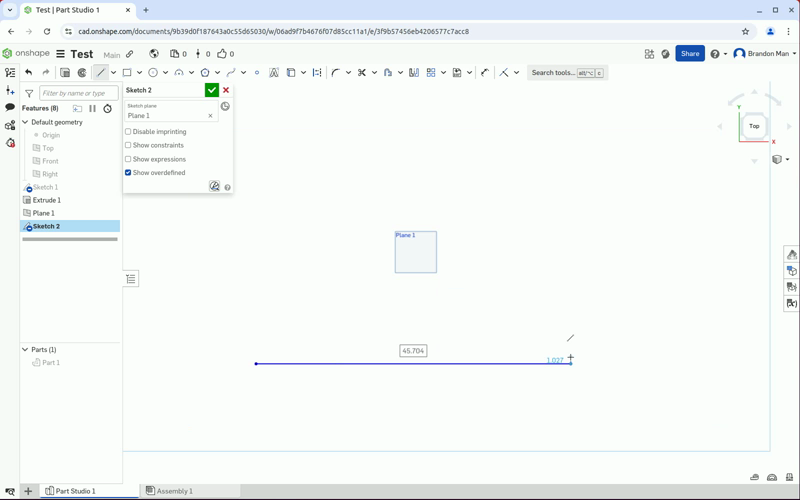
scroll(6)
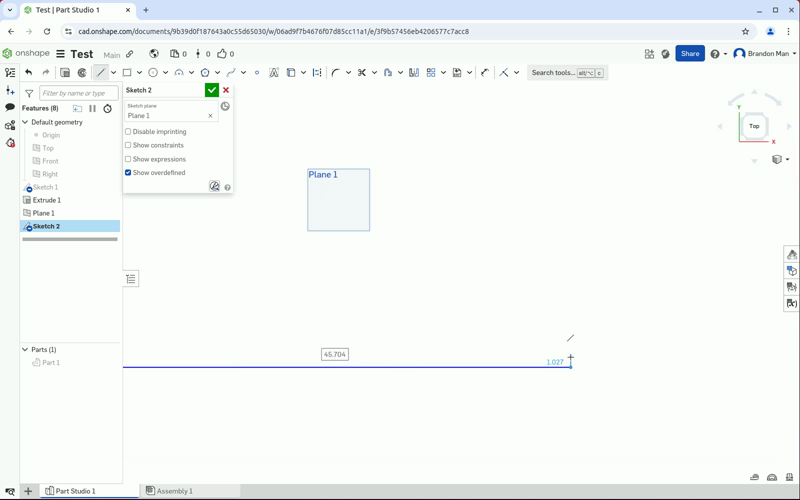
scroll(6)
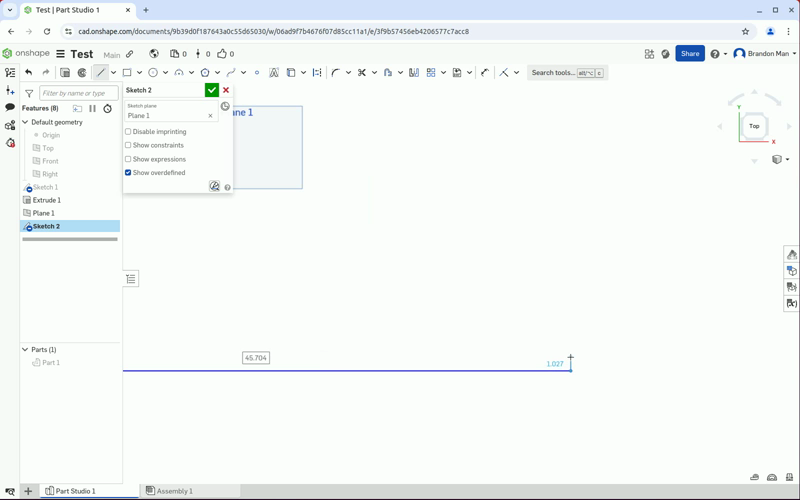
scroll(6)
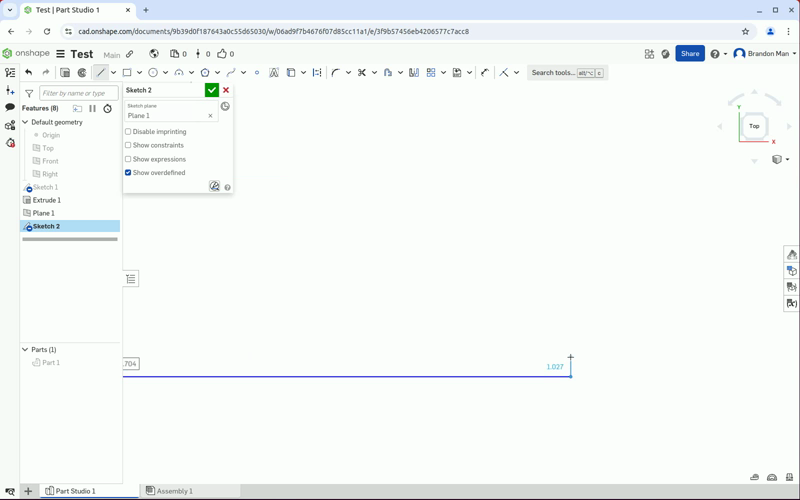
scroll(6)
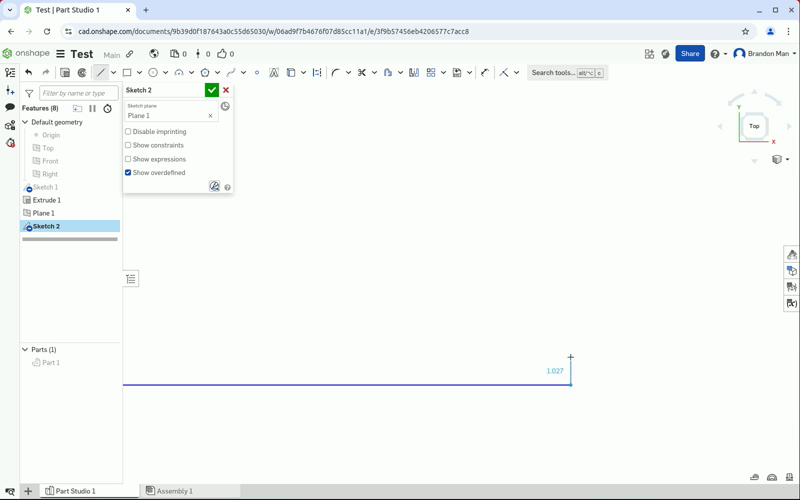
scroll(6)
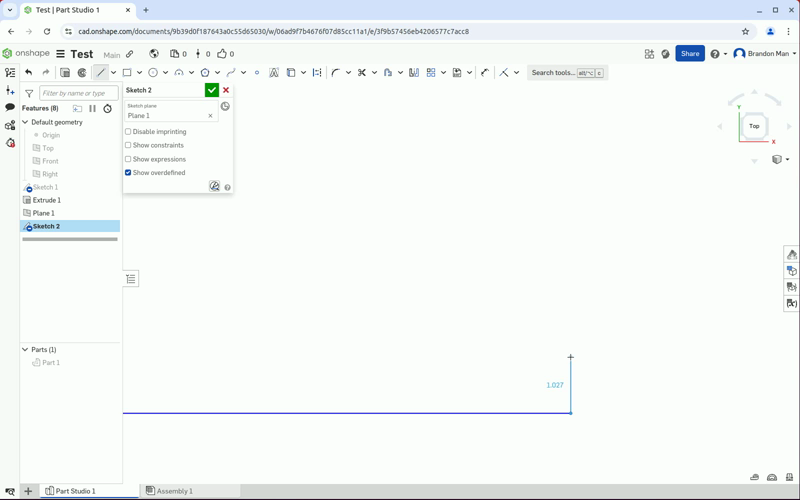
click(570, 356)
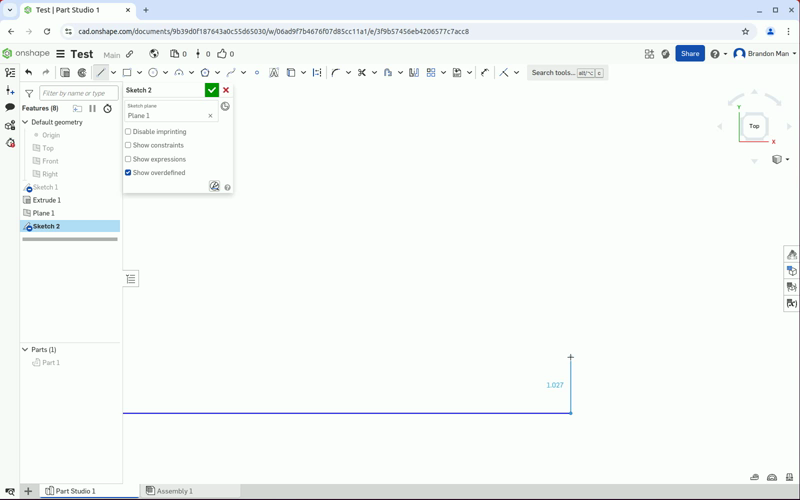
scroll(-6)
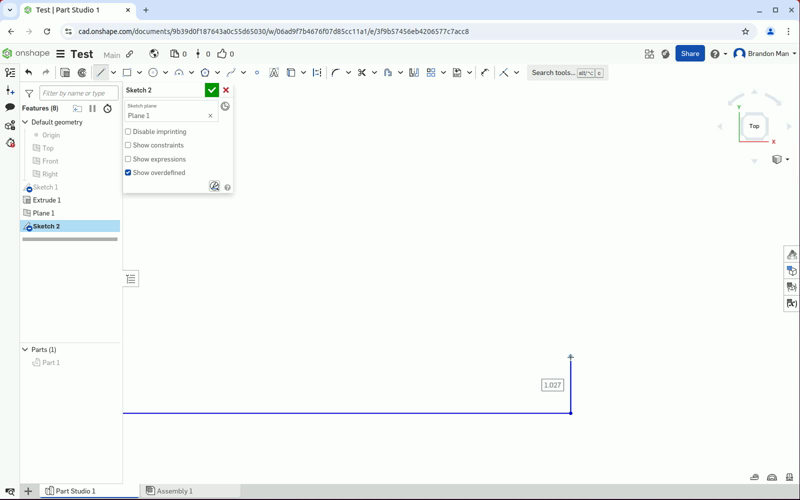
scroll(-6)
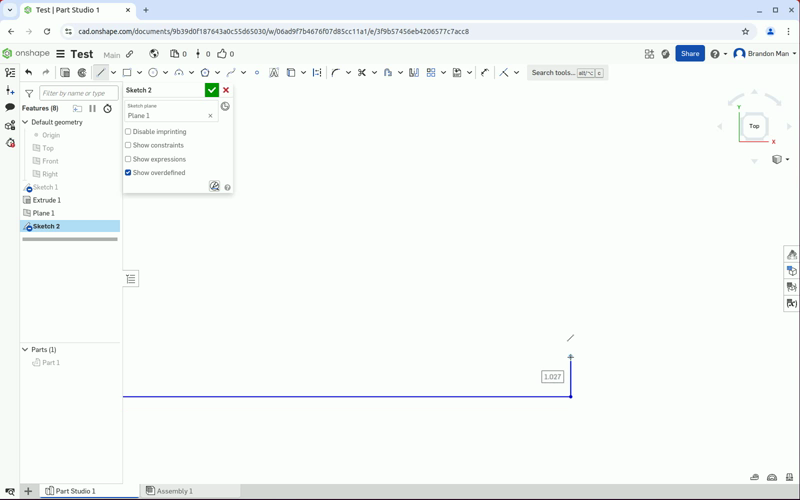
scroll(-6)
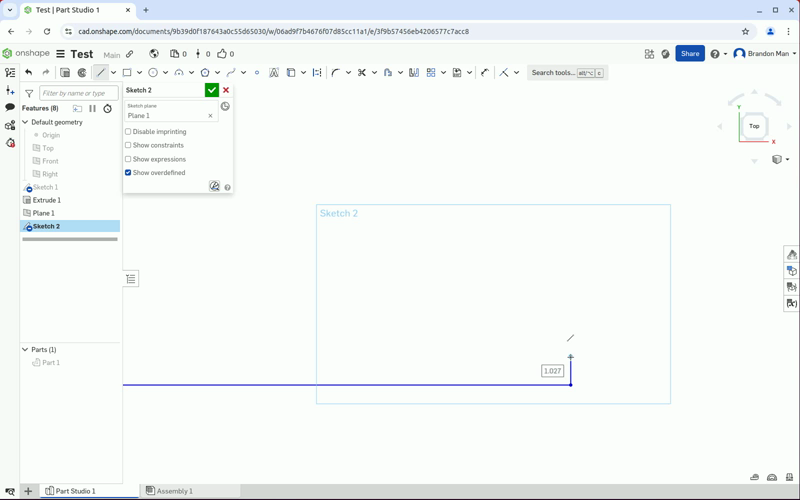
scroll(-6)
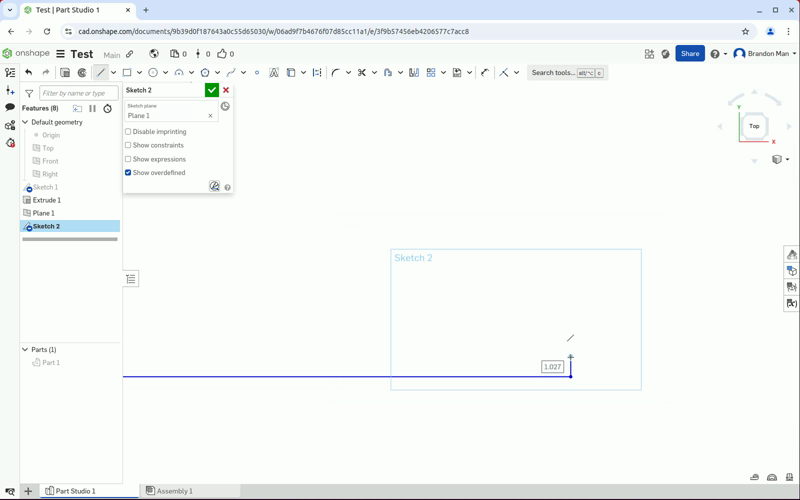
scroll(-6)
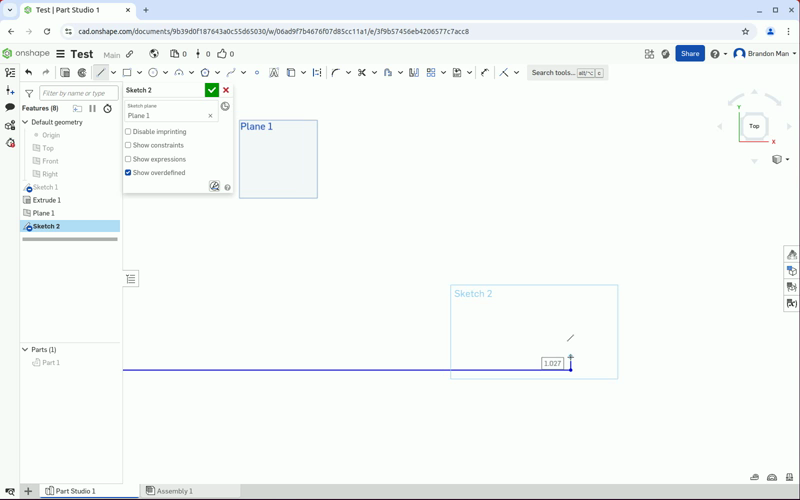
scroll(-6)
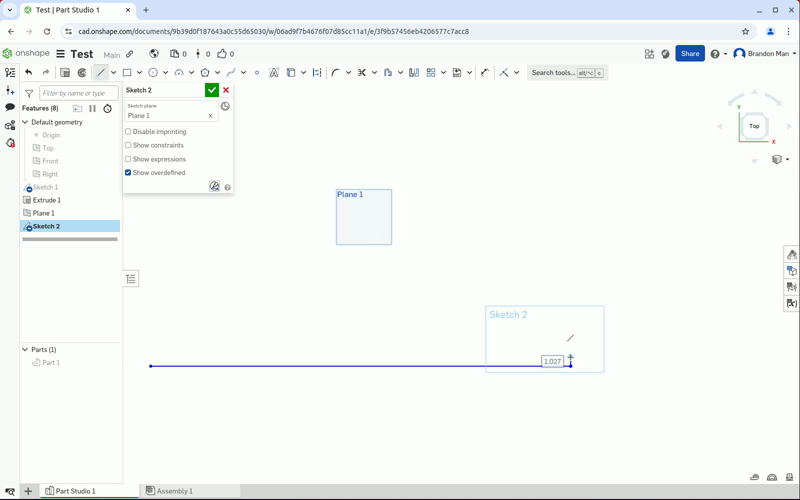
scroll(-6)
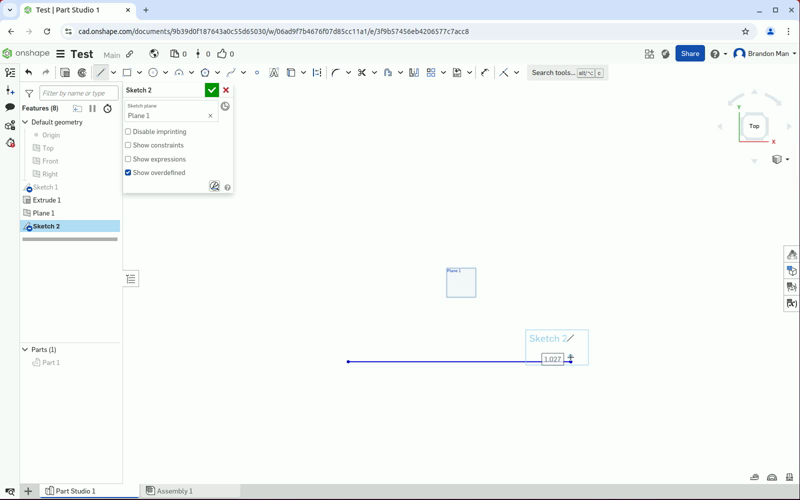
key_up(shift)
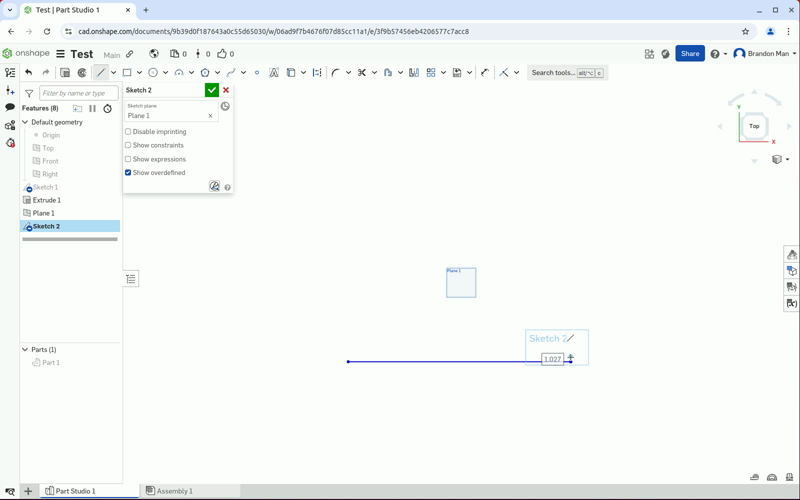
key_down(shift)
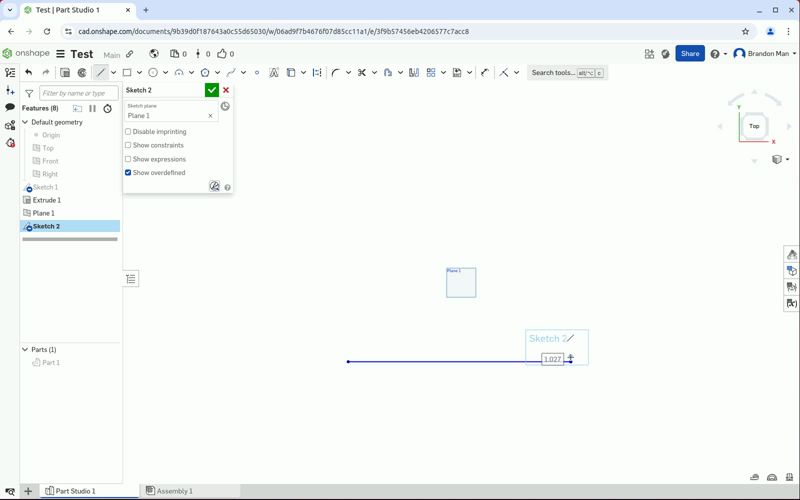
mouse_move(348, 356)
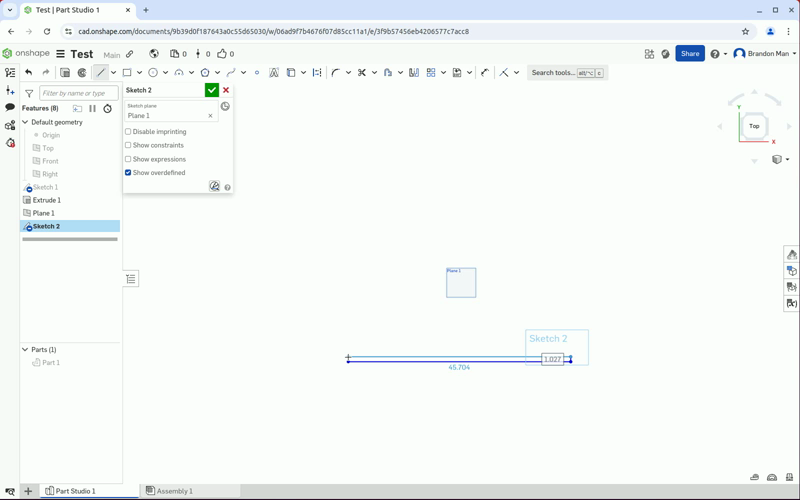
click(348, 356)
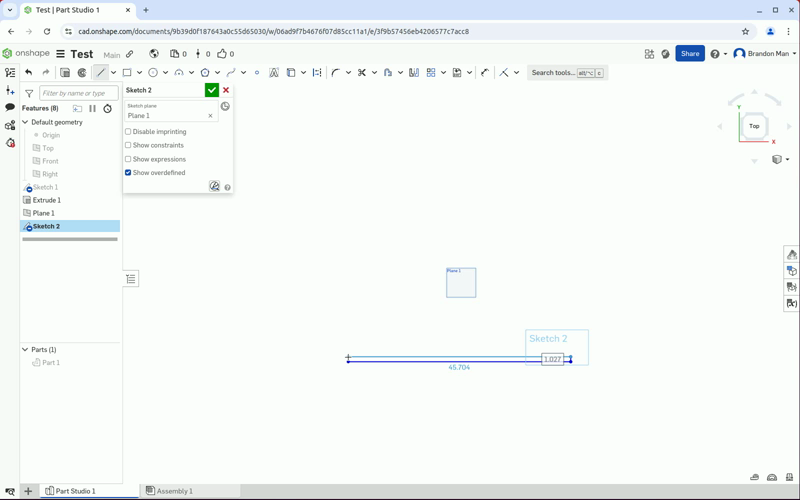
key_up(shift)
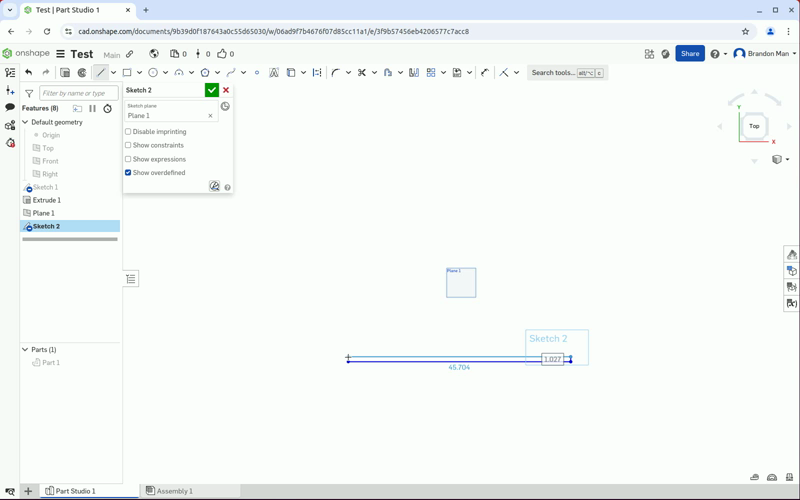
mouse_move(378, 356)
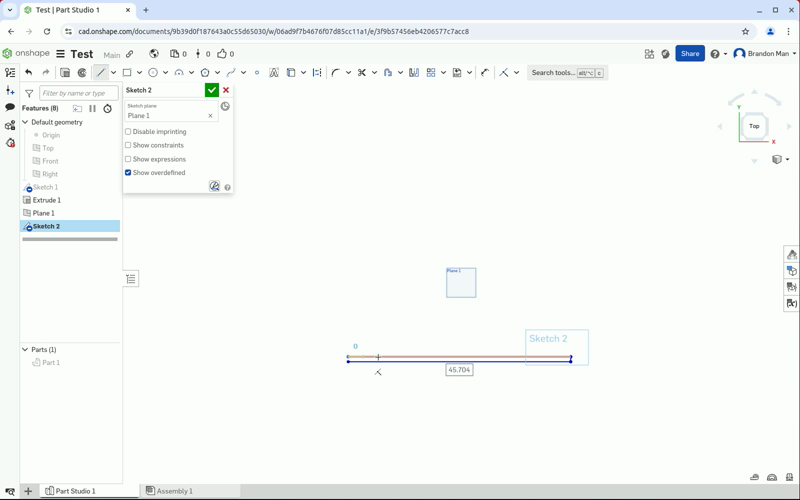
key_down(shift)
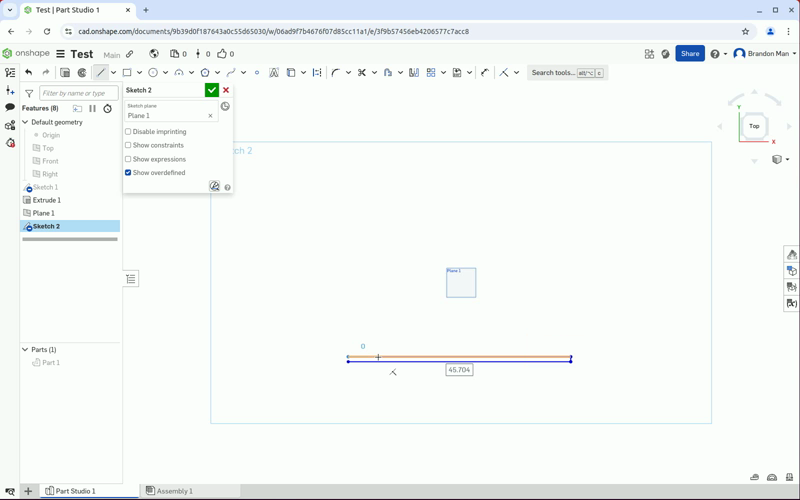
mouse_move(348, 361)
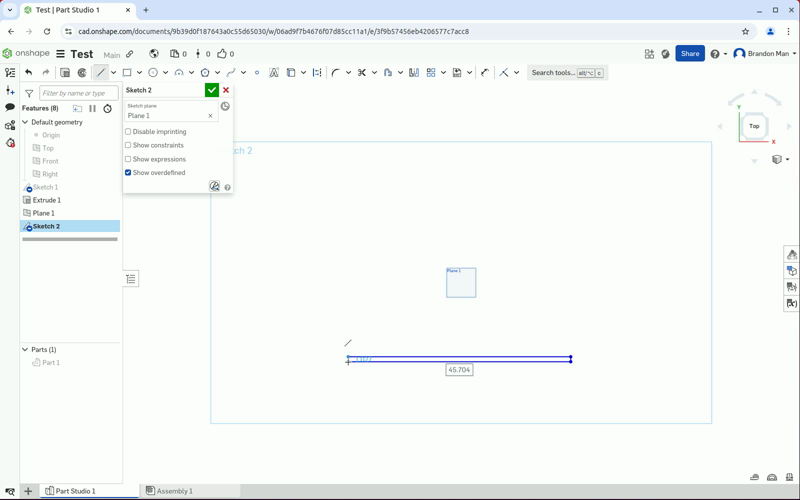
scroll(6)
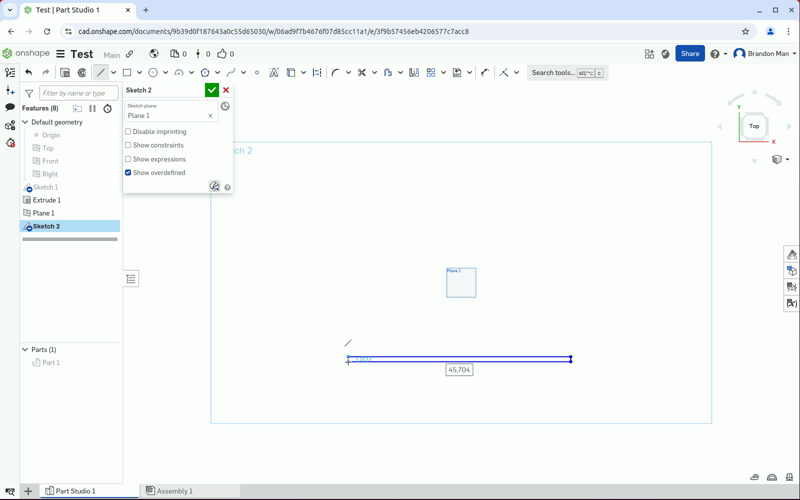
scroll(6)
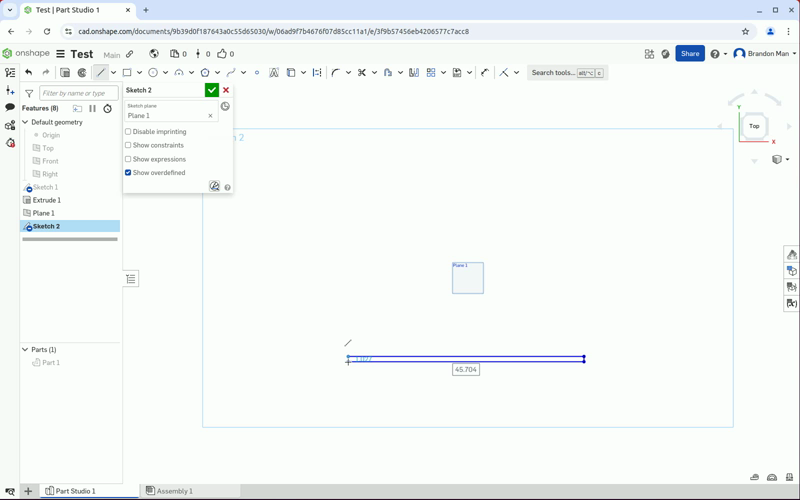
scroll(6)
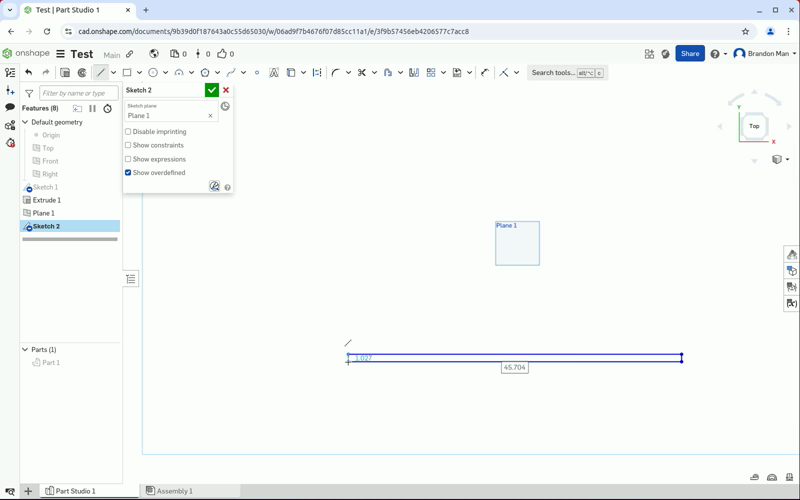
scroll(6)
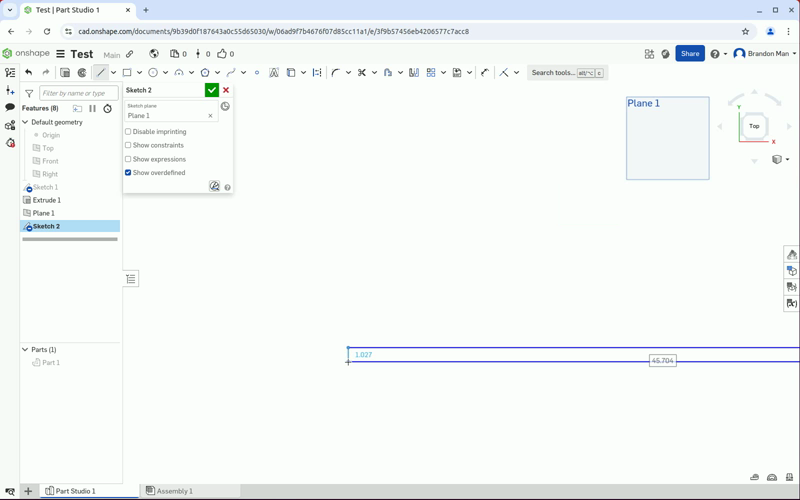
scroll(6)
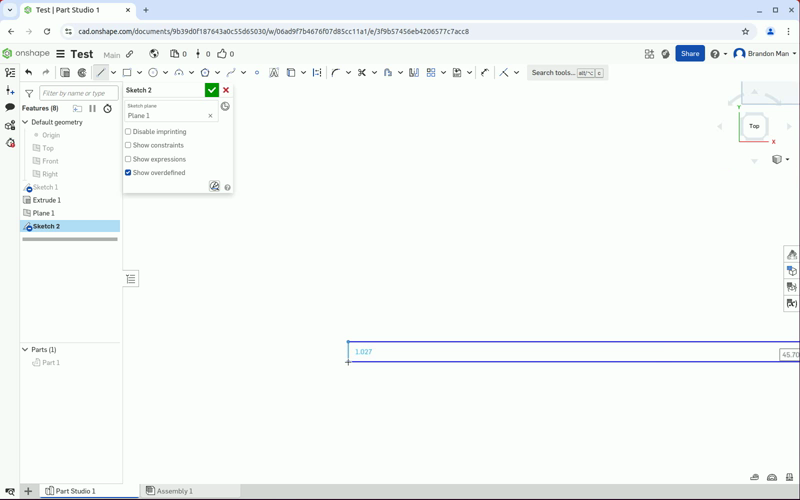
scroll(6)
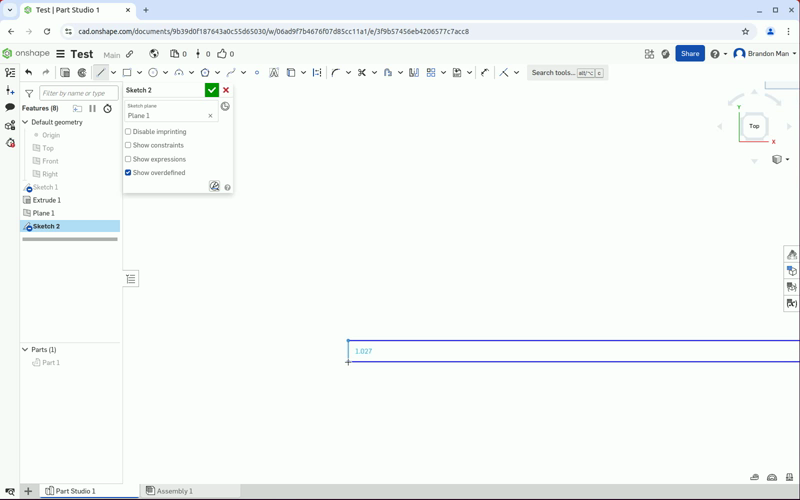
scroll(6)
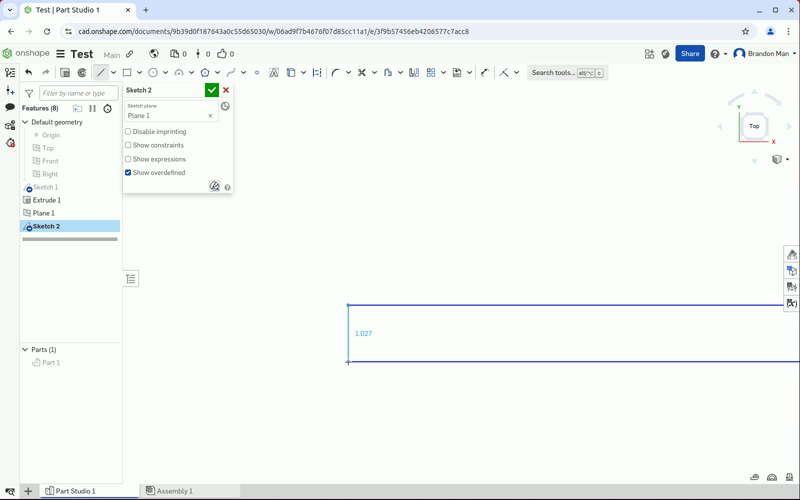
key_up(shift)
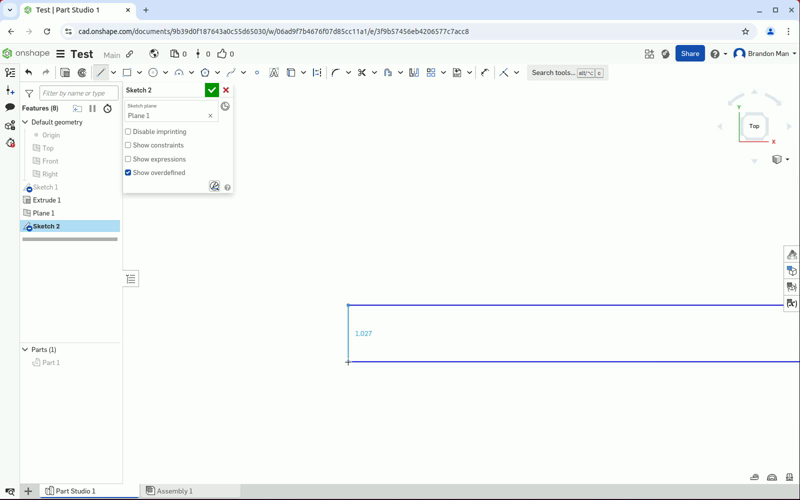
click(348, 361)
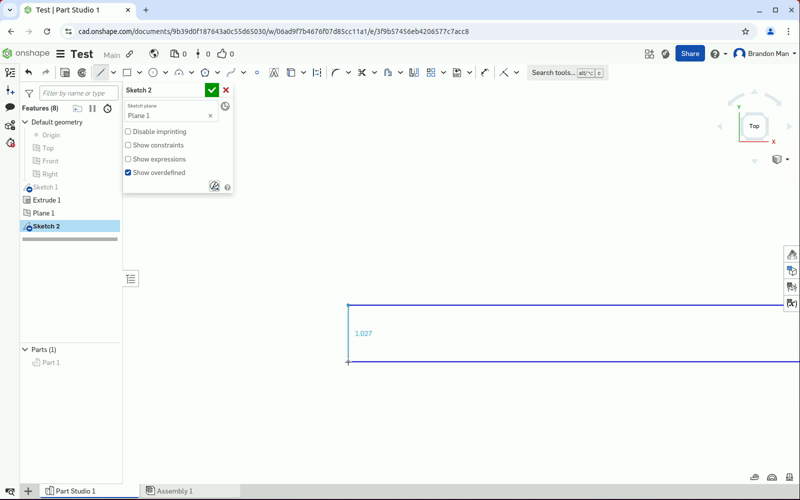
scroll(-6)
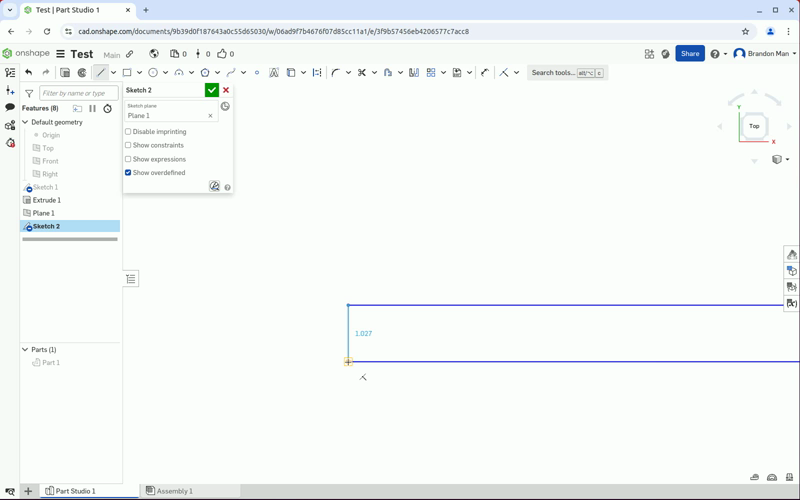
scroll(-6)
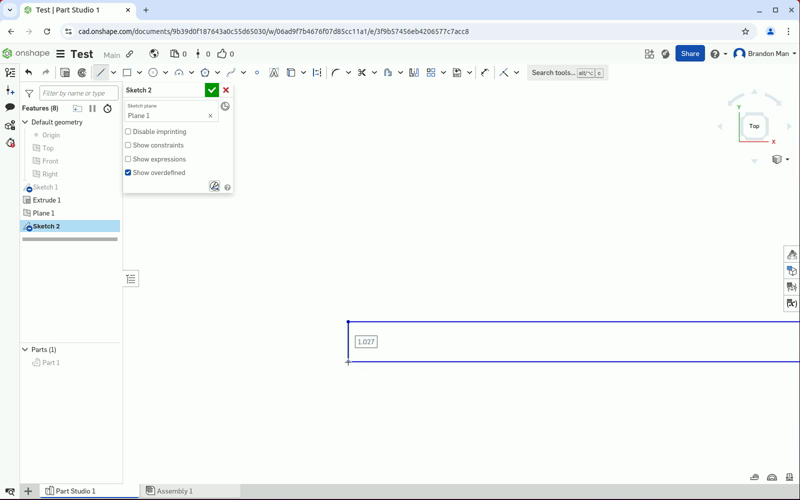
scroll(-6)
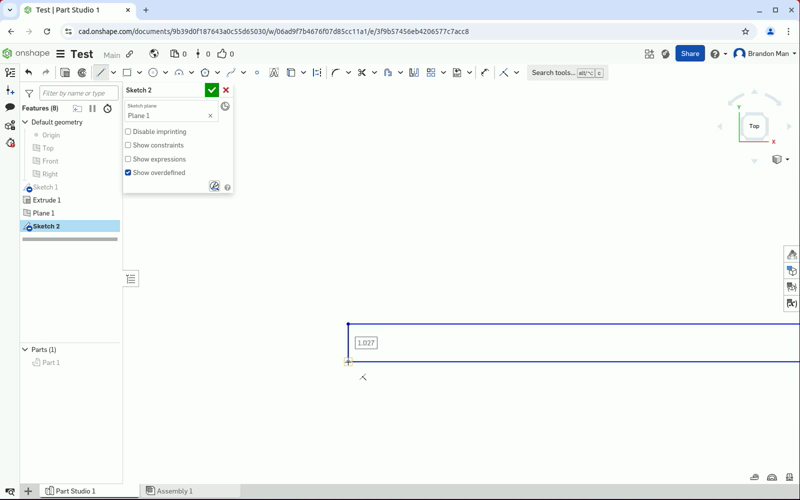
scroll(-6)
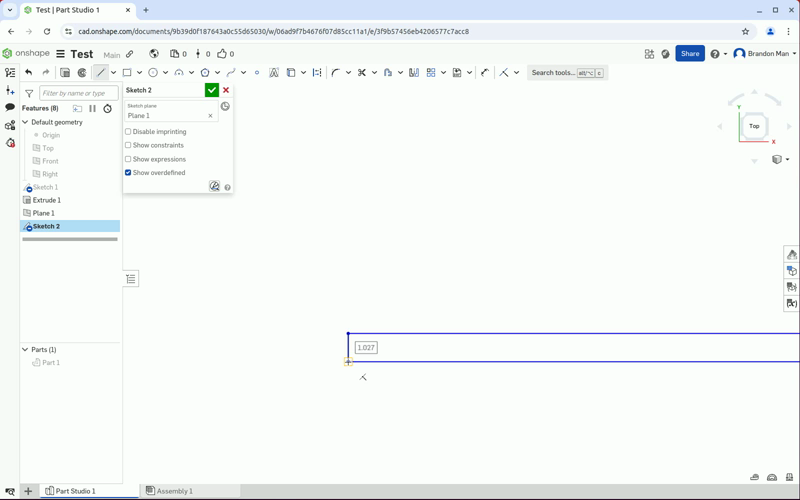
scroll(-6)
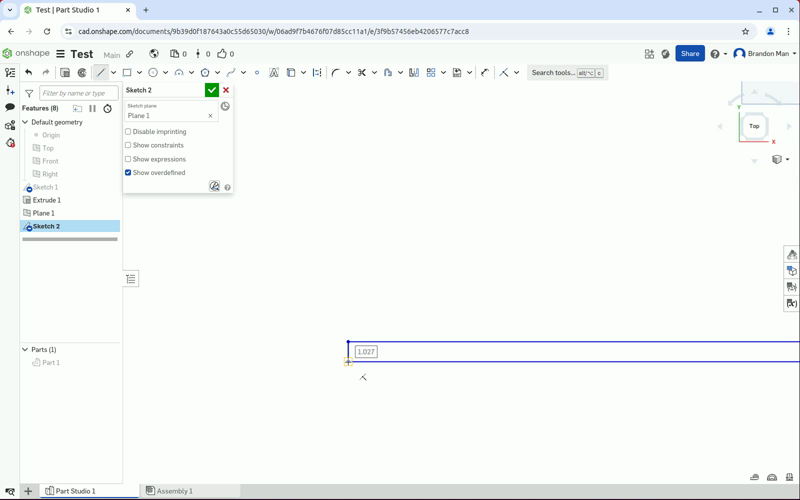
scroll(-6)
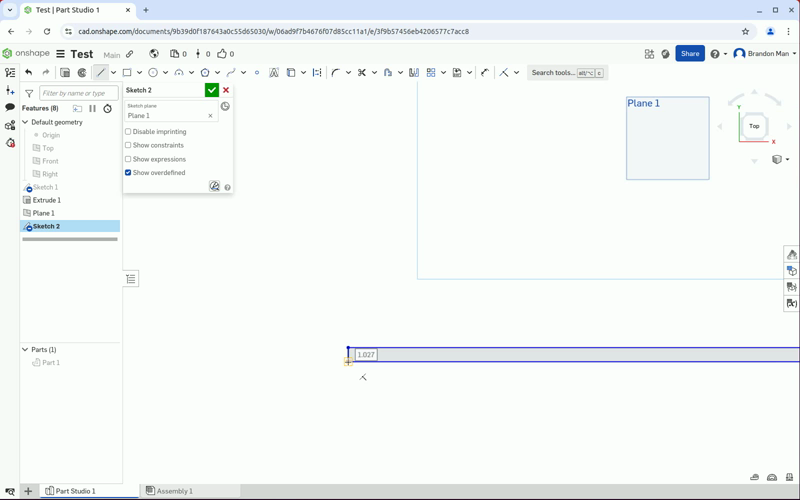
scroll(-6)
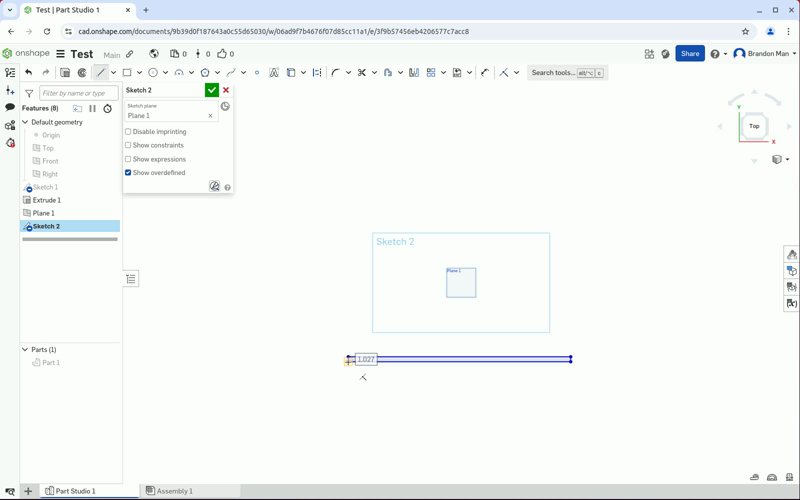
key(esc)
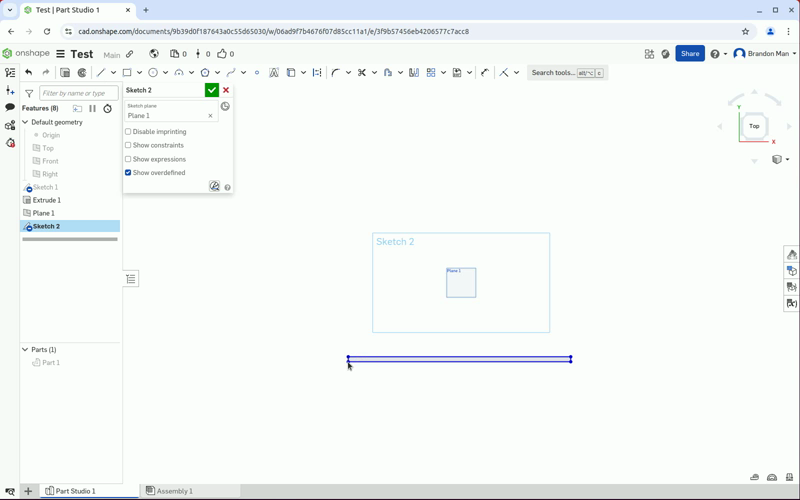
mouse_move(399, 359)
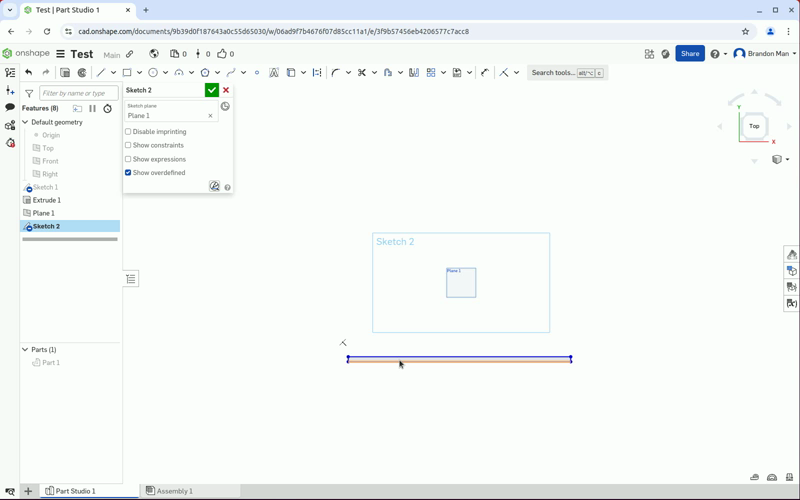
scroll(6)
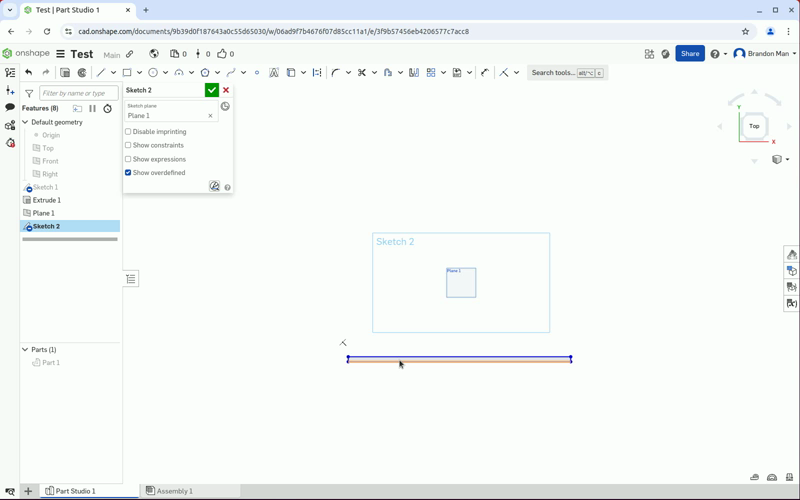
scroll(6)
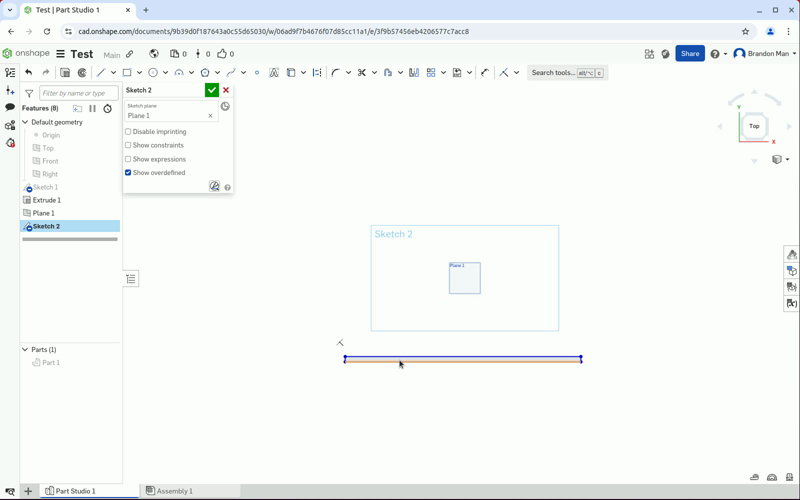
scroll(6)
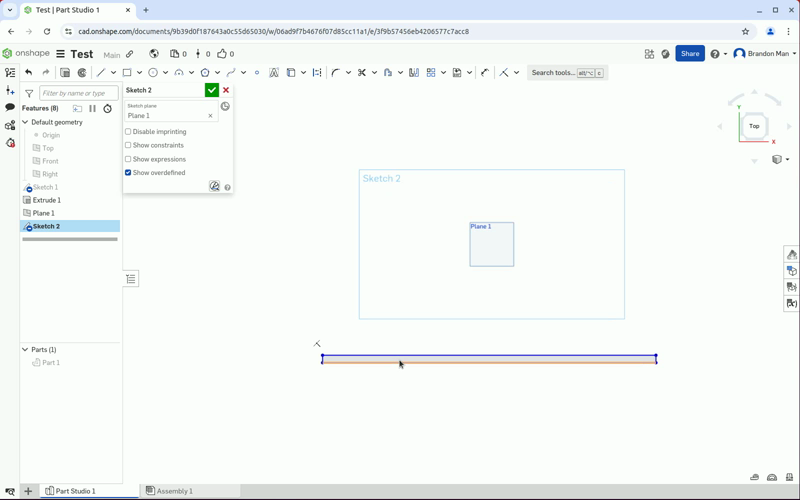
scroll(6)
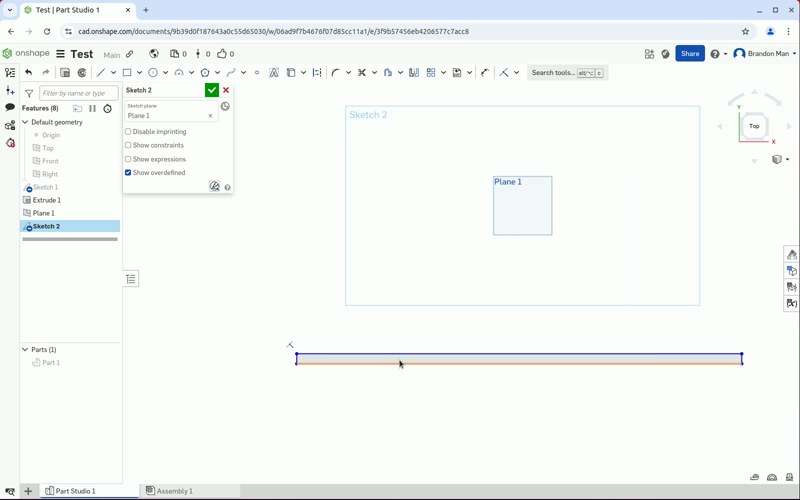
scroll(6)
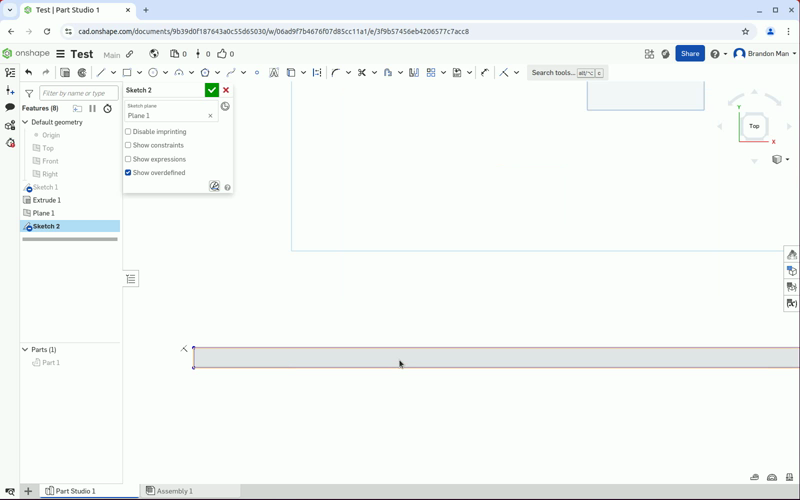
scroll(6)
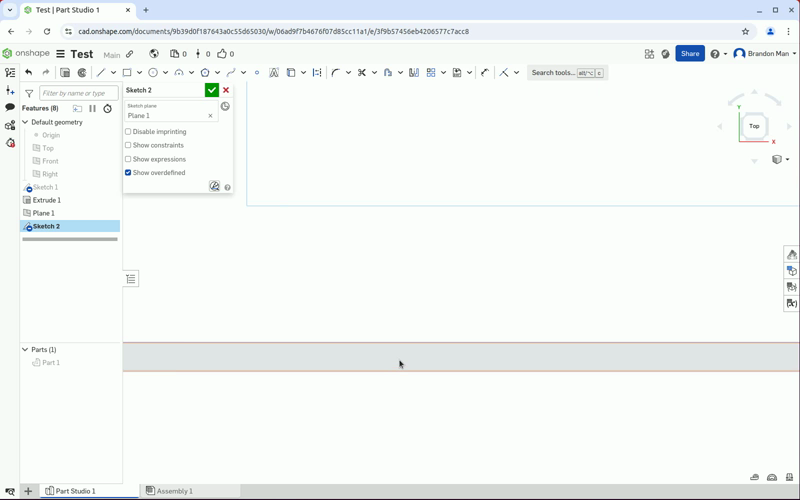
scroll(6)
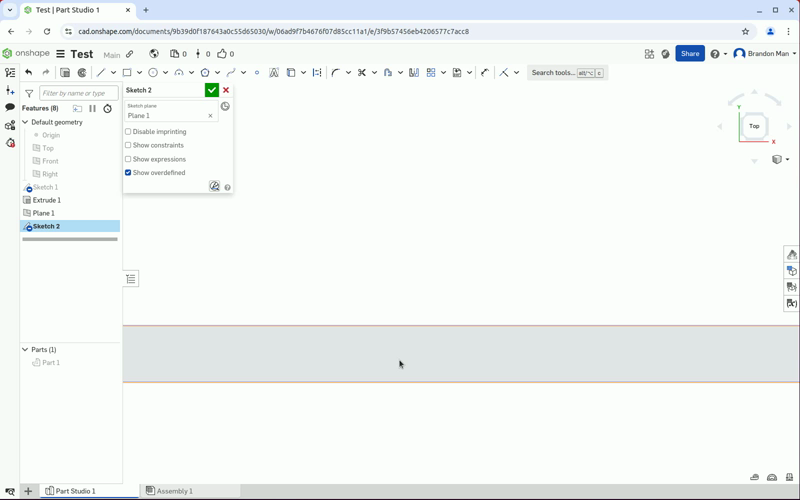
click(399, 359)
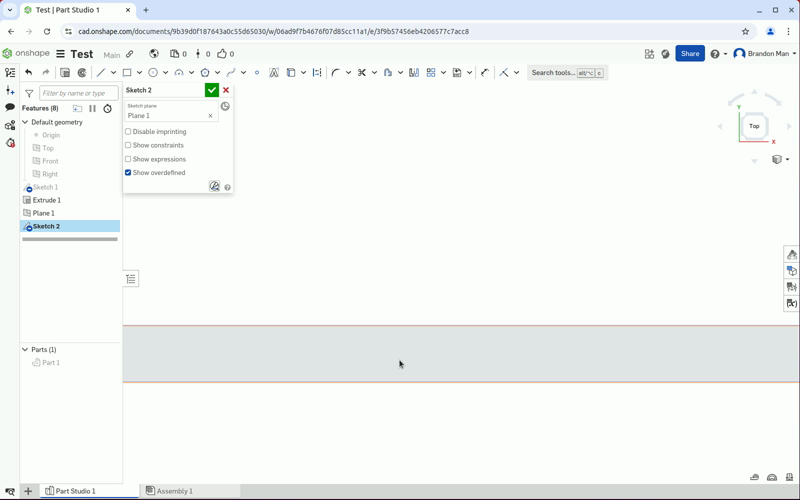
scroll(-6)
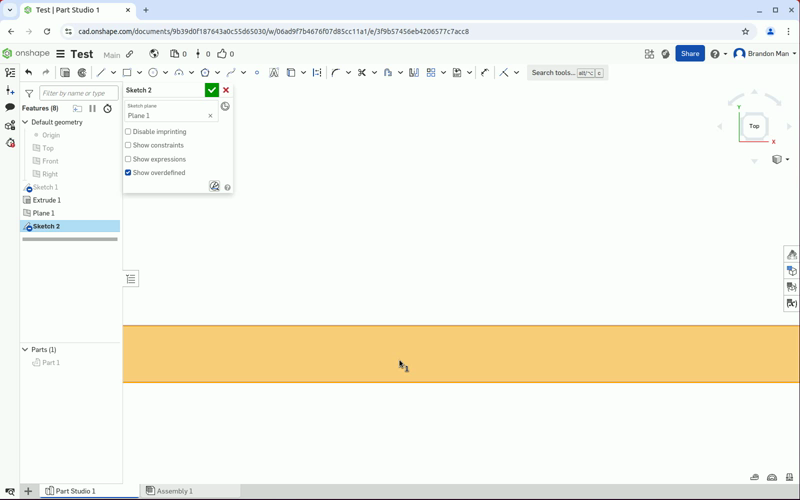
scroll(-6)
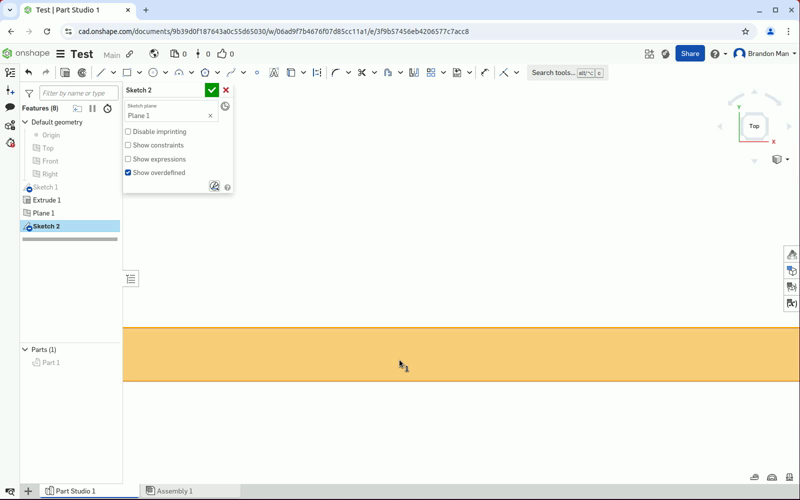
scroll(-6)
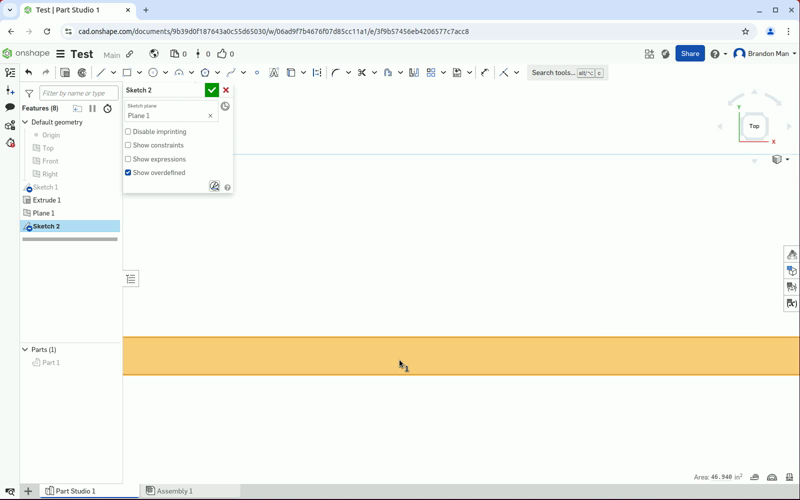
scroll(-6)
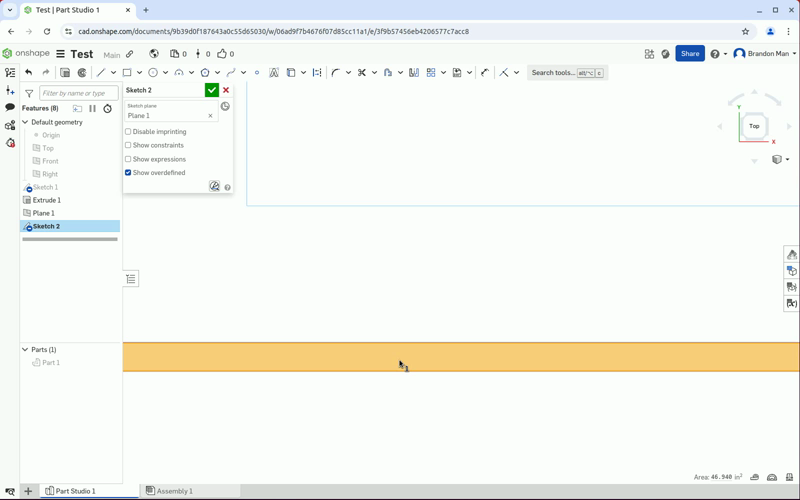
scroll(-6)
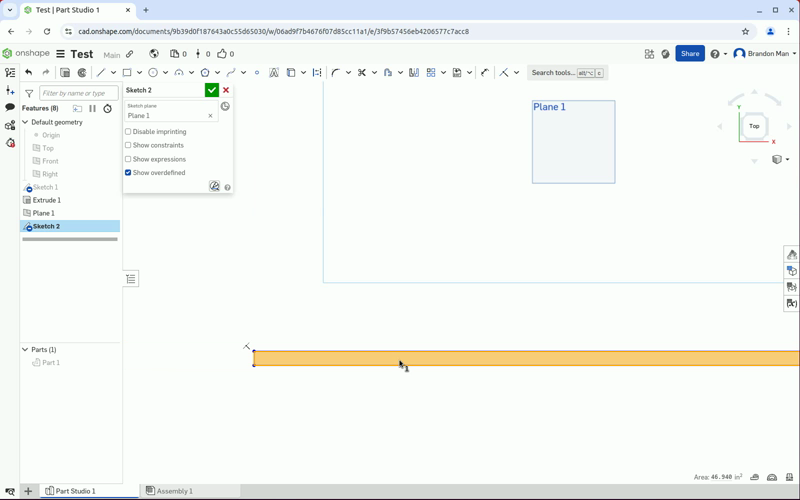
scroll(-6)
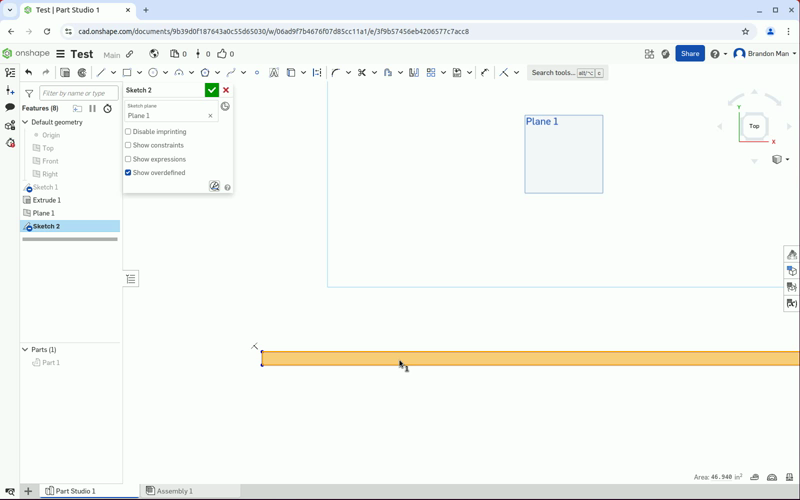
scroll(-6)
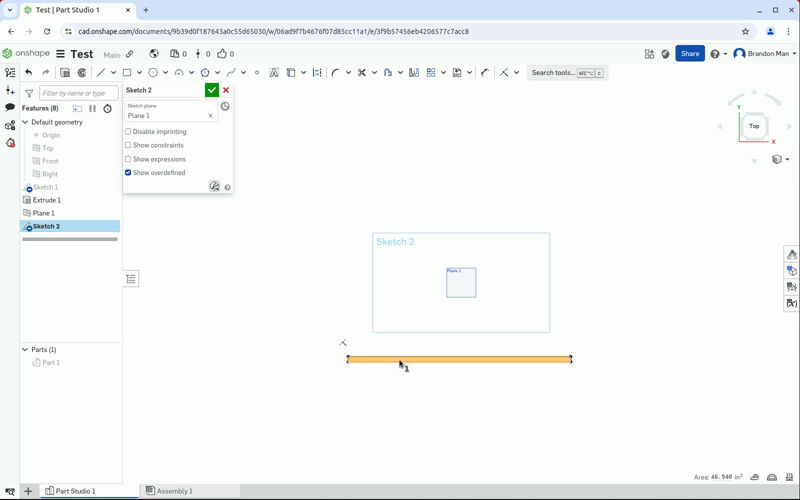
mouse_move(73, 352)
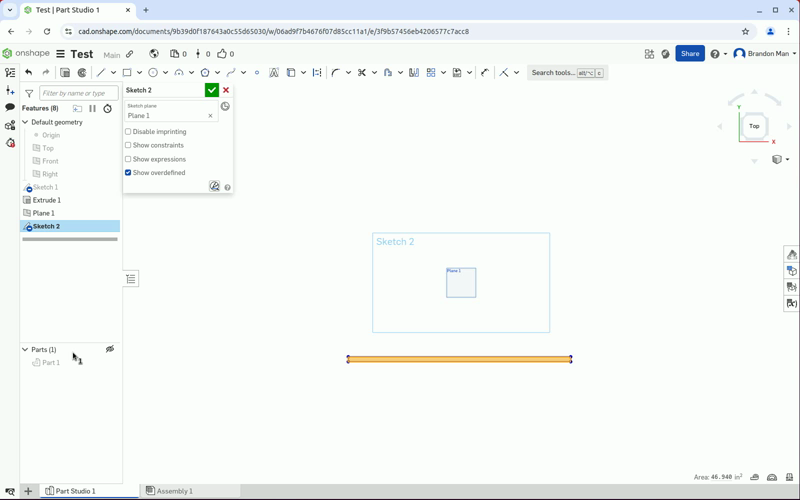
key(shift+y)
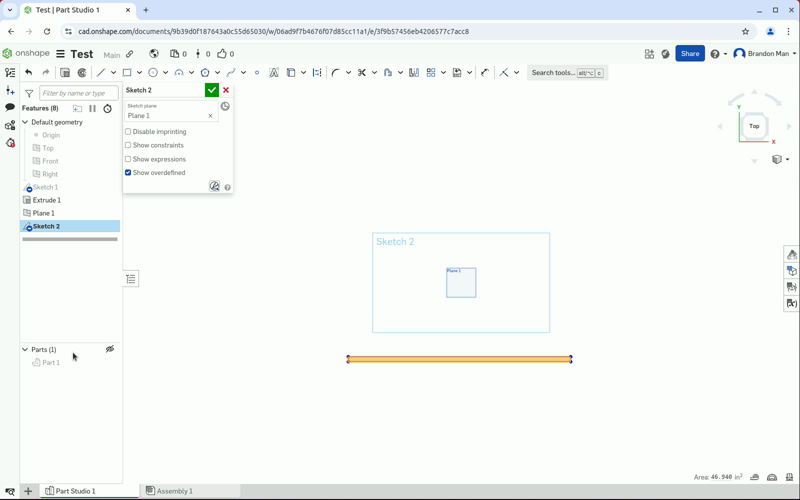
key(shift+e)
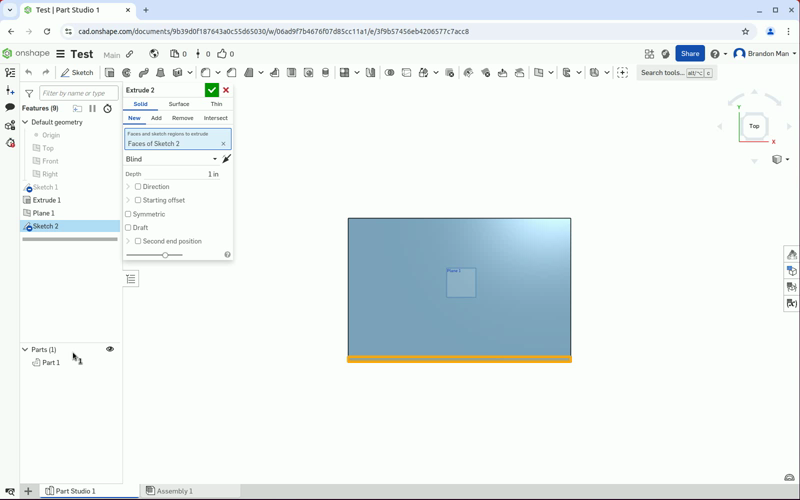
mouse_move(143, 106)
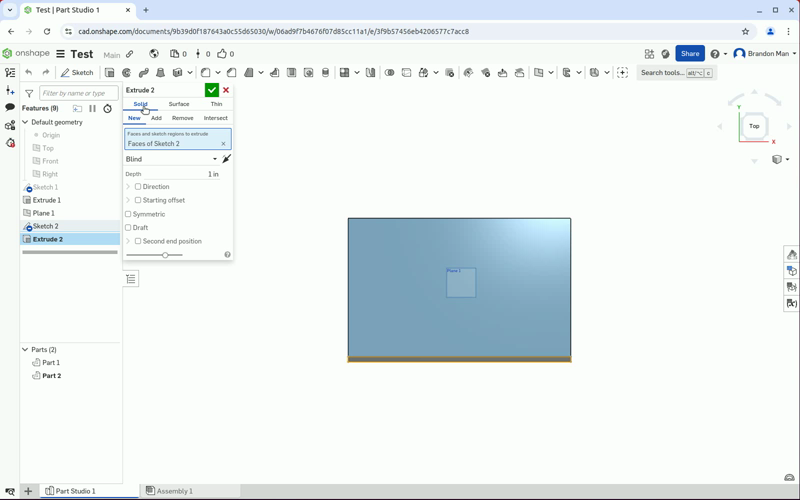
click(143, 106)
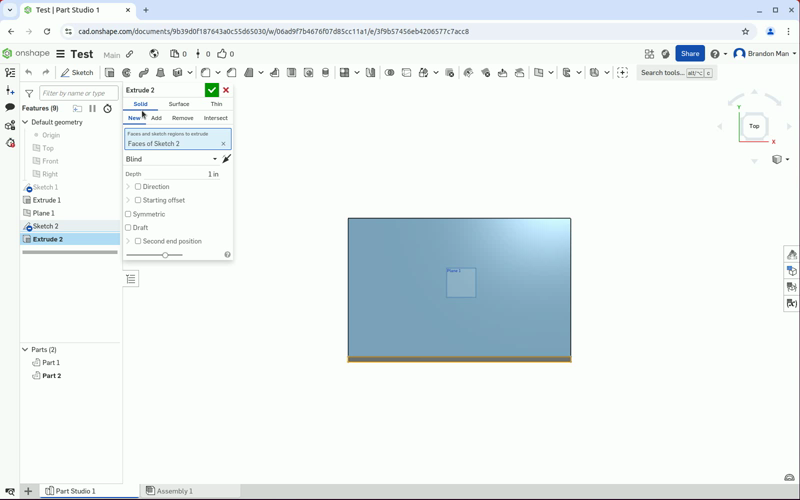
mouse_move(137, 120)
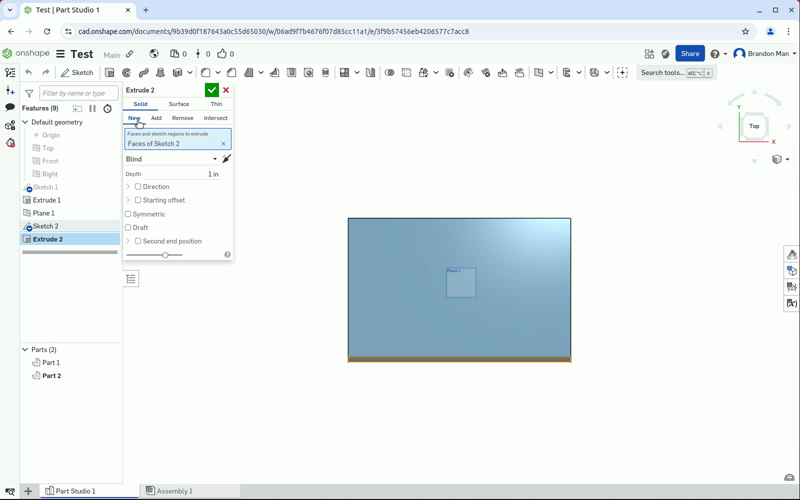
click(137, 120)
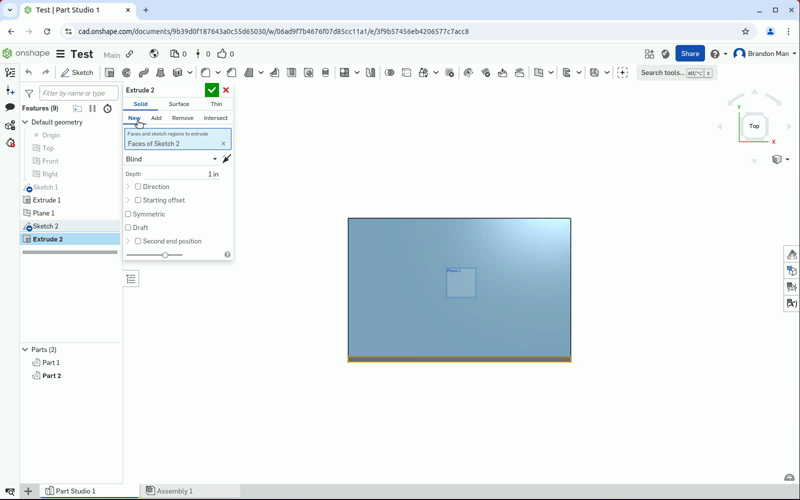
key(tab, 4)
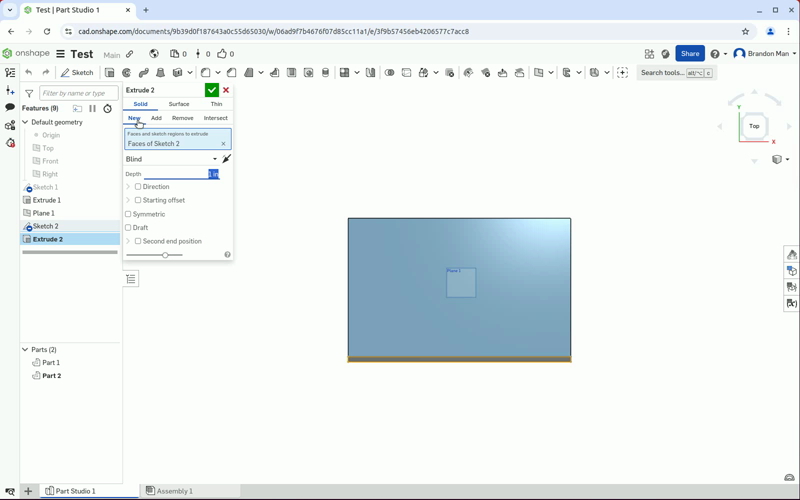
text(5.536)
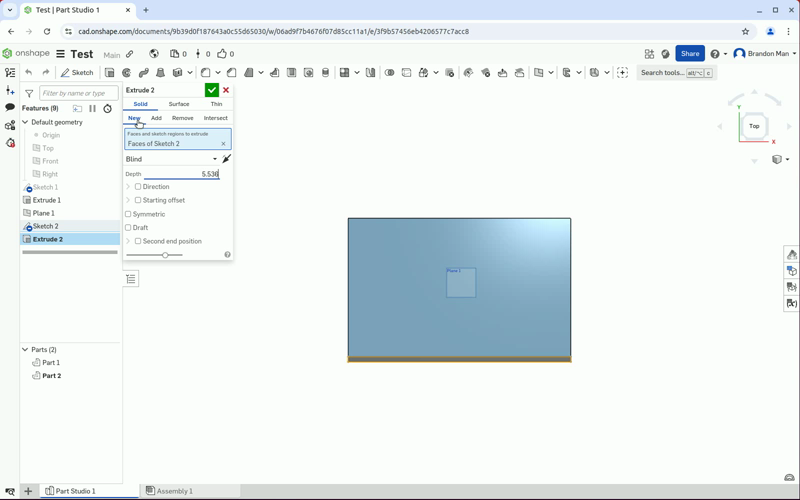
key(enter)
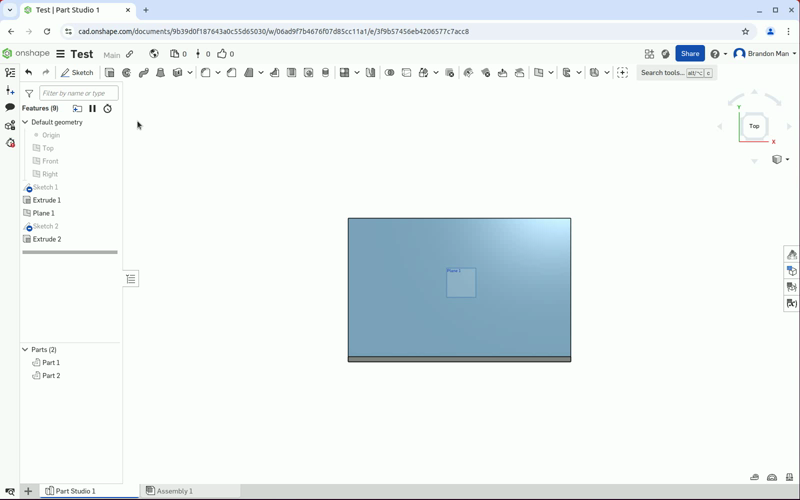
key(shift+h)
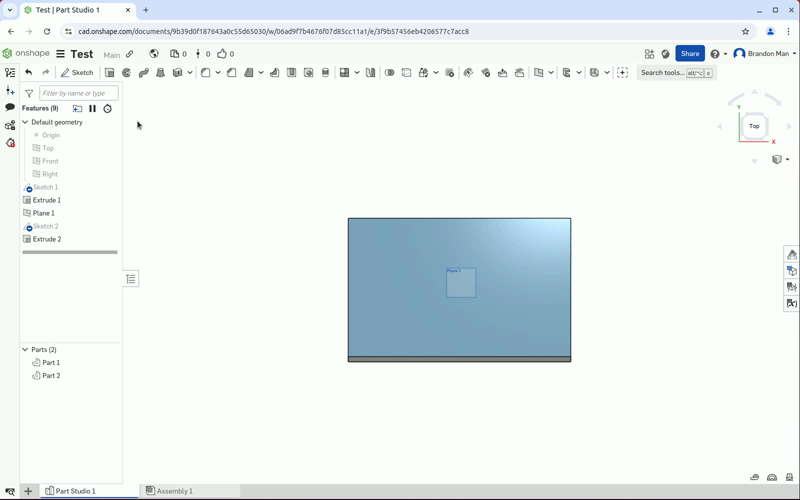
key(shift+h)
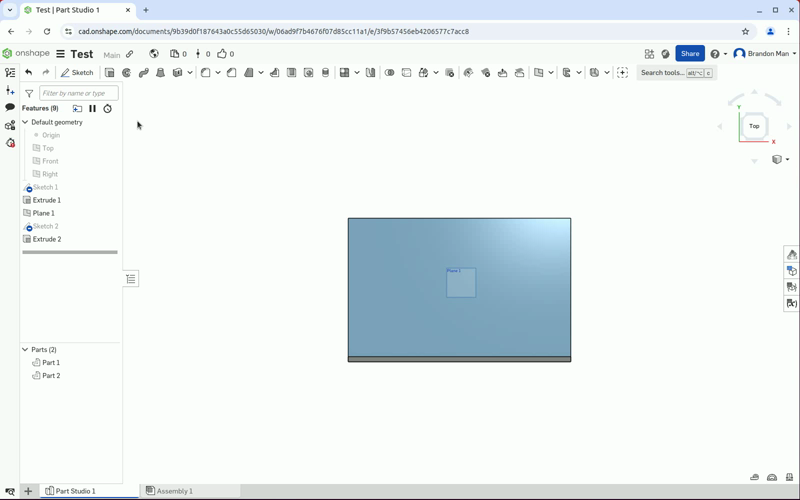
mouse_move(73, 189)
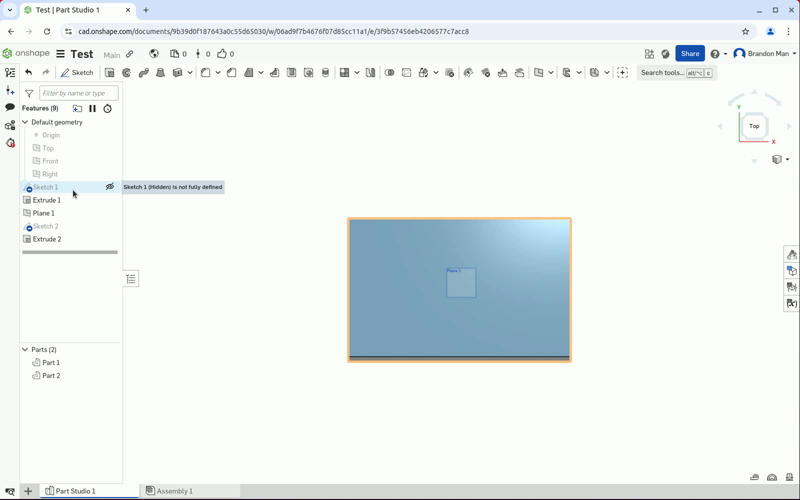
click(73, 189)
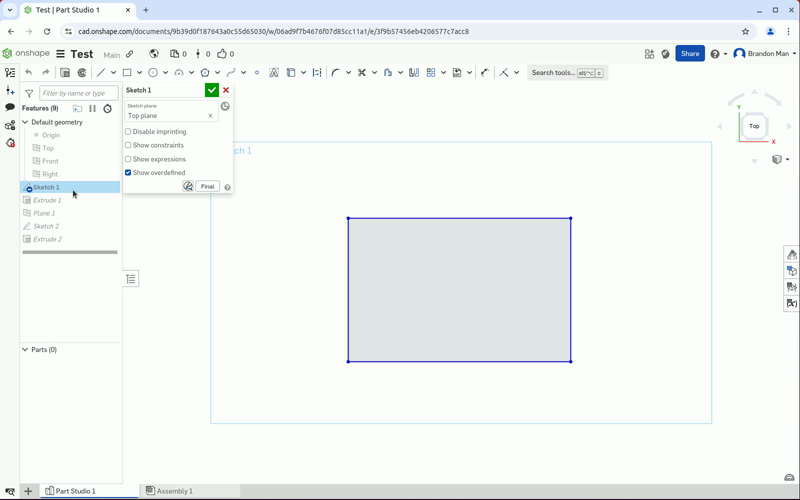
mouse_move(229, 92)
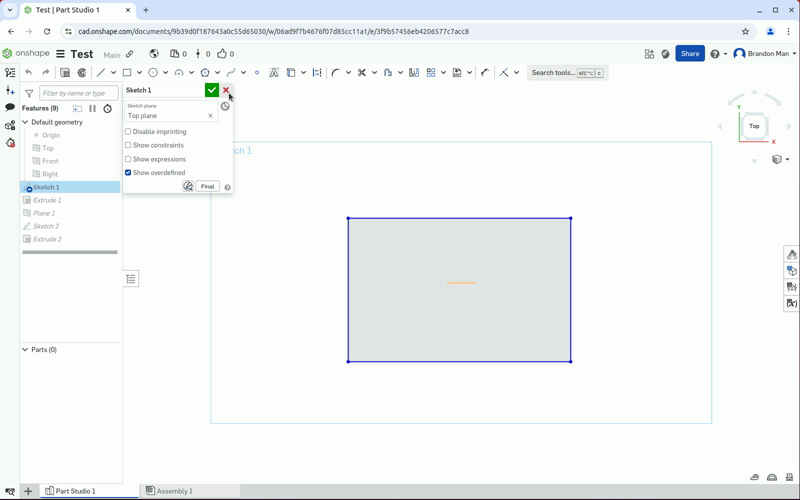
click(229, 92)
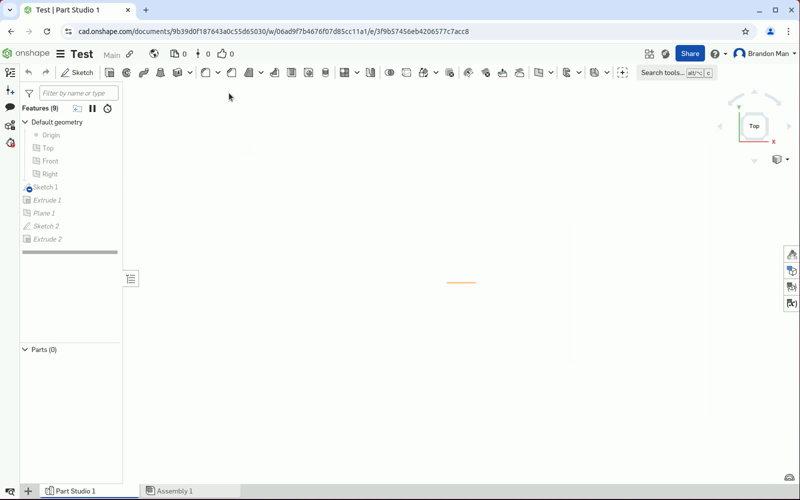
key(shift+s)
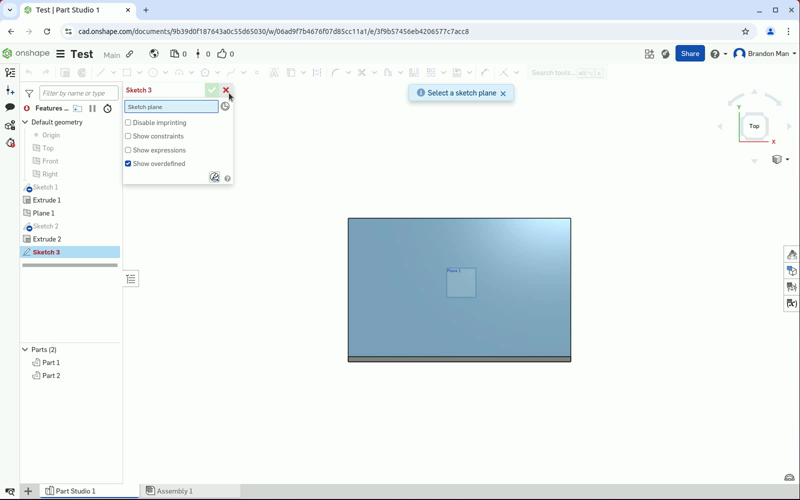
mouse_move(73, 215)
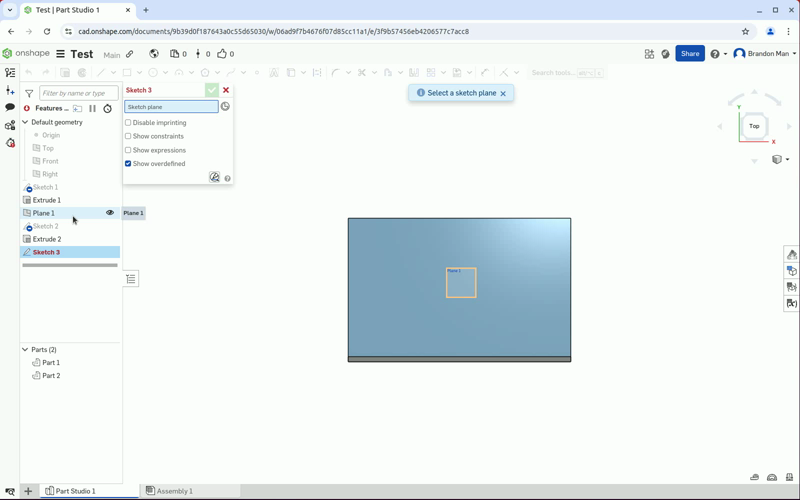
click(73, 215)
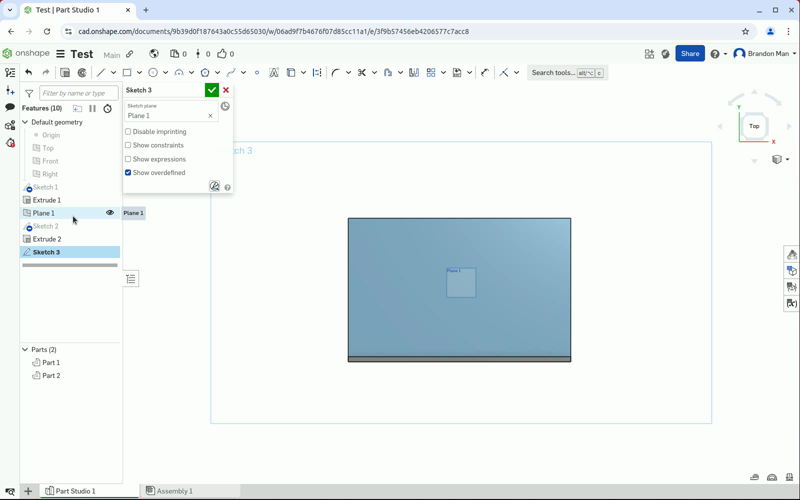
mouse_move(73, 352)
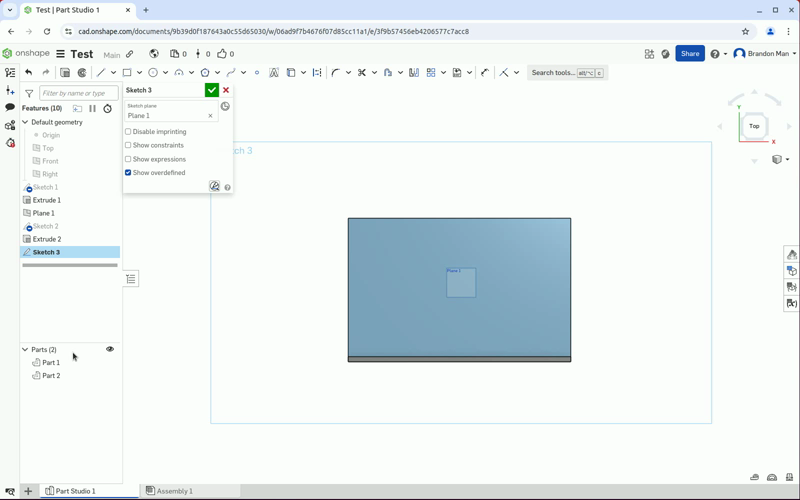
key(y)
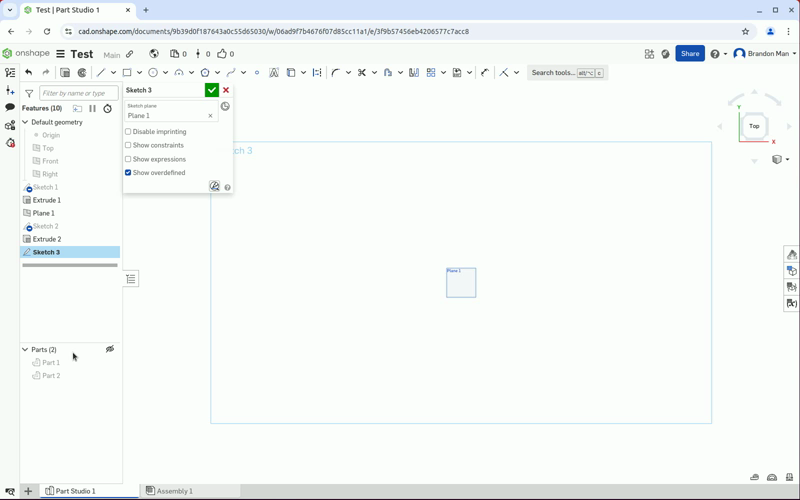
key(l)
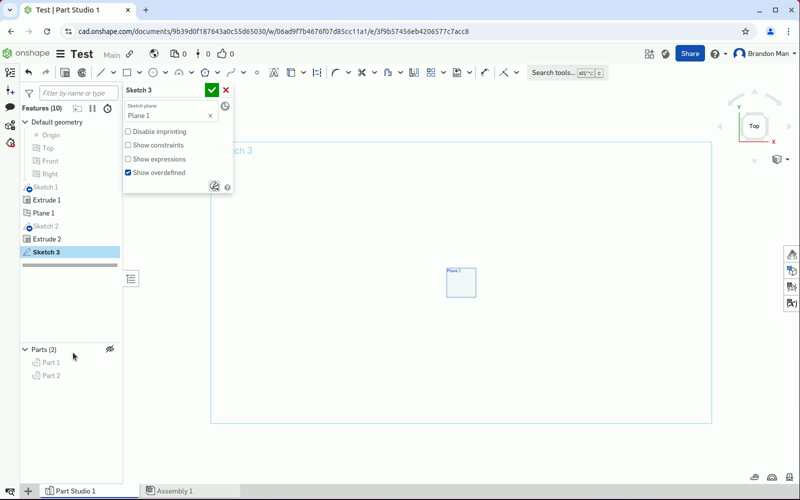
key_down(shift)
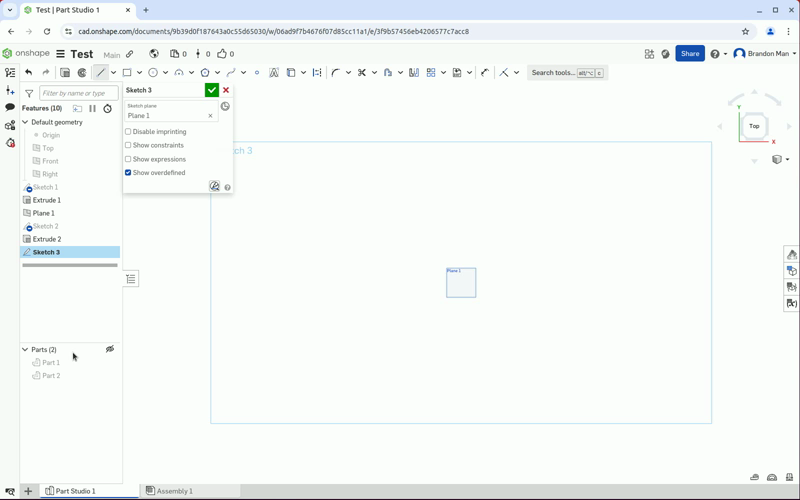
mouse_move(348, 223)
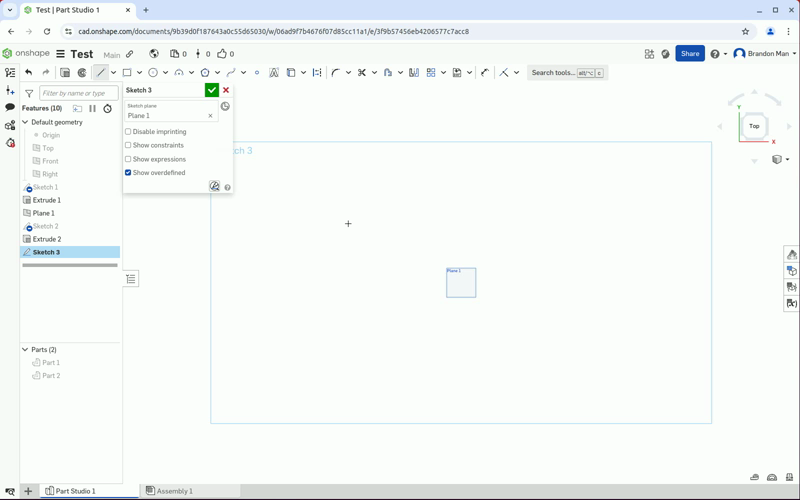
click(348, 223)
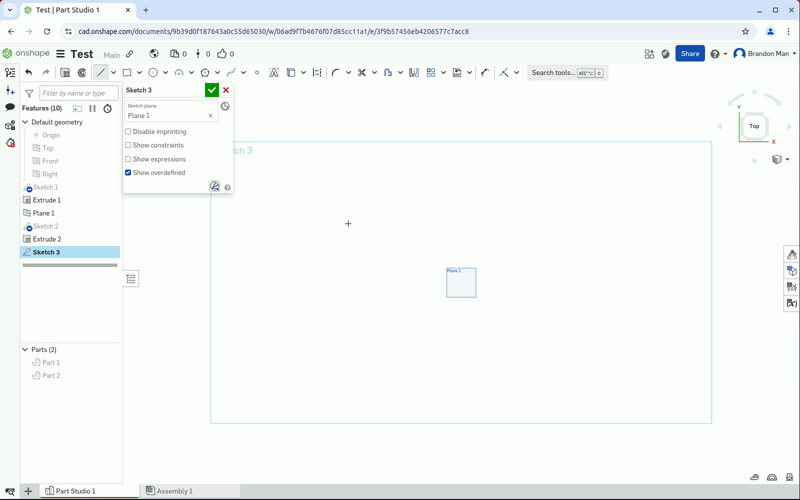
key_up(shift)
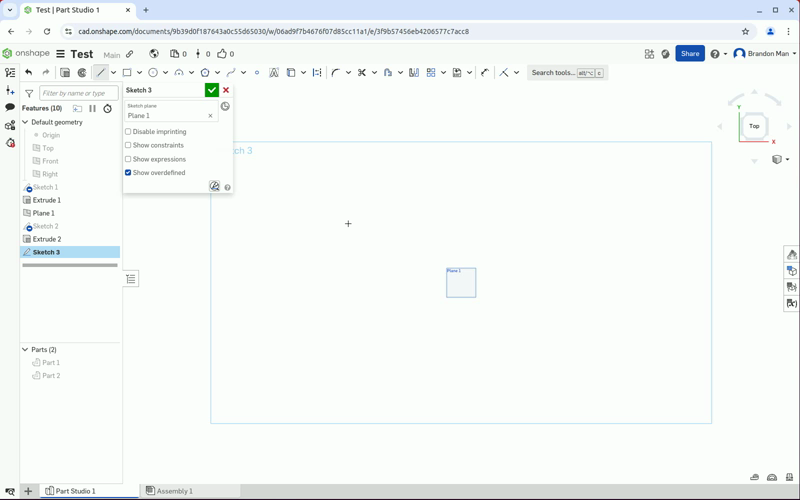
key_down(shift)
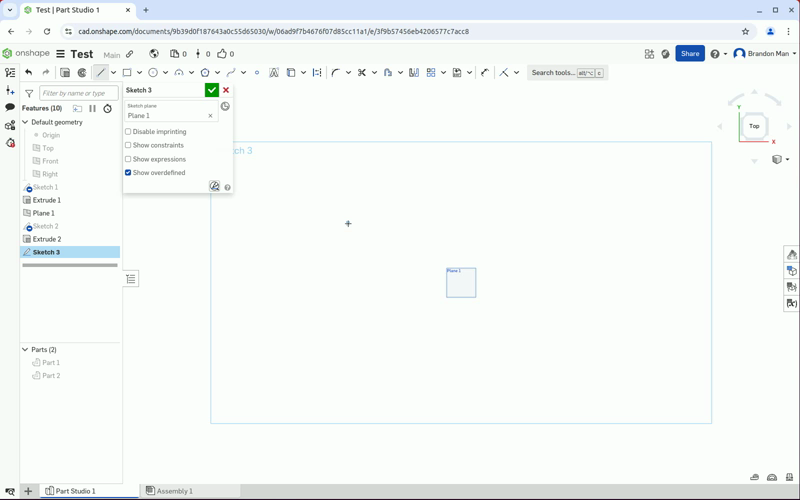
mouse_move(570, 223)
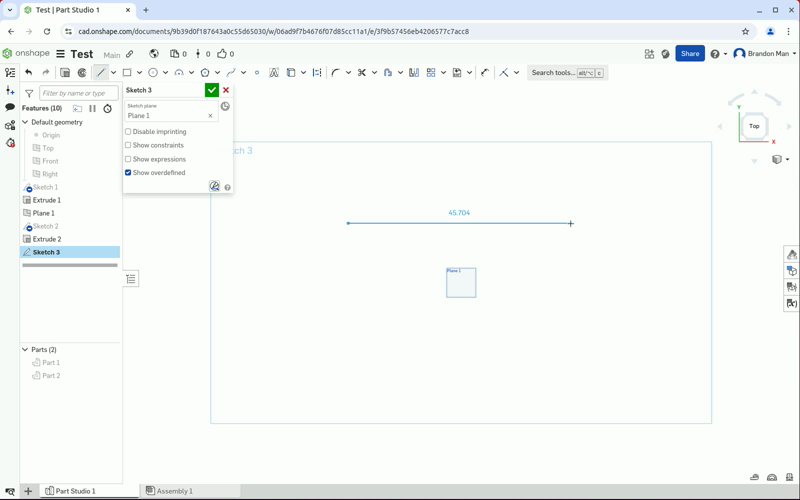
click(570, 223)
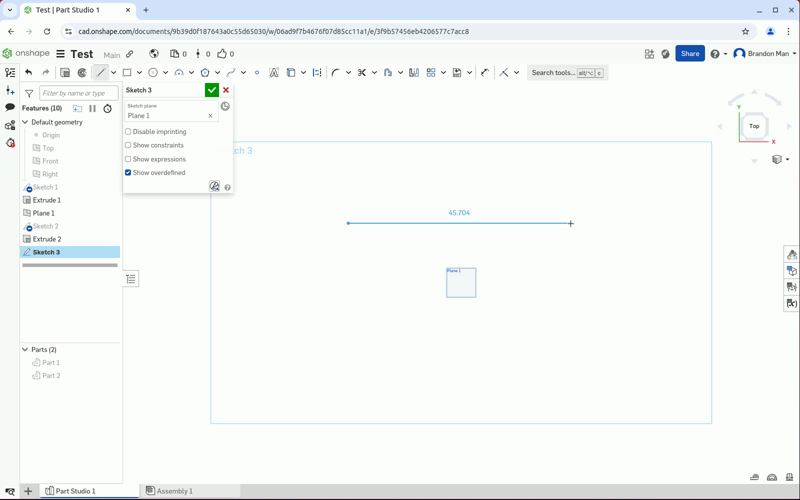
key_up(shift)
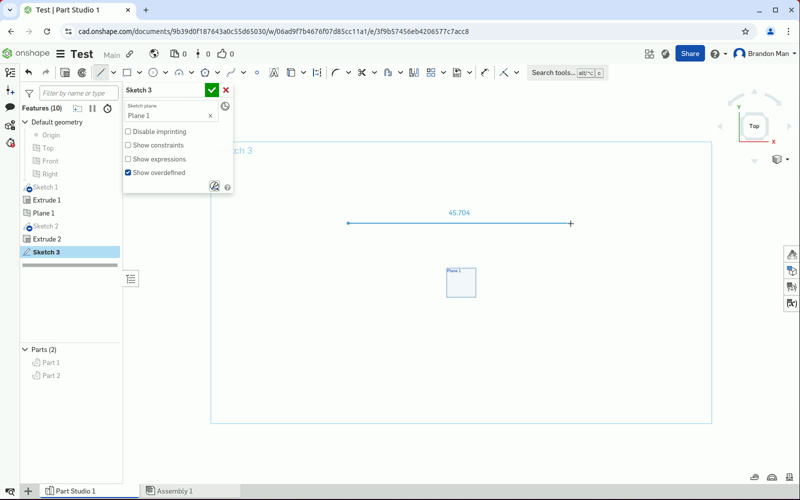
key_down(shift)
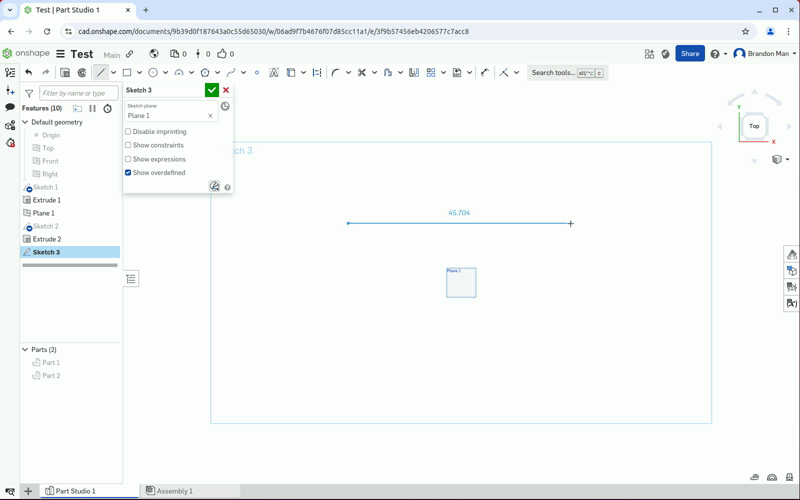
mouse_move(589, 223)
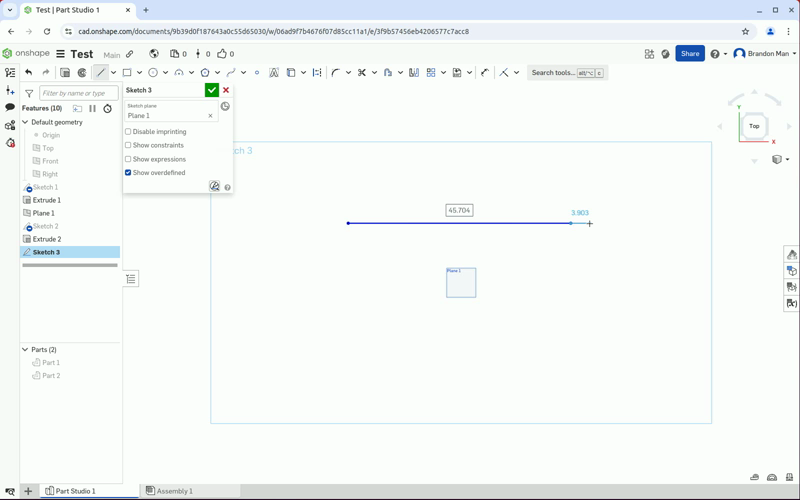
mouse_move(570, 218)
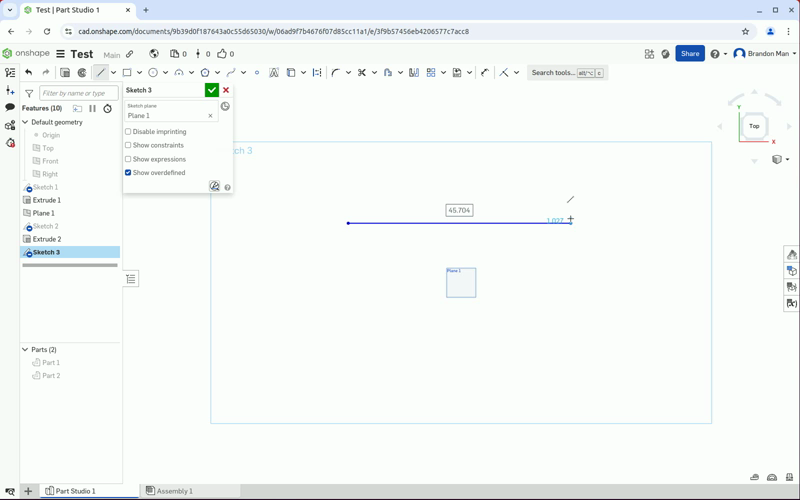
scroll(6)
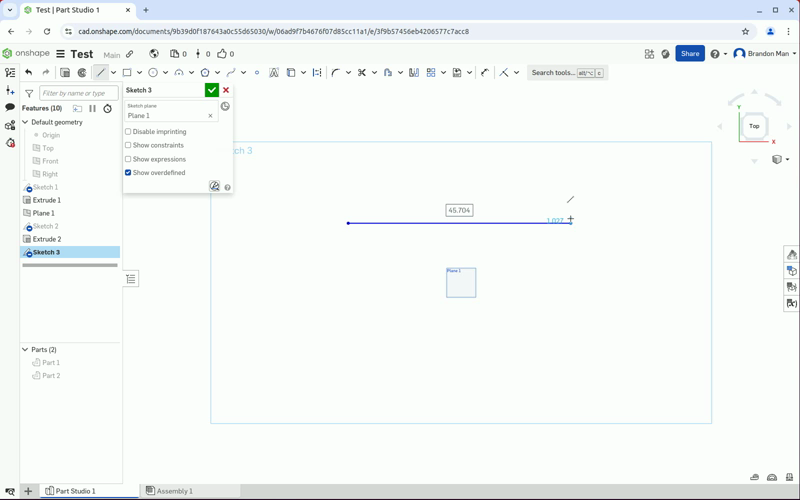
scroll(6)
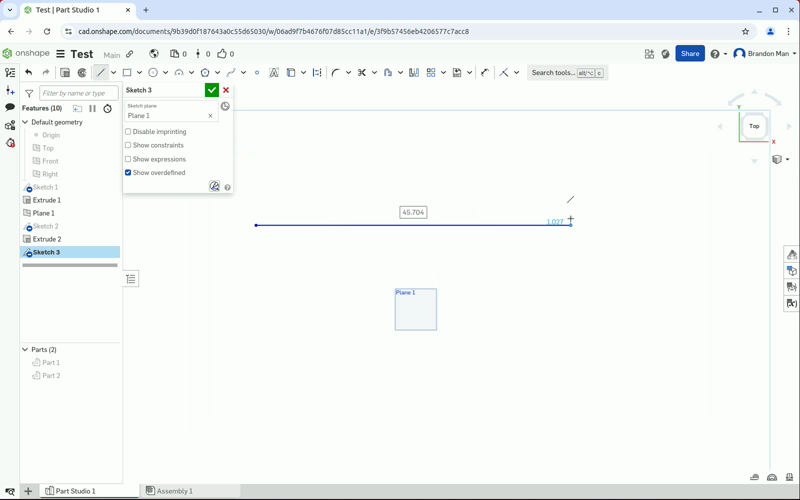
scroll(6)
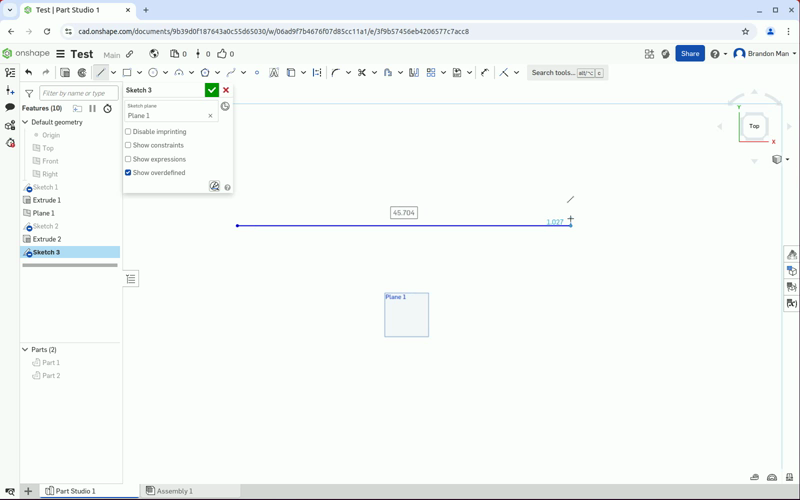
scroll(6)
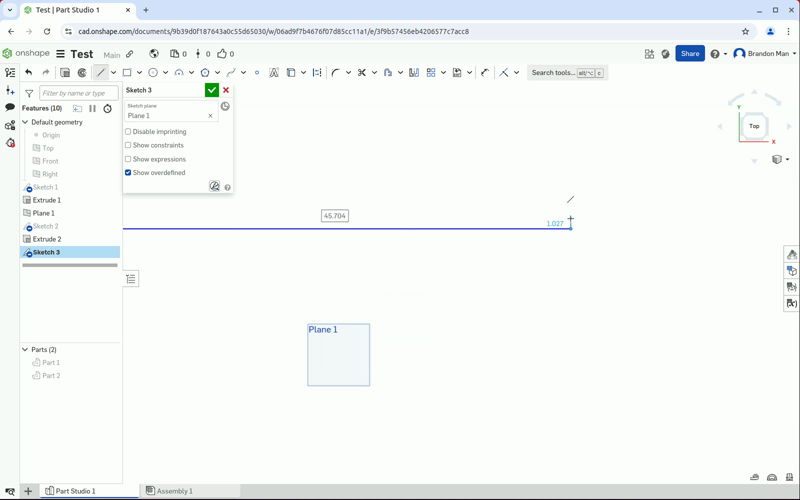
scroll(6)
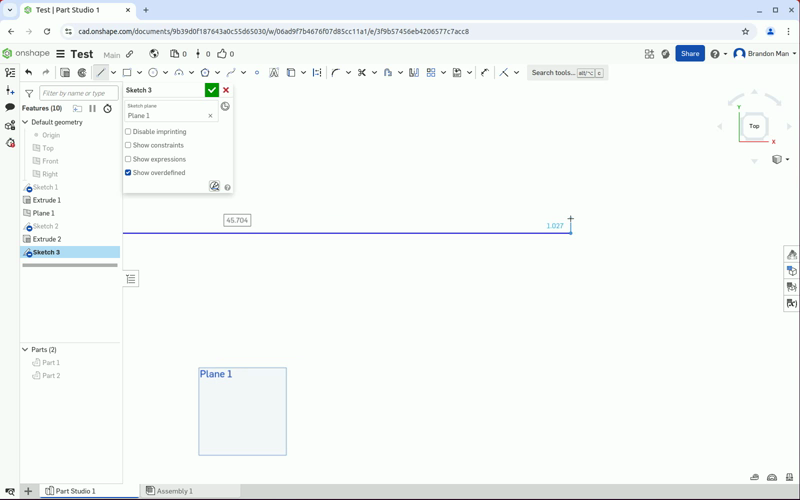
scroll(6)
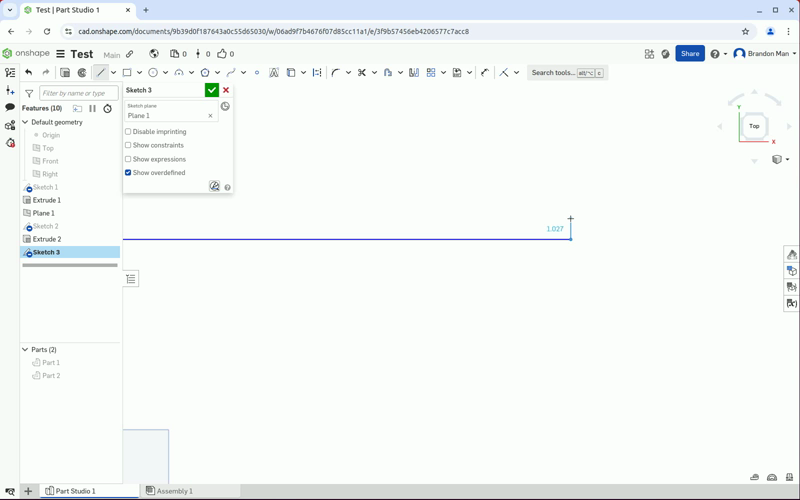
scroll(6)
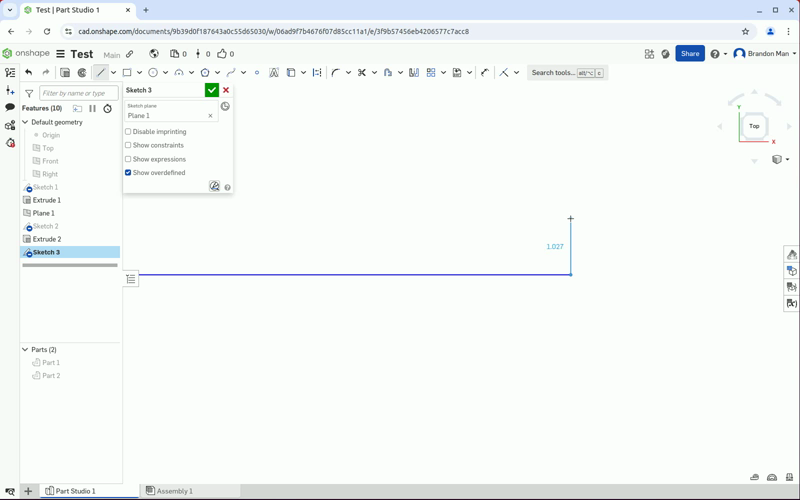
click(570, 218)
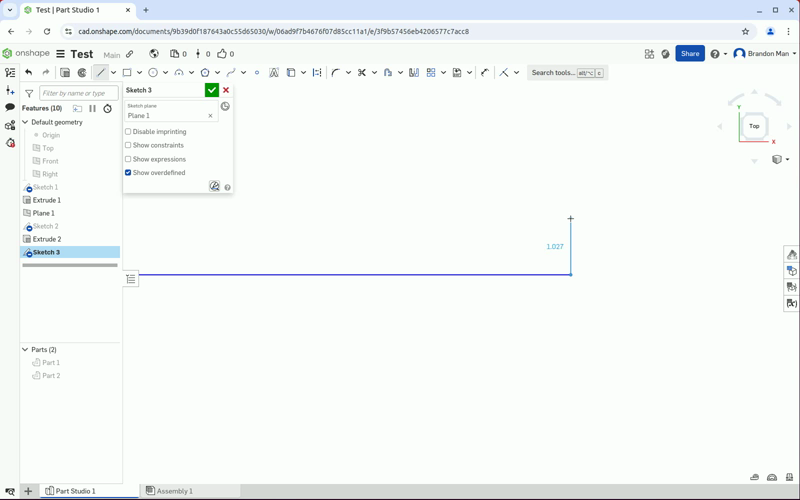
scroll(-6)
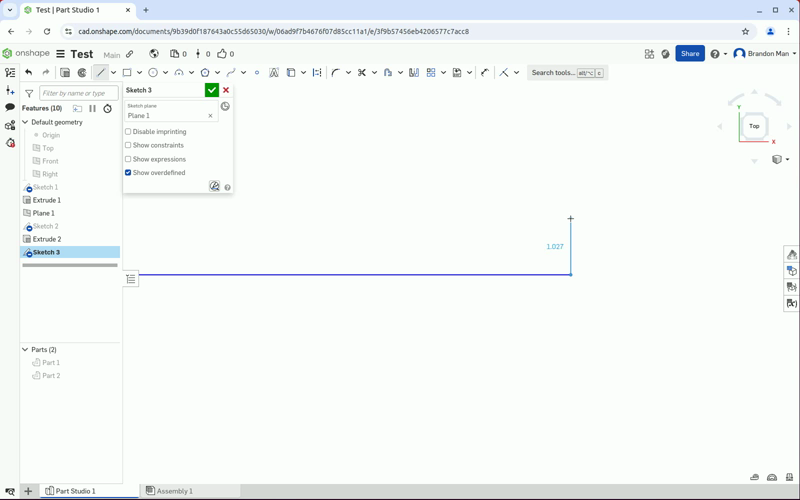
scroll(-6)
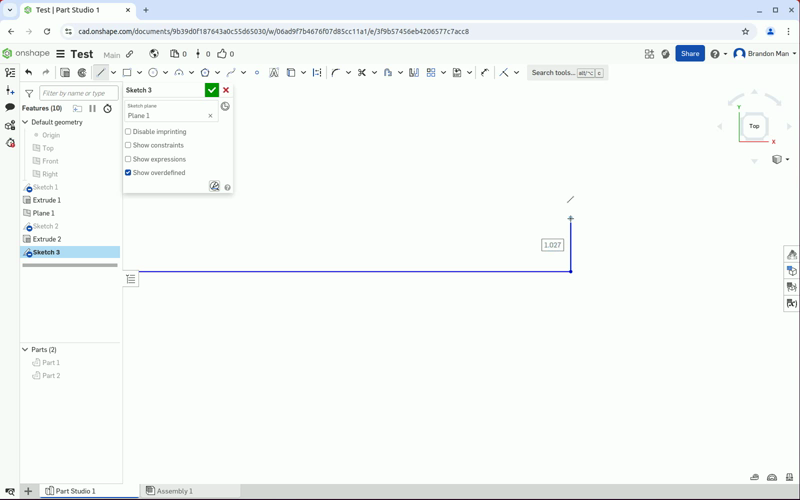
scroll(-6)
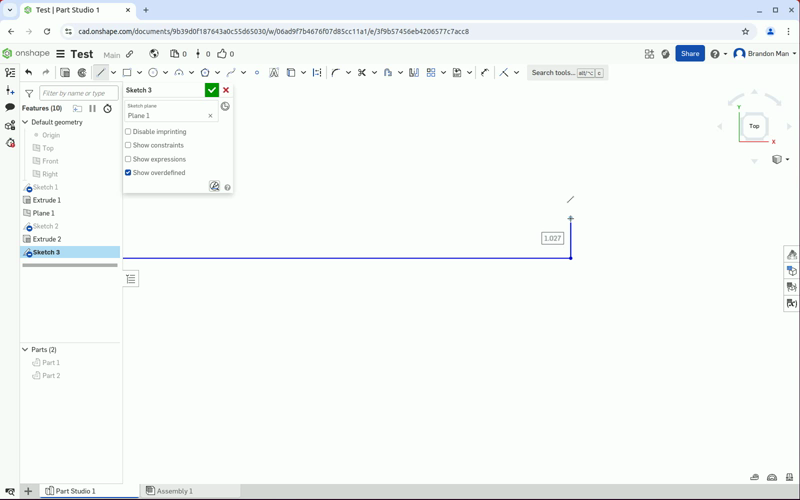
scroll(-6)
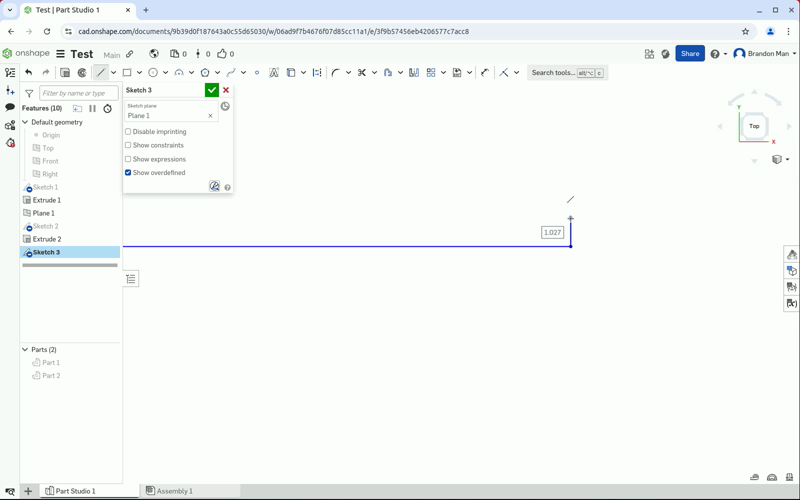
scroll(-6)
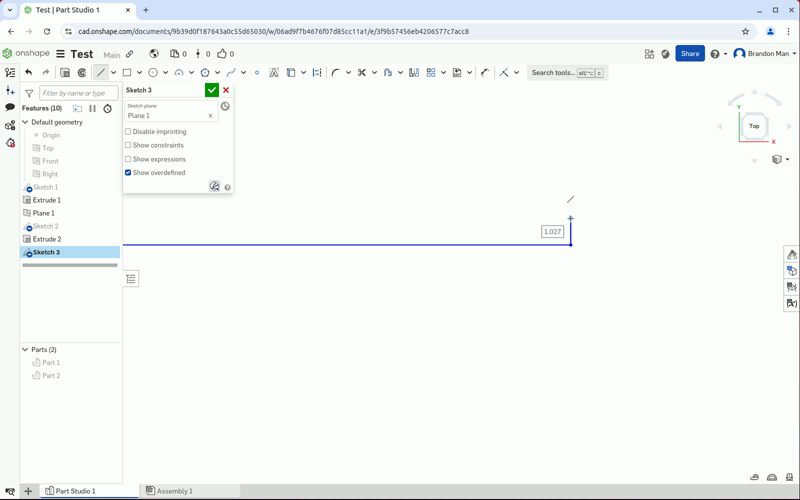
scroll(-6)
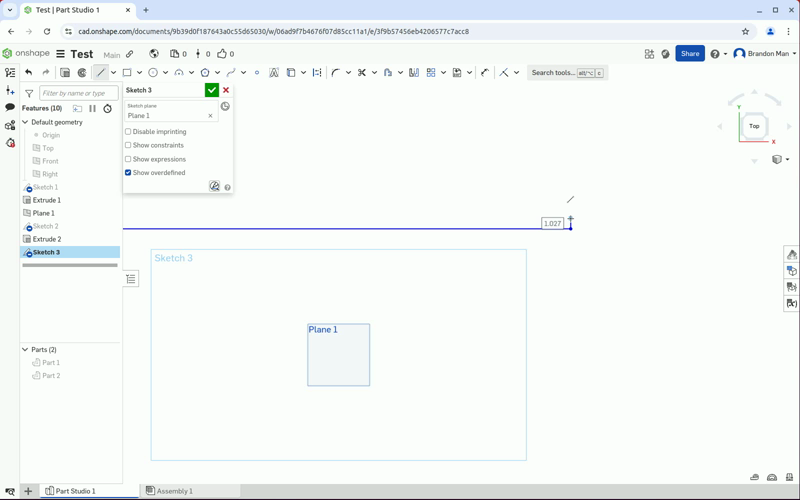
scroll(-6)
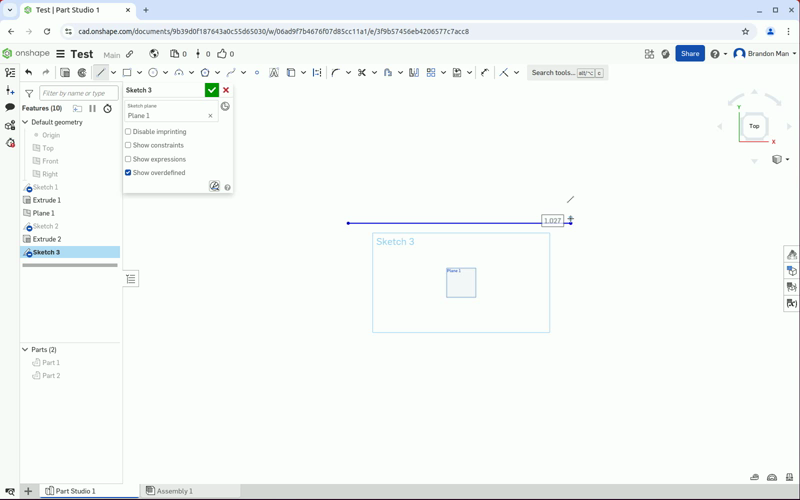
key_up(shift)
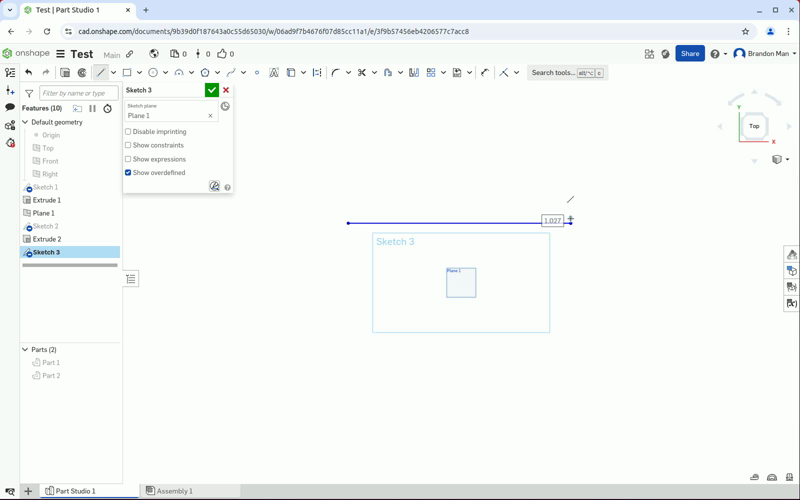
key_down(shift)
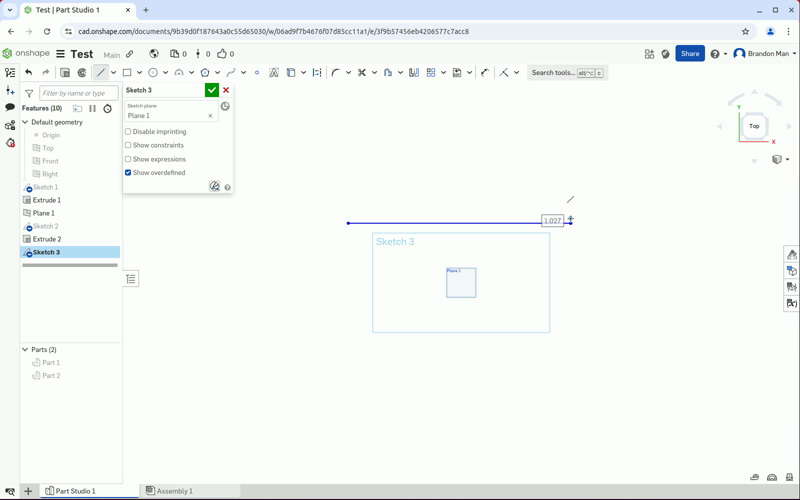
mouse_move(348, 218)
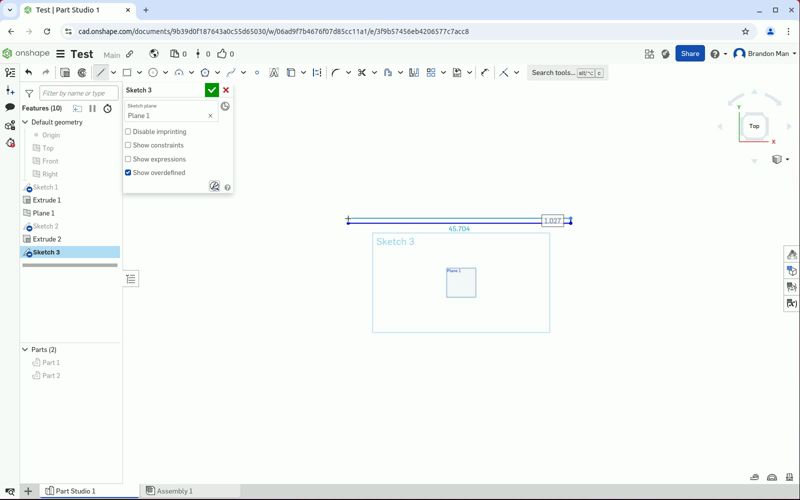
click(348, 218)
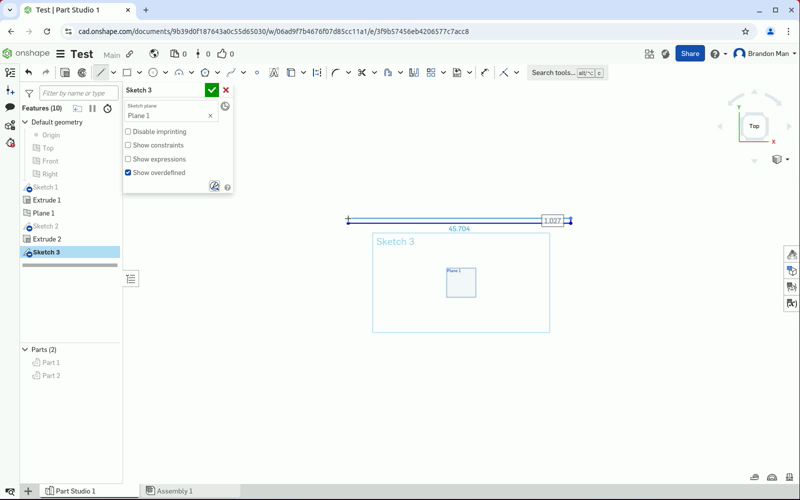
key_up(shift)
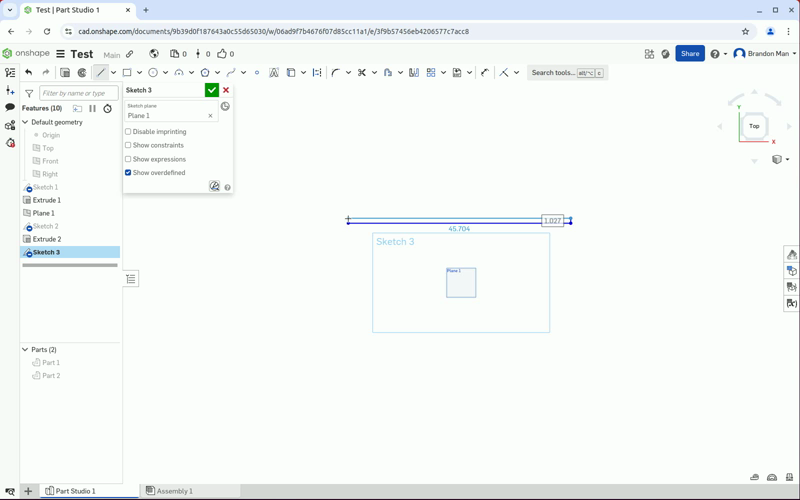
mouse_move(378, 218)
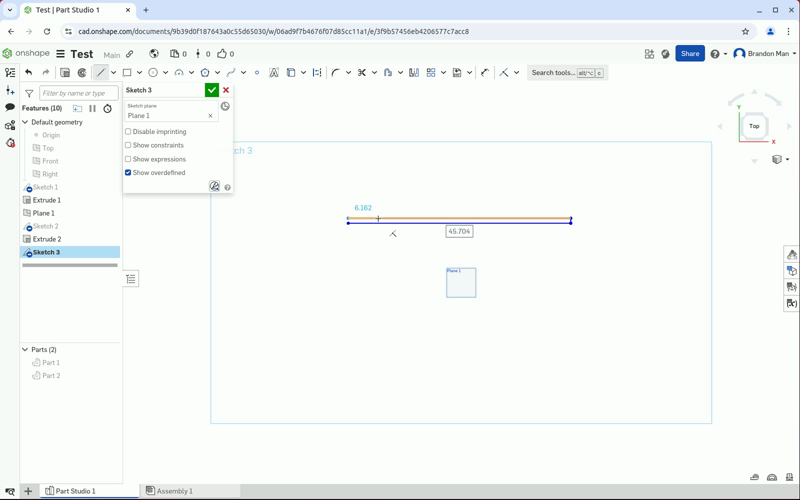
key_down(shift)
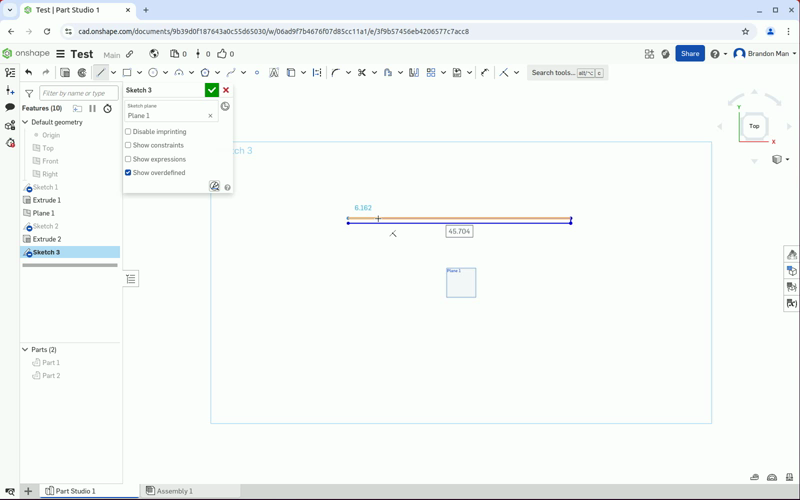
mouse_move(348, 223)
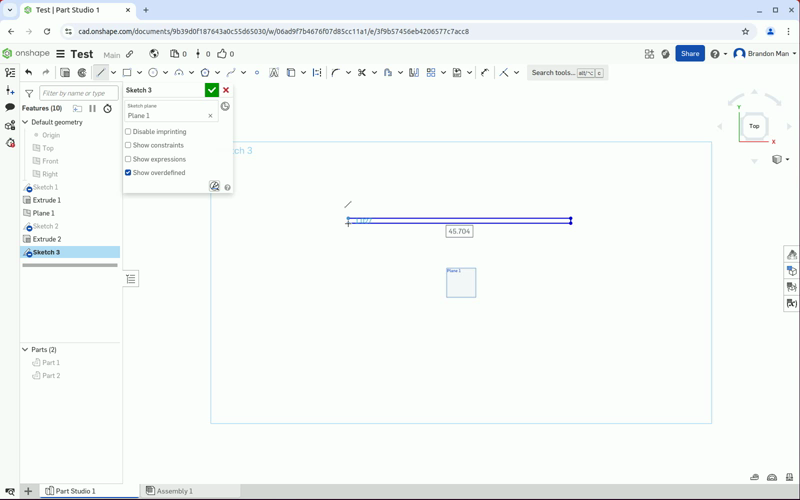
scroll(6)
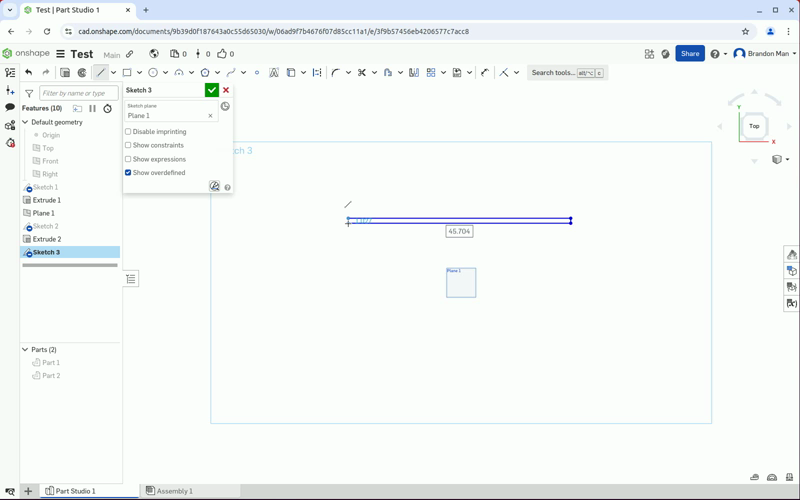
scroll(6)
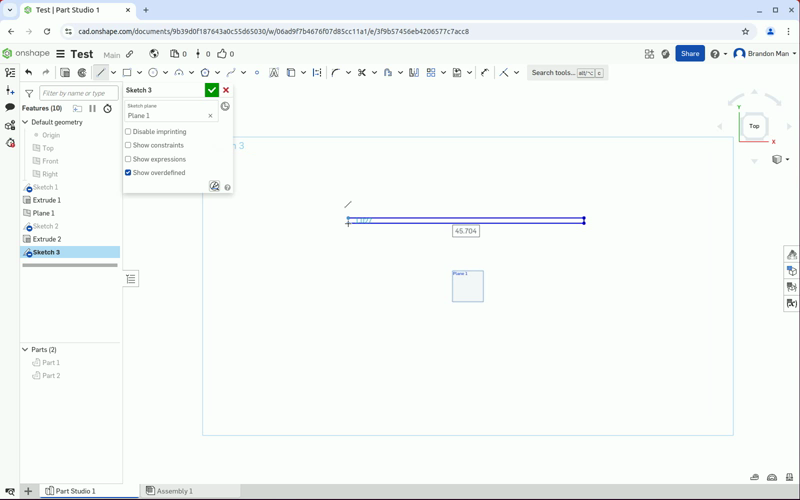
scroll(6)
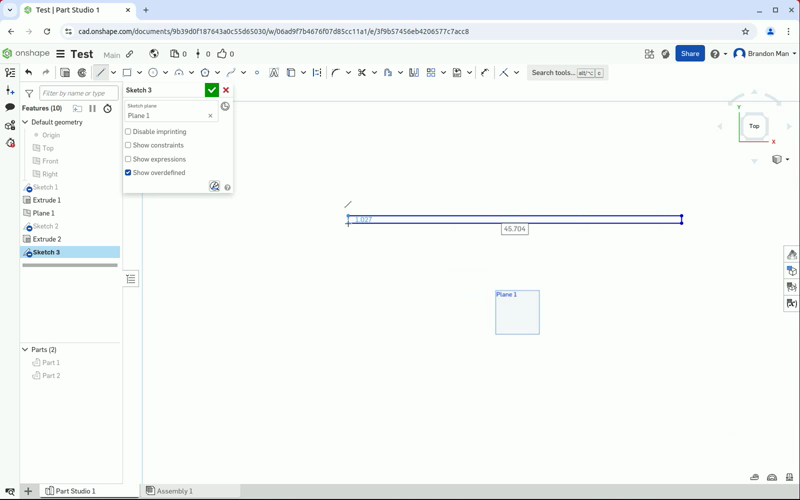
scroll(6)
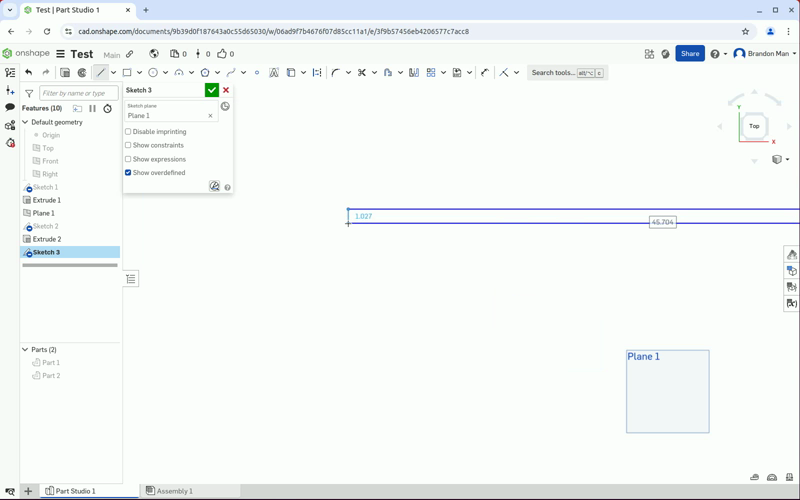
scroll(6)
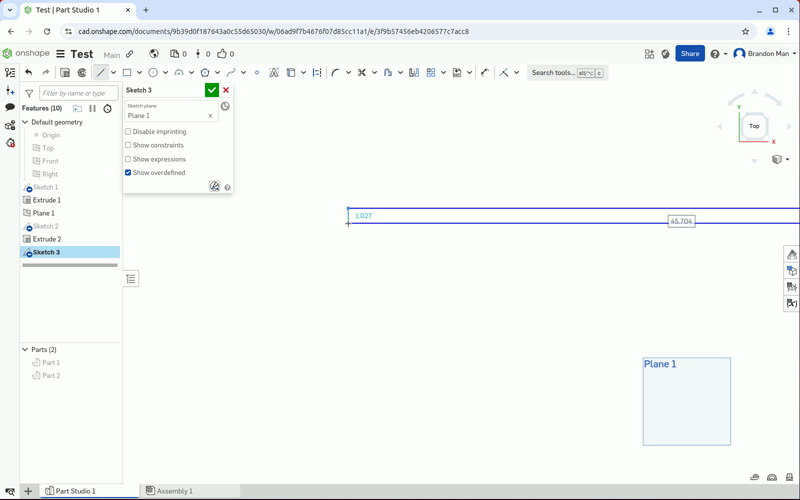
scroll(6)
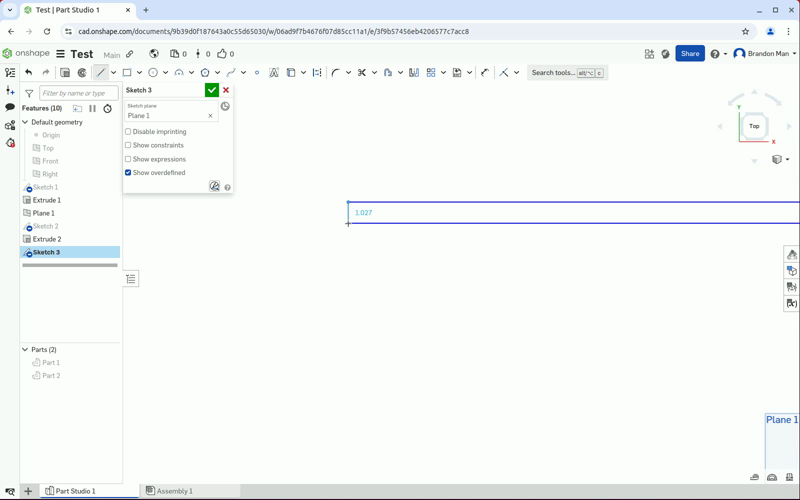
scroll(6)
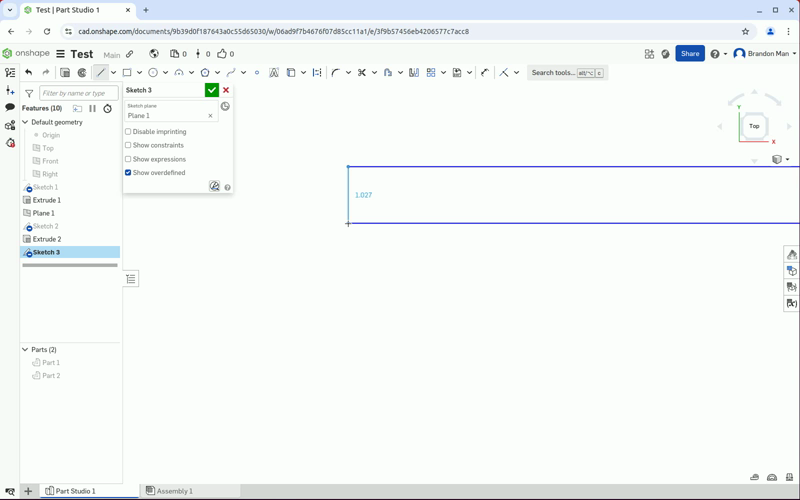
key_up(shift)
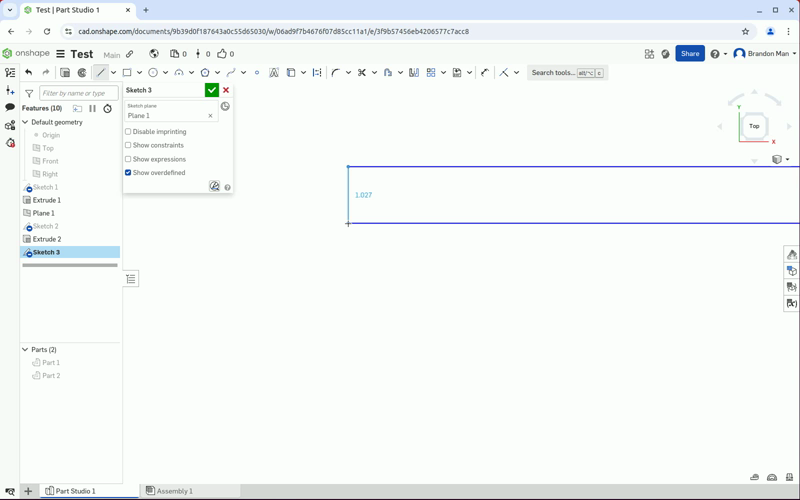
click(348, 223)
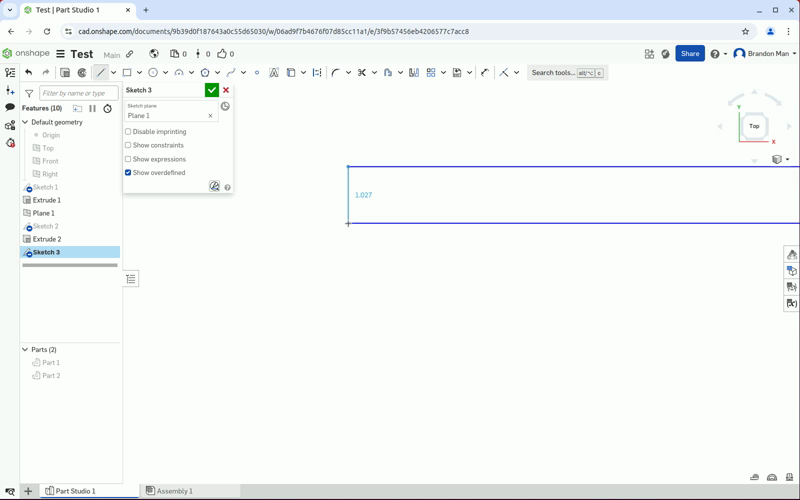
scroll(-6)
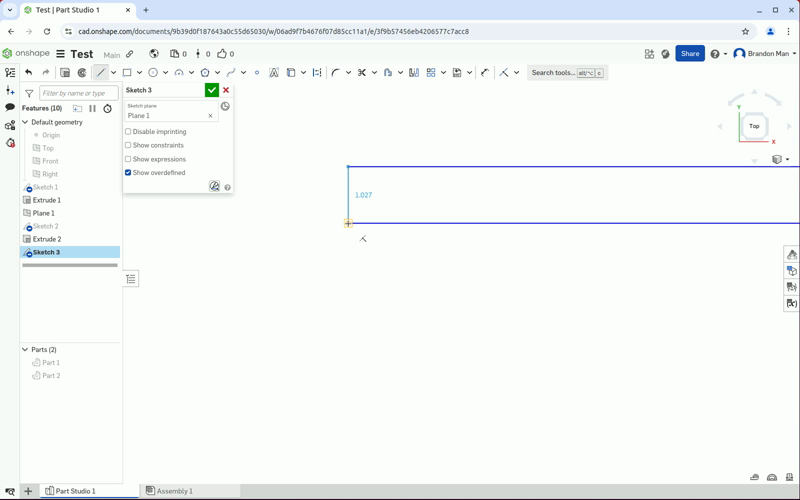
scroll(-6)
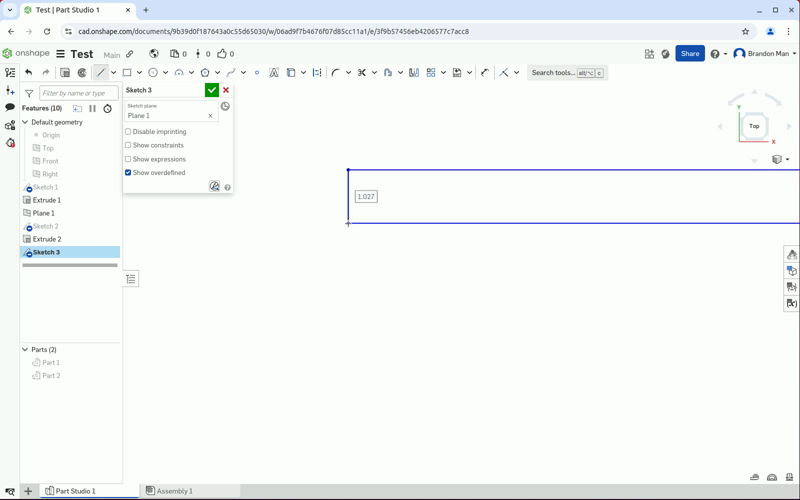
scroll(-6)
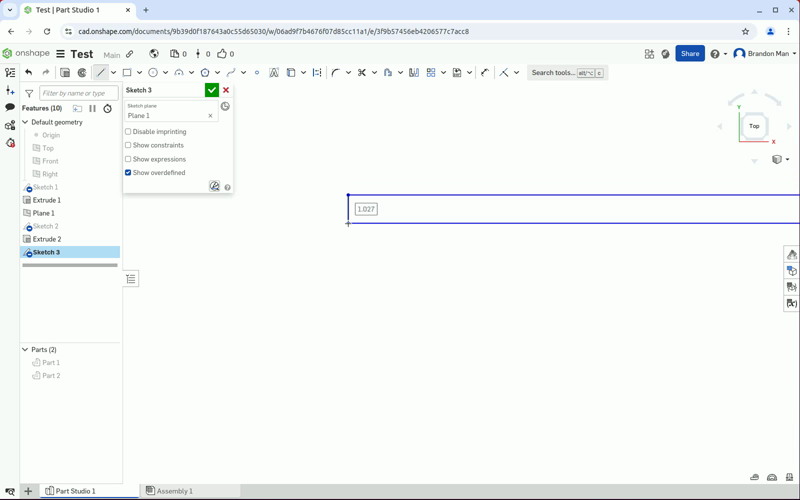
scroll(-6)
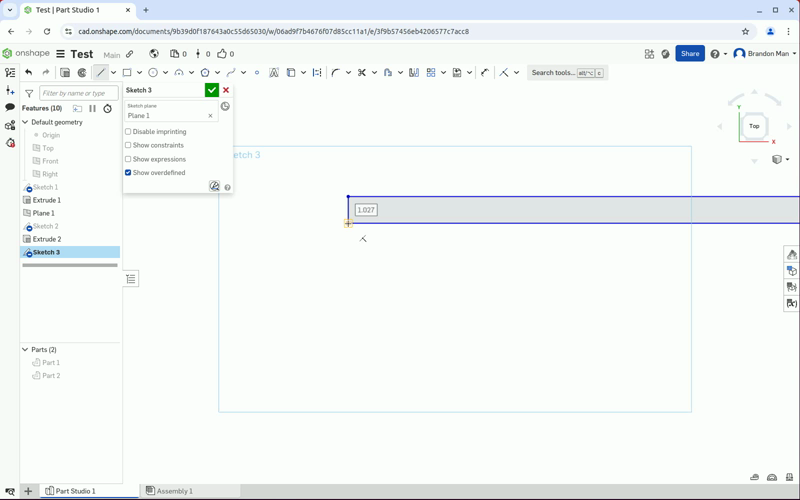
scroll(-6)
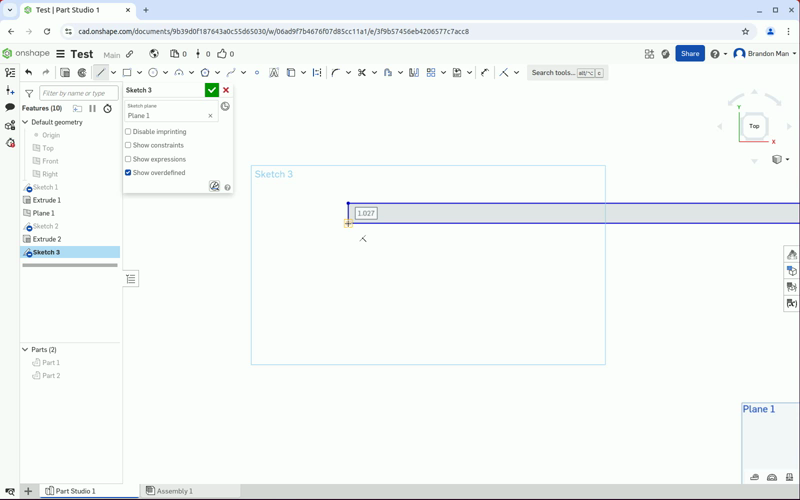
scroll(-6)
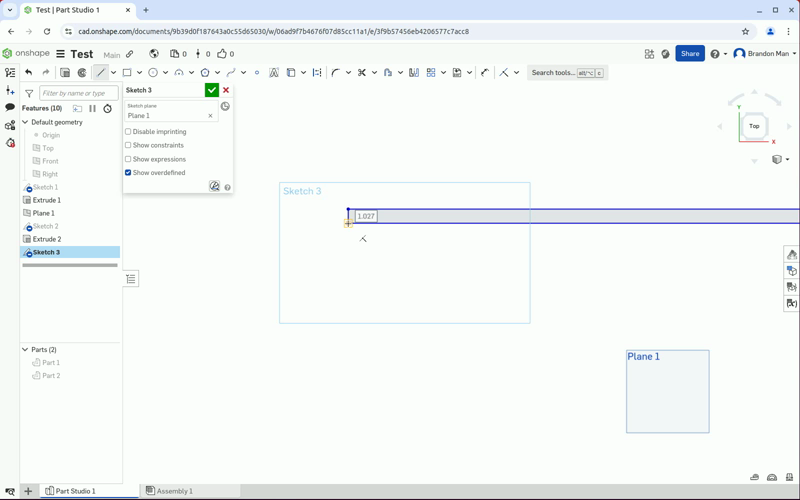
scroll(-6)
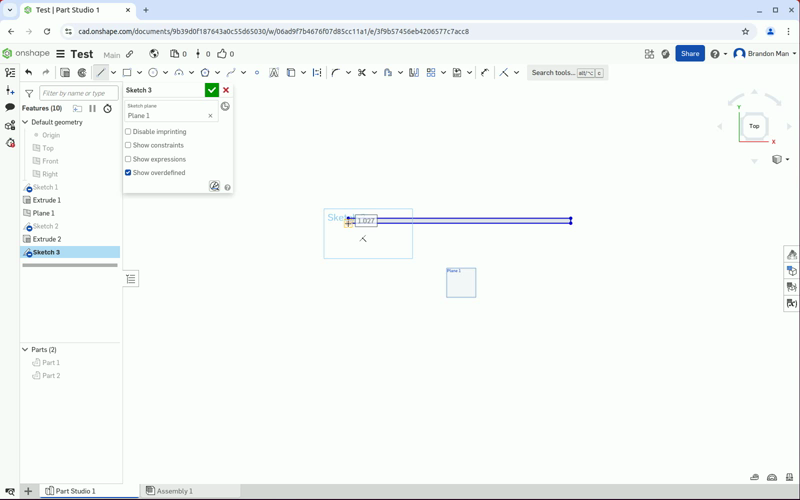
key(esc)
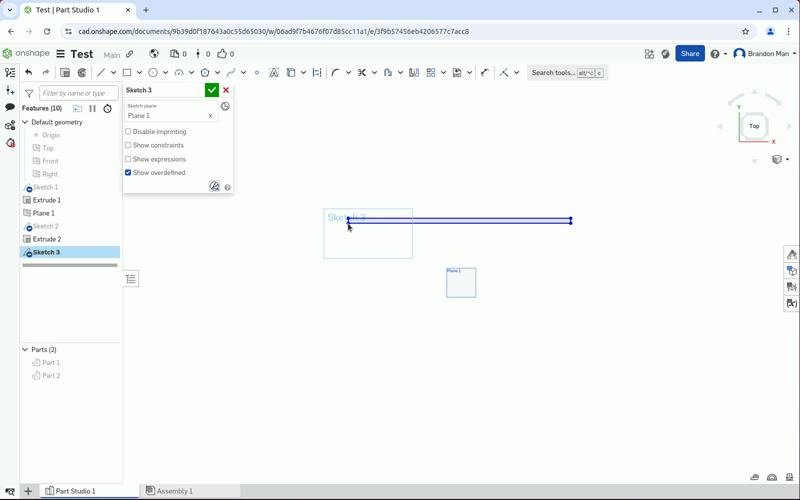
mouse_move(388, 222)
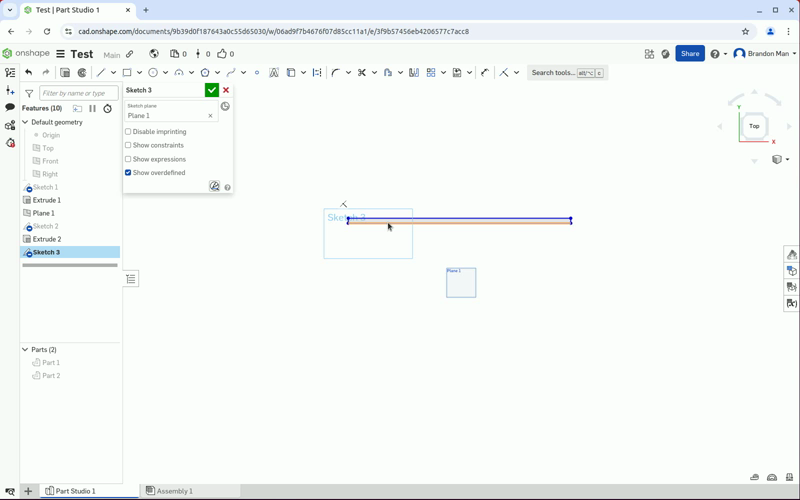
scroll(6)
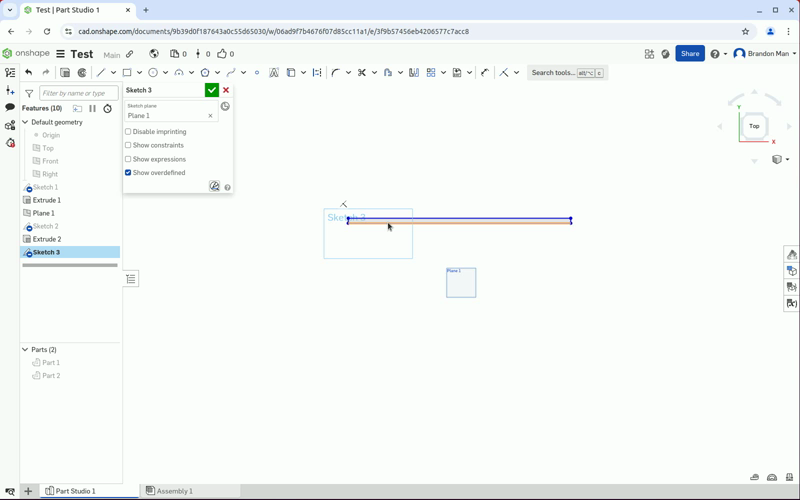
scroll(6)
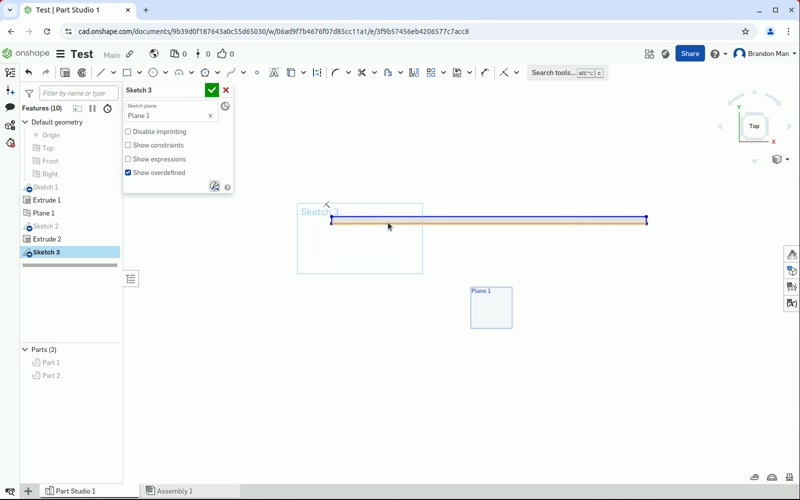
scroll(6)
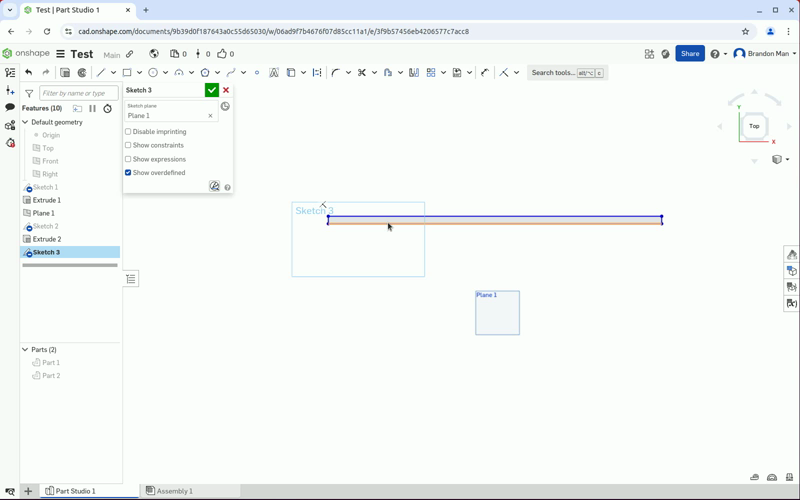
scroll(6)
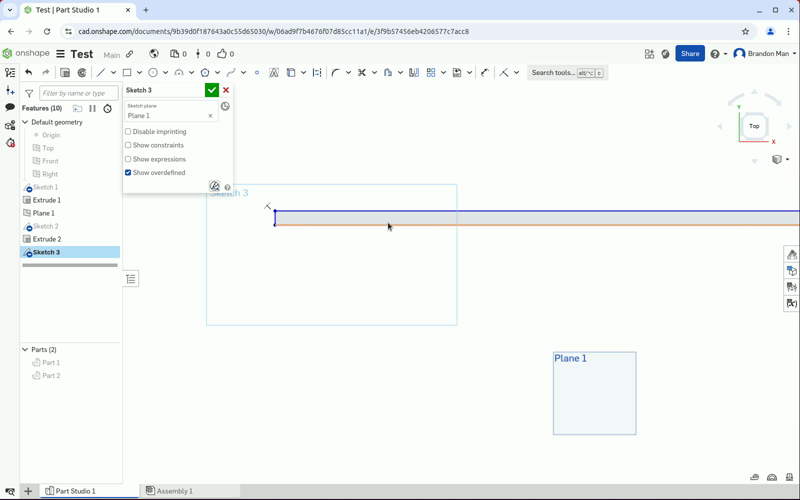
scroll(6)
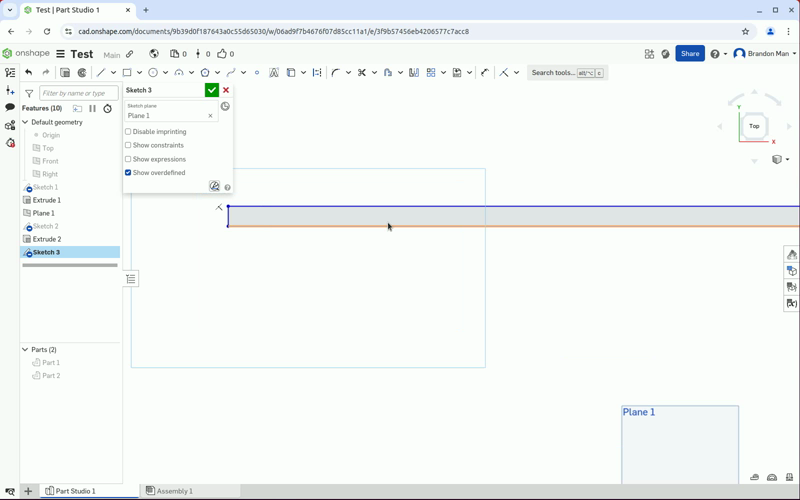
scroll(6)
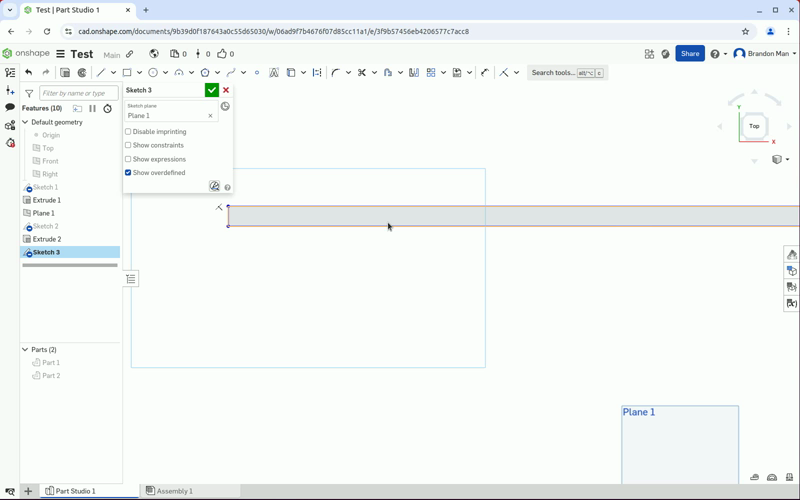
scroll(6)
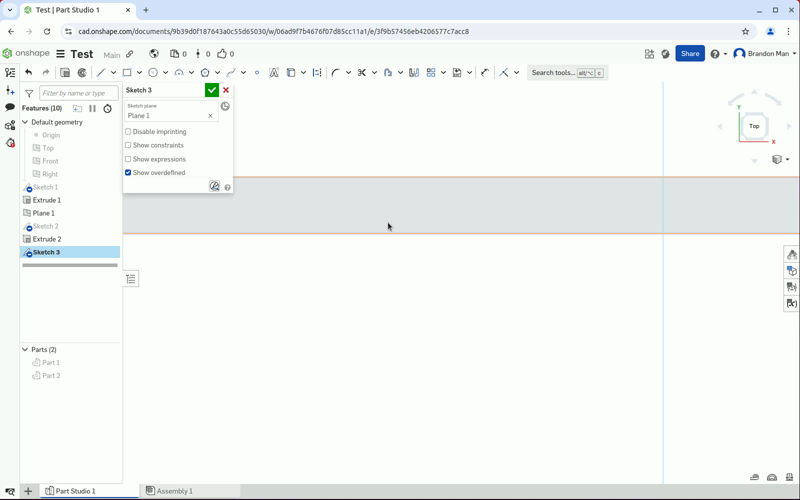
click(388, 222)
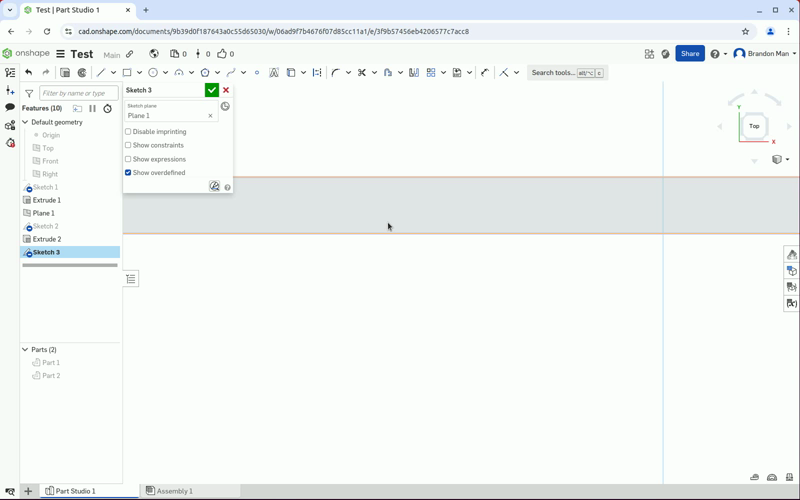
scroll(-6)
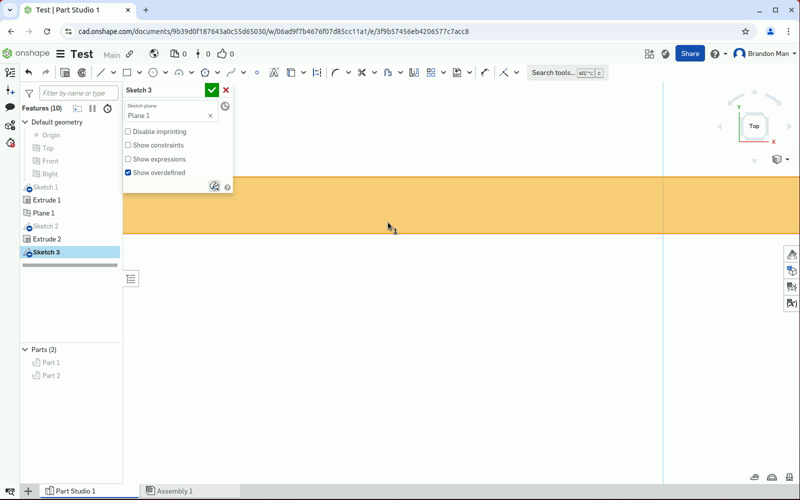
scroll(-6)
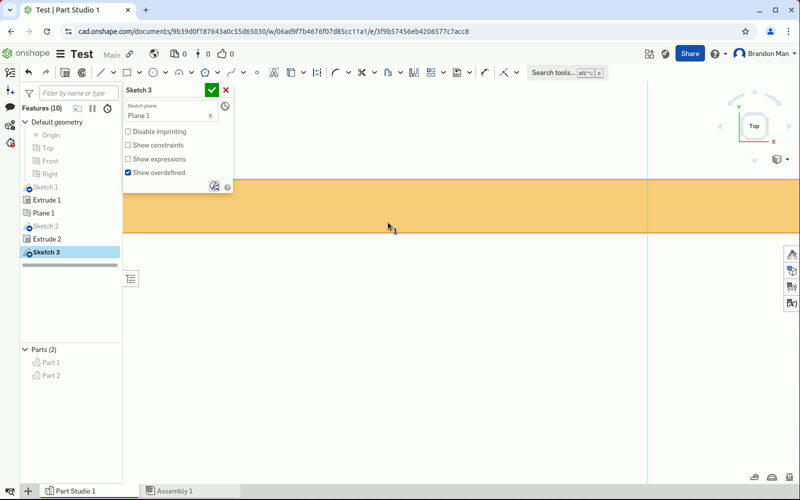
scroll(-6)
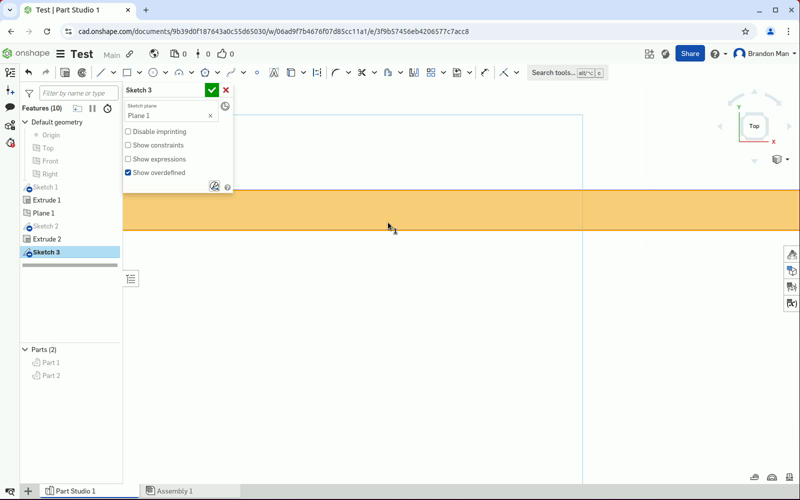
scroll(-6)
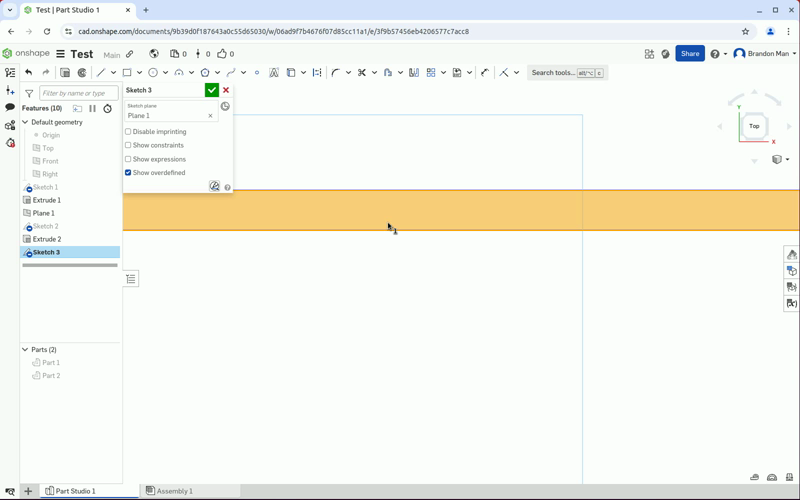
scroll(-6)
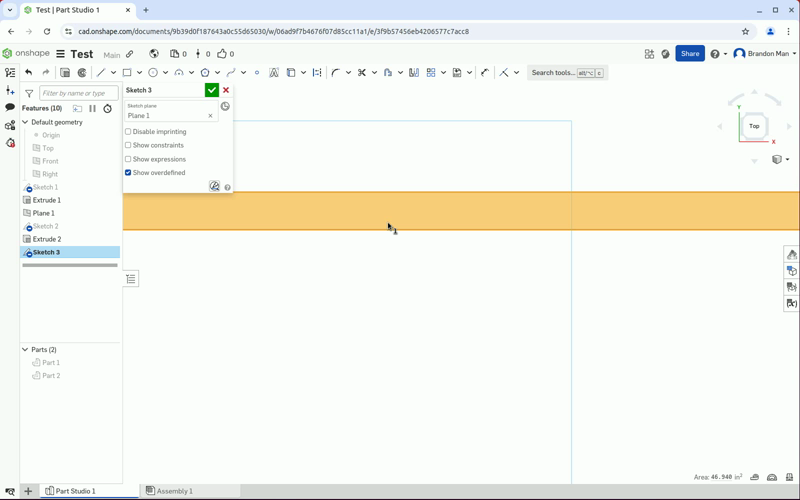
scroll(-6)
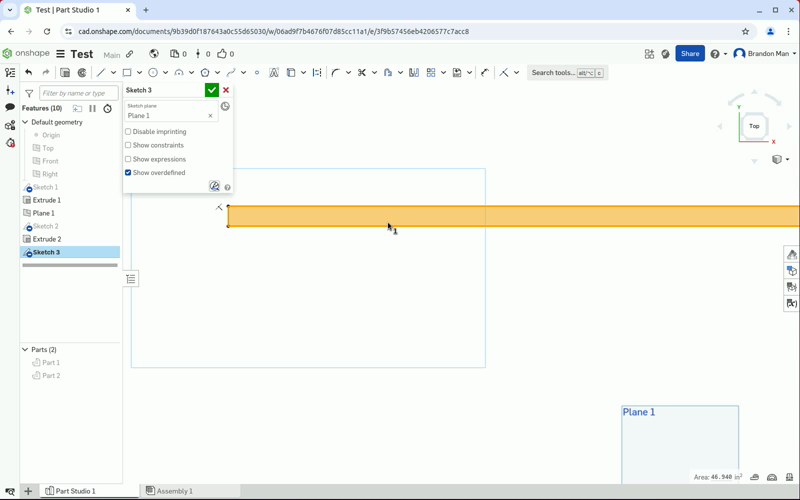
scroll(-6)
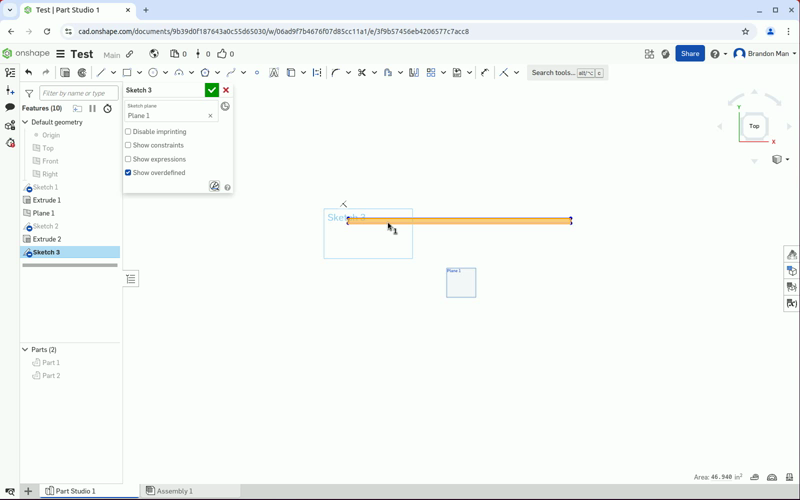
mouse_move(73, 352)
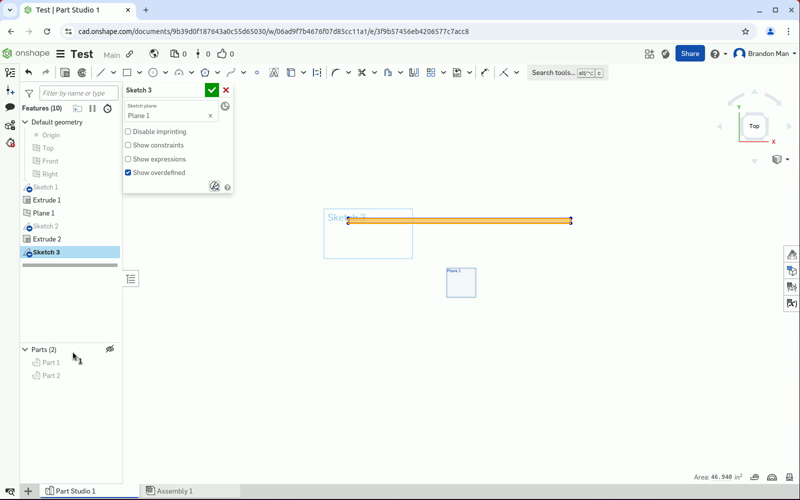
key(shift+y)
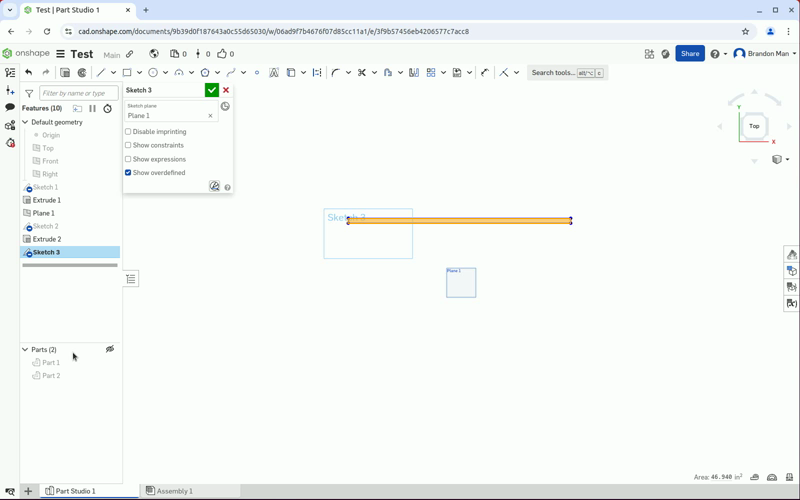
key(shift+e)
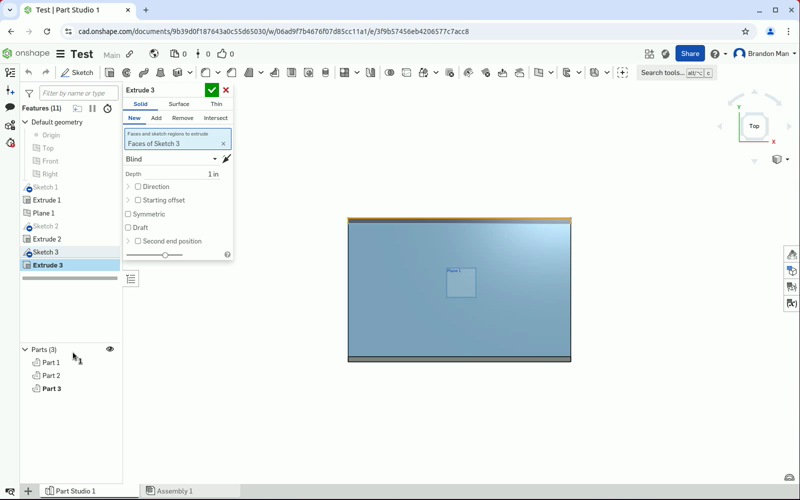
mouse_move(143, 106)
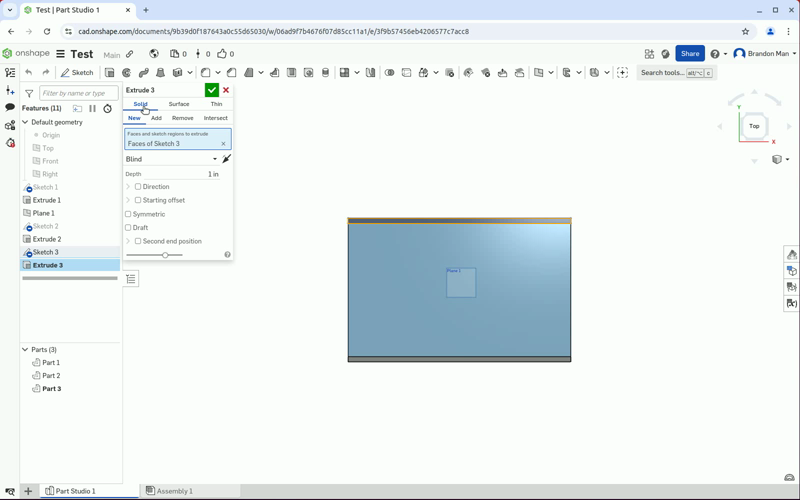
click(143, 106)
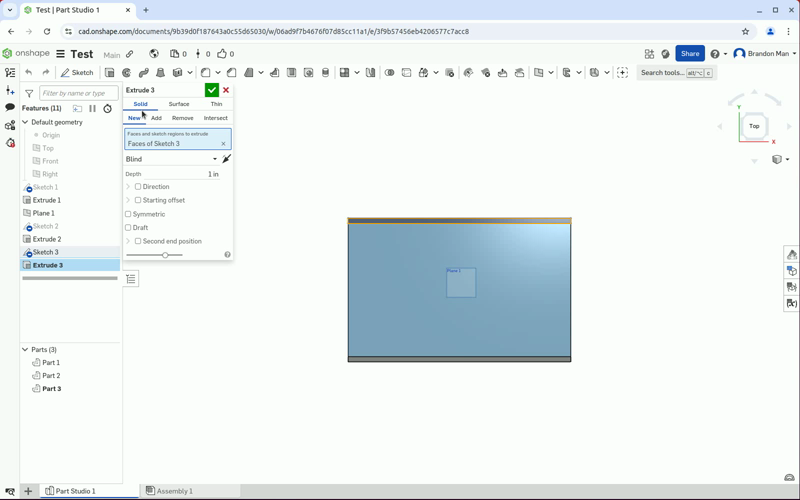
mouse_move(137, 120)
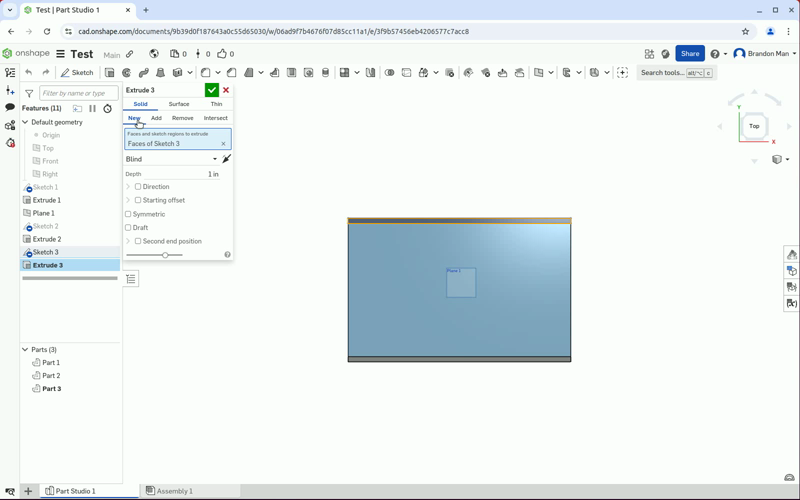
click(137, 120)
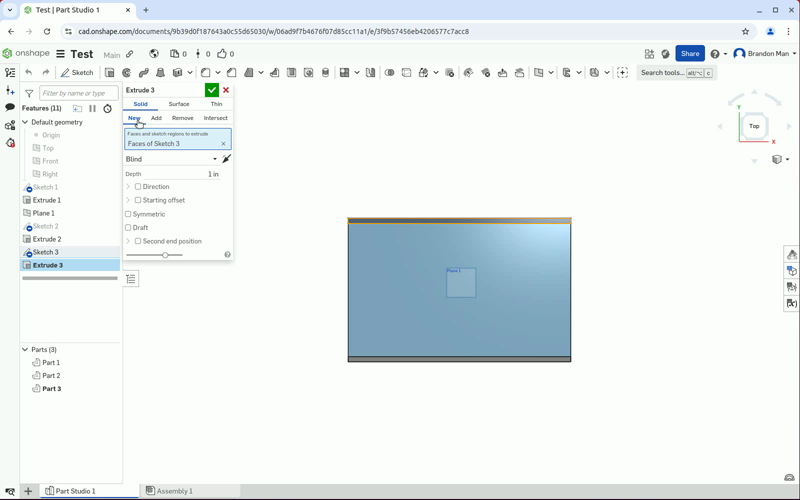
key(tab, 4)
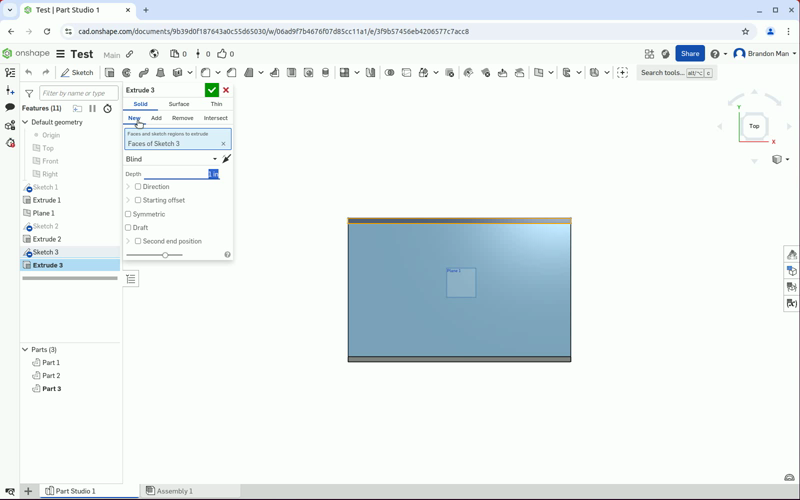
text(5.536)
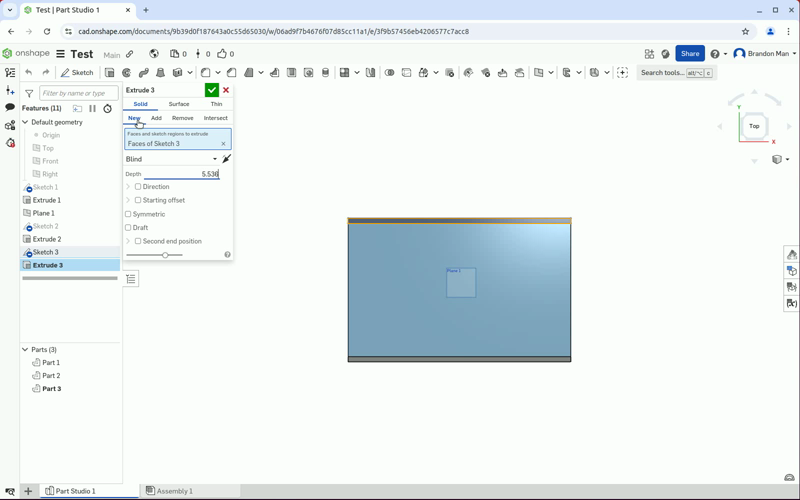
key(enter)
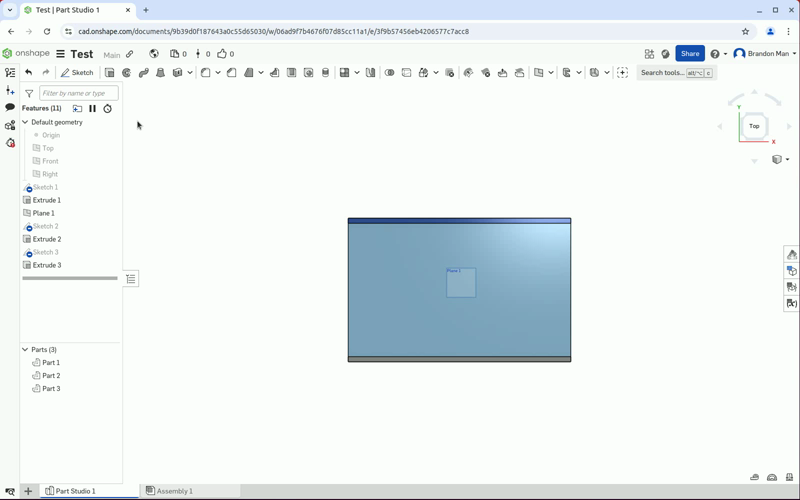
key(shift+h)
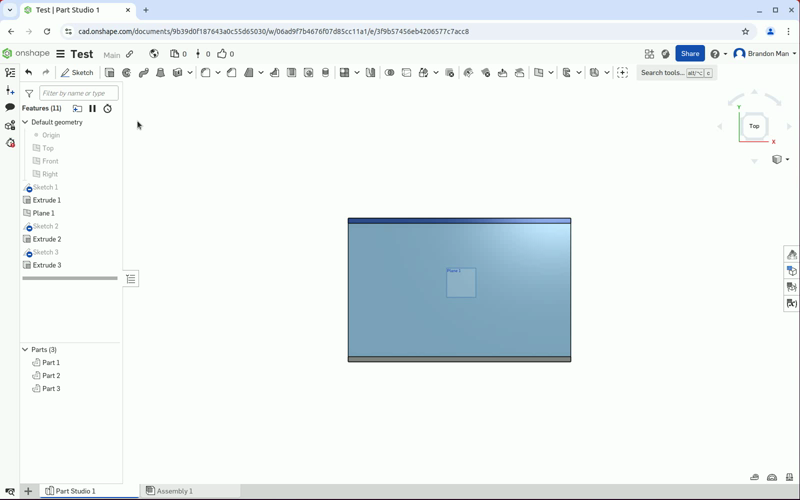
key(shift+h)
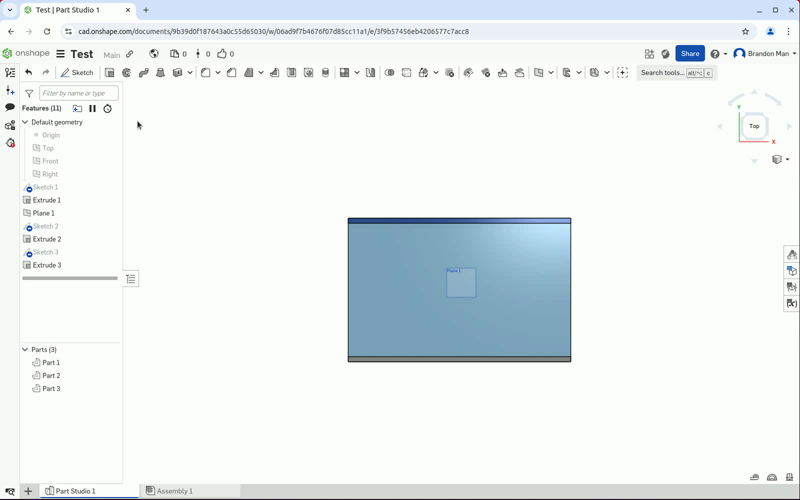
mouse_move(73, 189)
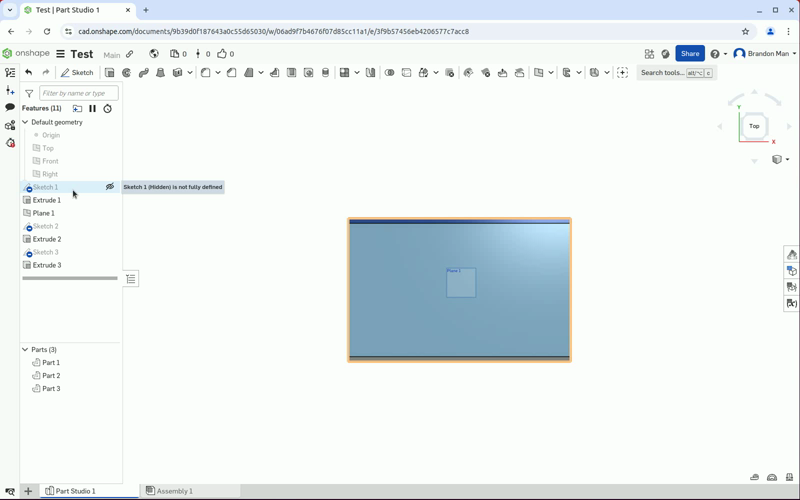
click(73, 189)
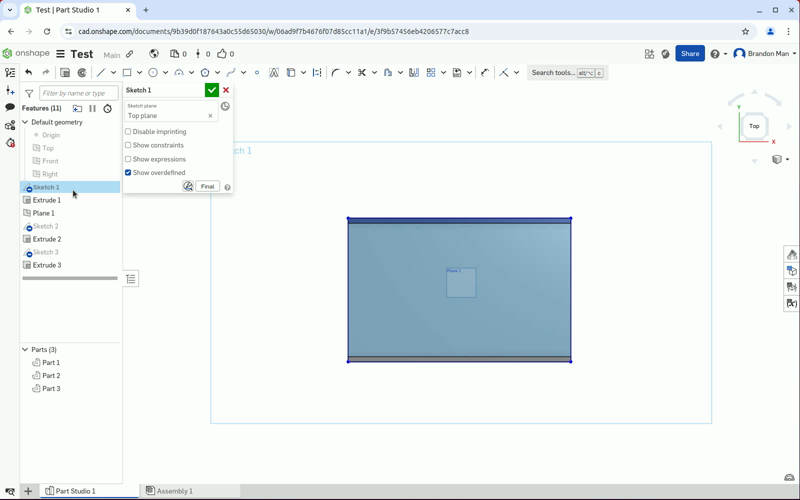
mouse_move(229, 92)
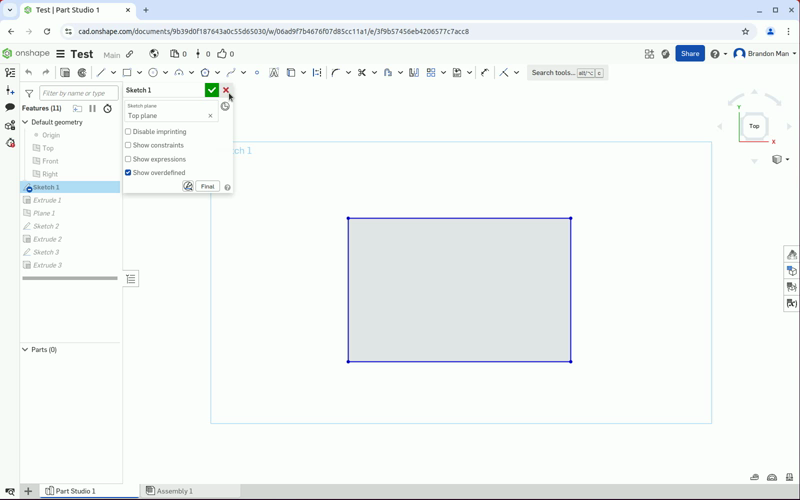
click(229, 92)
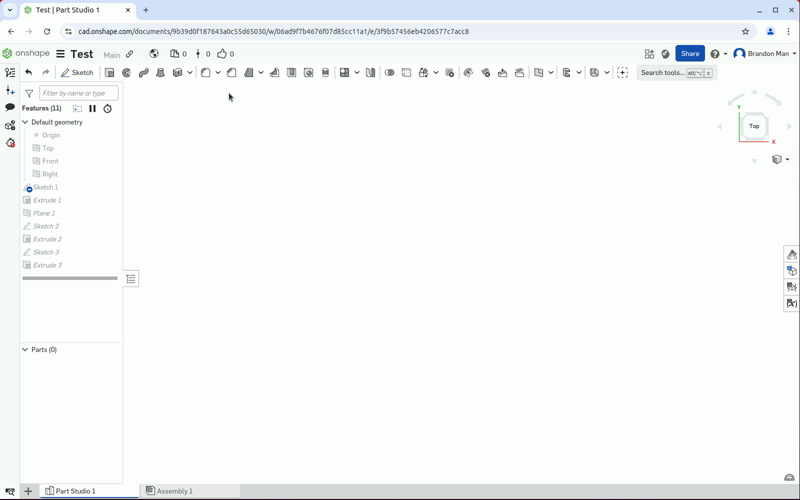
key(shift+s)
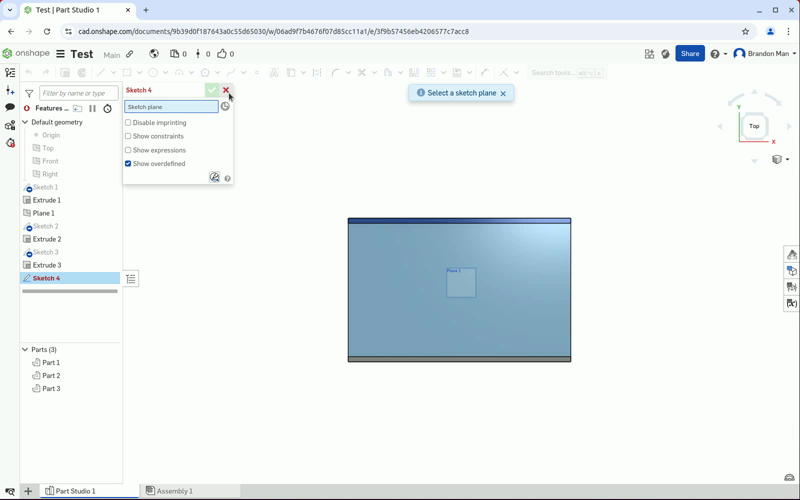
mouse_move(73, 215)
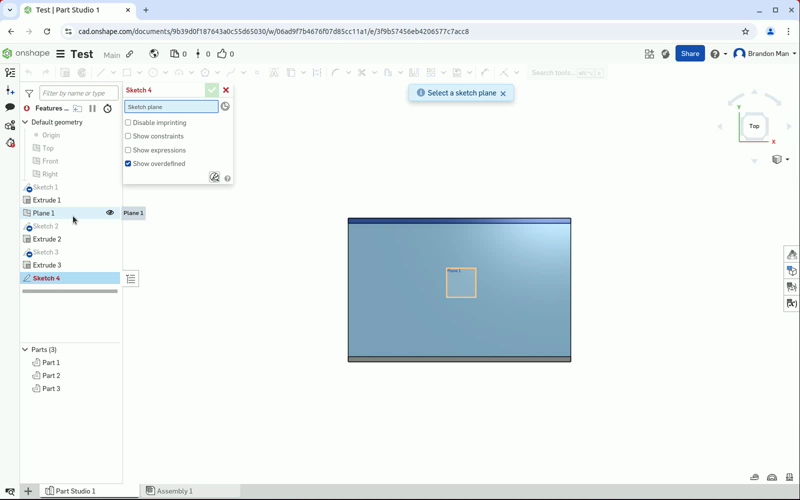
click(73, 215)
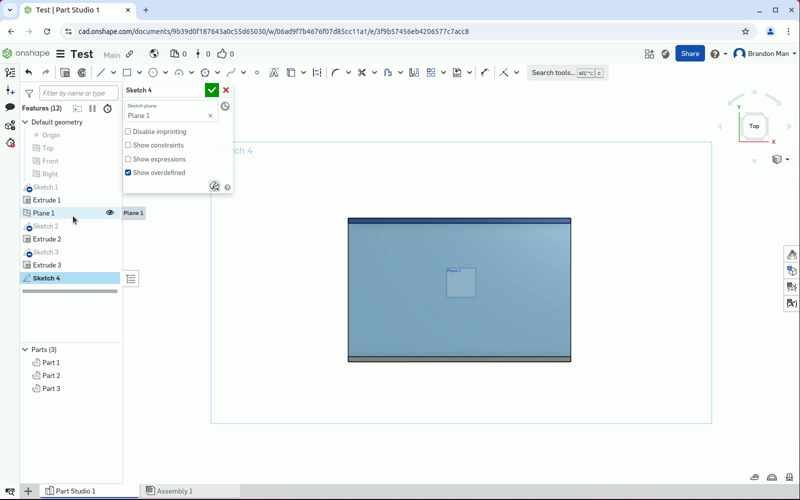
mouse_move(73, 352)
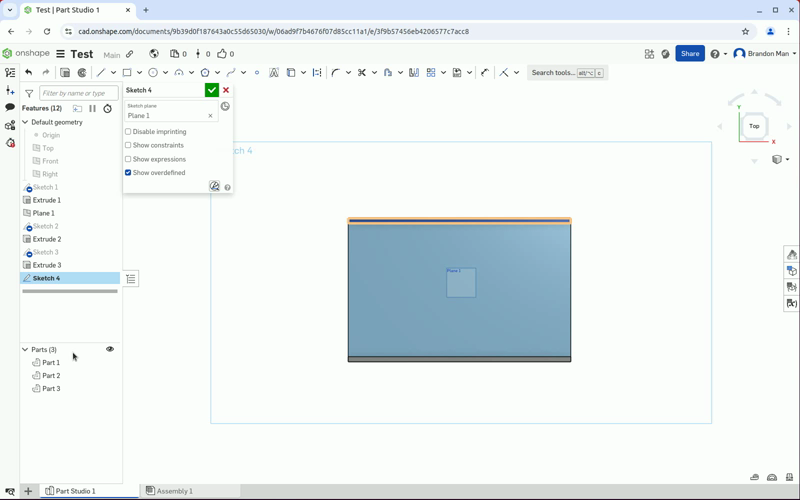
key(y)
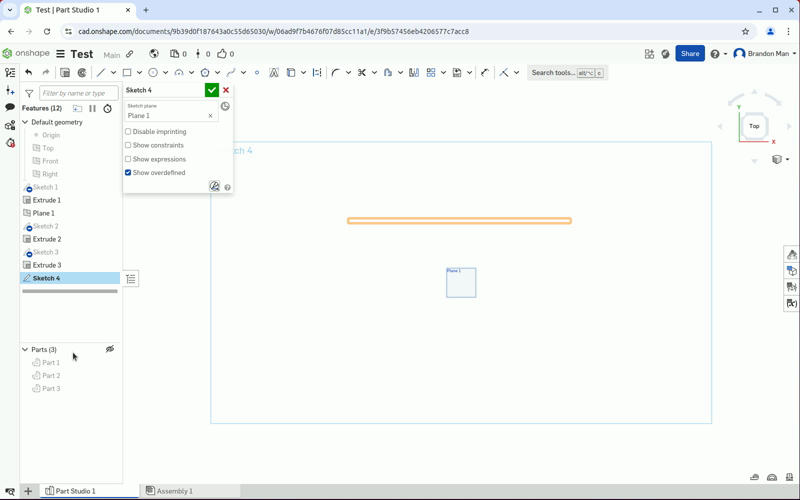
key(l)
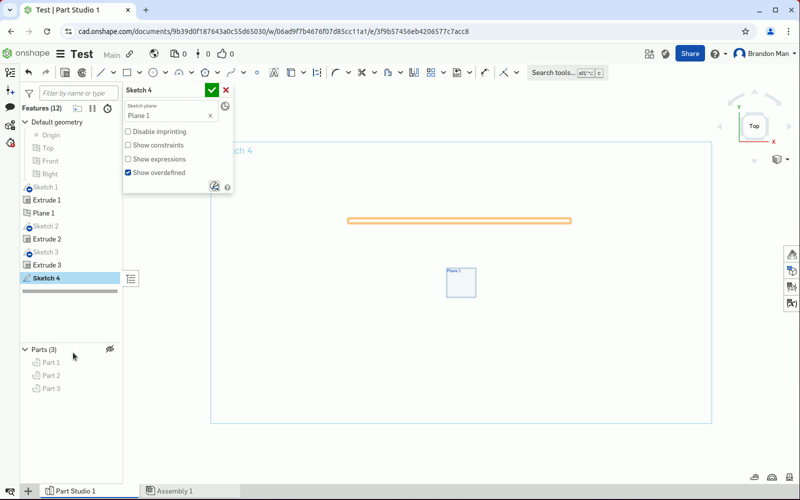
key_down(shift)
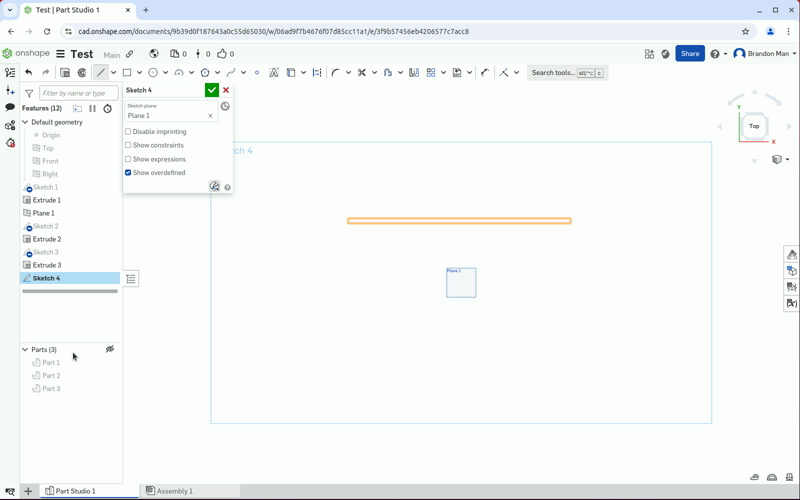
mouse_move(566, 355)
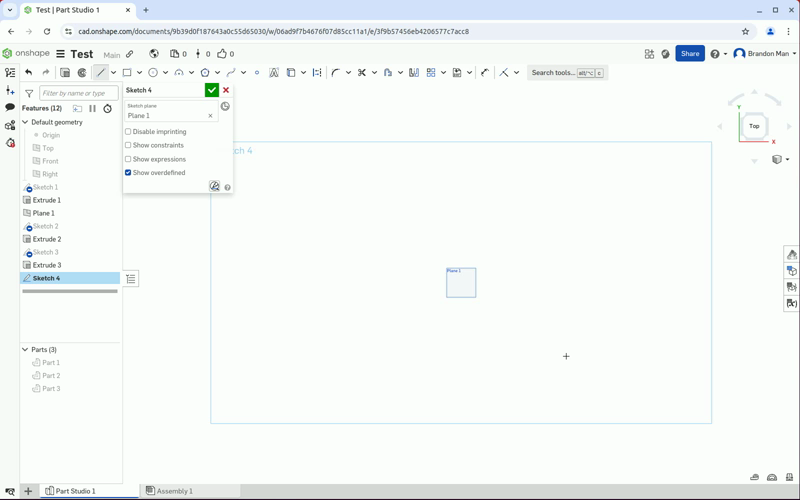
click(566, 355)
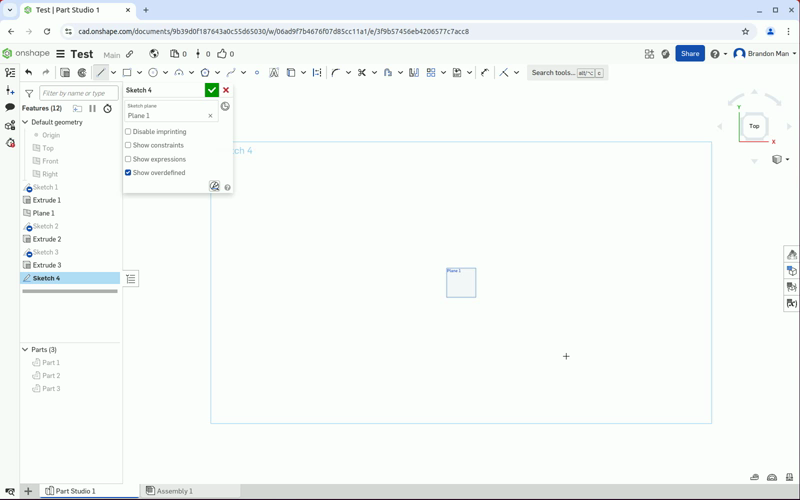
key_up(shift)
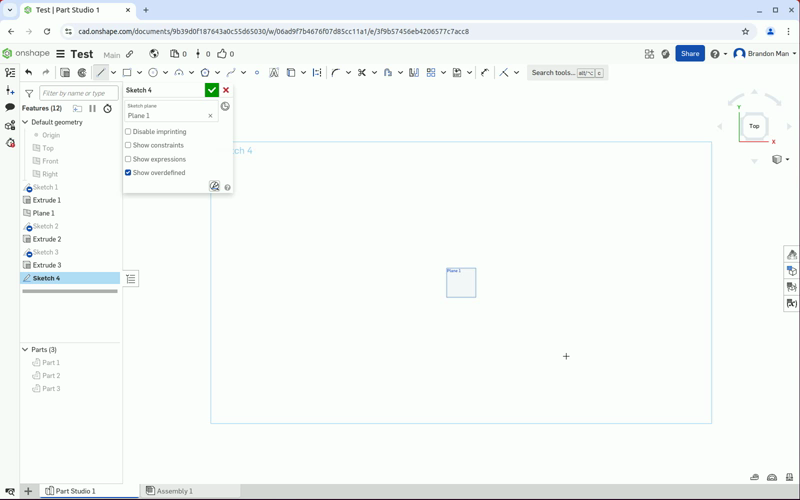
key_down(shift)
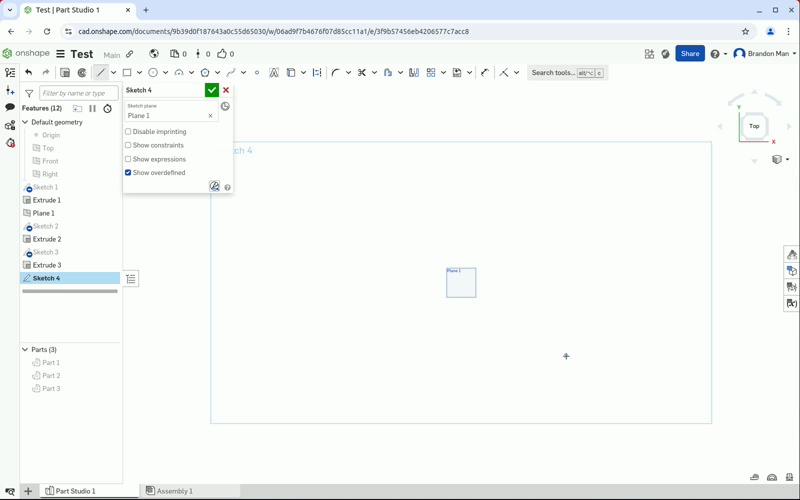
mouse_move(589, 355)
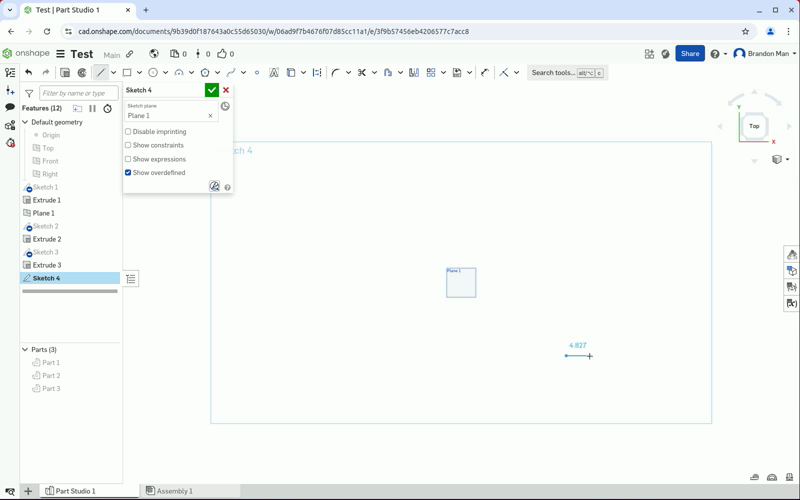
mouse_move(571, 355)
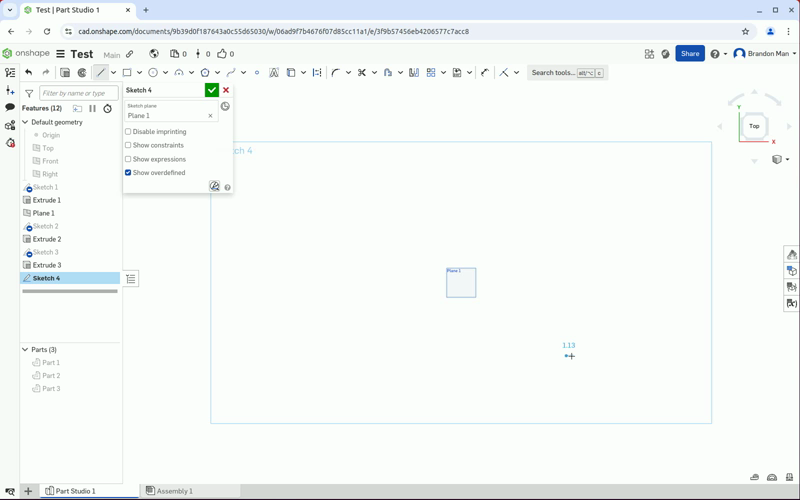
scroll(6)
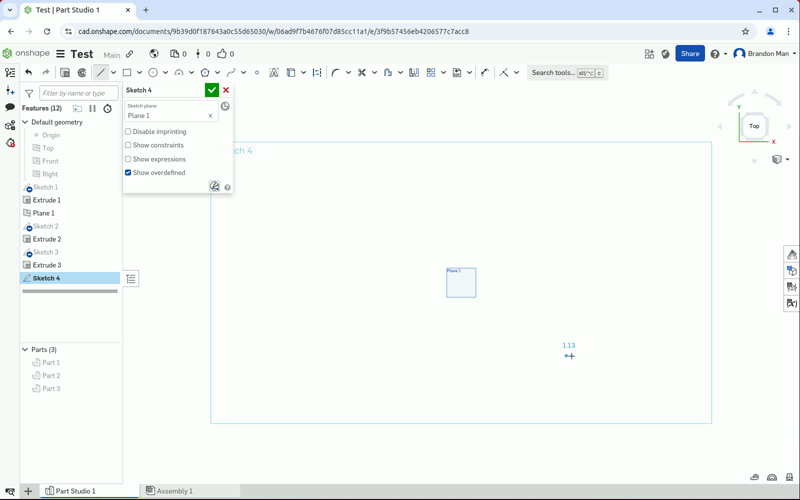
scroll(6)
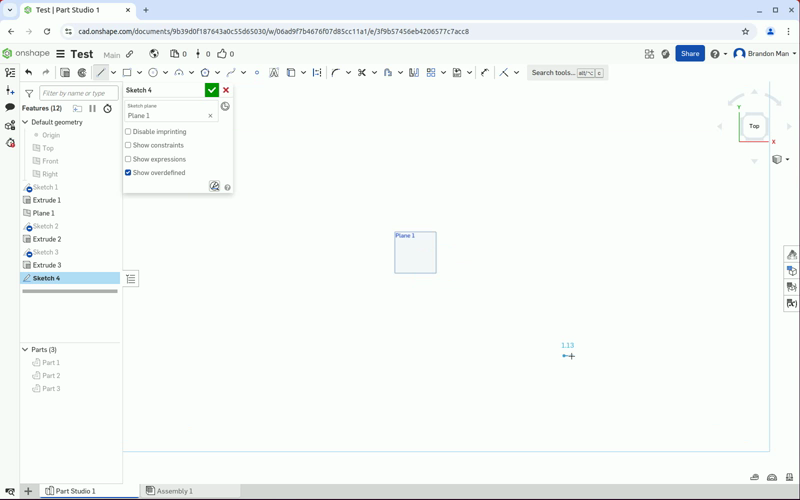
scroll(6)
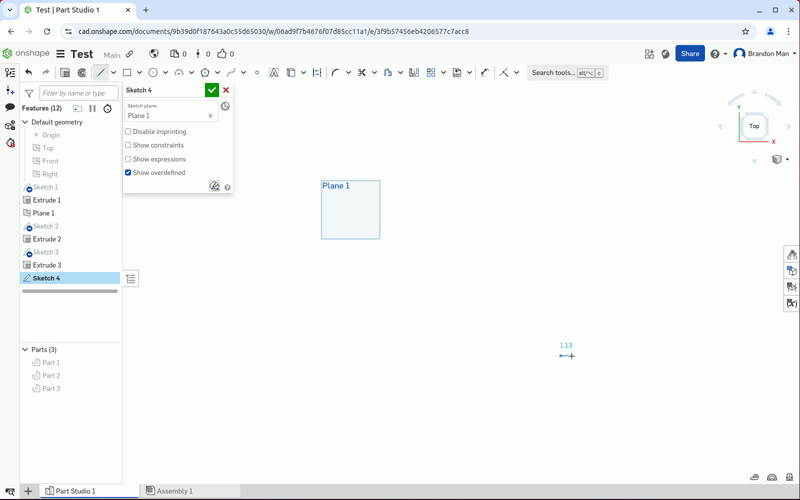
scroll(6)
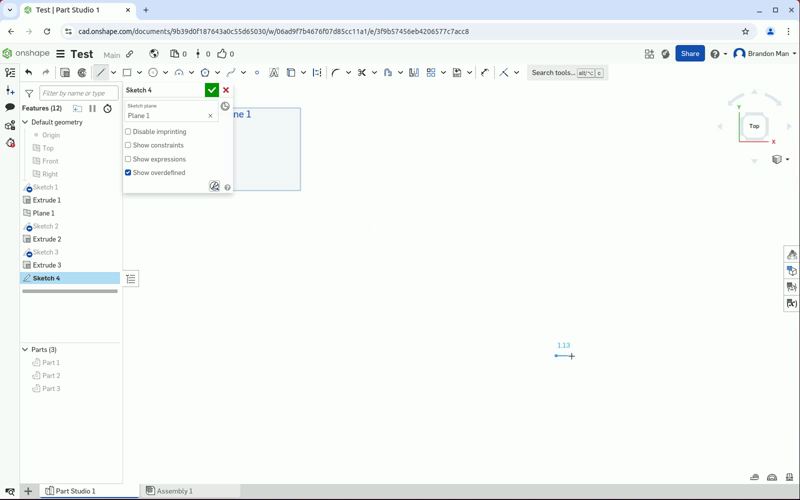
scroll(6)
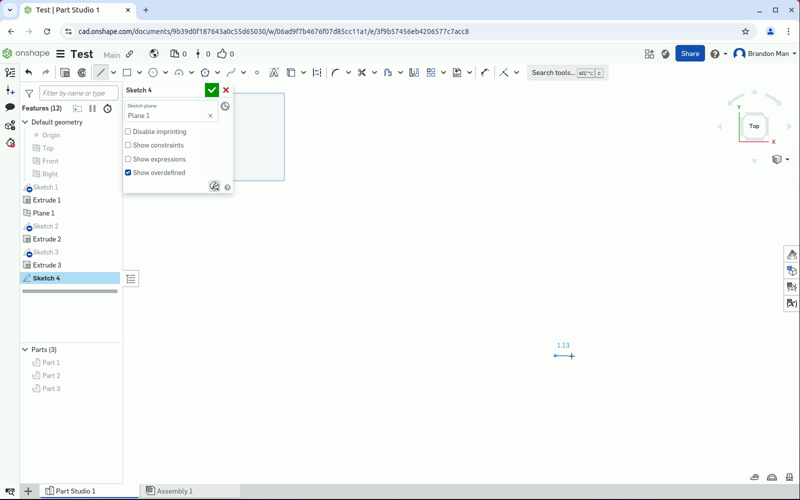
scroll(6)
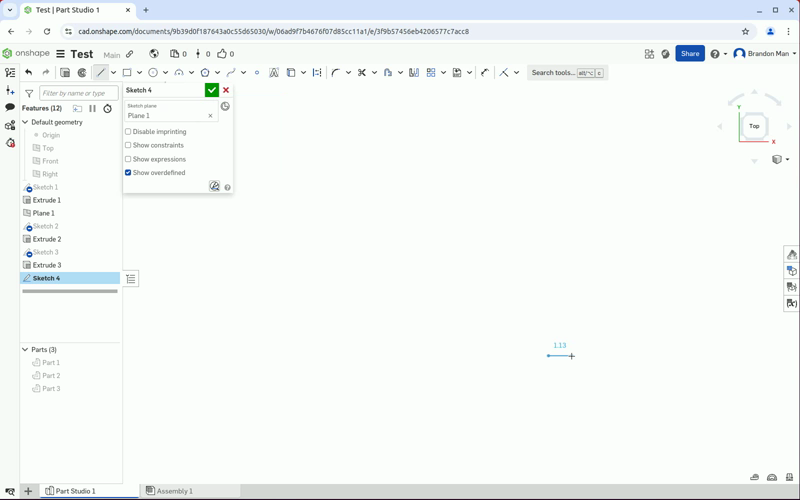
scroll(6)
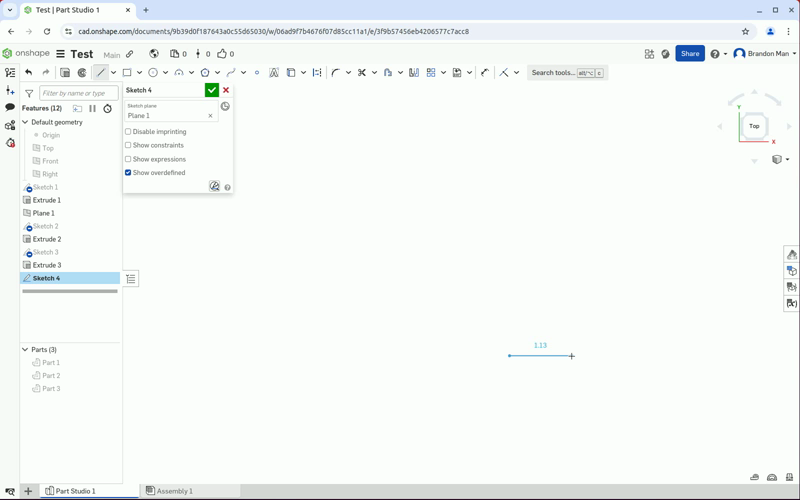
click(571, 355)
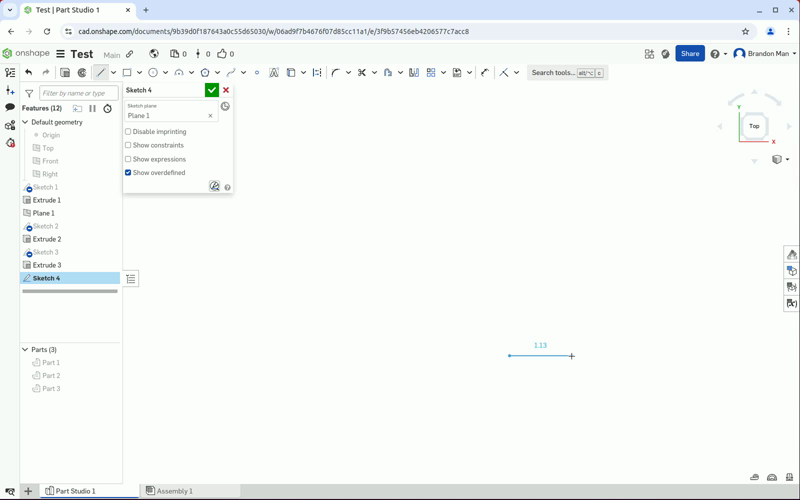
scroll(-6)
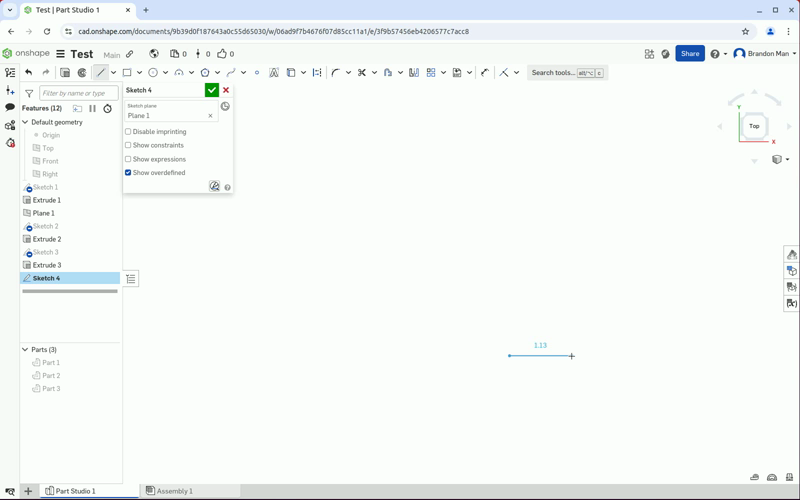
scroll(-6)
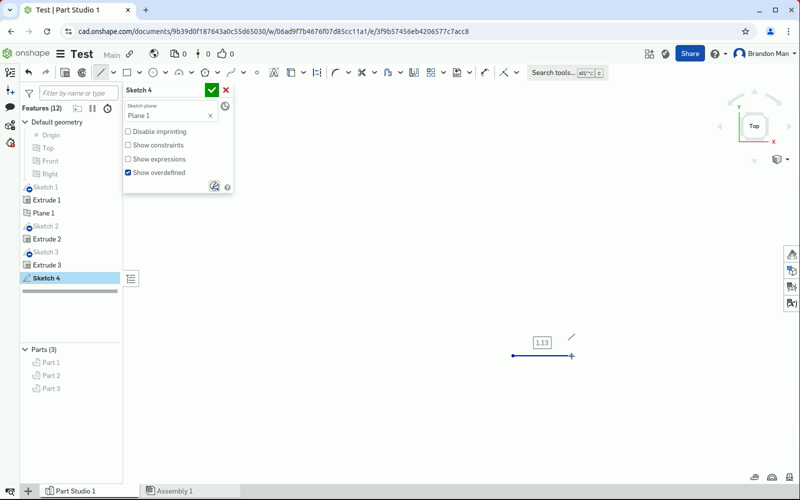
scroll(-6)
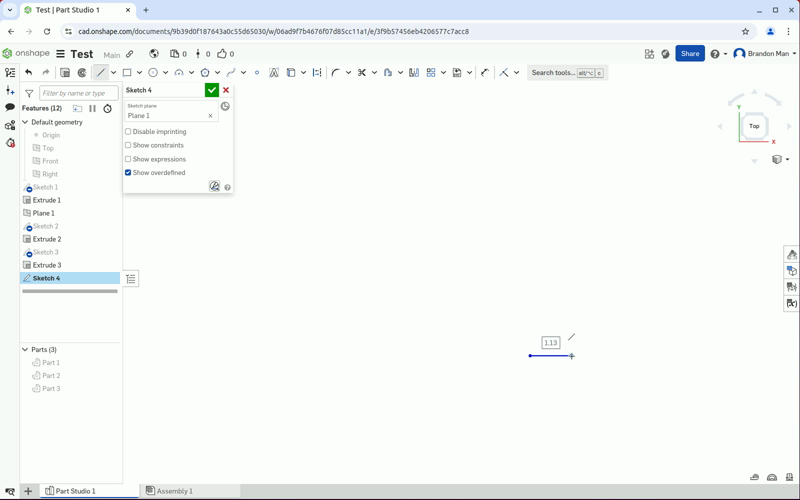
scroll(-6)
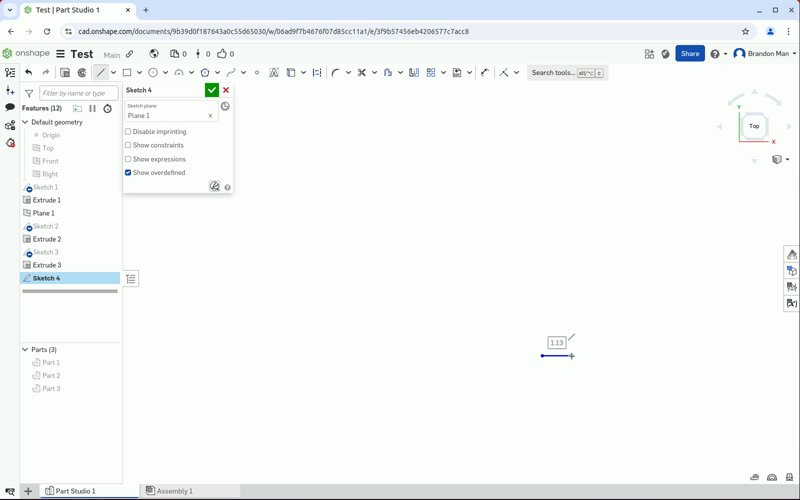
scroll(-6)
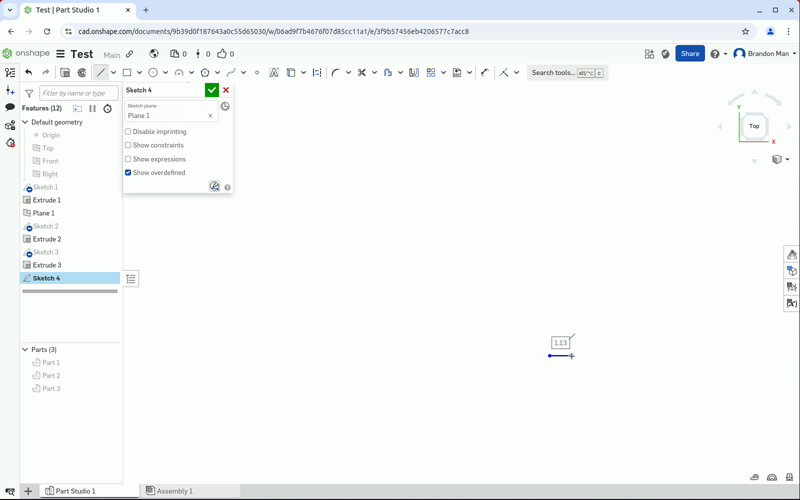
scroll(-6)
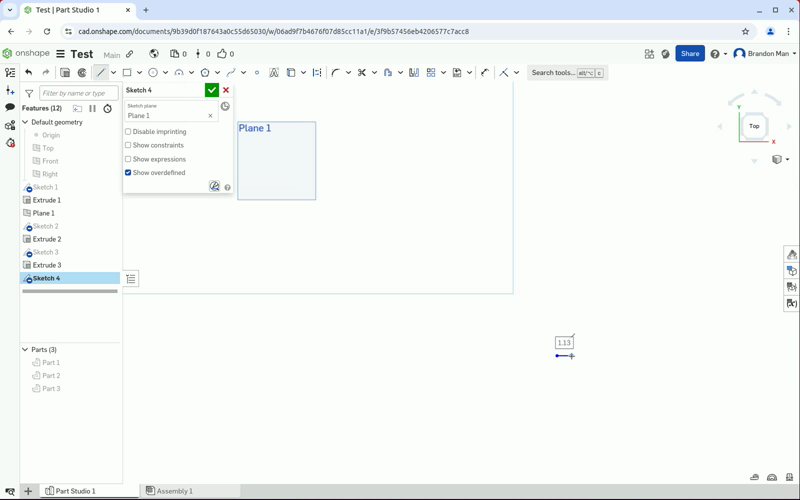
scroll(-6)
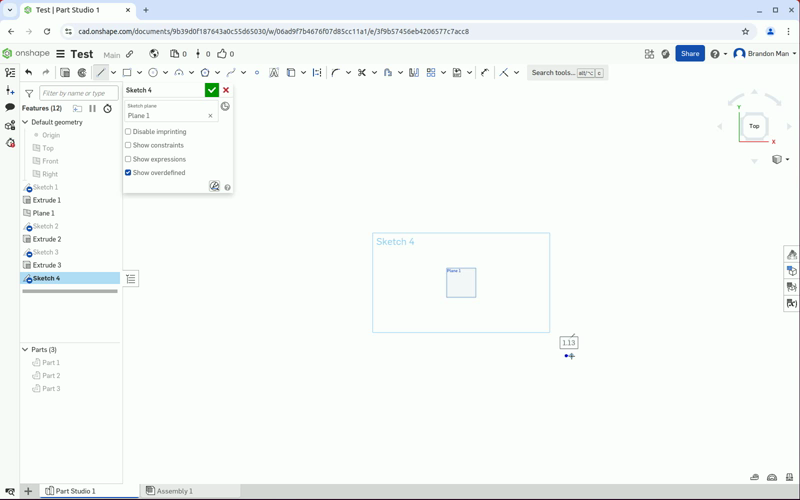
key_up(shift)
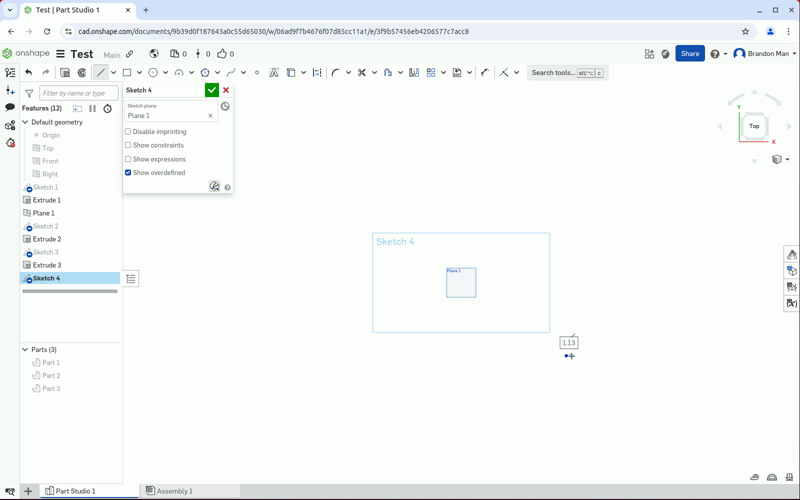
key_down(shift)
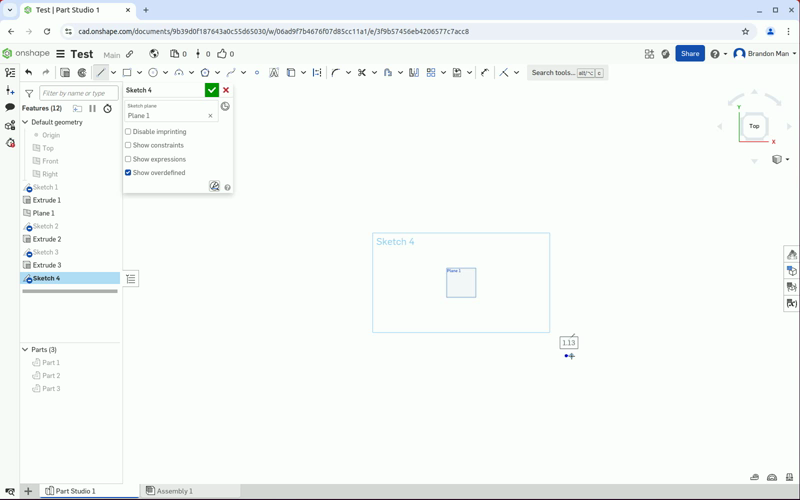
mouse_move(571, 223)
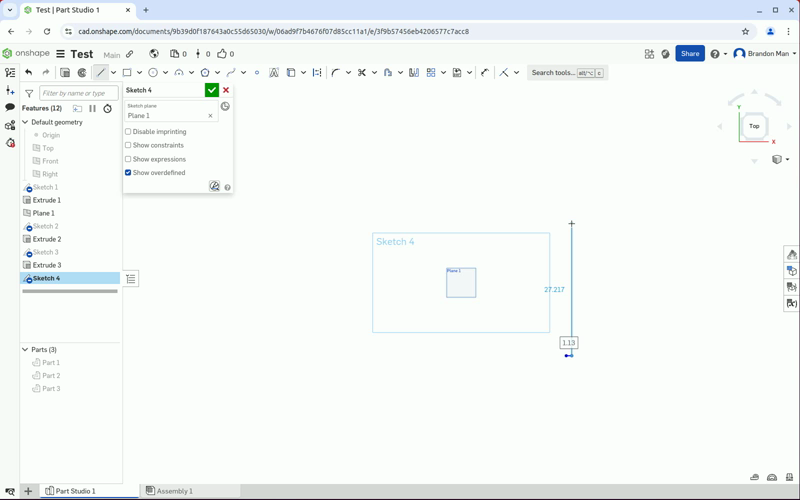
click(571, 223)
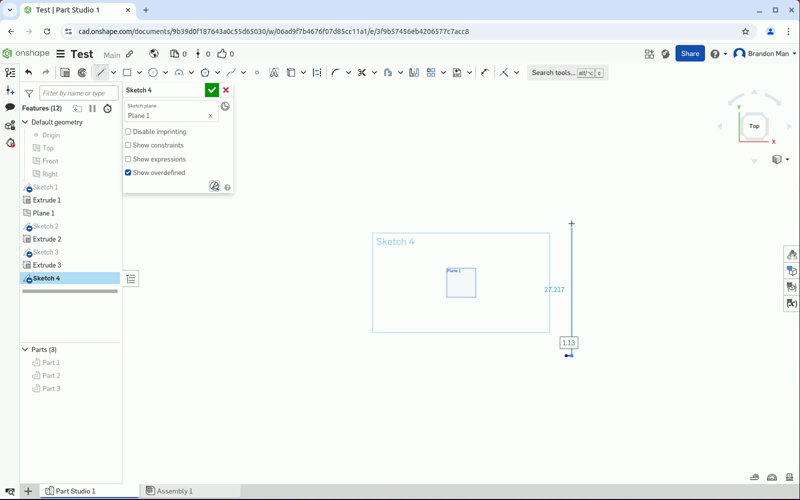
key_up(shift)
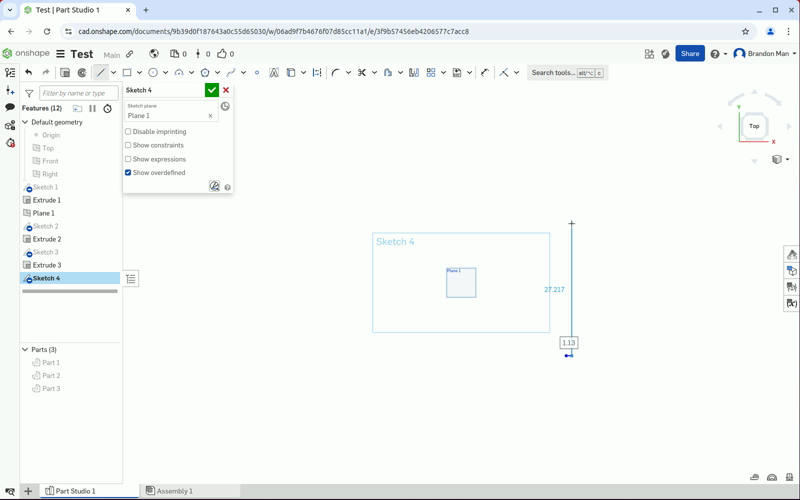
key_down(shift)
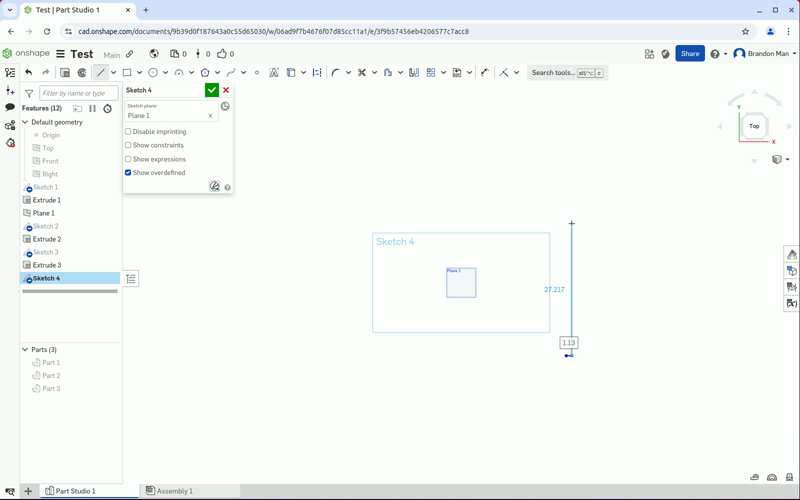
mouse_move(589, 223)
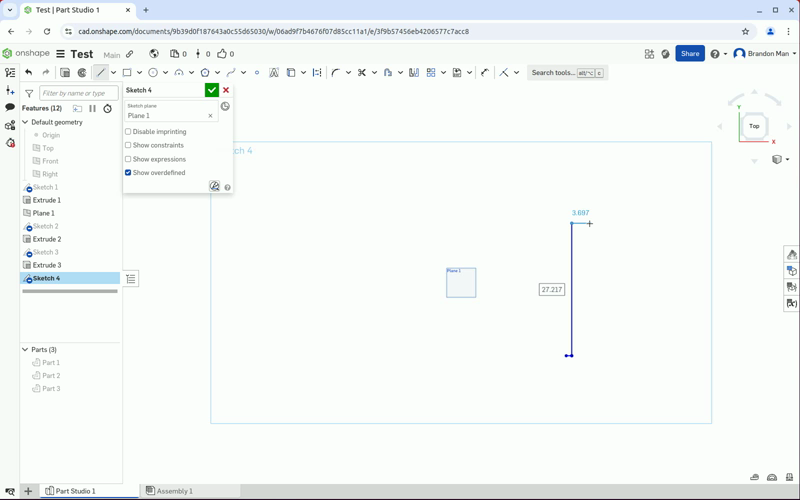
mouse_move(566, 223)
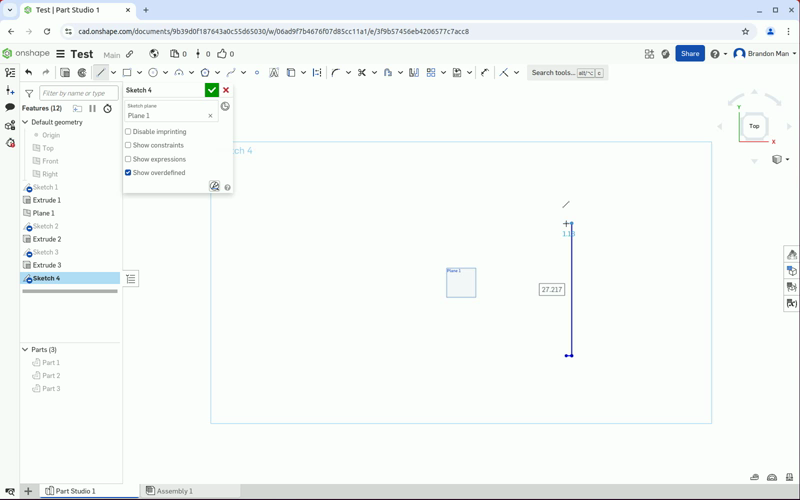
scroll(6)
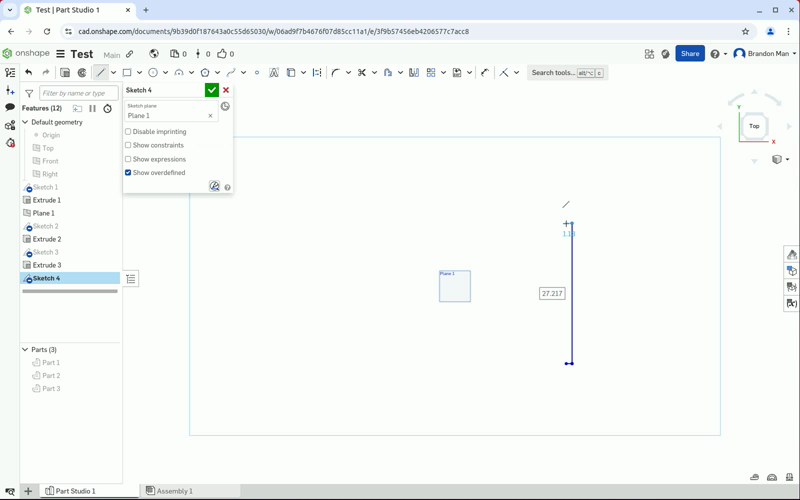
scroll(6)
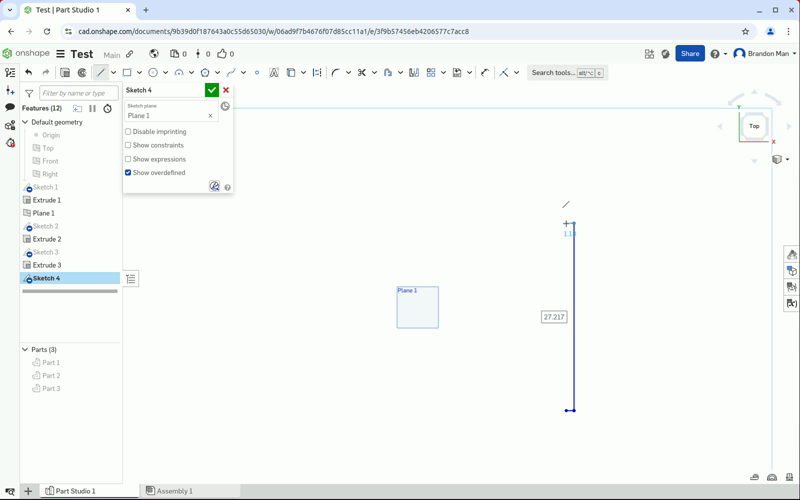
scroll(6)
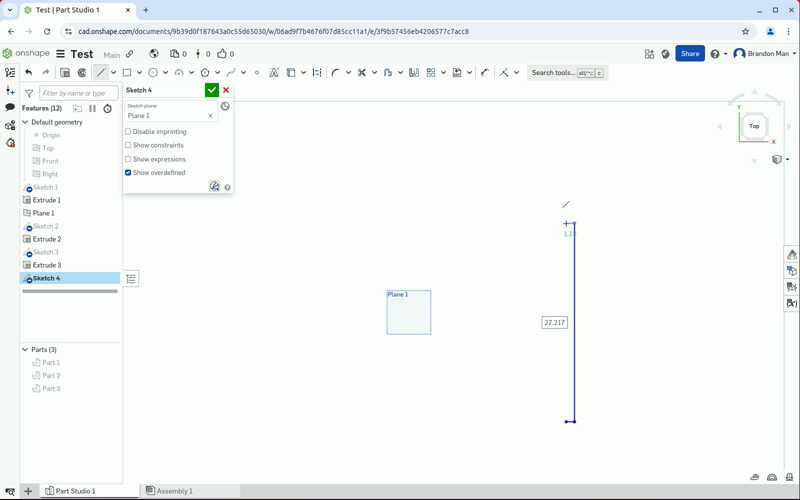
scroll(6)
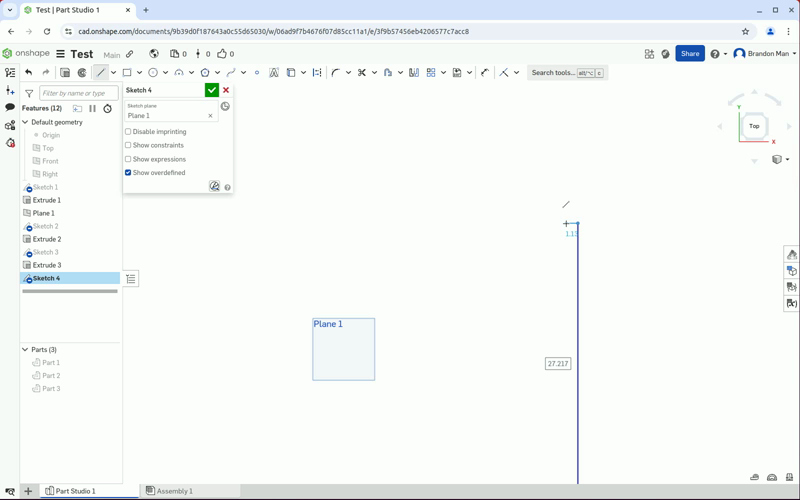
scroll(6)
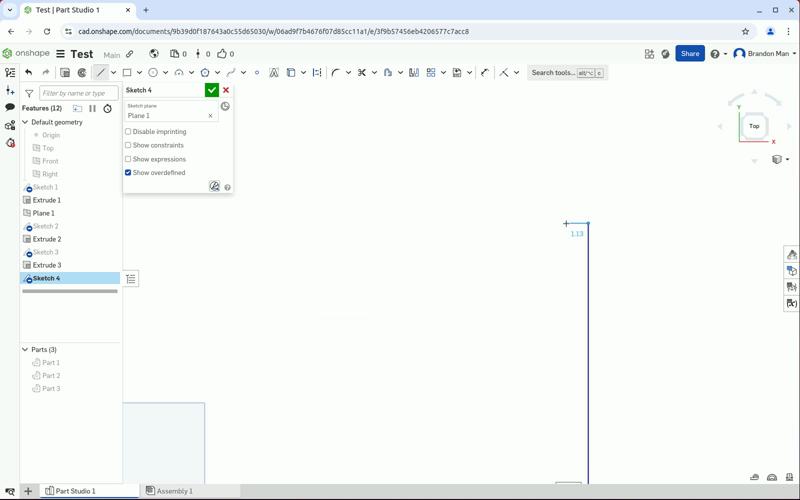
scroll(6)
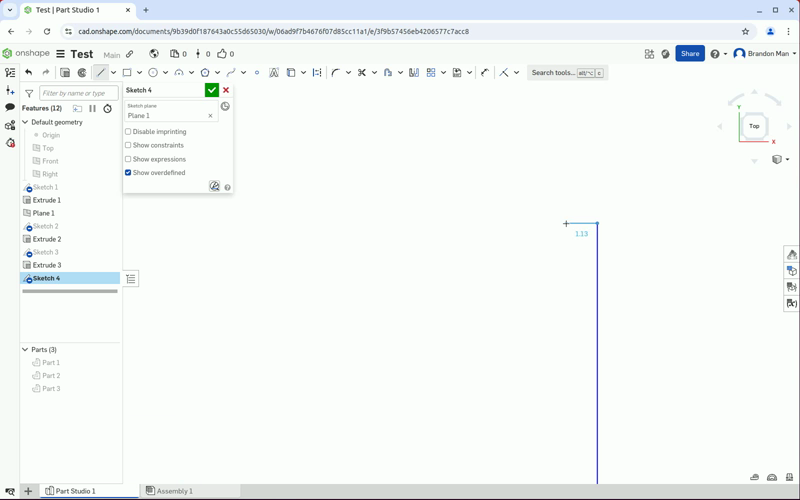
scroll(6)
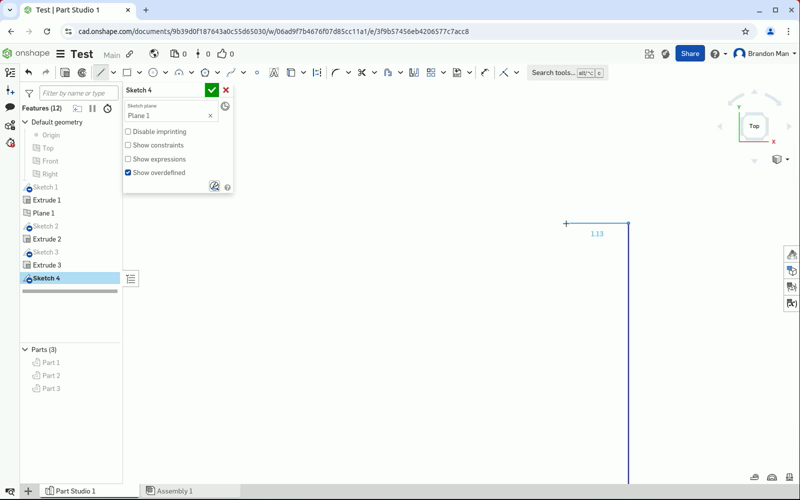
click(566, 223)
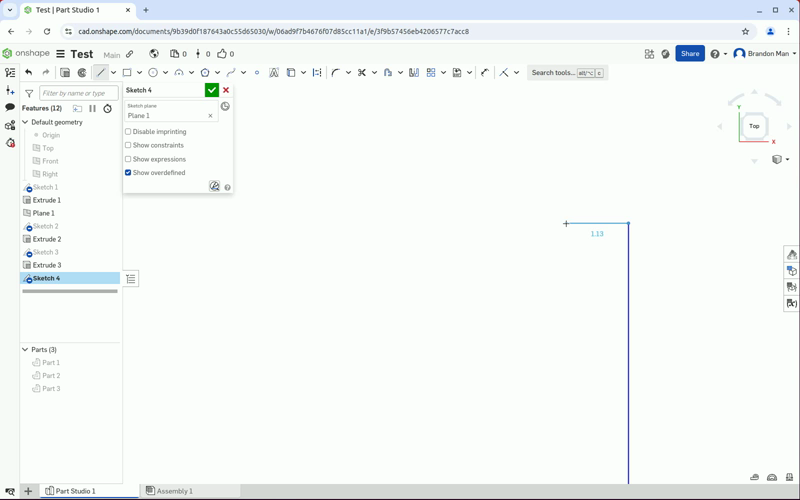
scroll(-6)
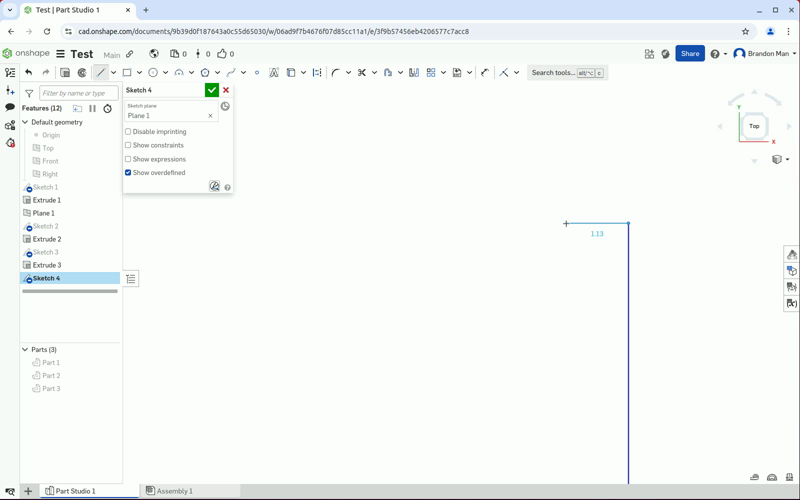
scroll(-6)
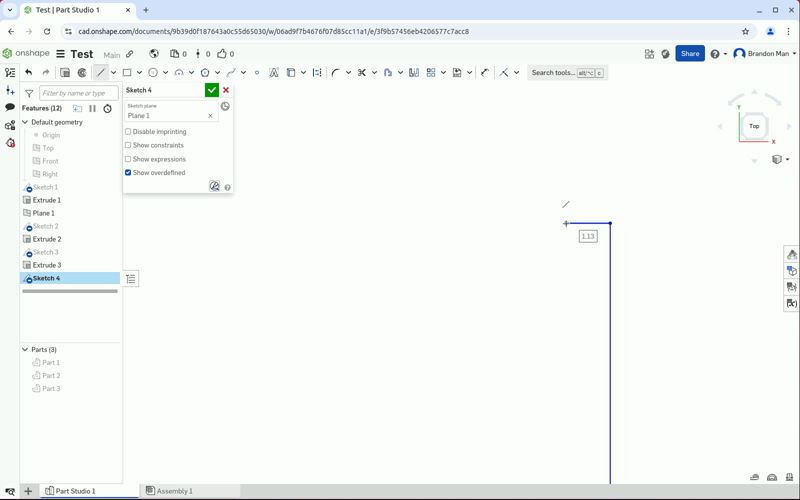
scroll(-6)
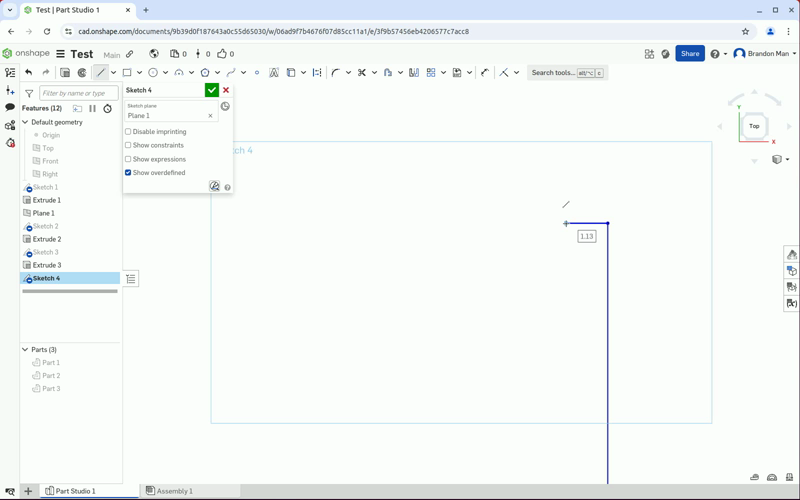
scroll(-6)
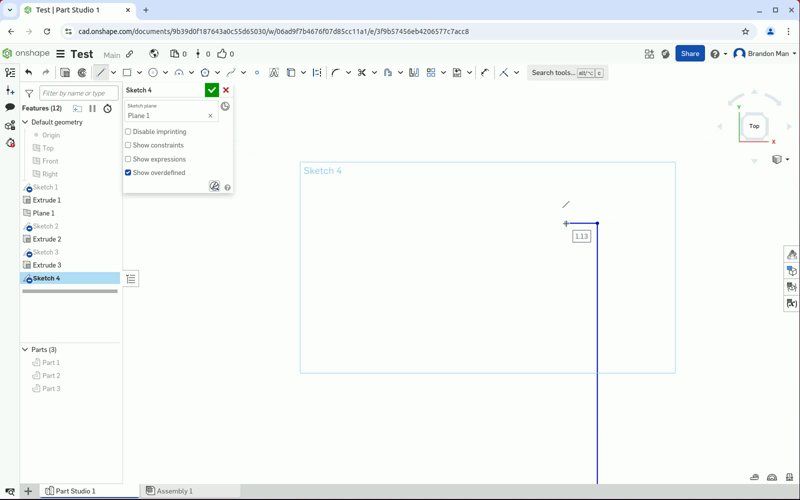
scroll(-6)
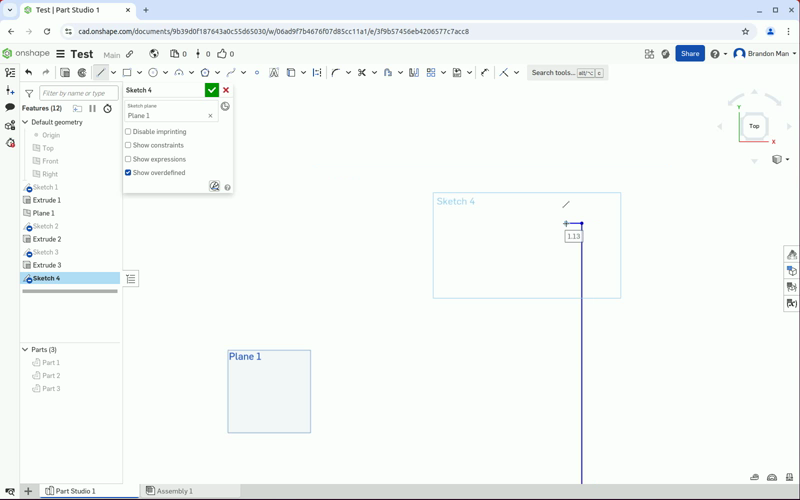
scroll(-6)
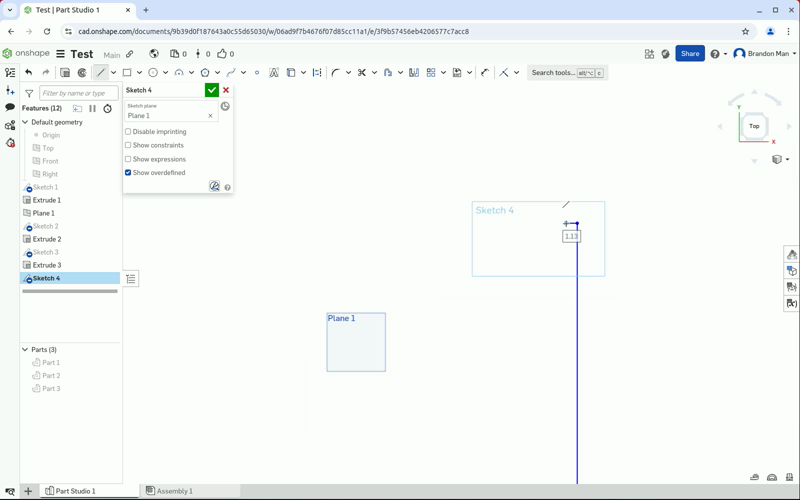
scroll(-6)
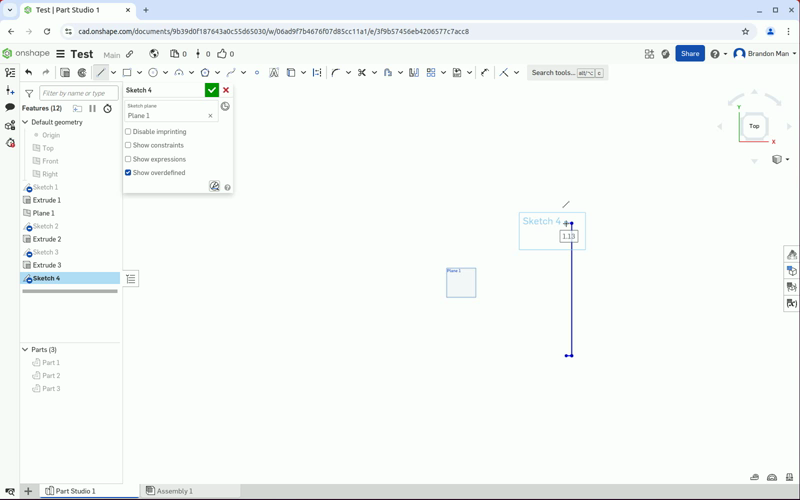
key_up(shift)
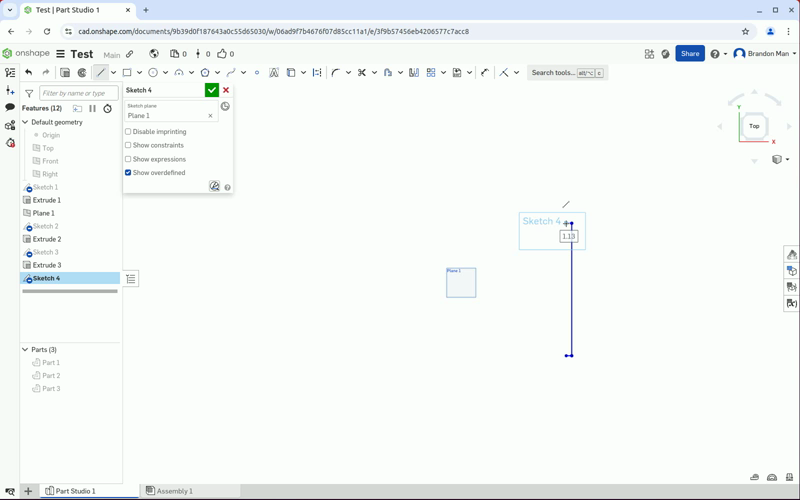
key_down(shift)
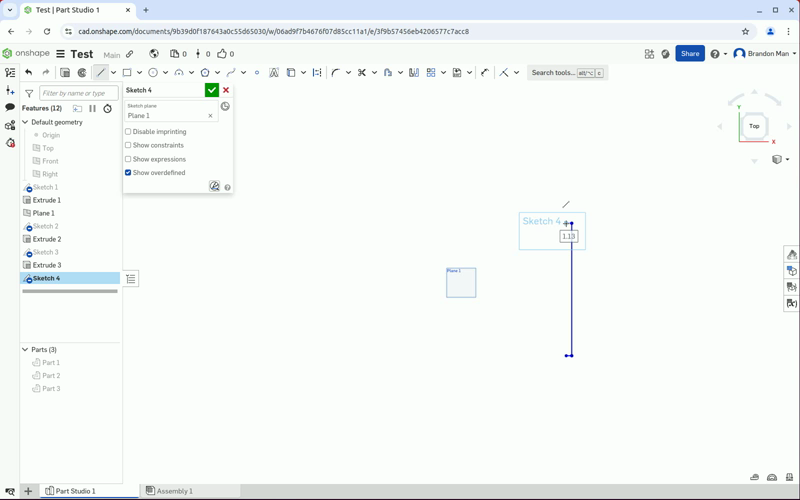
mouse_move(566, 355)
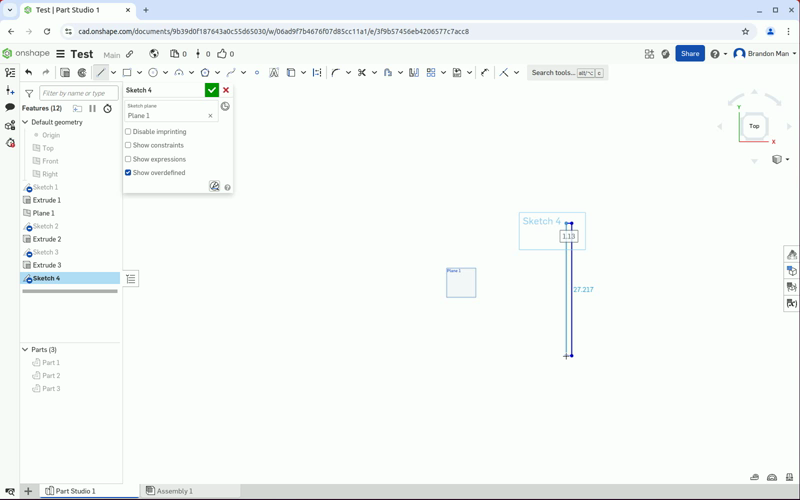
key_up(shift)
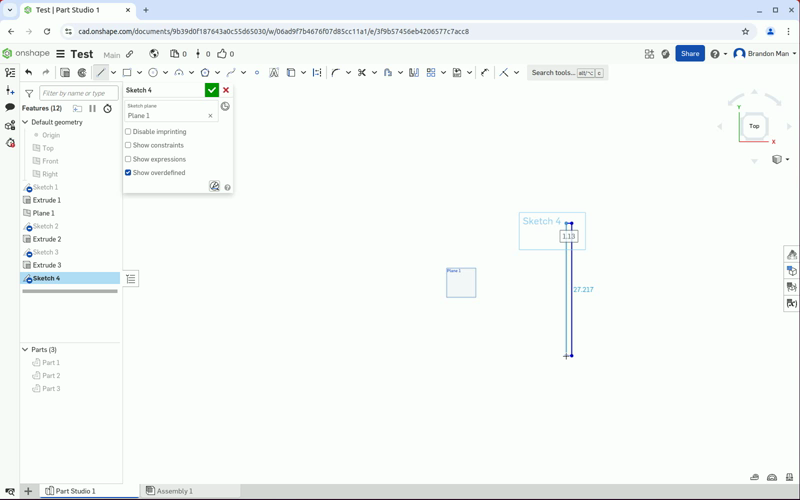
click(566, 355)
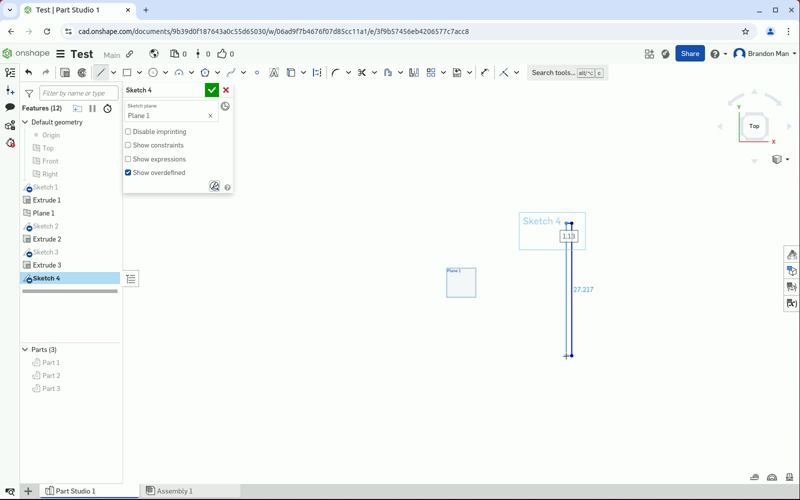
key(esc)
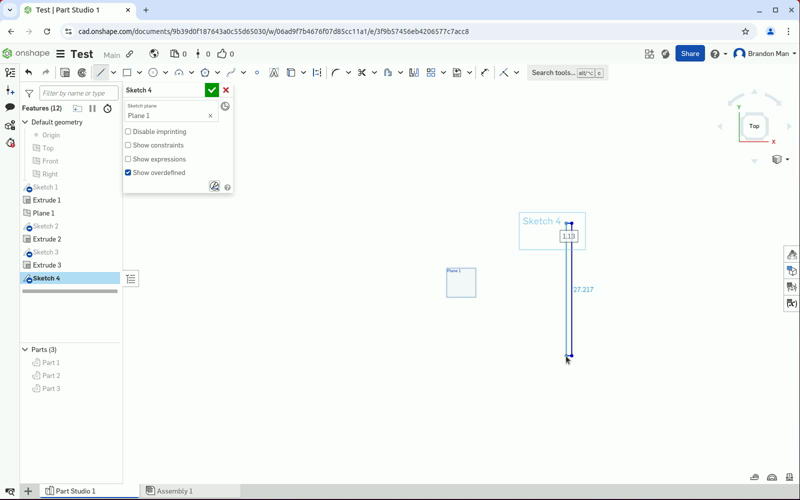
mouse_move(568, 310)
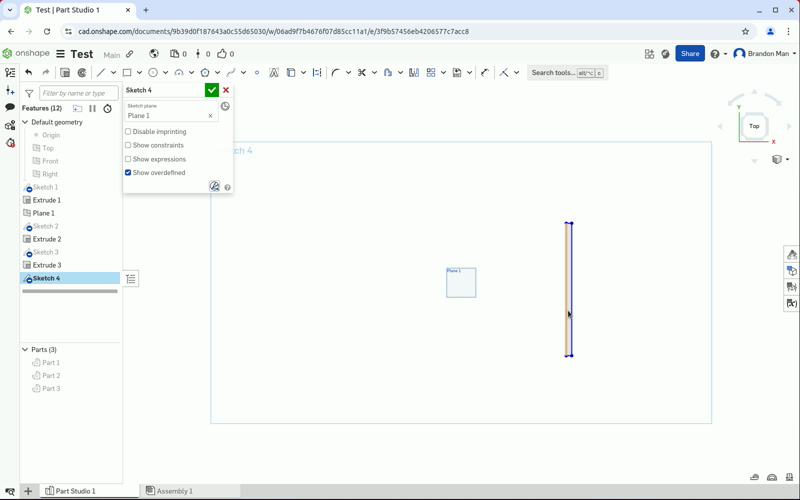
scroll(6)
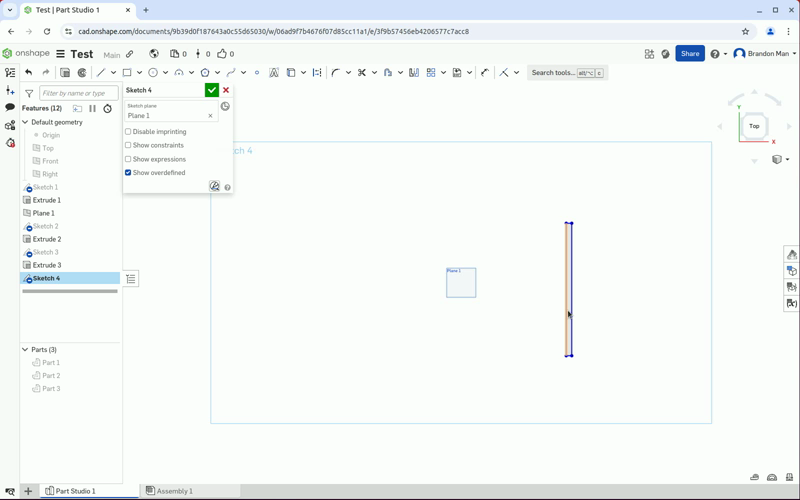
scroll(6)
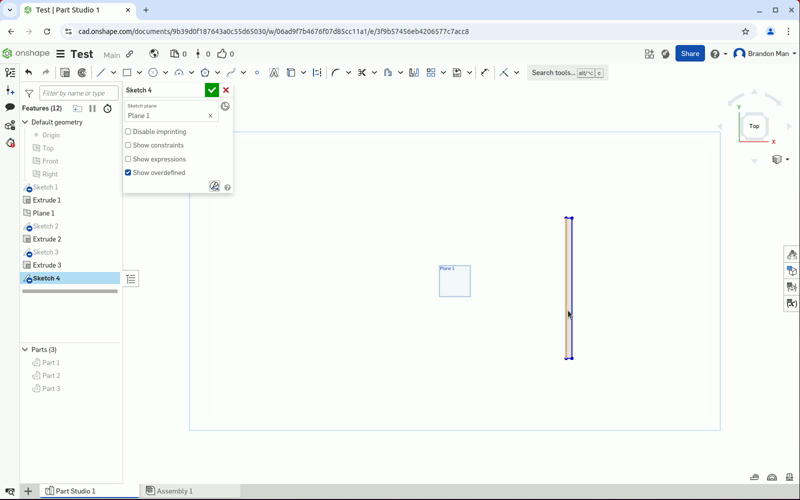
scroll(6)
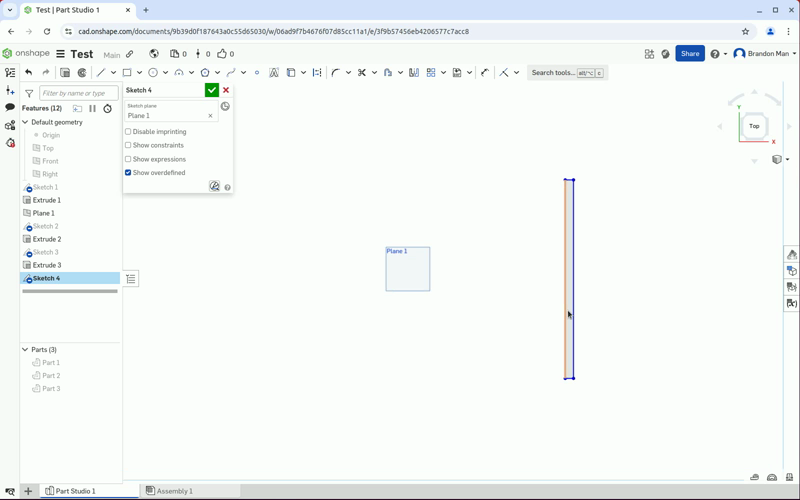
scroll(6)
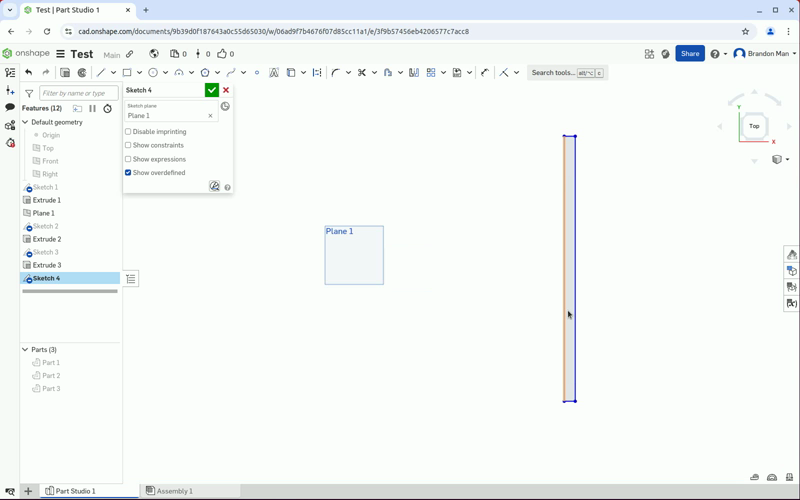
scroll(6)
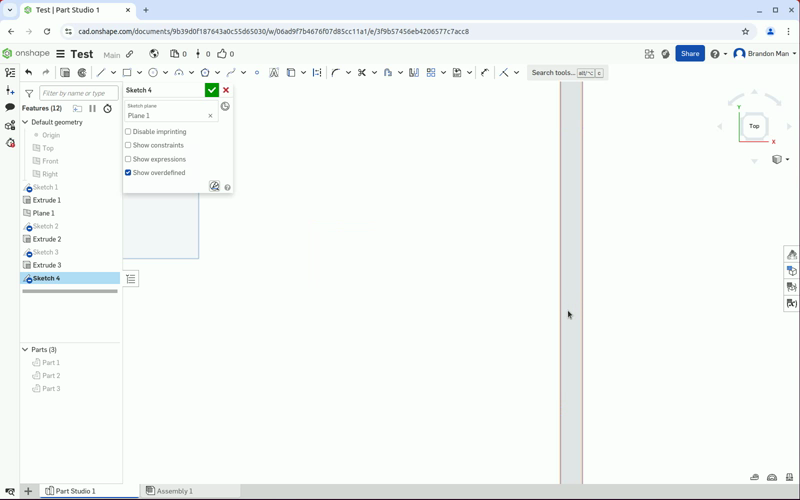
scroll(6)
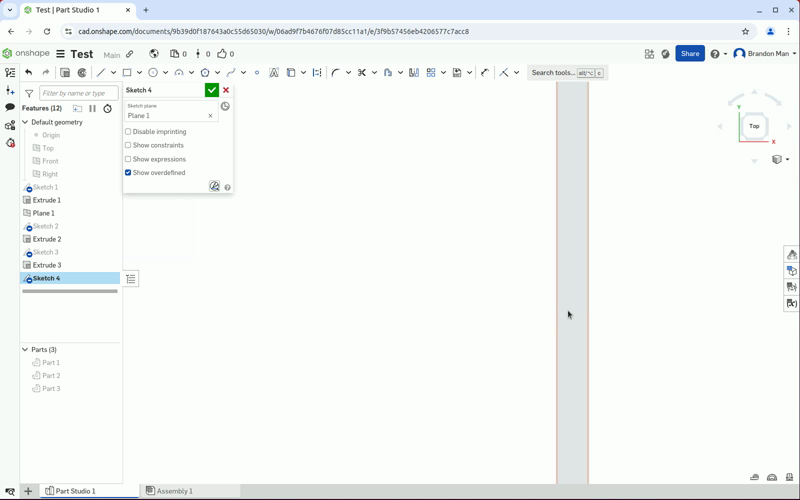
scroll(6)
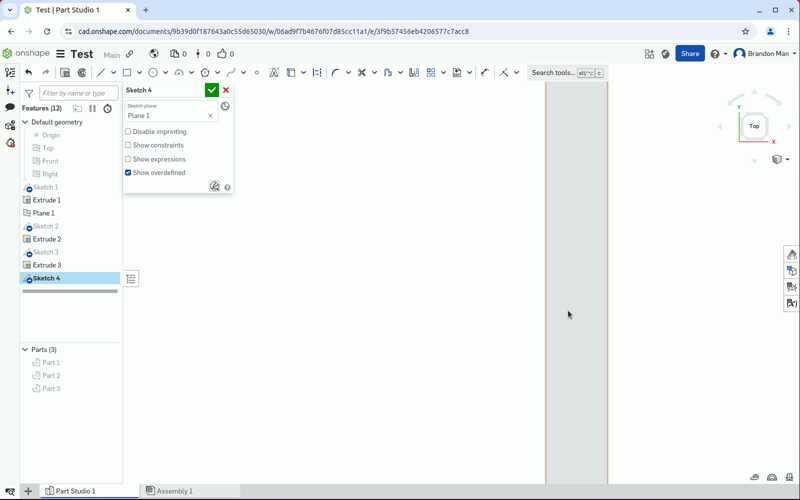
click(568, 310)
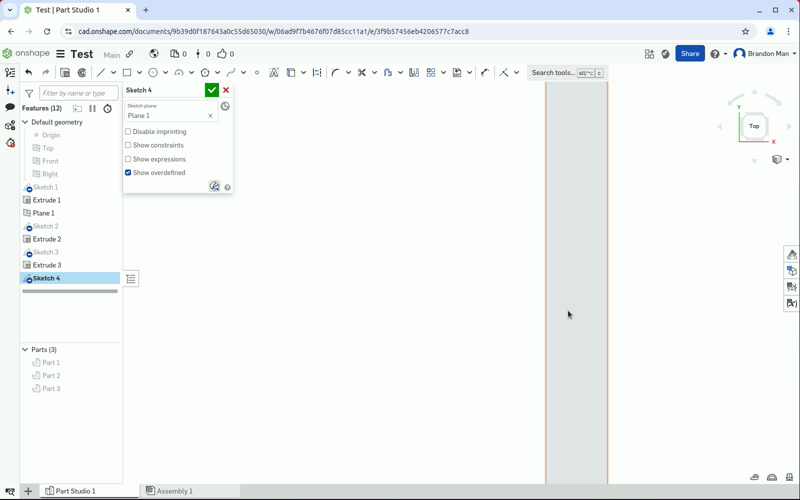
scroll(-6)
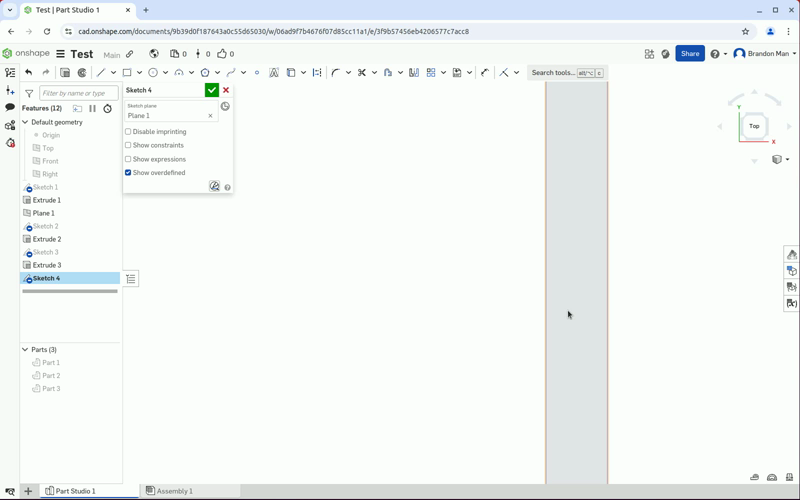
scroll(-6)
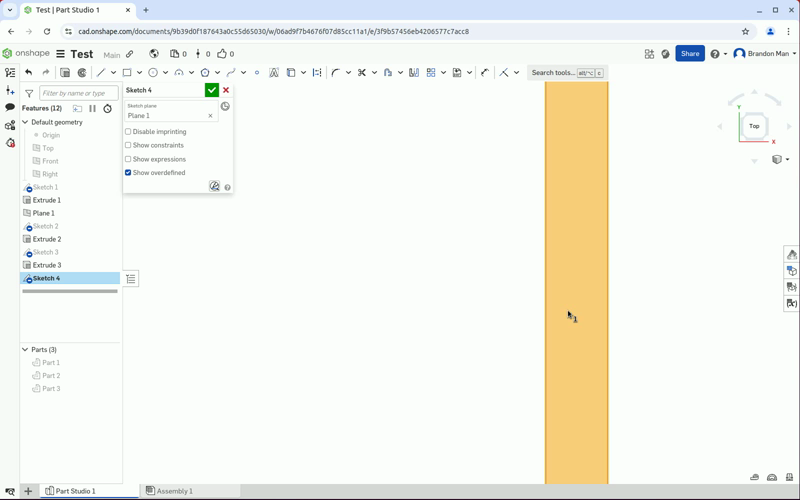
scroll(-6)
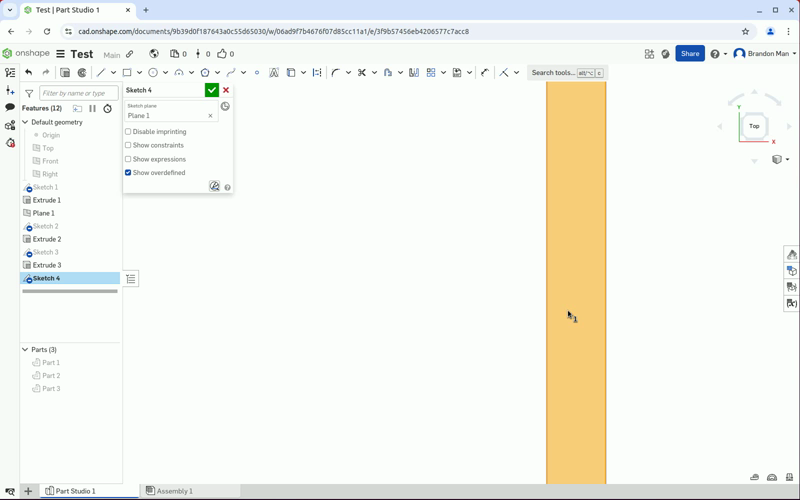
scroll(-6)
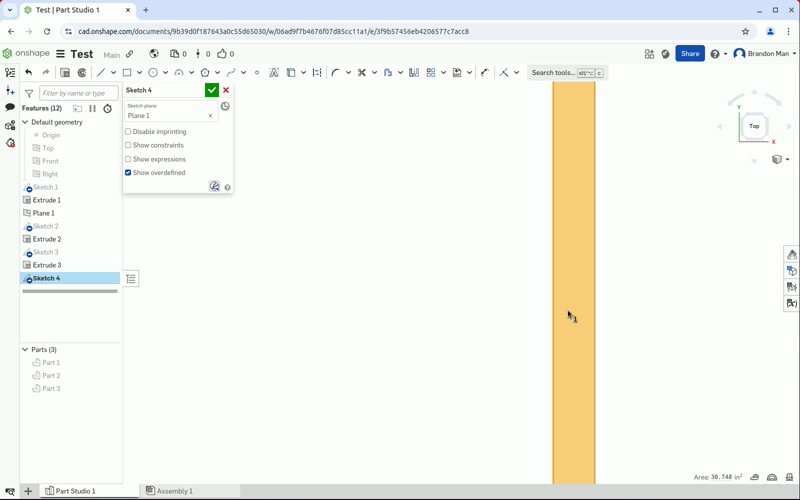
scroll(-6)
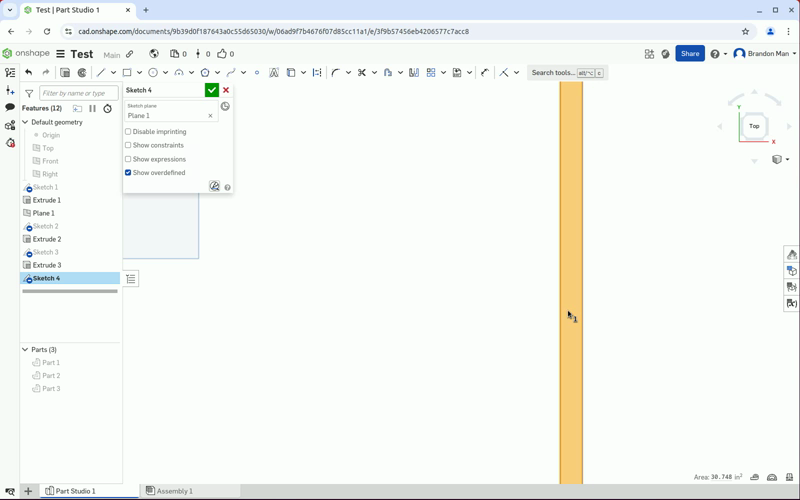
scroll(-6)
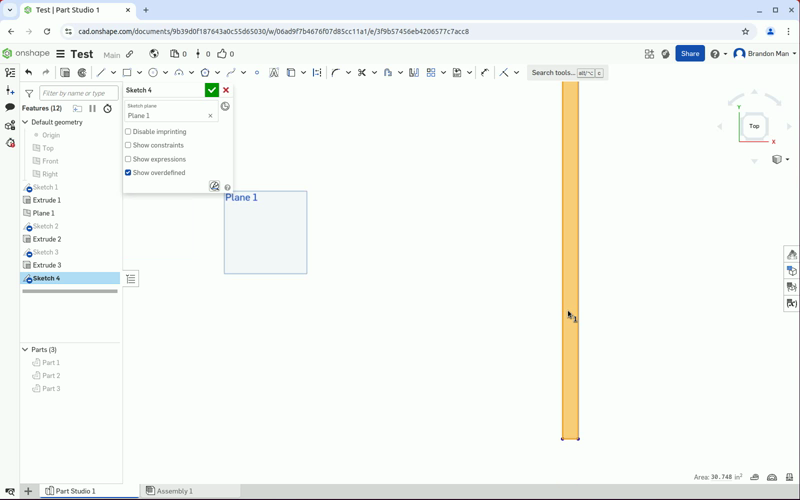
scroll(-6)
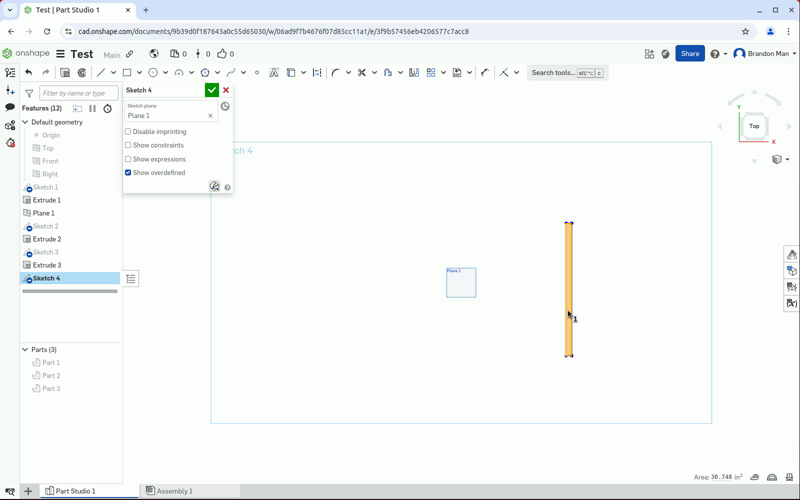
mouse_move(73, 352)
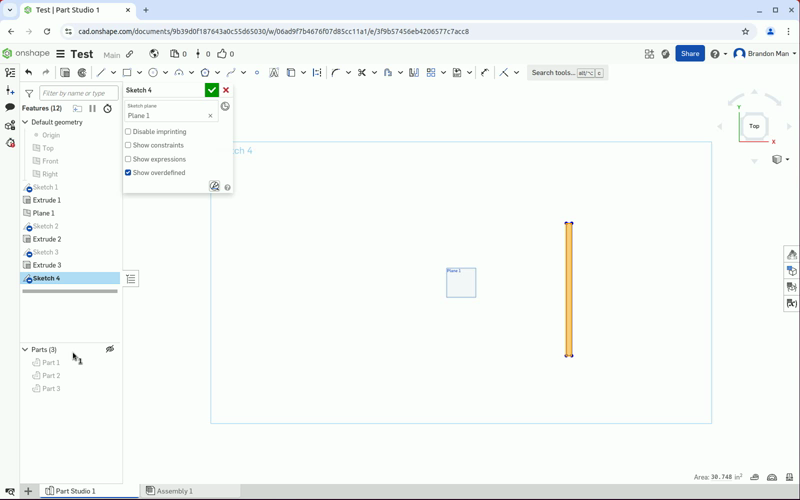
key(shift+y)
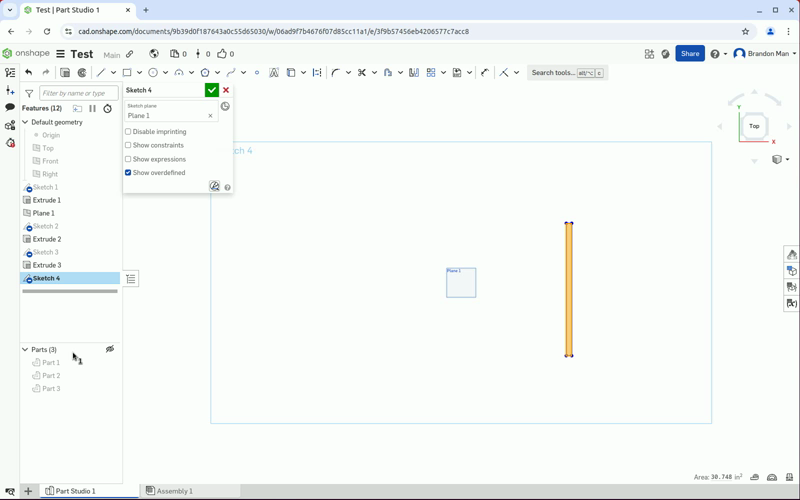
key(shift+e)
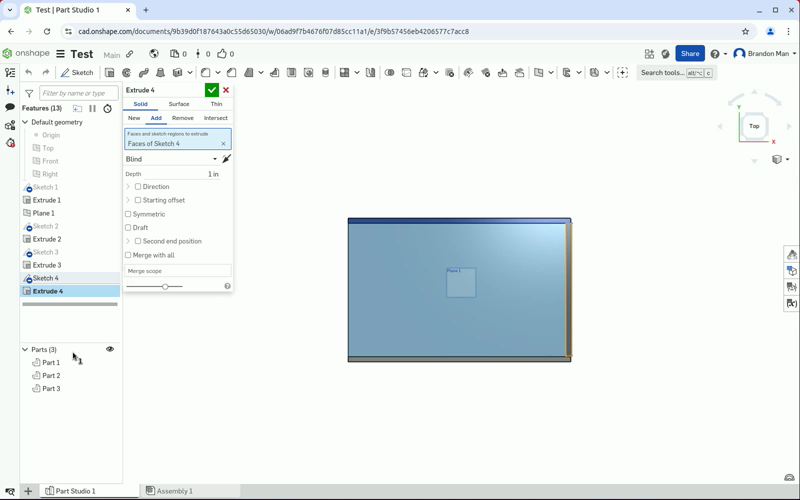
mouse_move(143, 106)
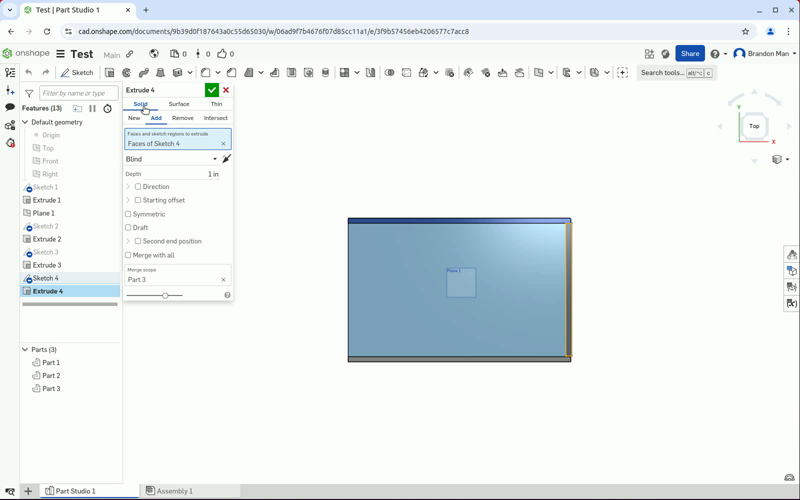
click(143, 106)
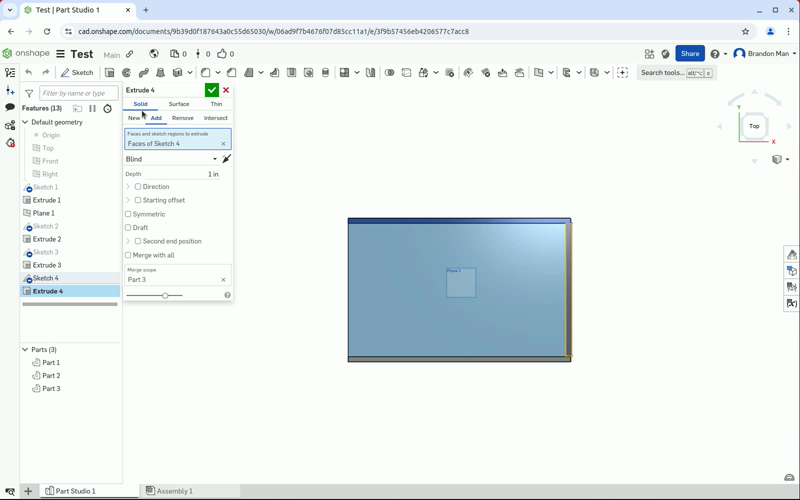
mouse_move(137, 120)
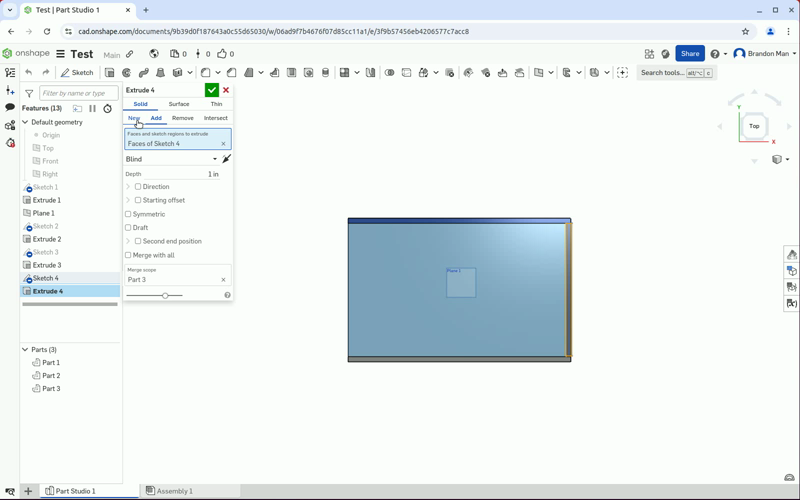
click(137, 120)
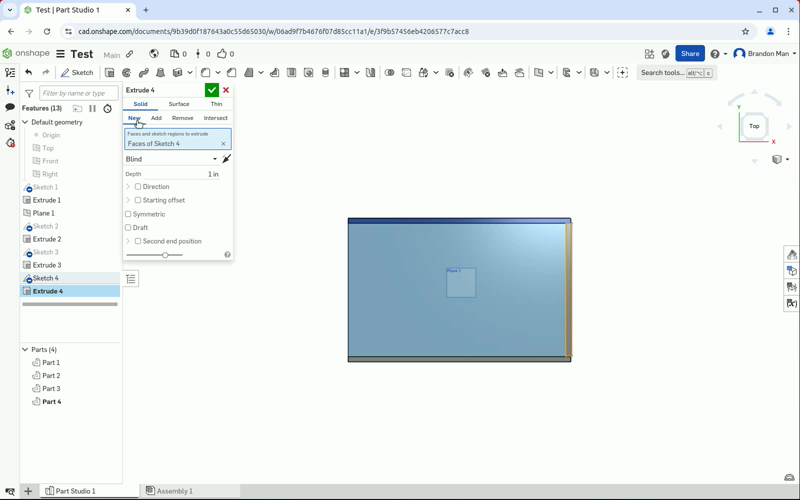
key(tab, 4)
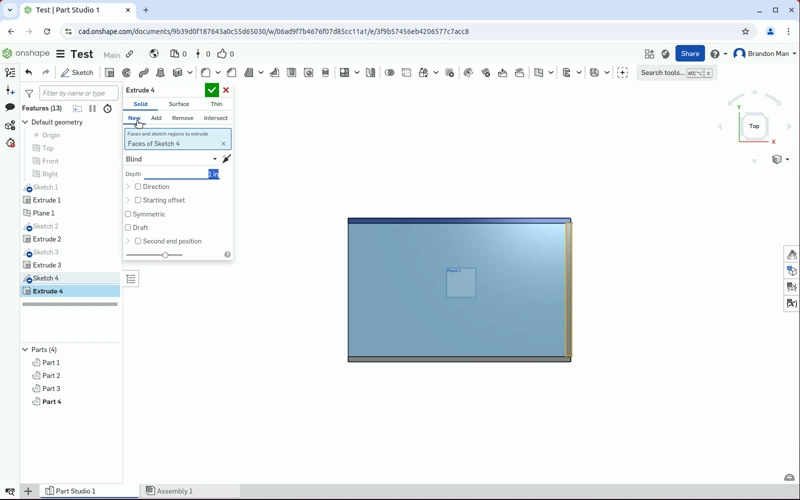
text(5.536)
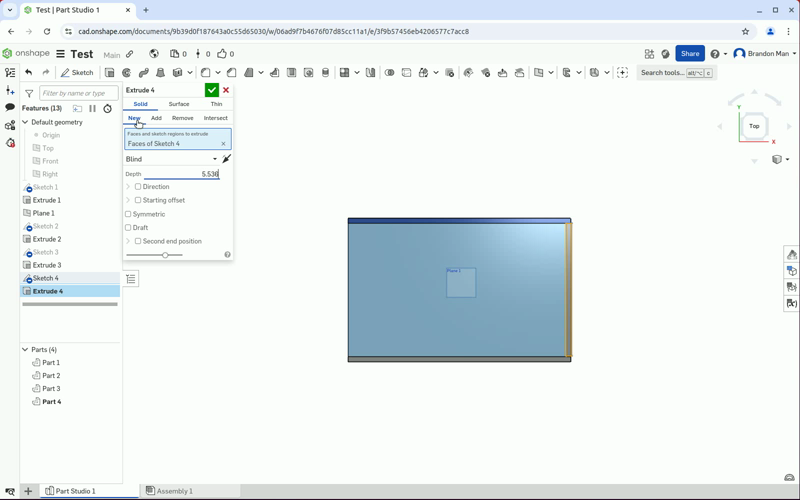
key(enter)
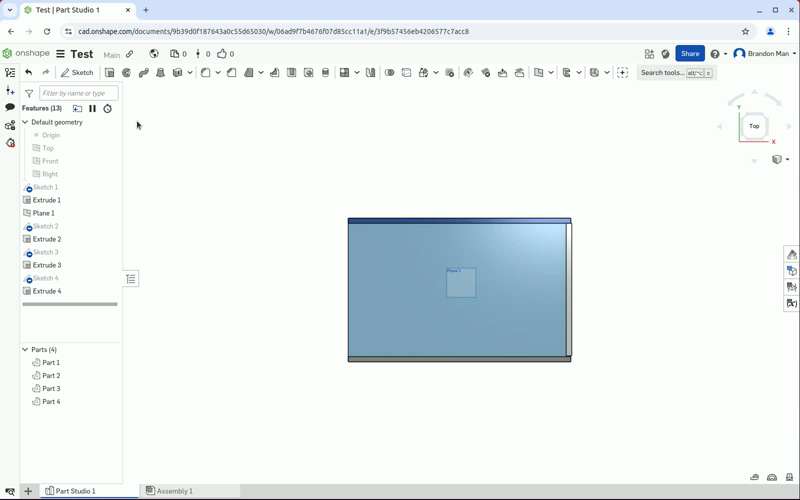
key(shift+h)
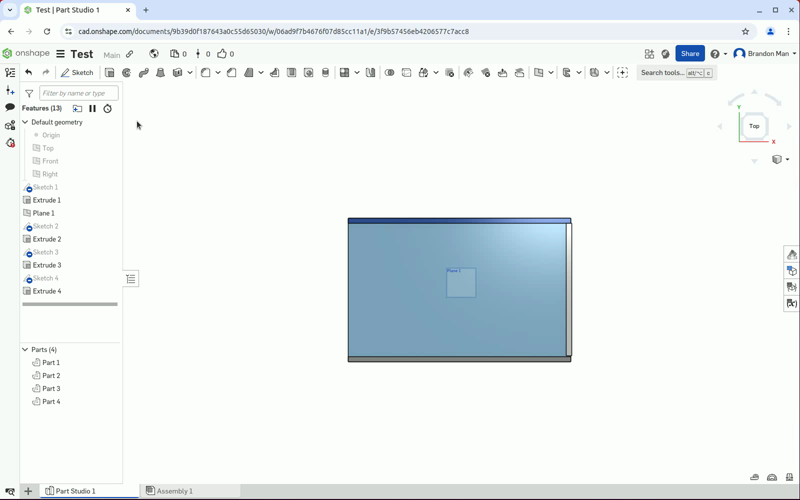
key(shift+h)
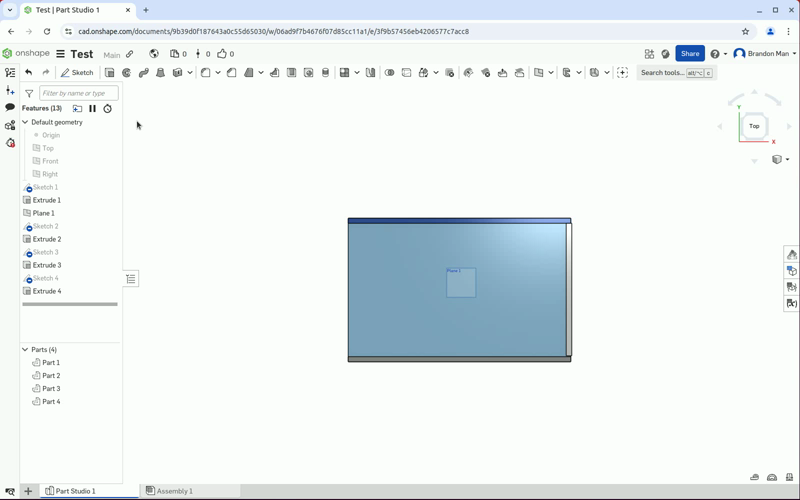
mouse_move(73, 189)
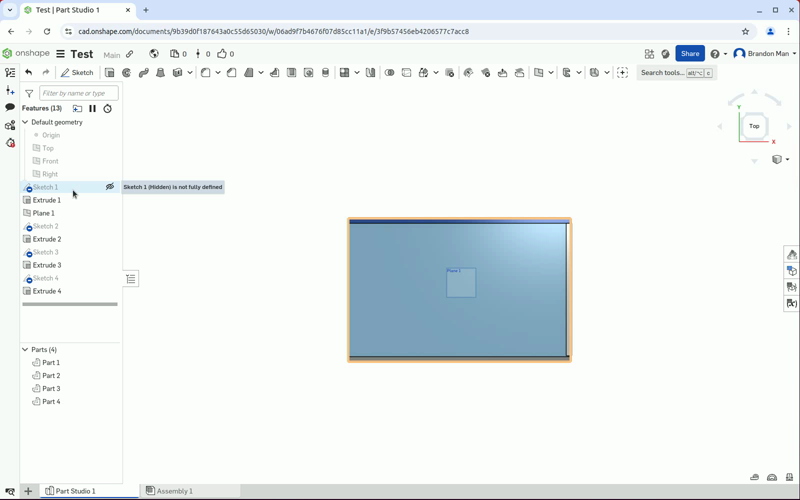
click(73, 189)
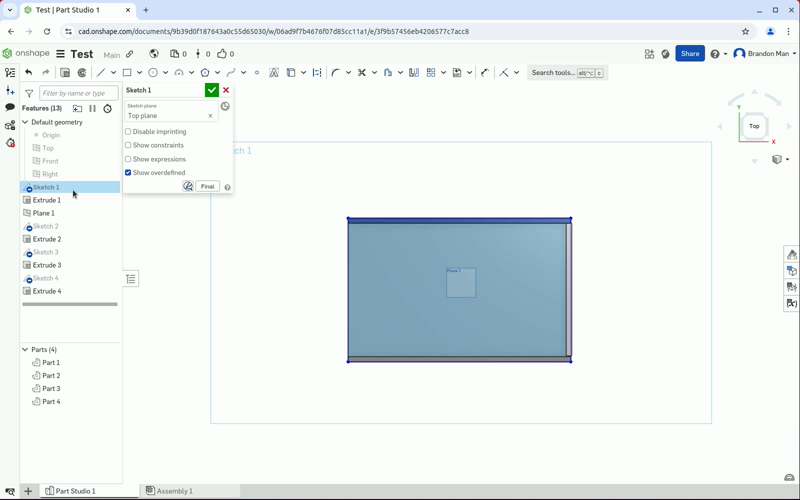
mouse_move(229, 92)
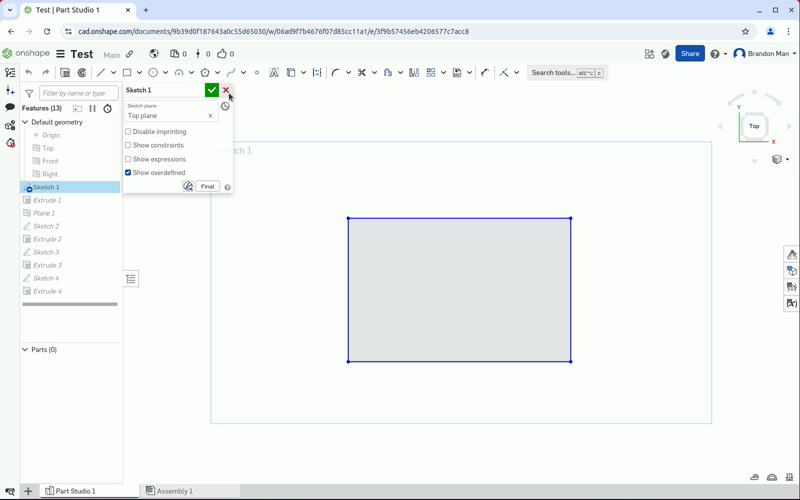
click(229, 92)
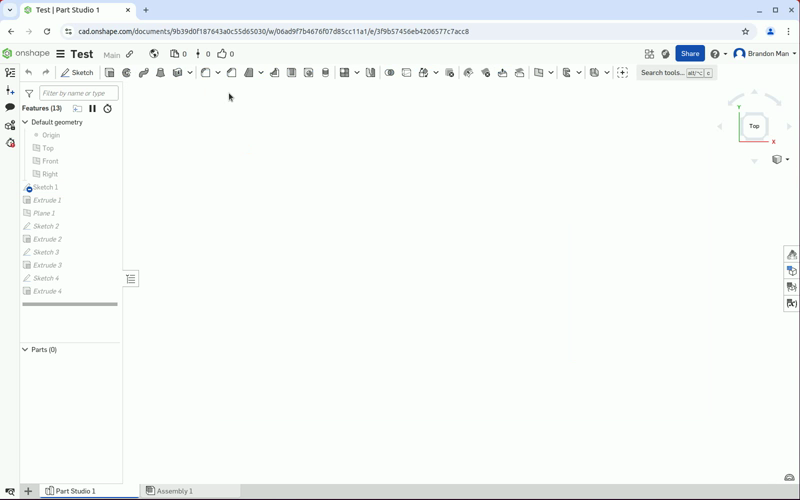
key(shift+s)
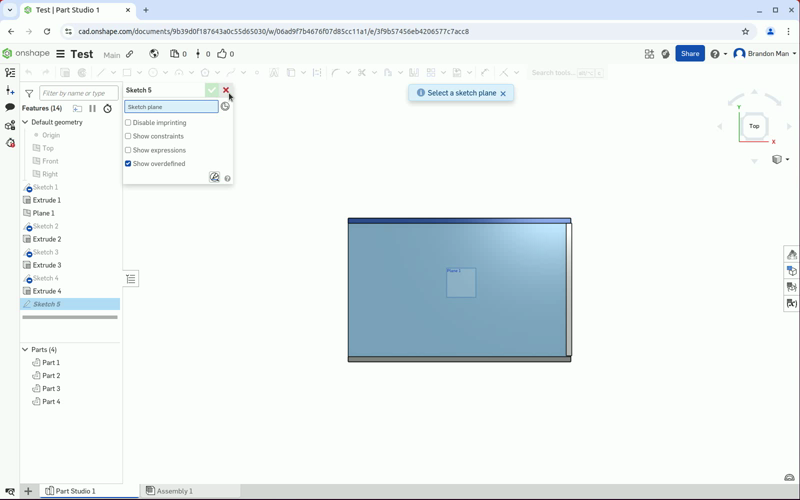
mouse_move(73, 215)
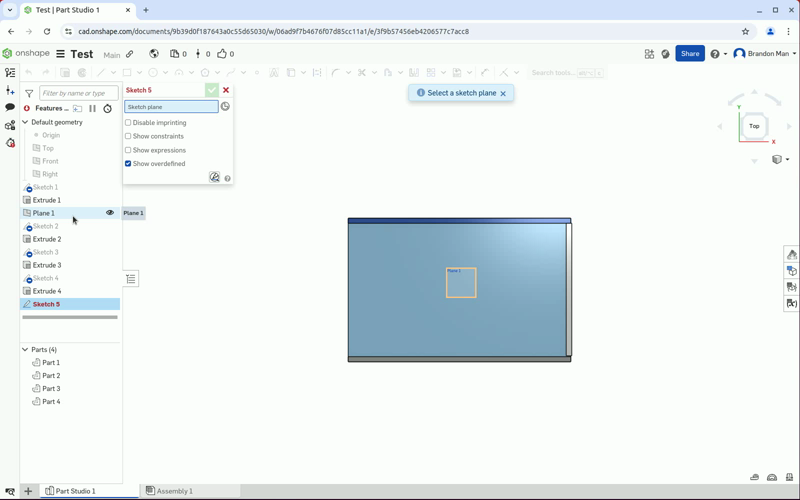
click(73, 215)
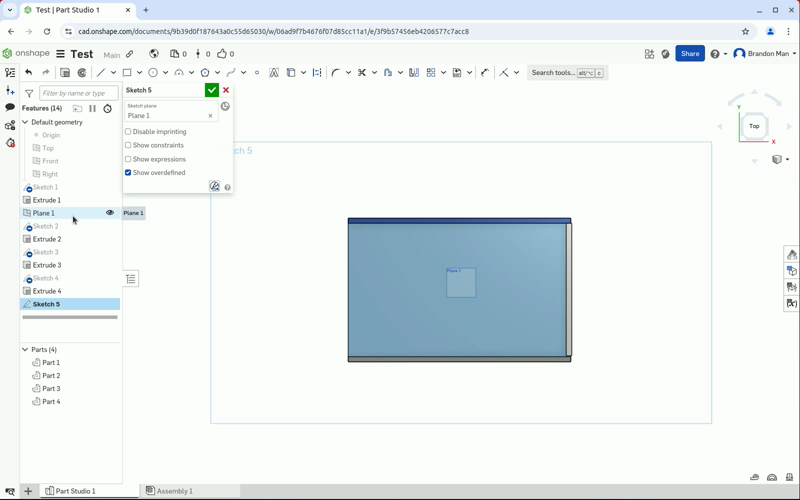
mouse_move(73, 352)
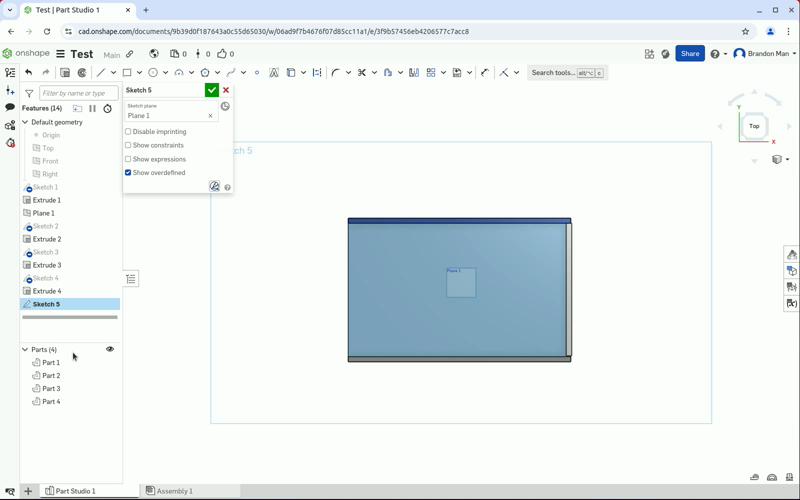
key(y)
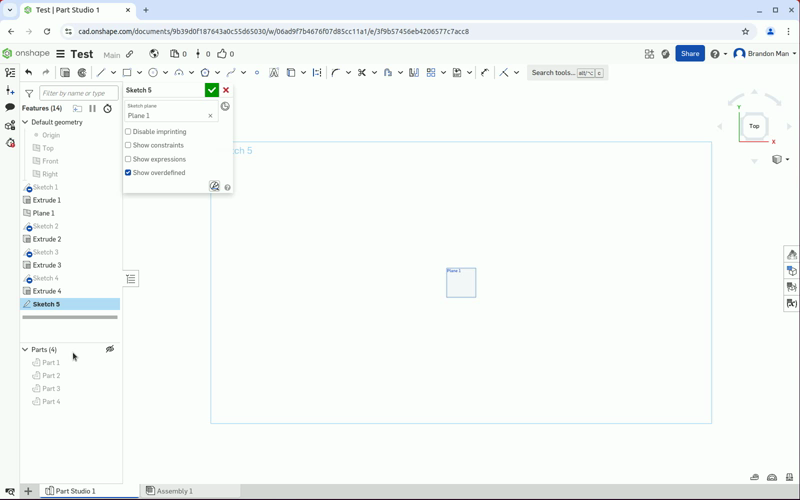
key(l)
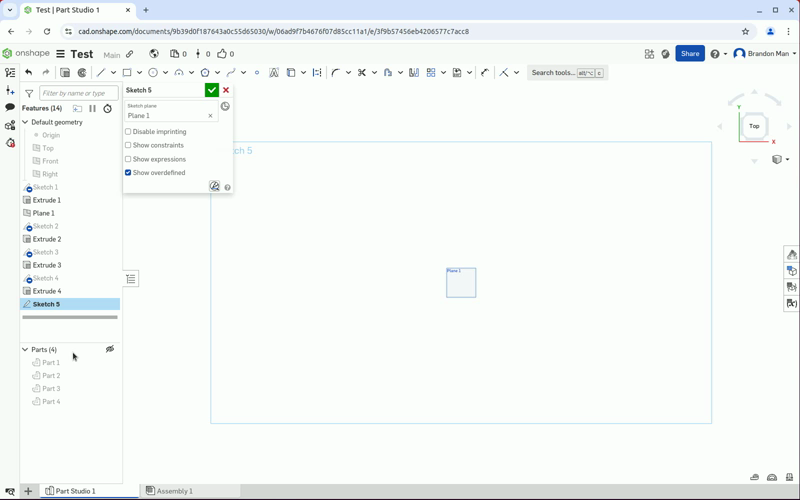
key_down(shift)
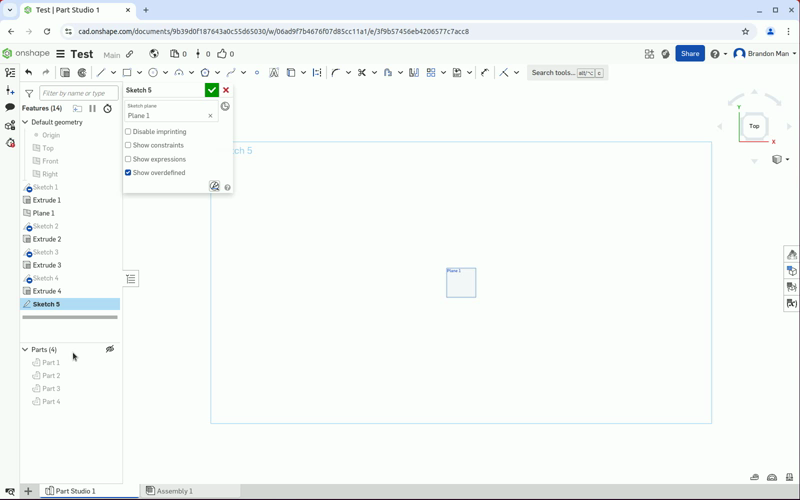
mouse_move(348, 355)
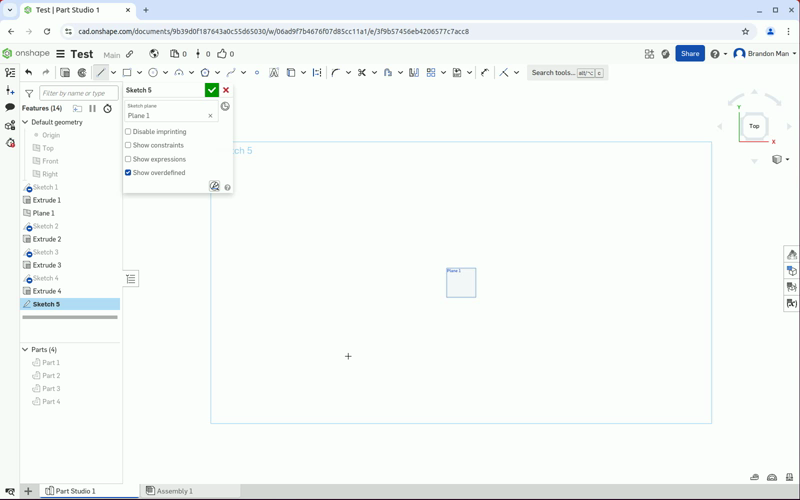
click(348, 355)
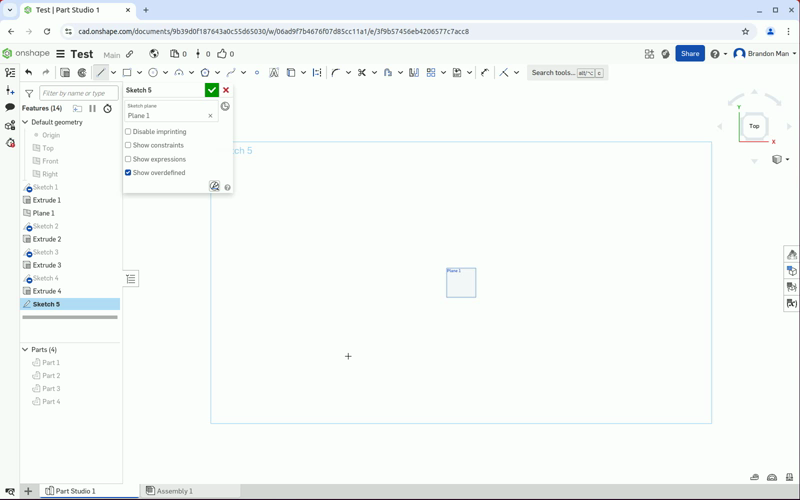
key_up(shift)
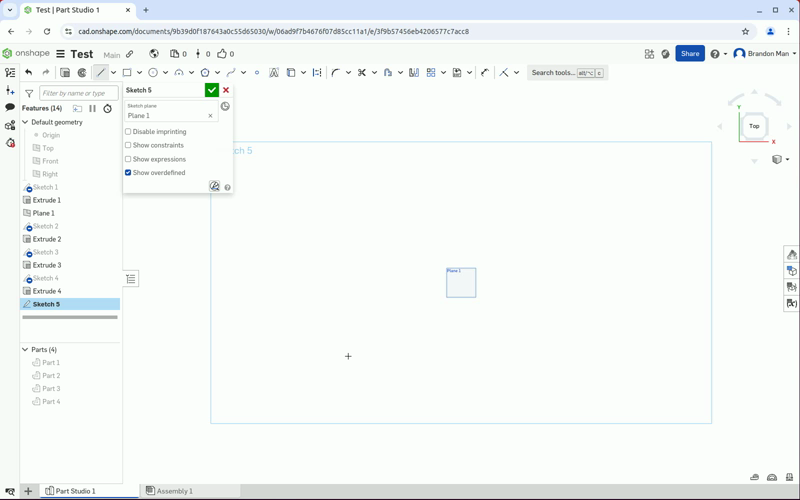
key_down(shift)
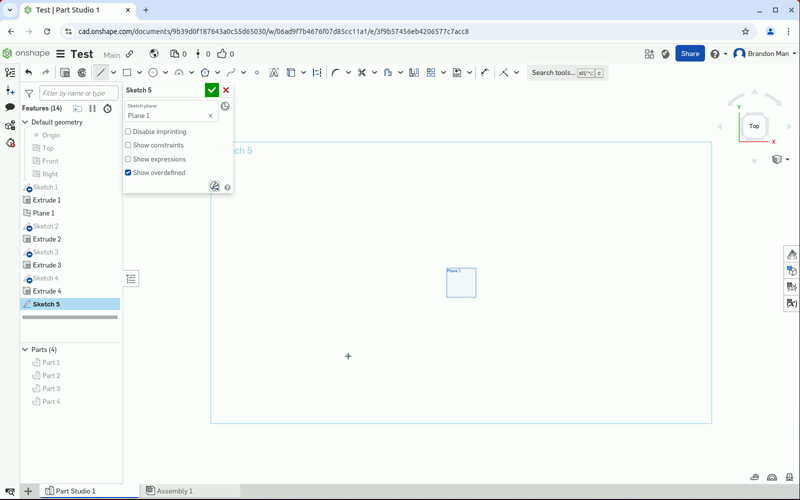
mouse_move(378, 355)
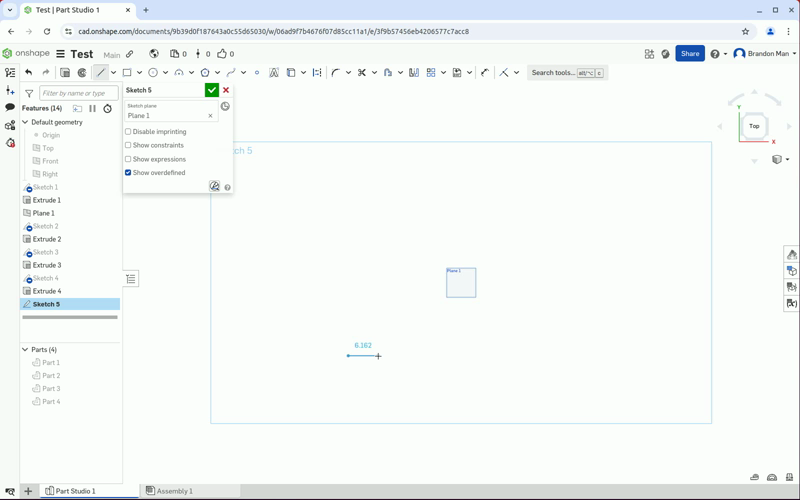
mouse_move(353, 355)
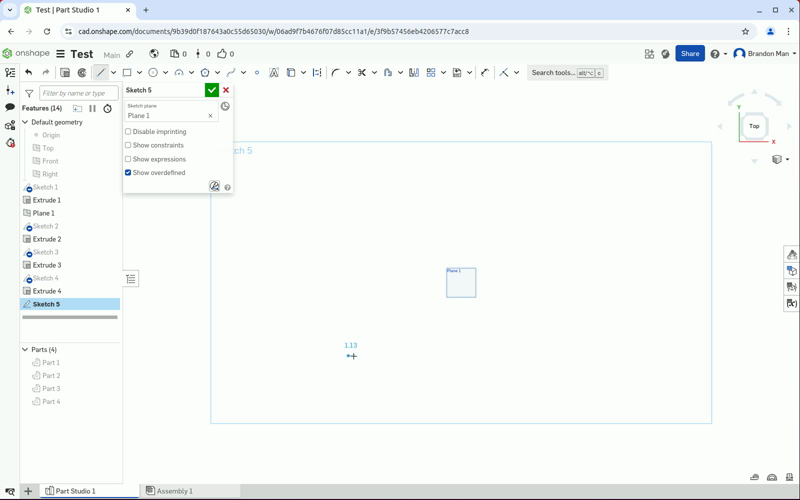
scroll(6)
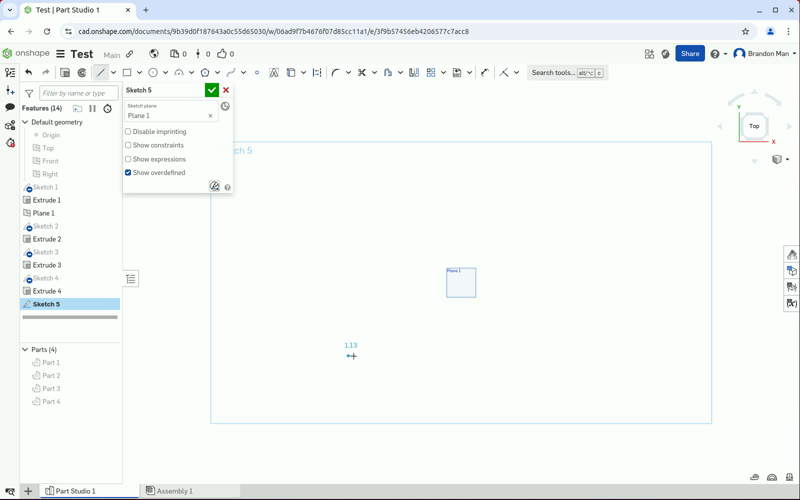
scroll(6)
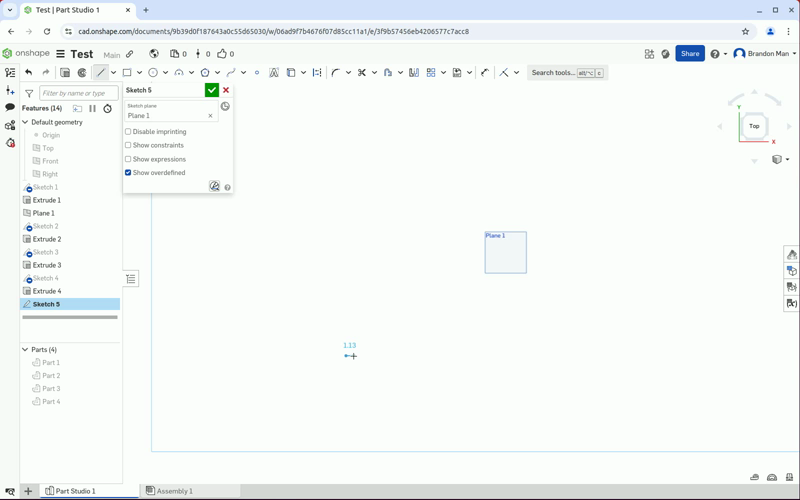
scroll(6)
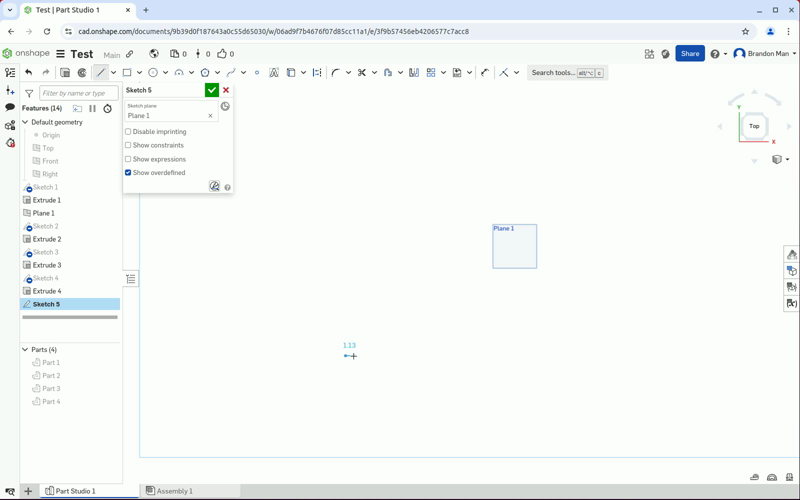
scroll(6)
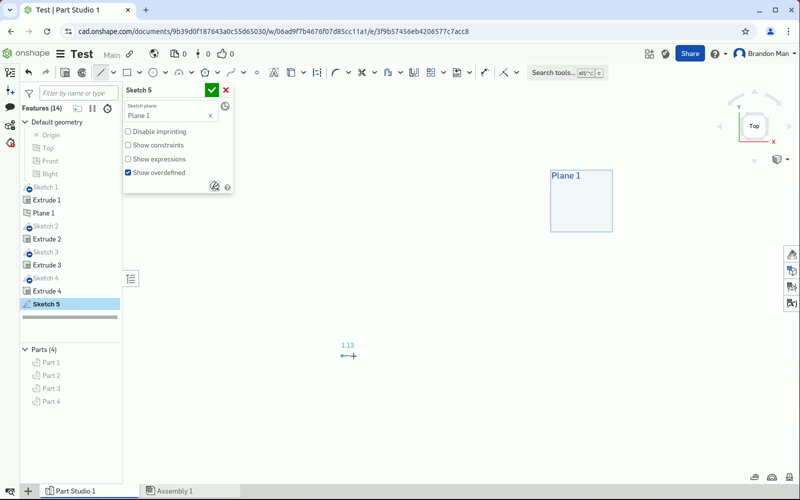
scroll(6)
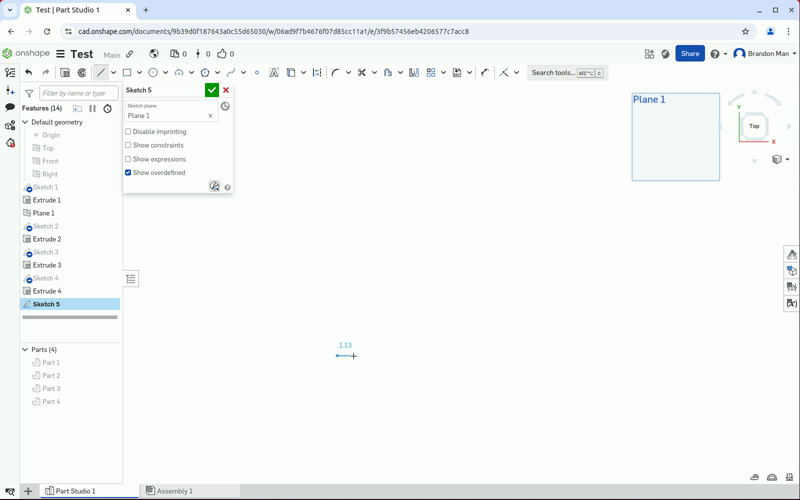
scroll(6)
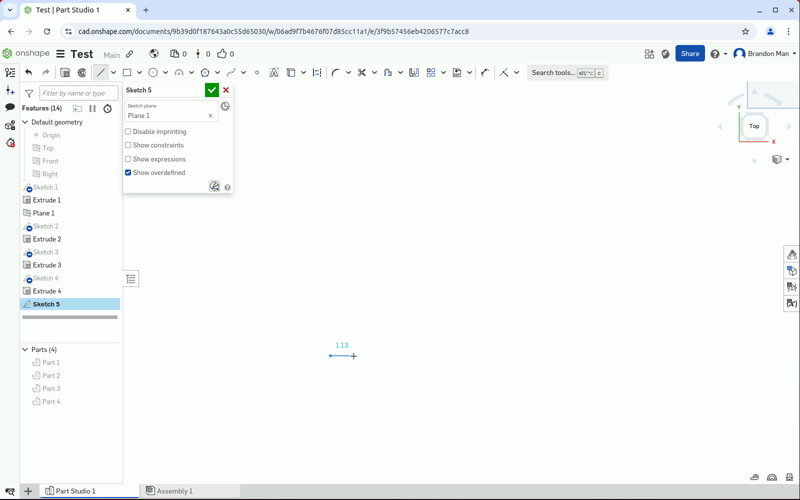
scroll(6)
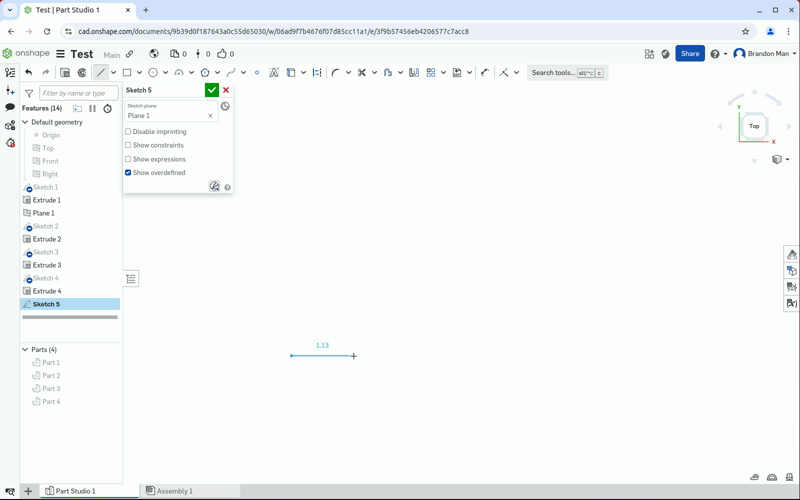
click(353, 355)
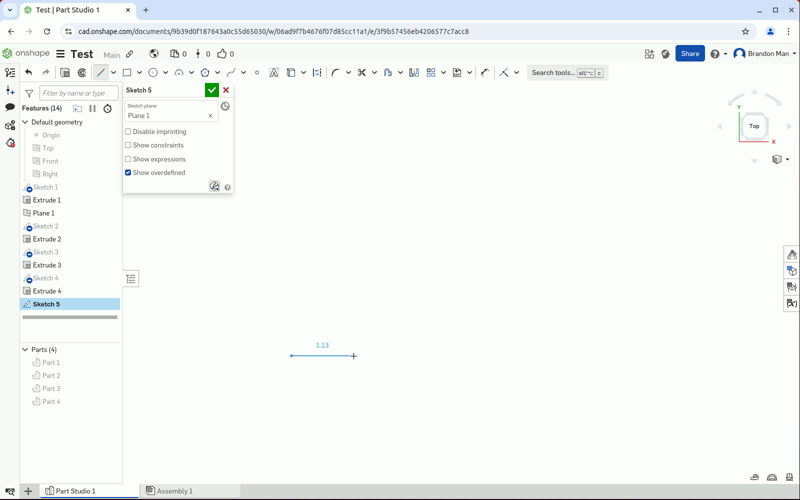
scroll(-6)
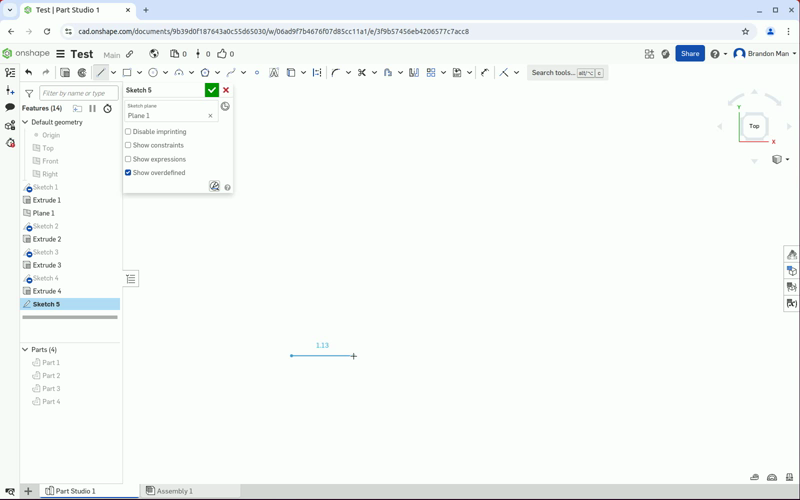
scroll(-6)
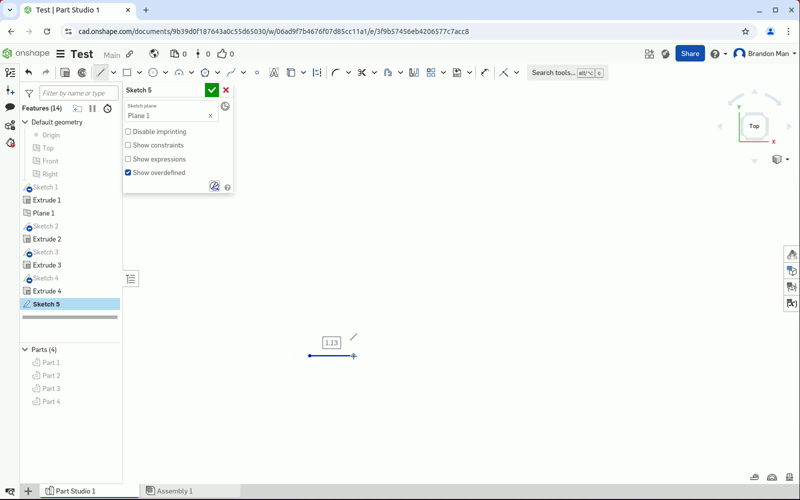
scroll(-6)
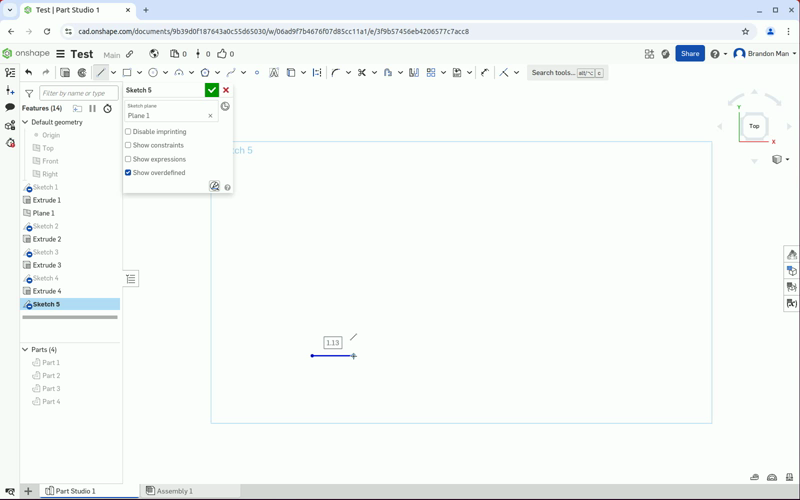
scroll(-6)
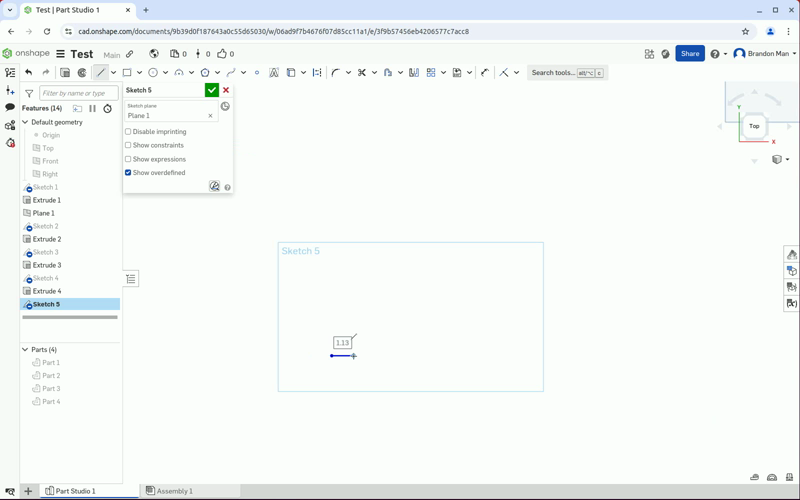
scroll(-6)
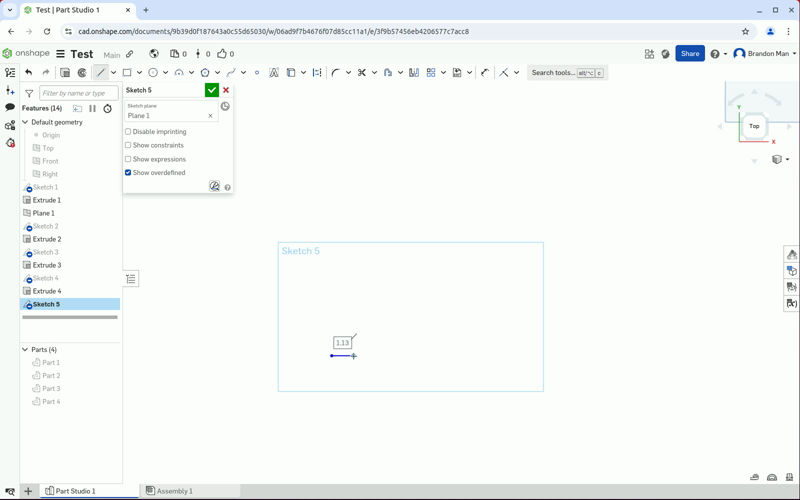
scroll(-6)
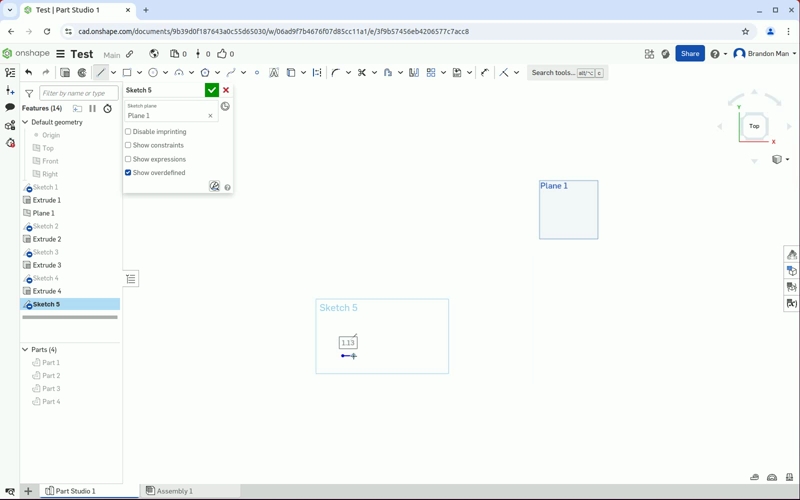
scroll(-6)
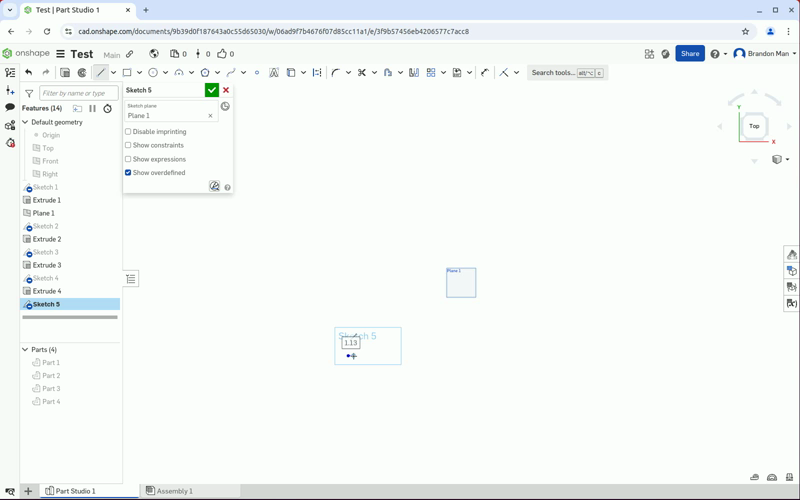
key_up(shift)
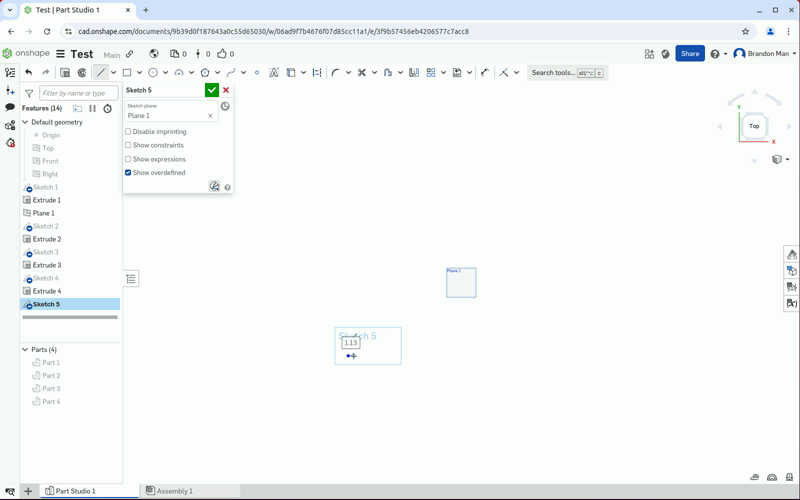
key_down(shift)
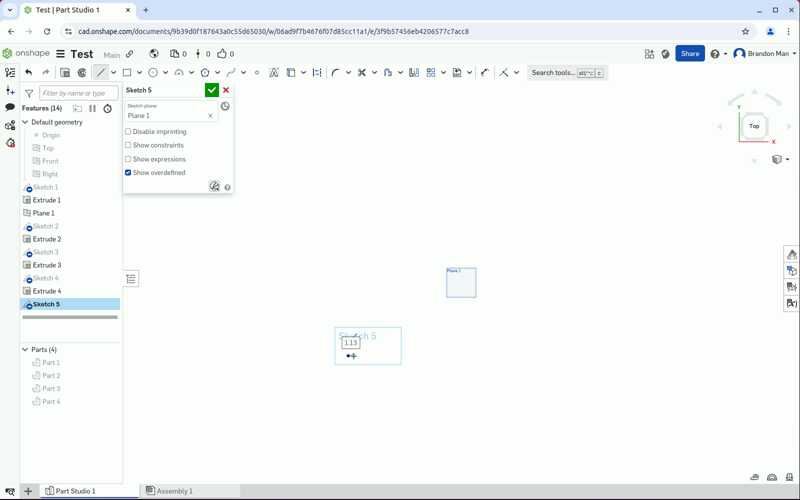
mouse_move(353, 223)
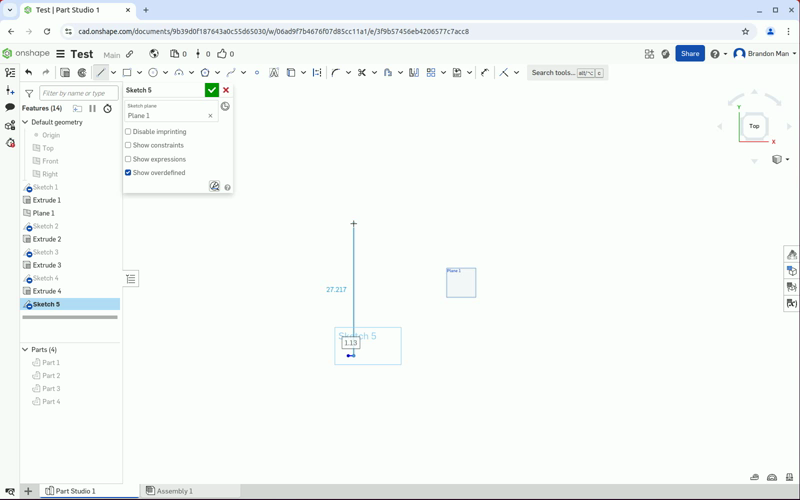
click(353, 223)
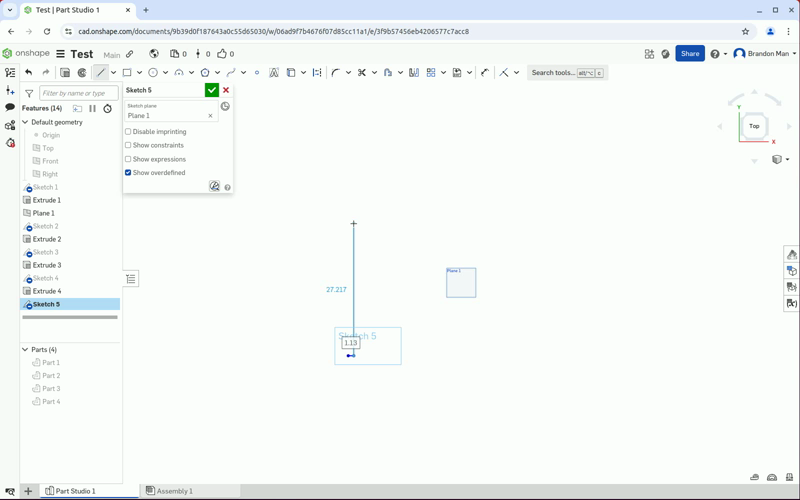
key_up(shift)
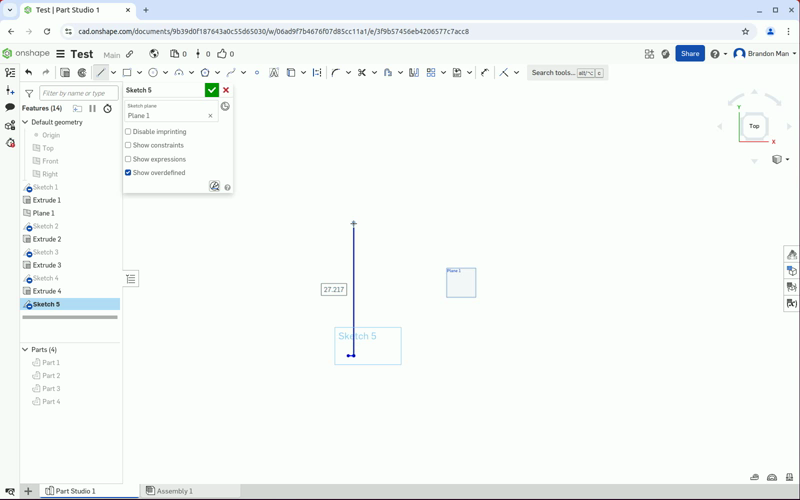
key_down(shift)
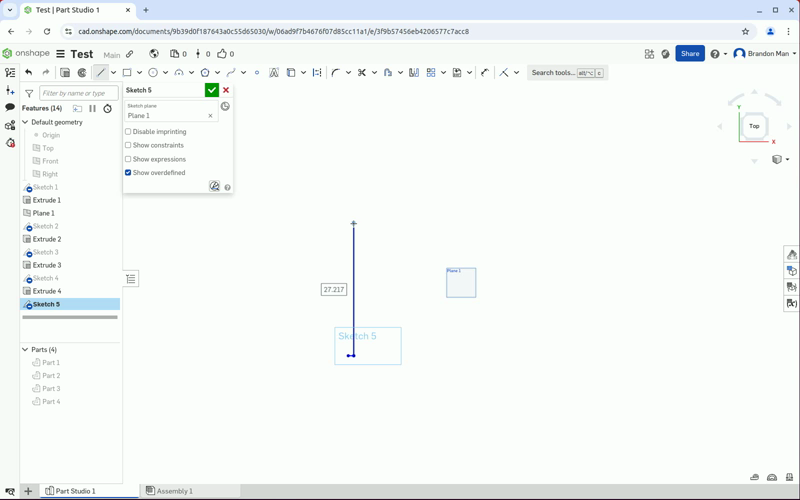
mouse_move(383, 223)
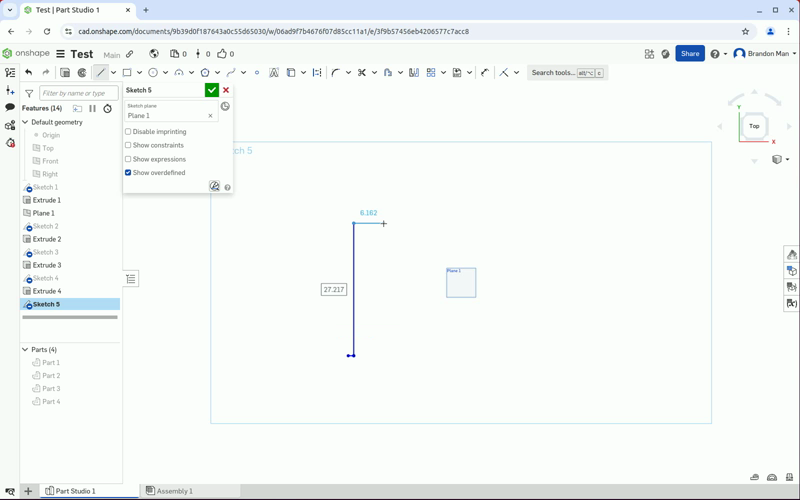
mouse_move(348, 223)
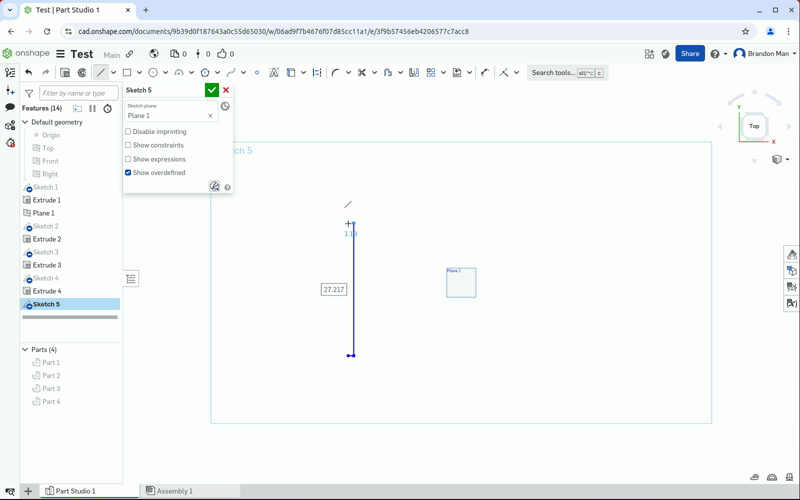
scroll(6)
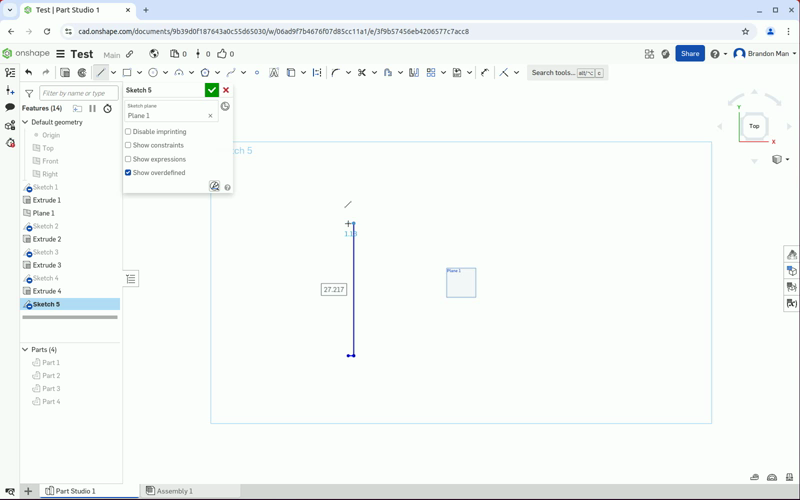
scroll(6)
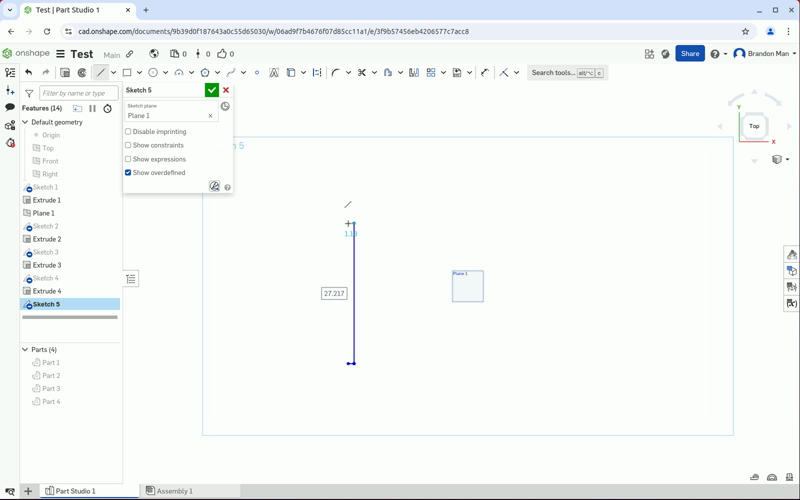
scroll(6)
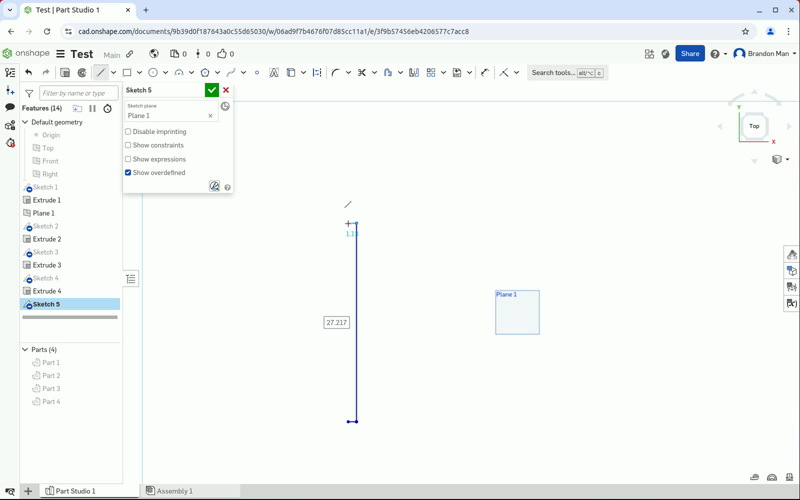
scroll(6)
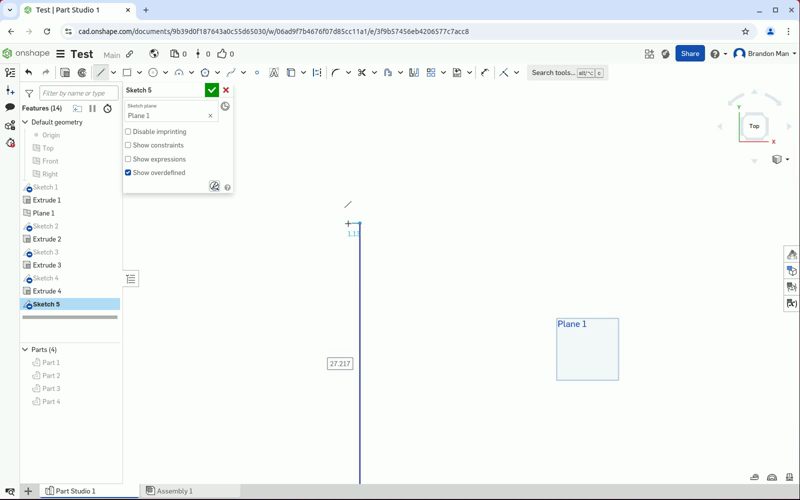
scroll(6)
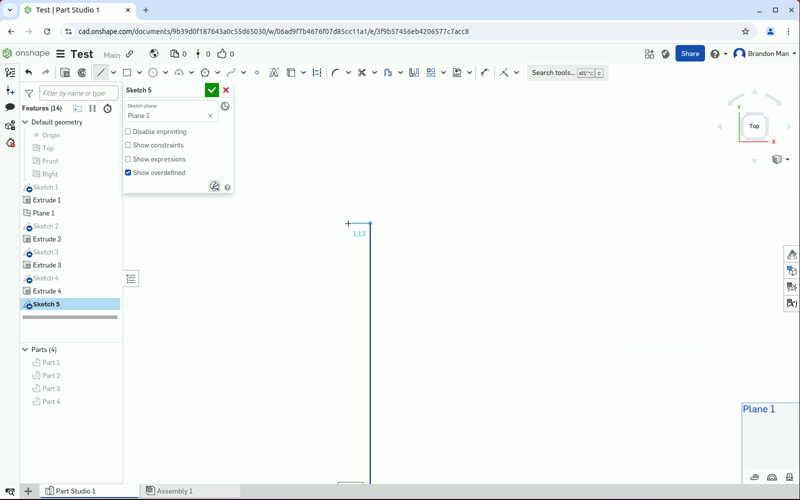
scroll(6)
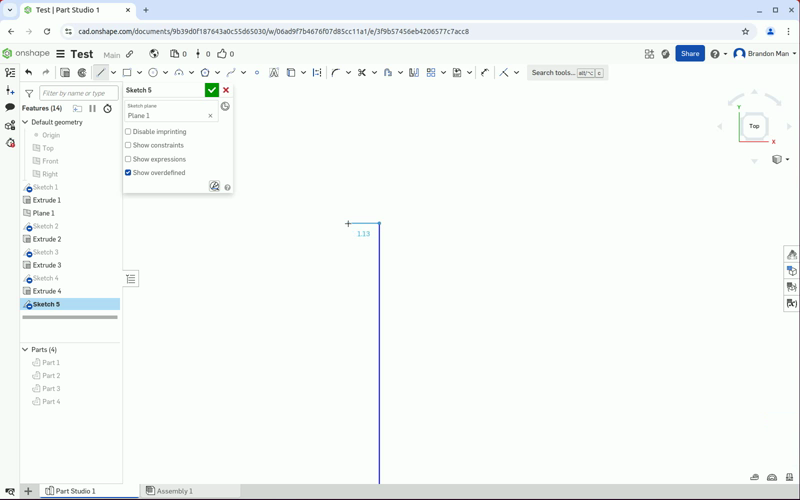
scroll(6)
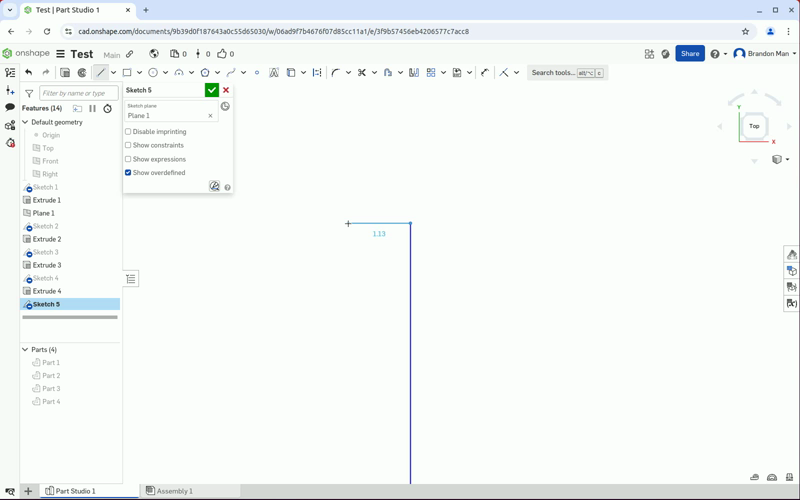
click(348, 223)
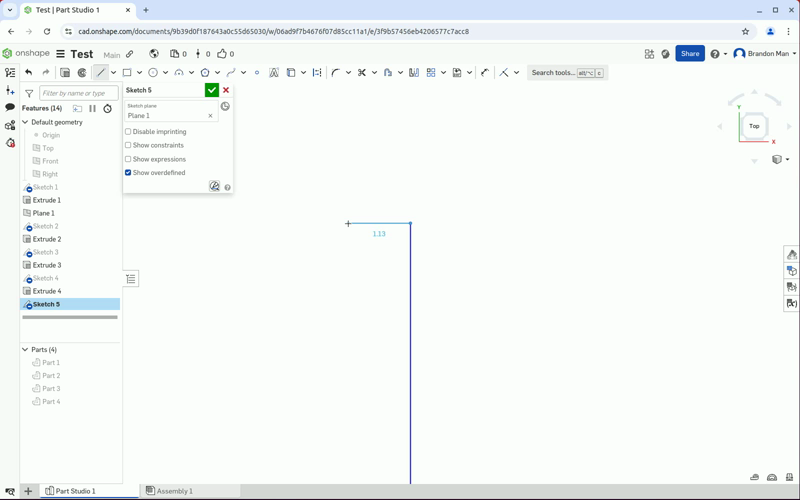
scroll(-6)
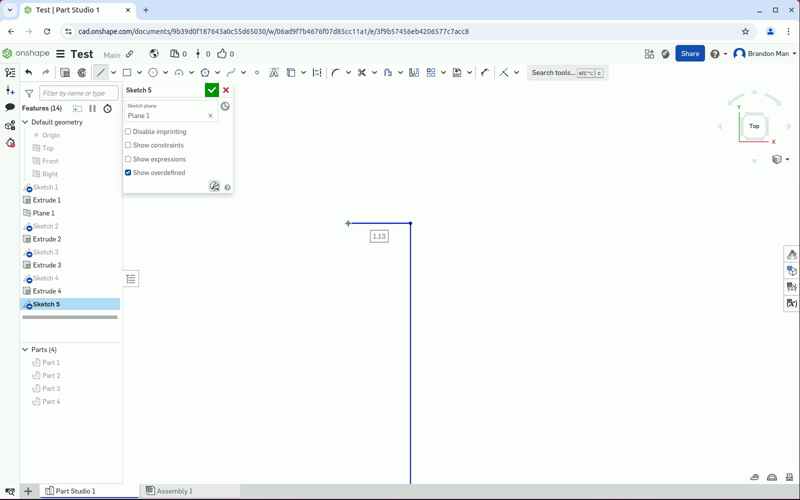
scroll(-6)
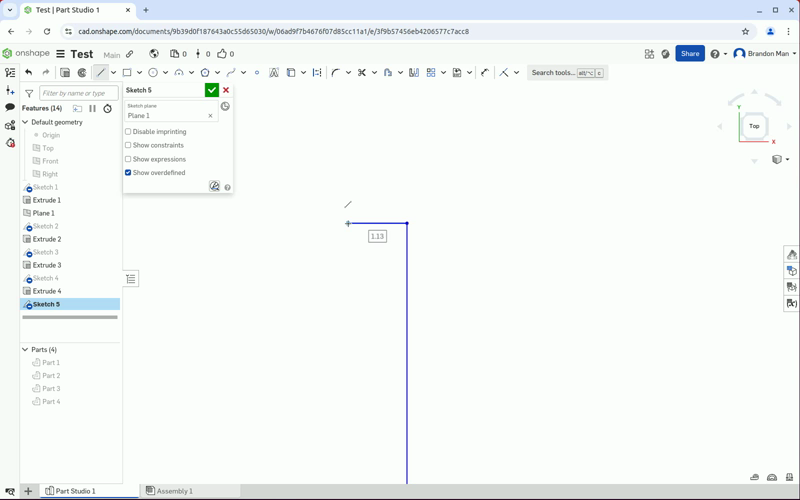
scroll(-6)
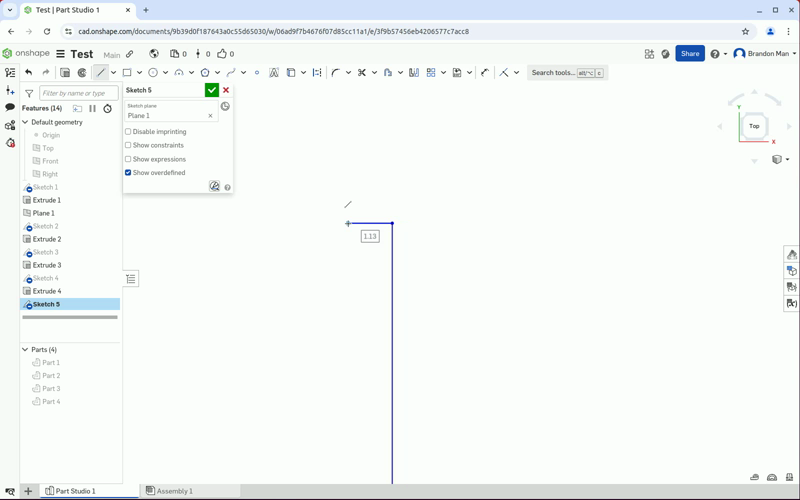
scroll(-6)
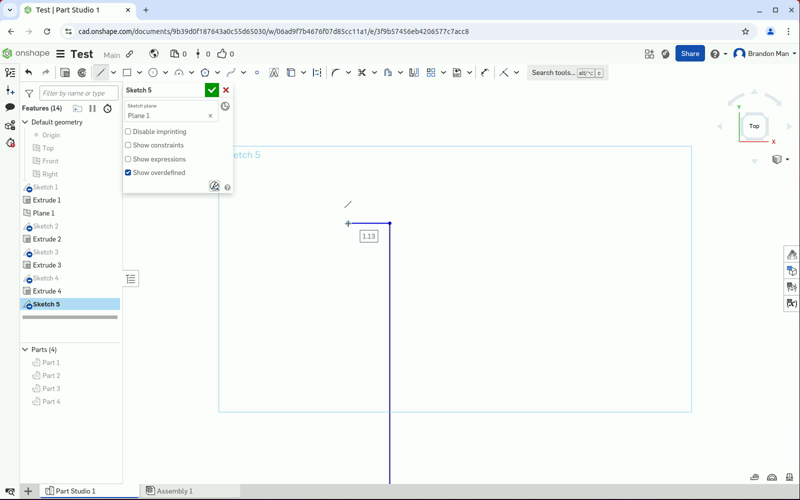
scroll(-6)
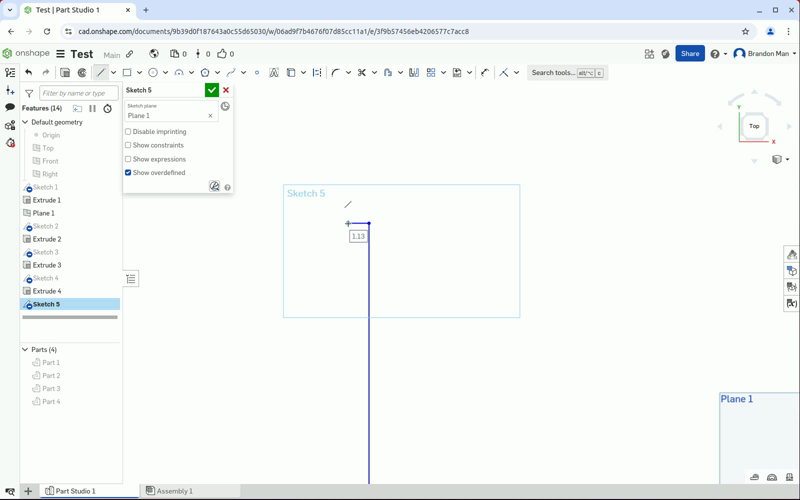
scroll(-6)
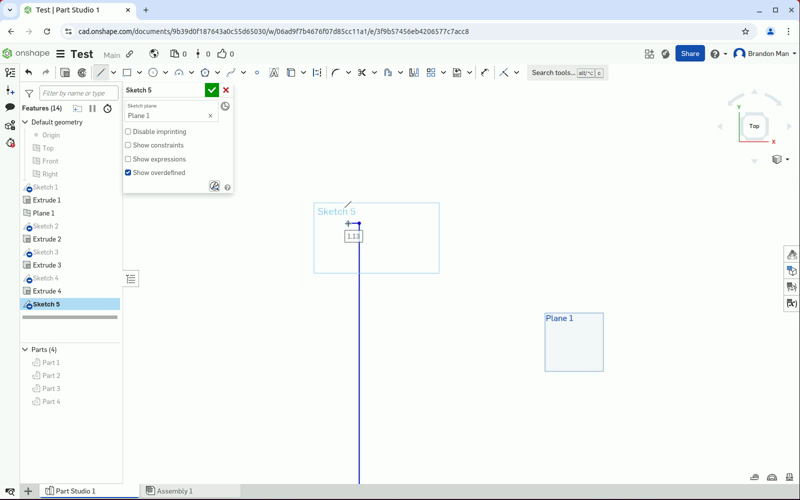
scroll(-6)
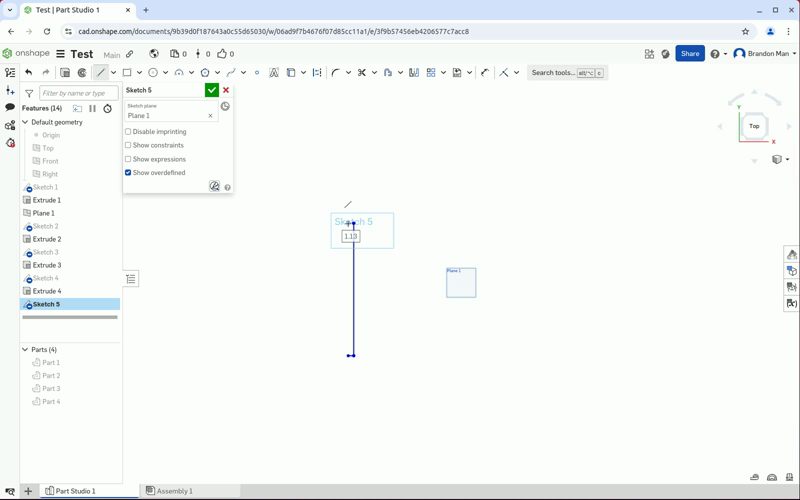
key_up(shift)
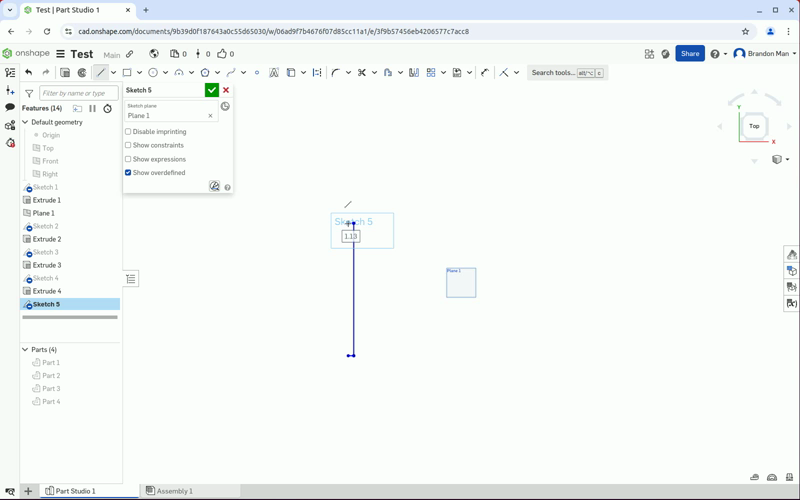
key_down(shift)
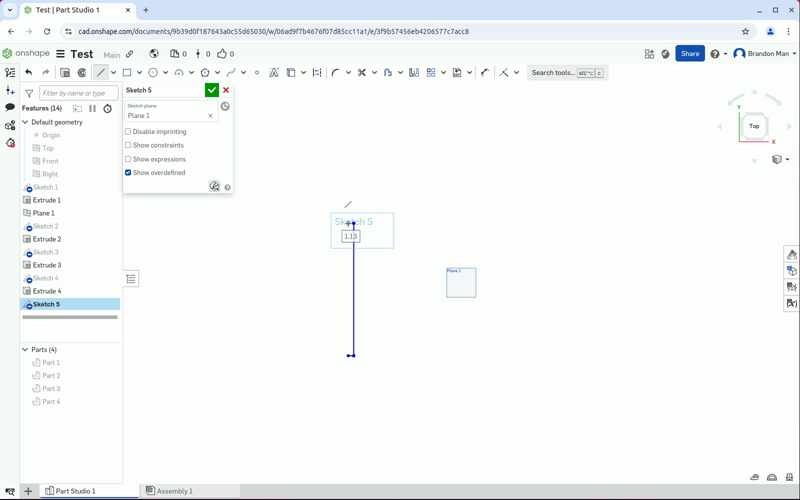
mouse_move(348, 355)
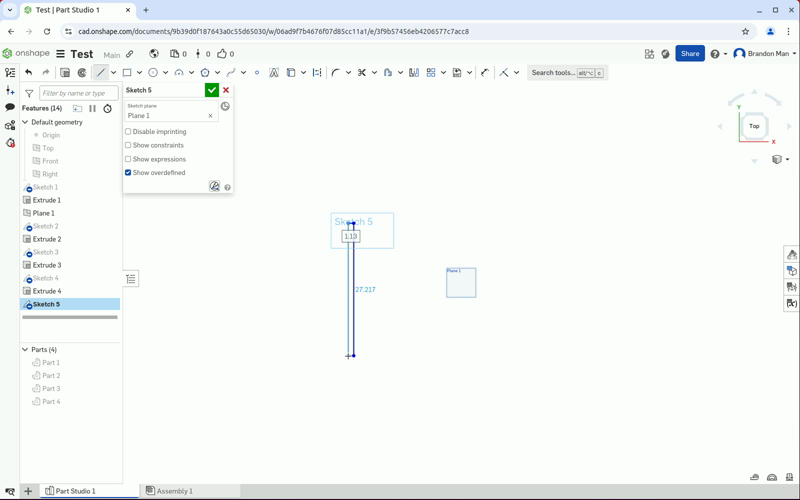
key_up(shift)
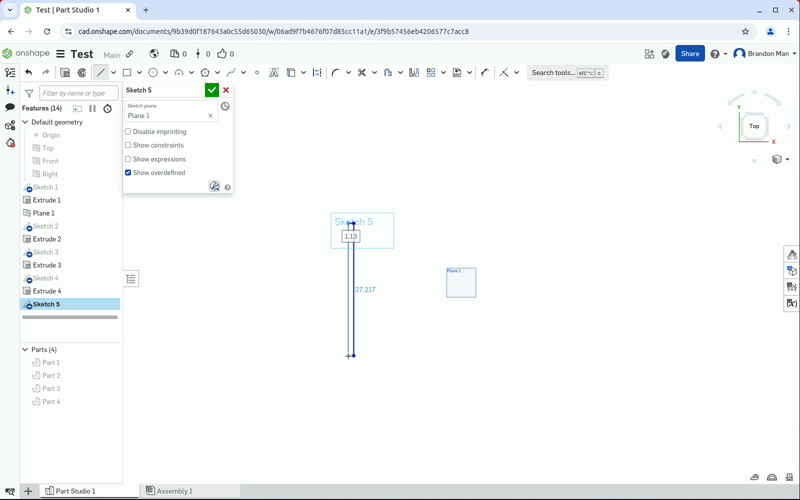
click(348, 355)
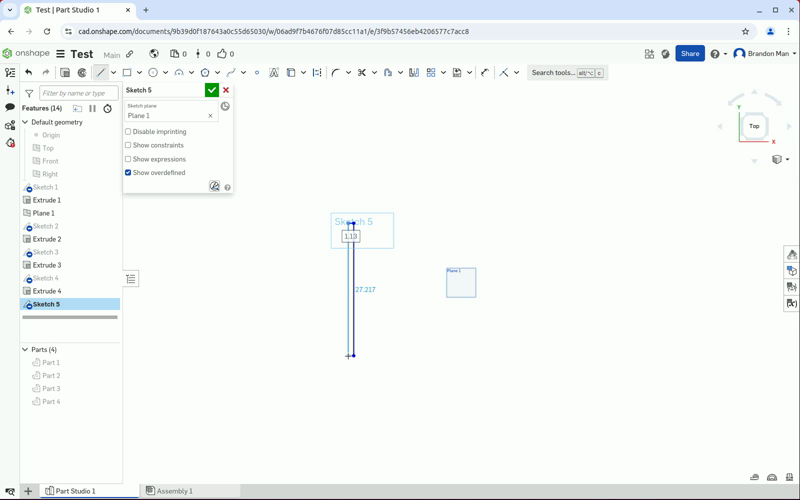
key(esc)
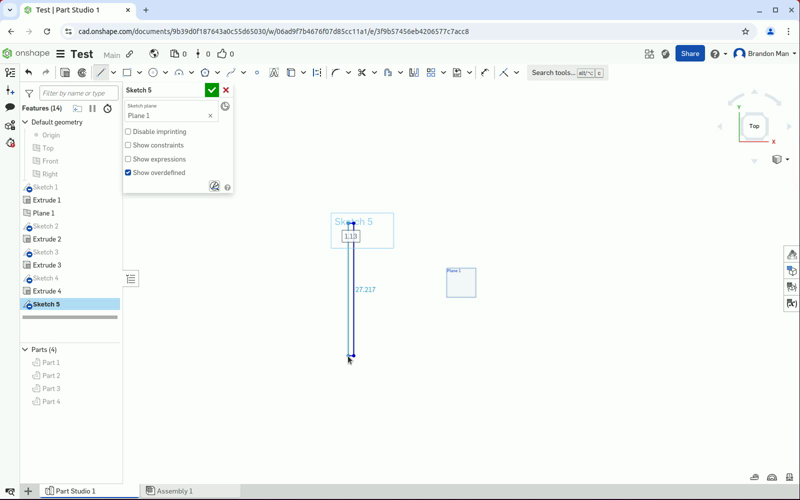
mouse_move(353, 274)
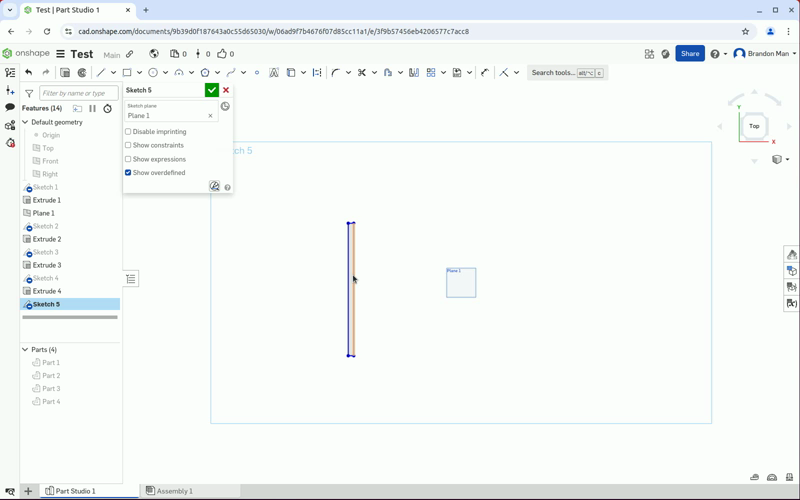
scroll(6)
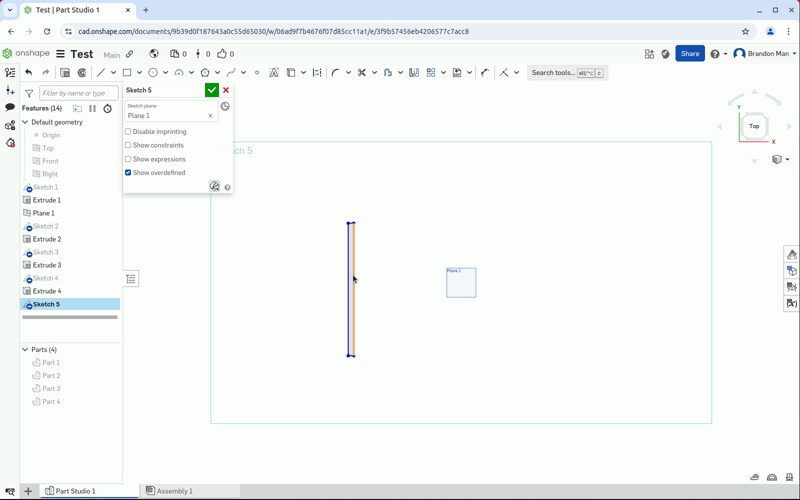
scroll(6)
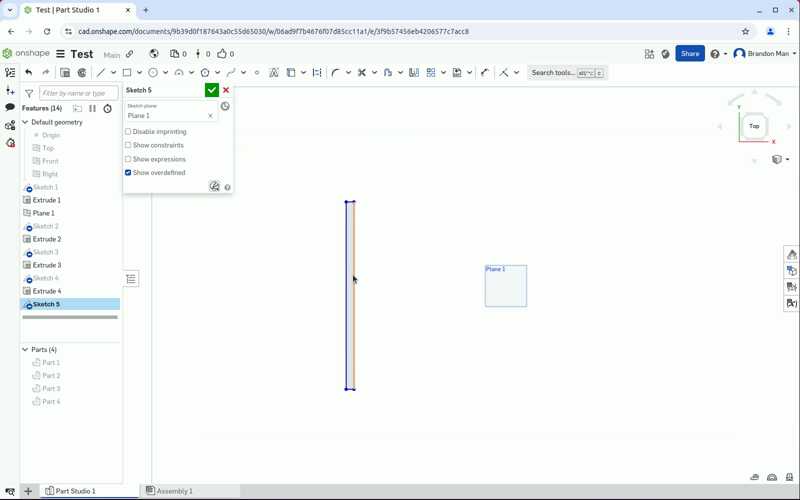
scroll(6)
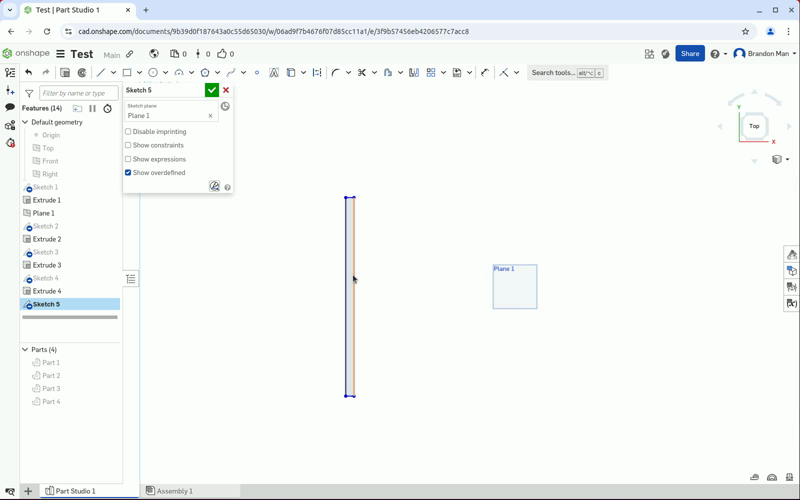
scroll(6)
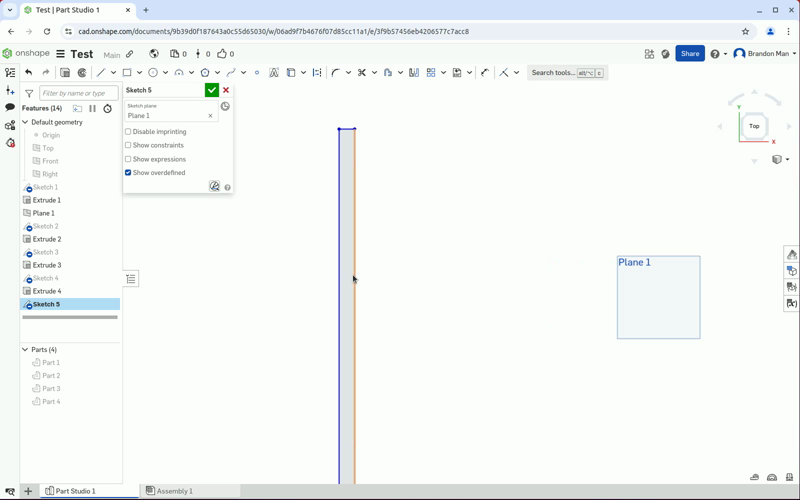
scroll(6)
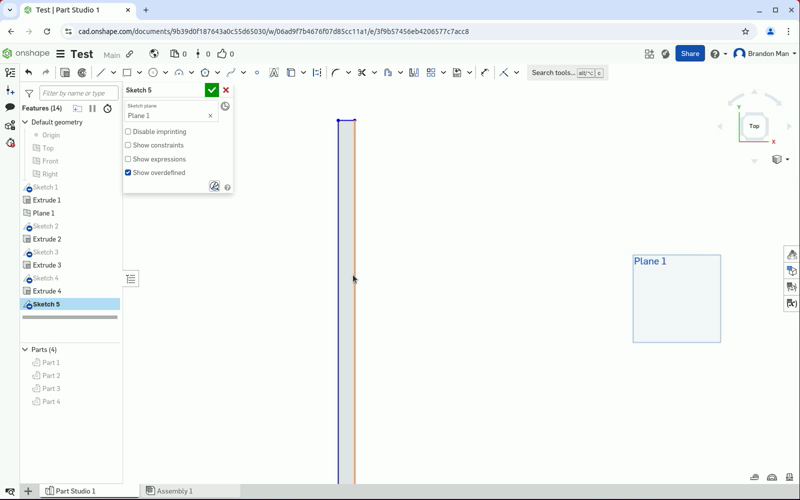
scroll(6)
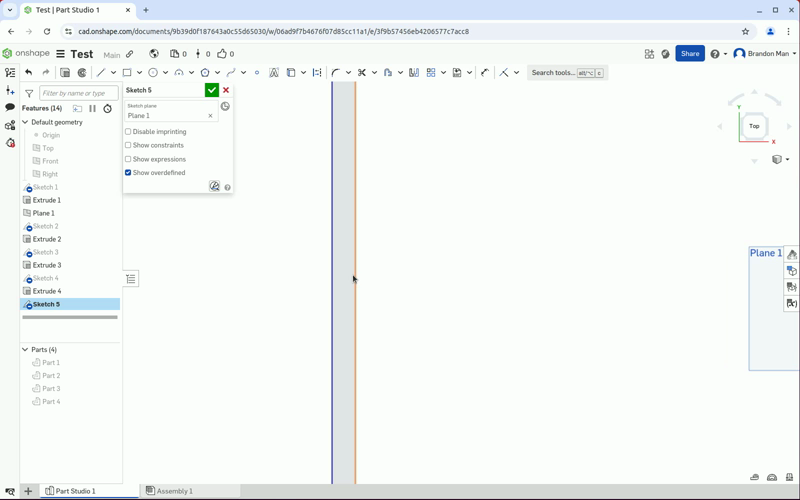
scroll(6)
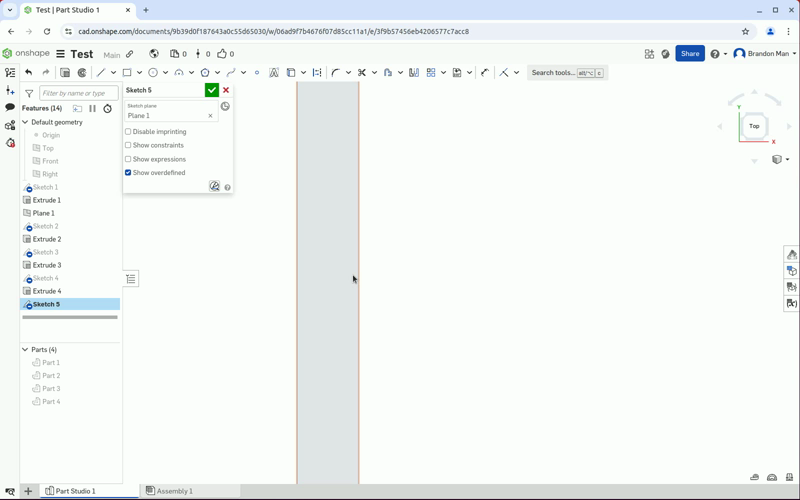
click(353, 274)
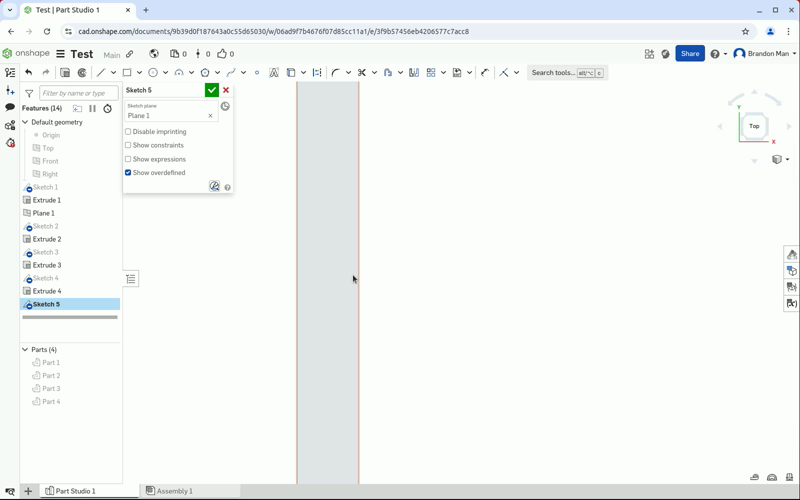
scroll(-6)
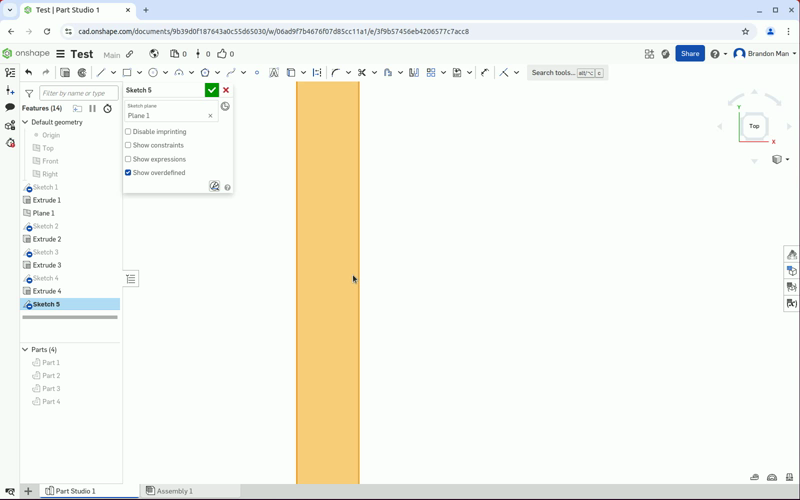
scroll(-6)
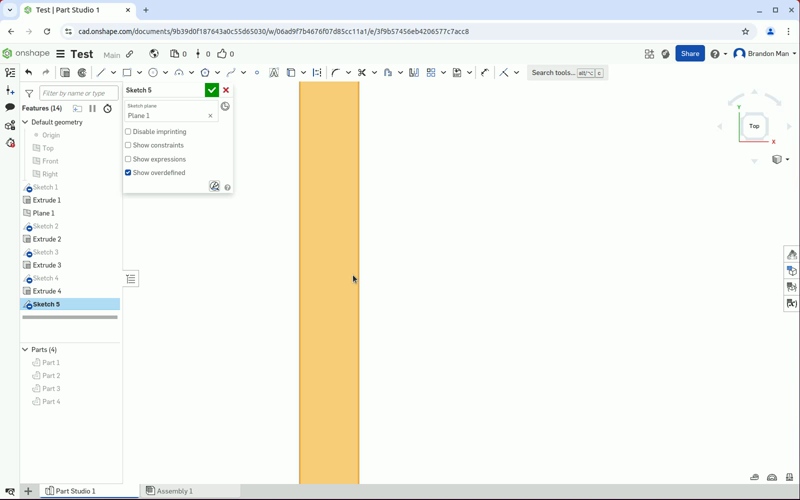
scroll(-6)
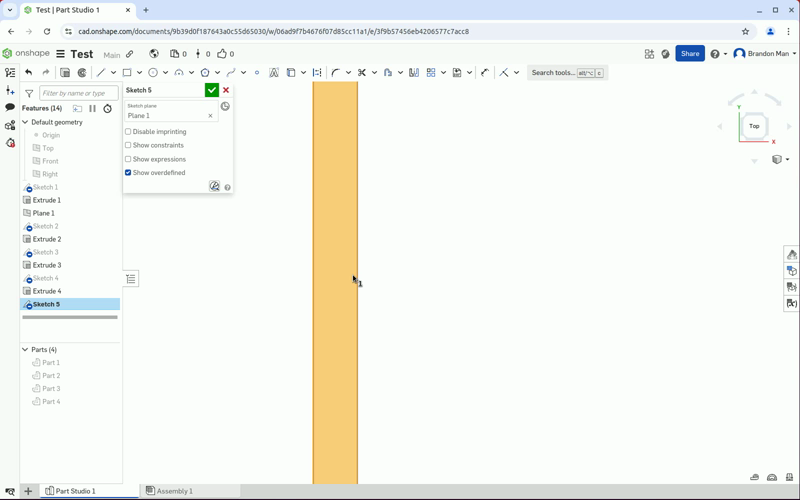
scroll(-6)
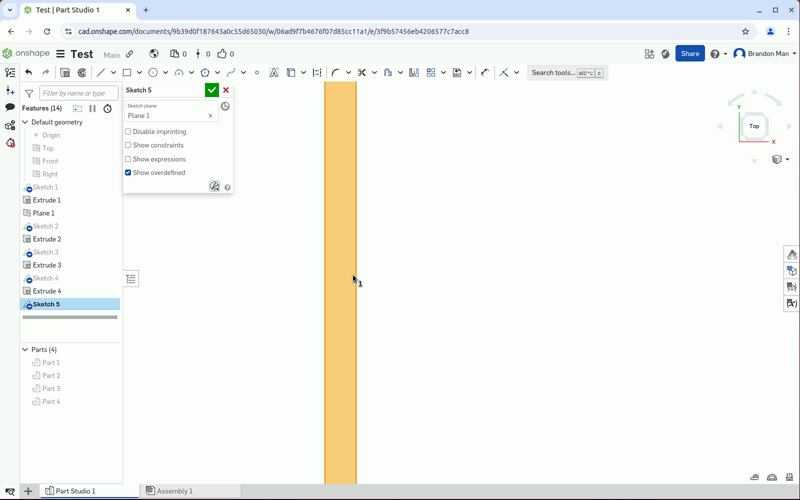
scroll(-6)
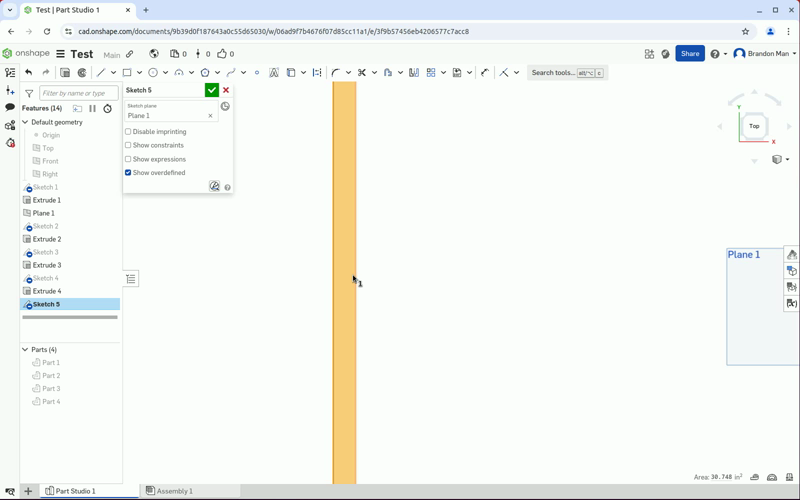
scroll(-6)
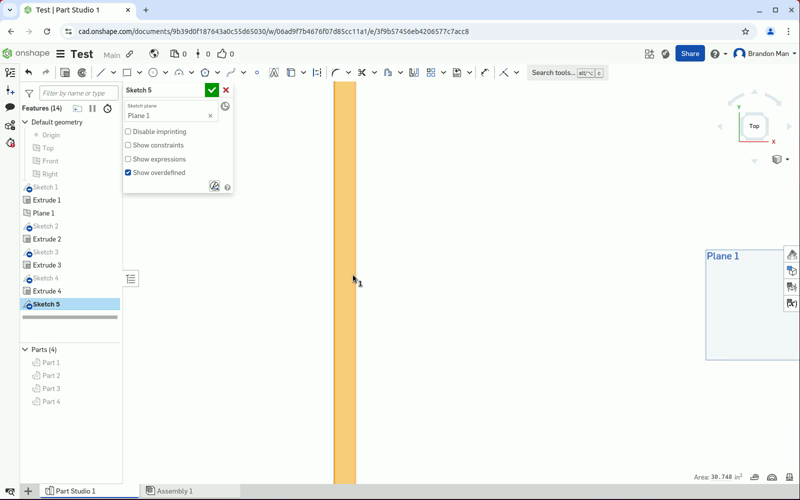
scroll(-6)
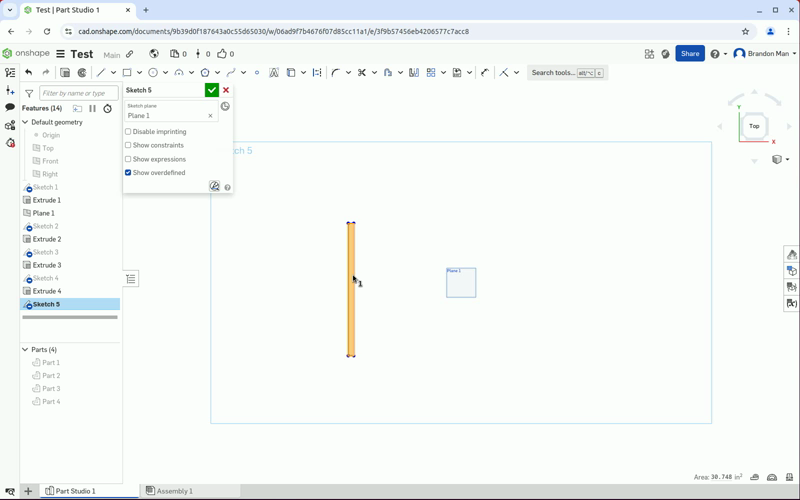
mouse_move(73, 352)
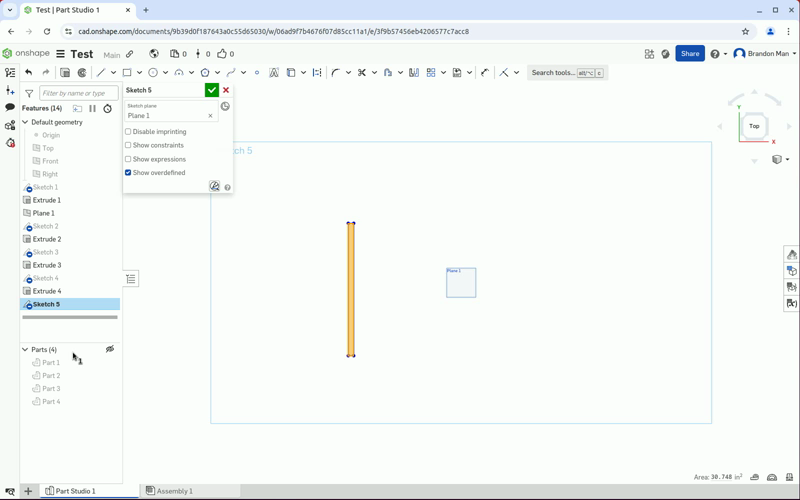
key(shift+y)
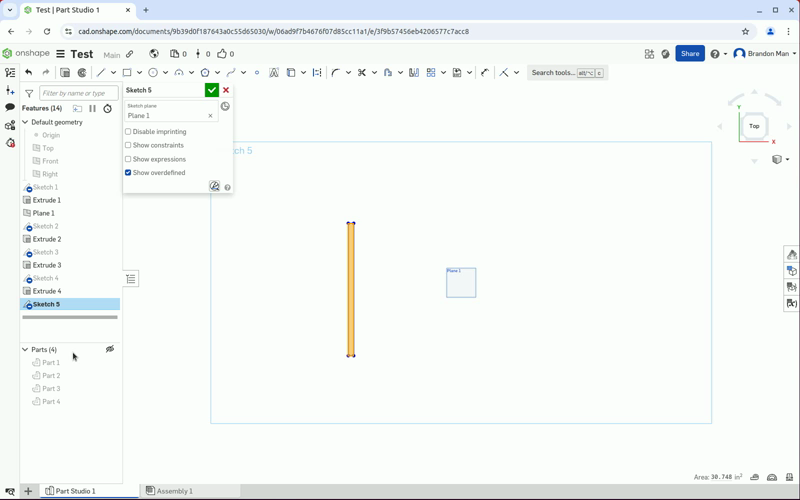
key(shift+e)
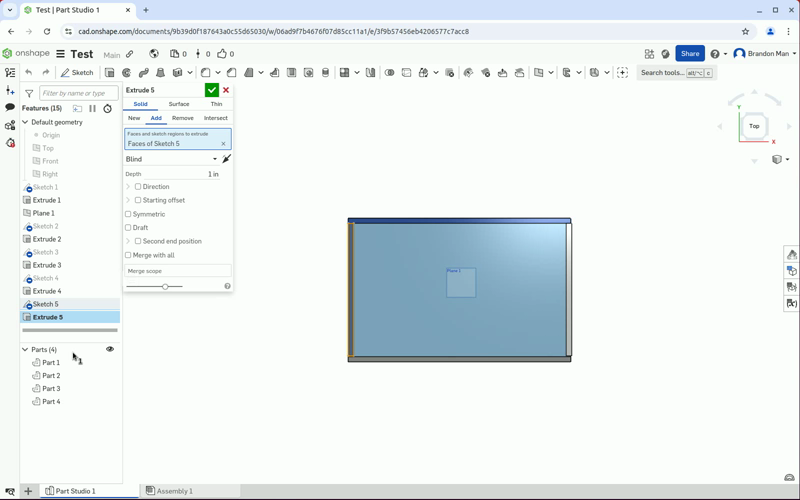
mouse_move(143, 106)
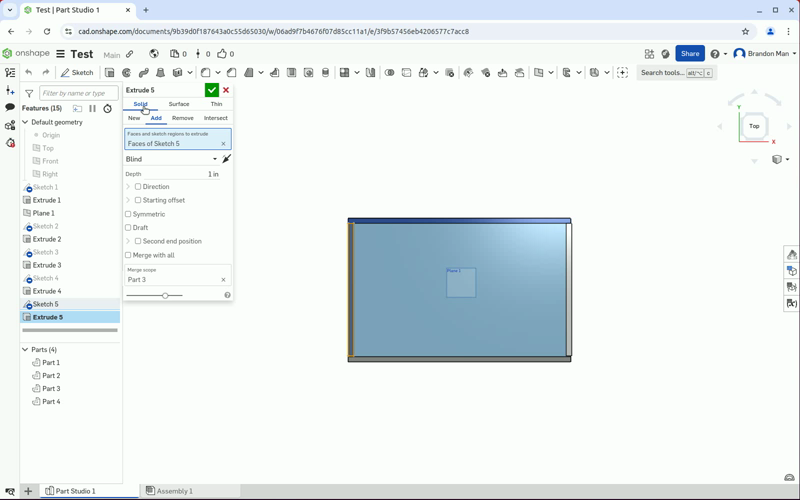
click(143, 106)
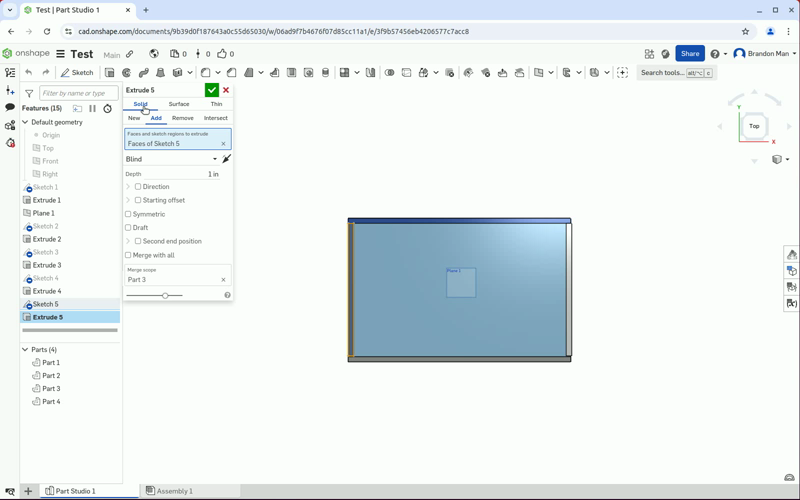
mouse_move(137, 120)
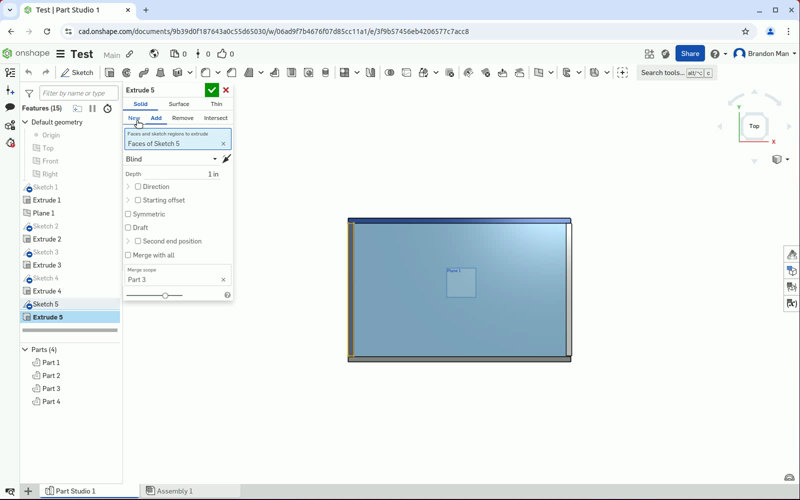
click(137, 120)
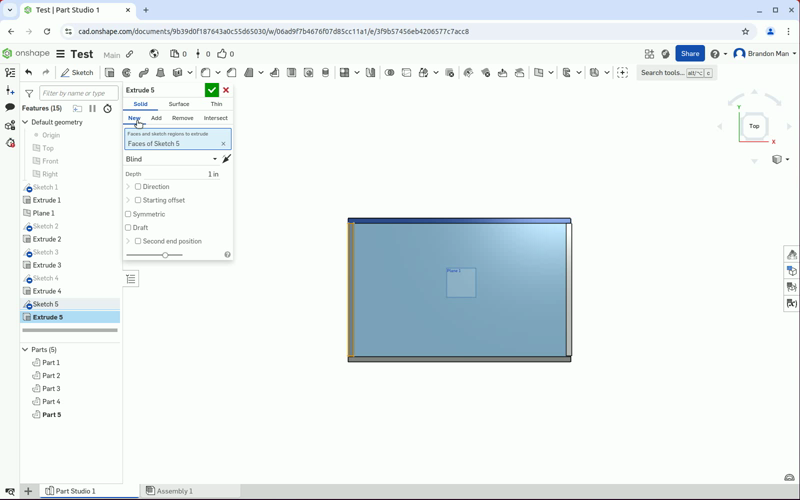
key(tab, 4)
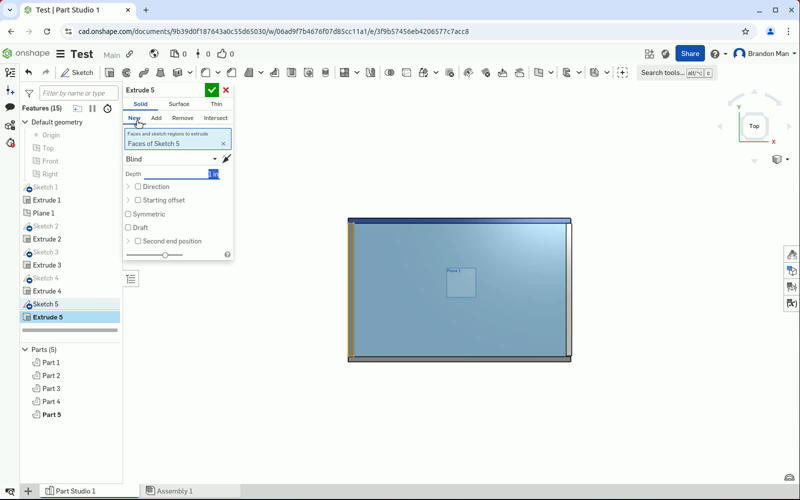
text(5.536)
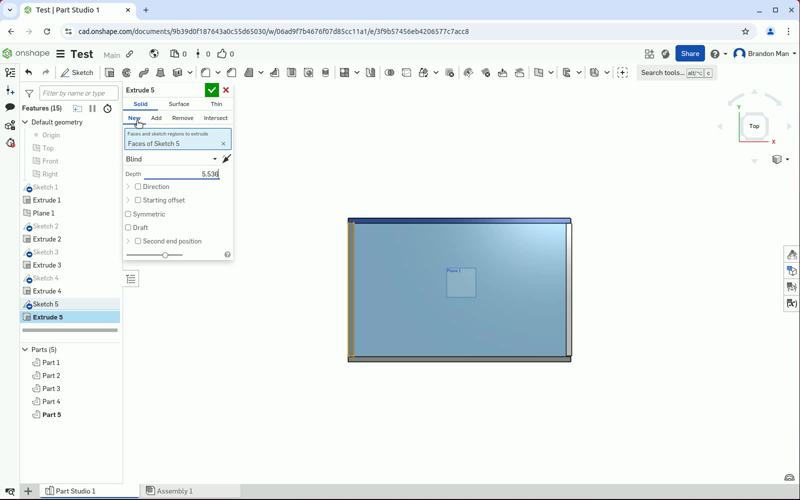
key(enter)
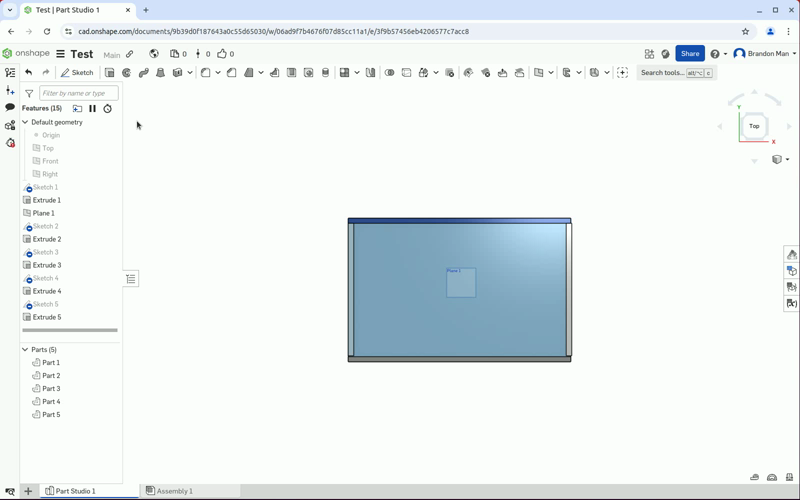
key(shift+h)
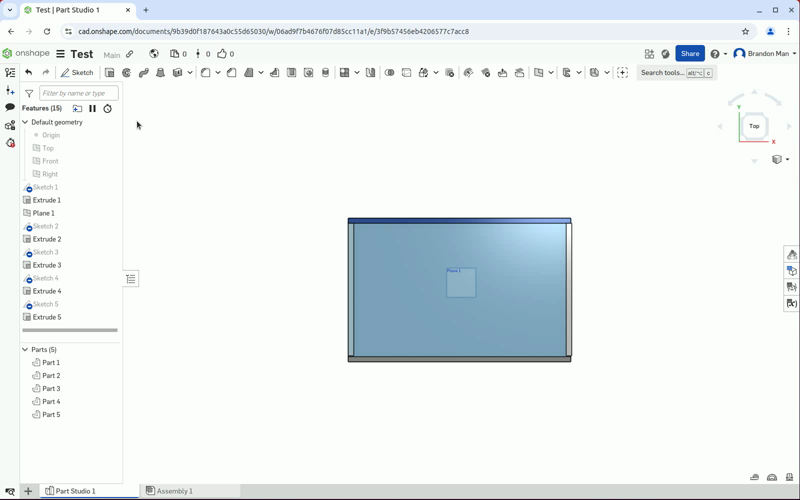
key(shift+h)
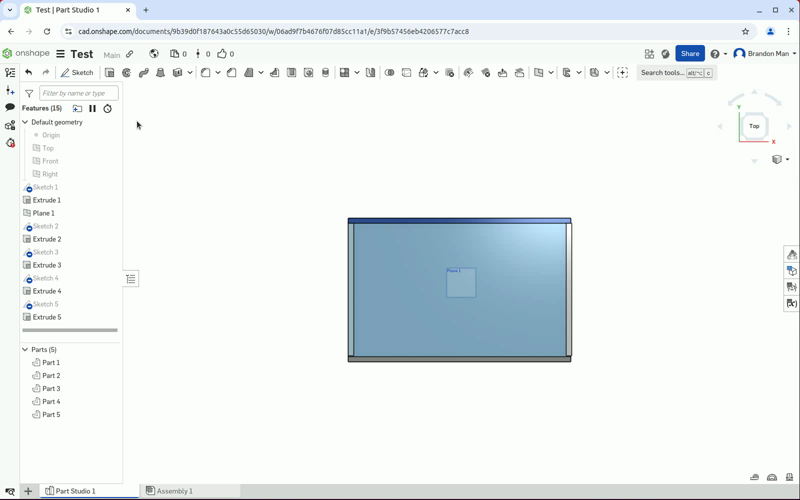
mouse_move(73, 189)
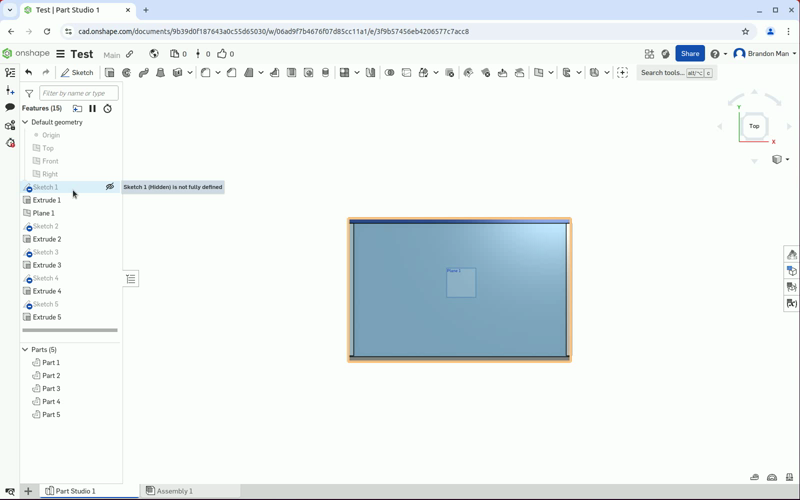
click(73, 189)
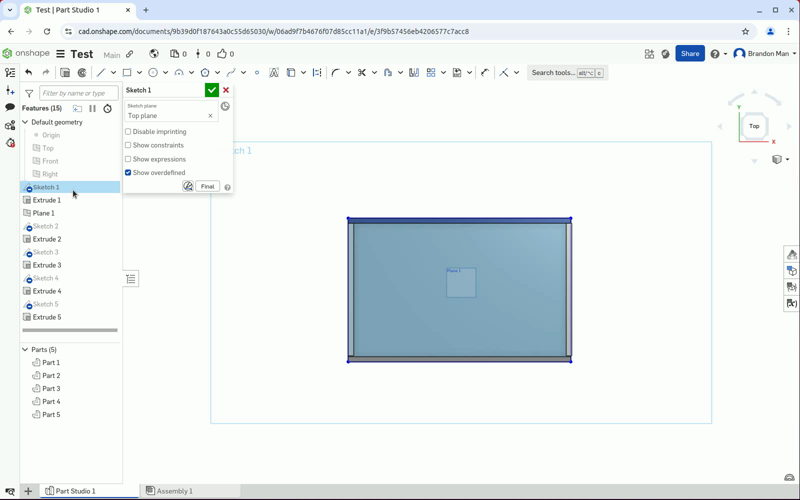
mouse_move(229, 92)
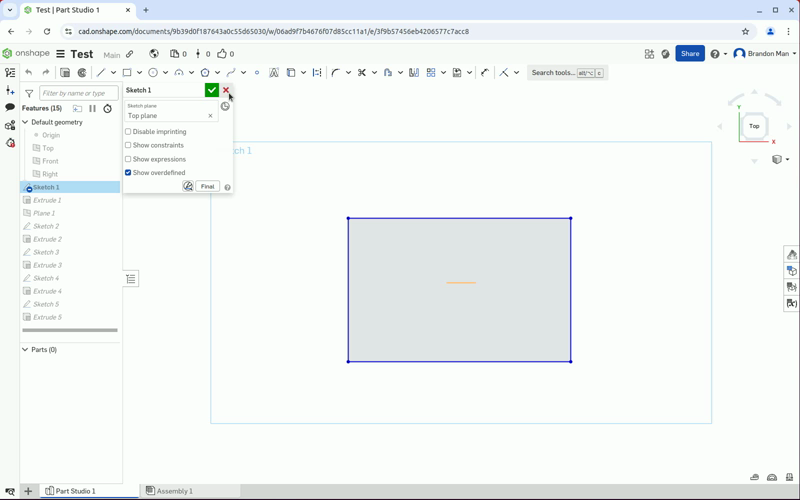
click(229, 92)
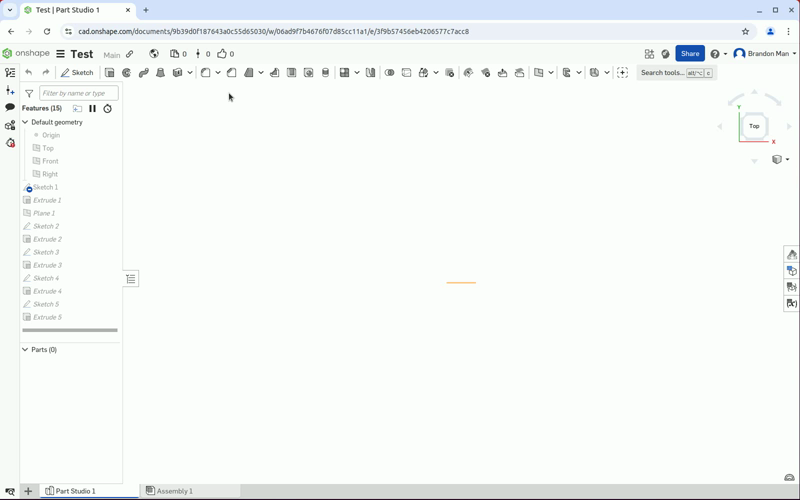
mouse_move(541, 75)
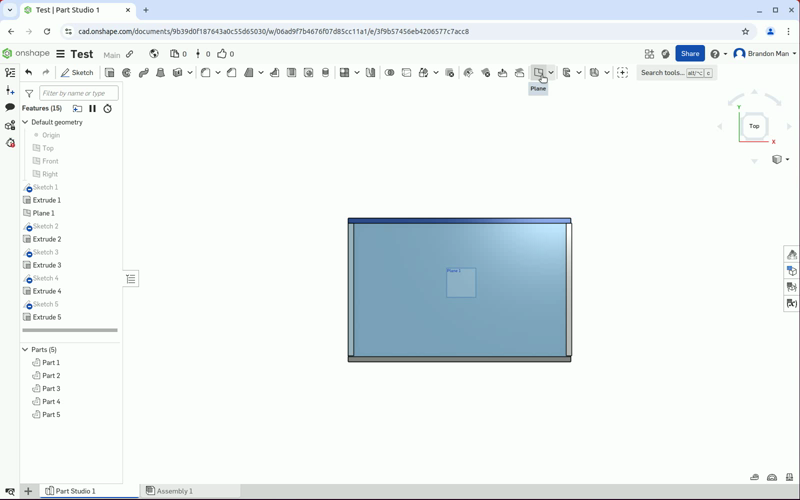
click(541, 75)
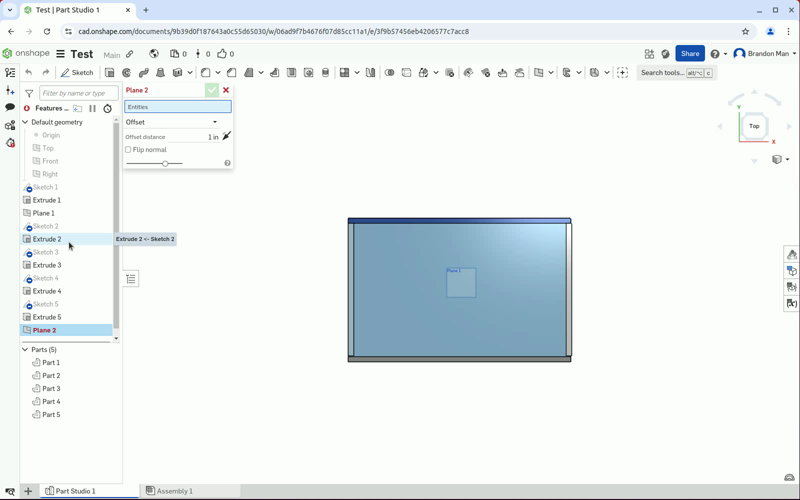
scroll(3)
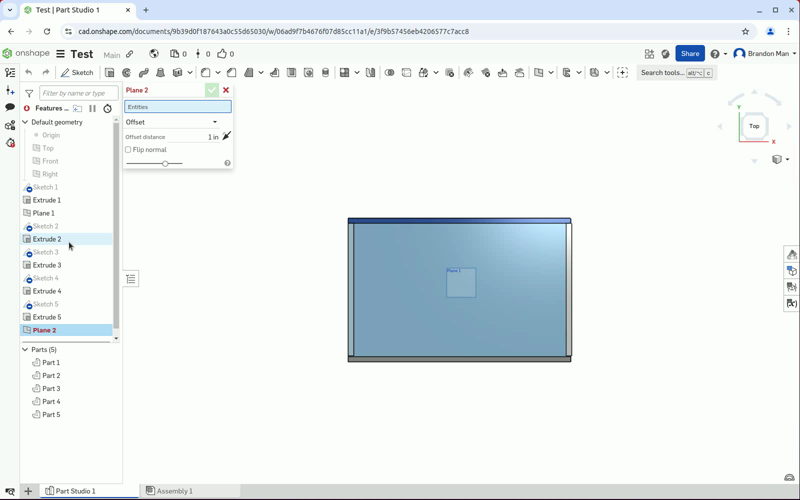
mouse_move(69, 150)
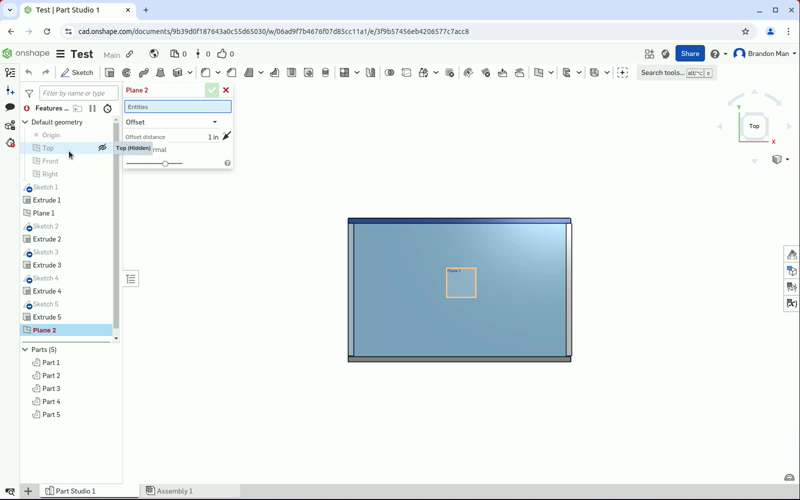
click(69, 150)
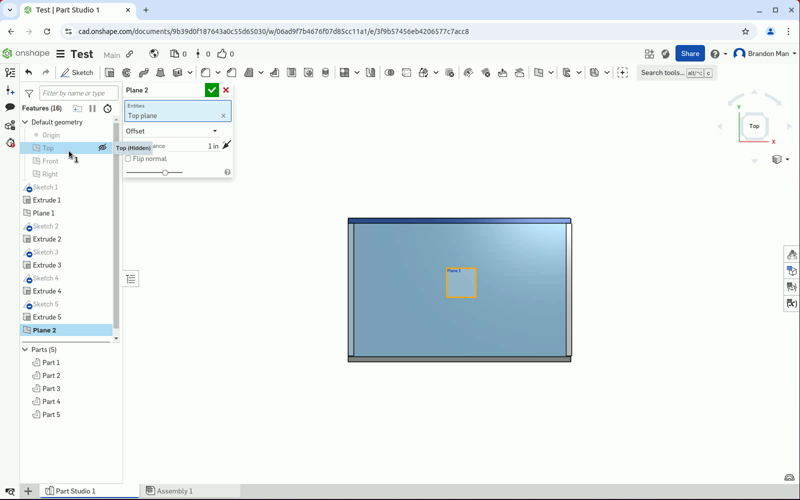
key(tab, 2)
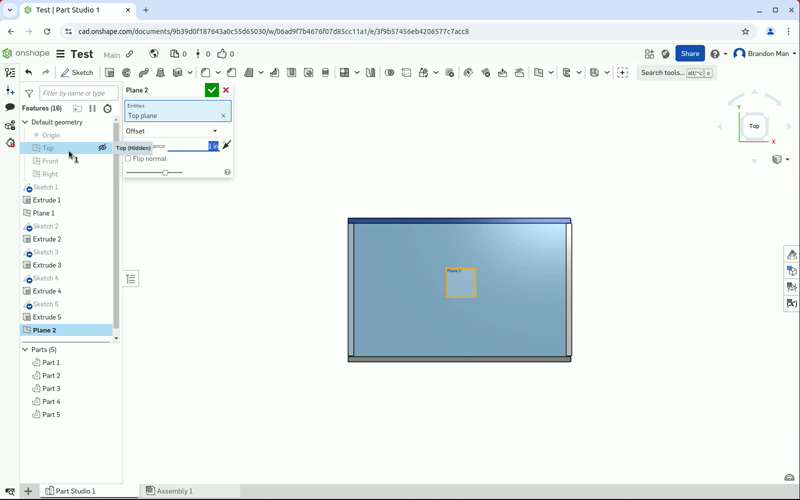
text(6.008)
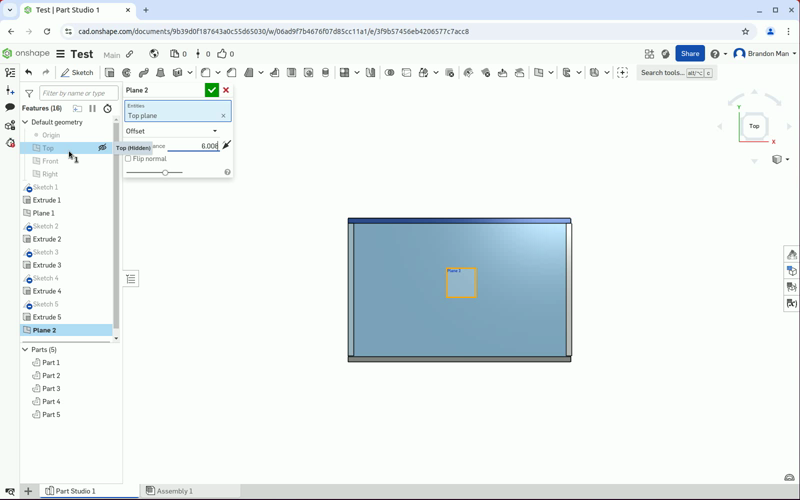
key(enter, 2)
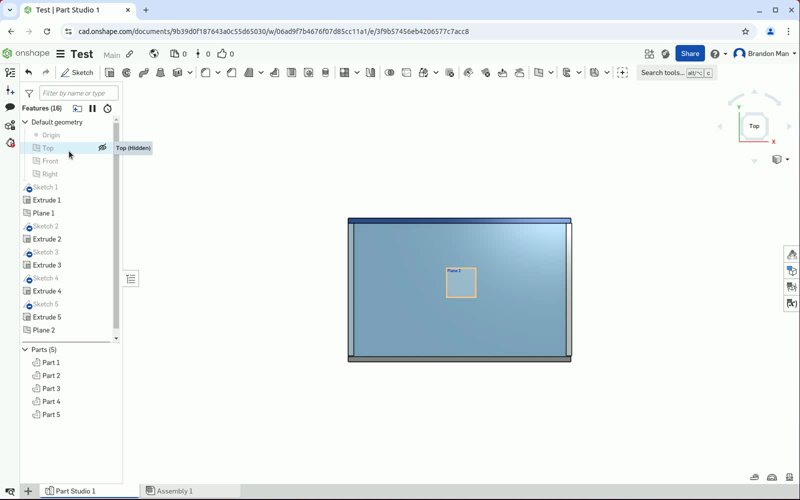
key(shift+s)
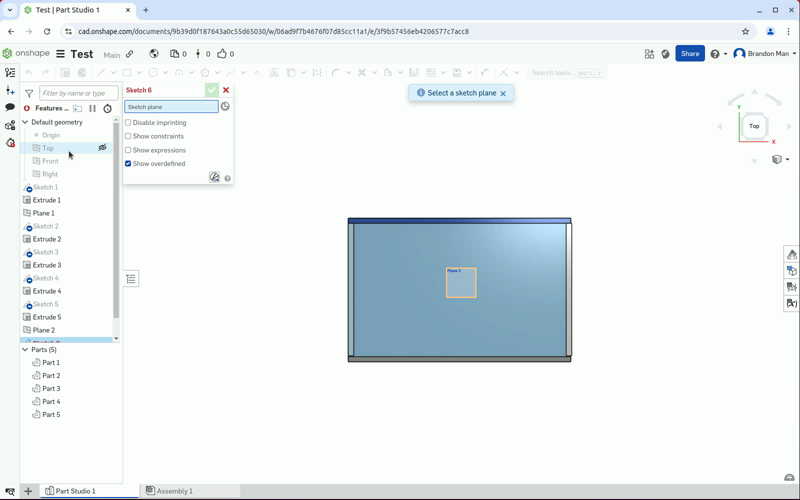
mouse_move(69, 319)
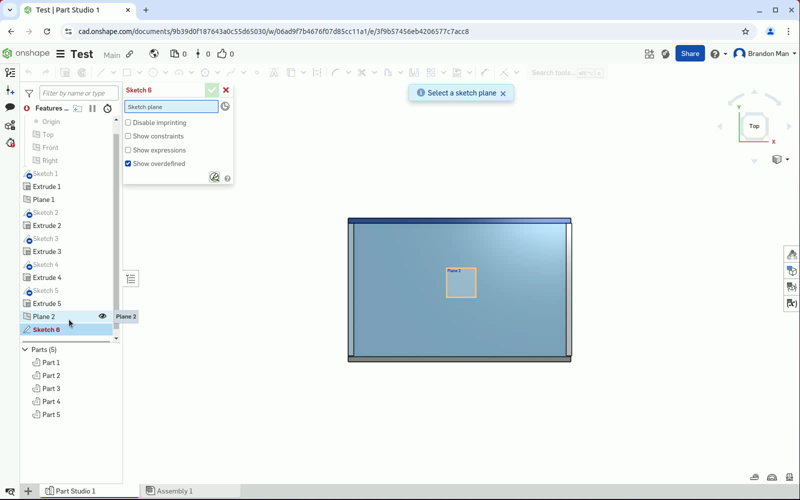
click(69, 319)
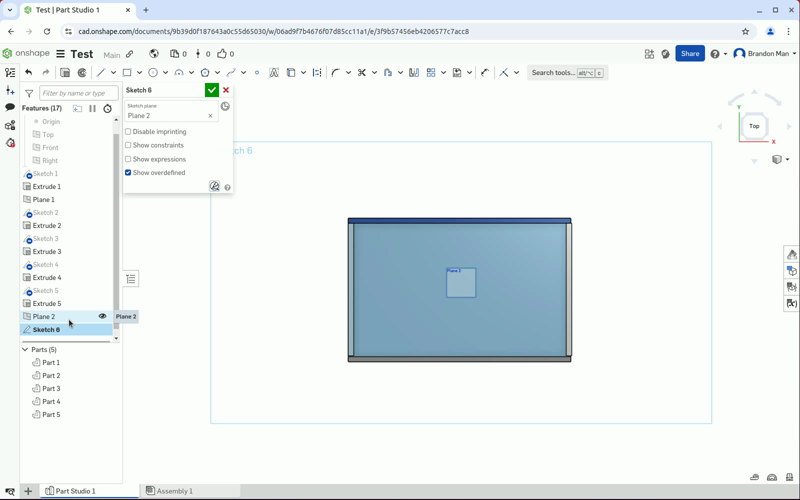
mouse_move(73, 352)
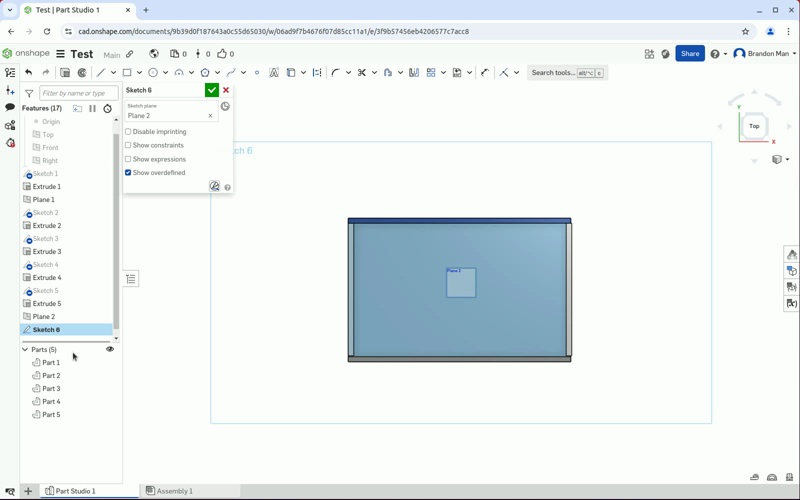
key(y)
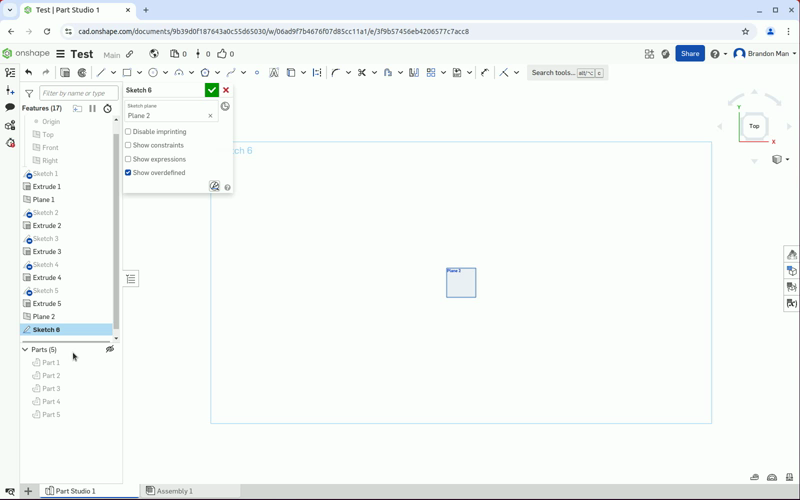
key(l)
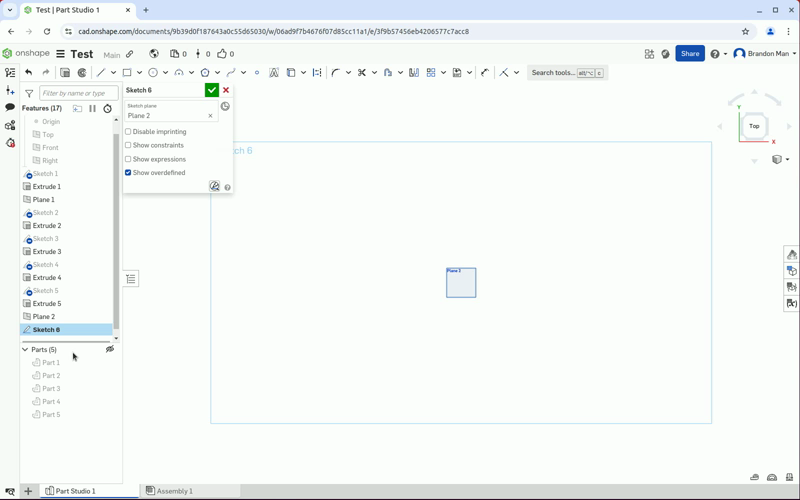
key_down(shift)
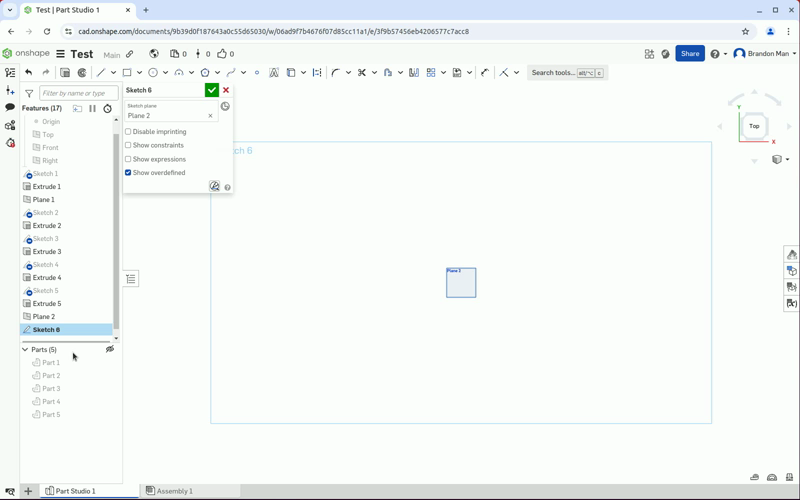
mouse_move(348, 223)
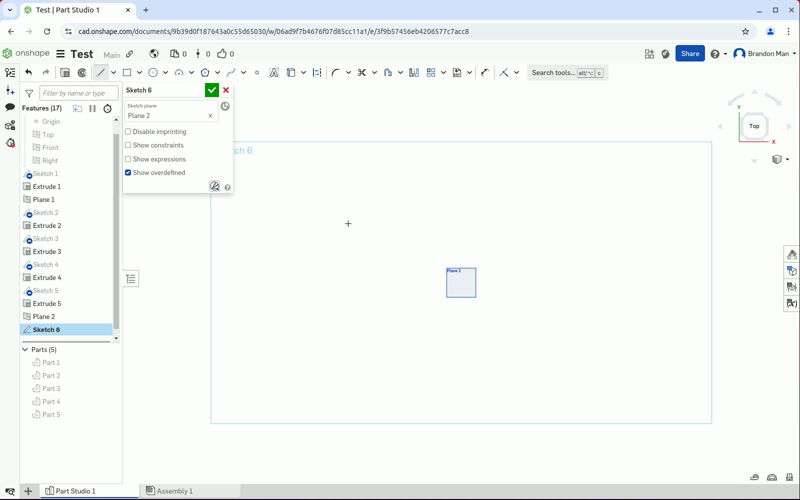
click(348, 223)
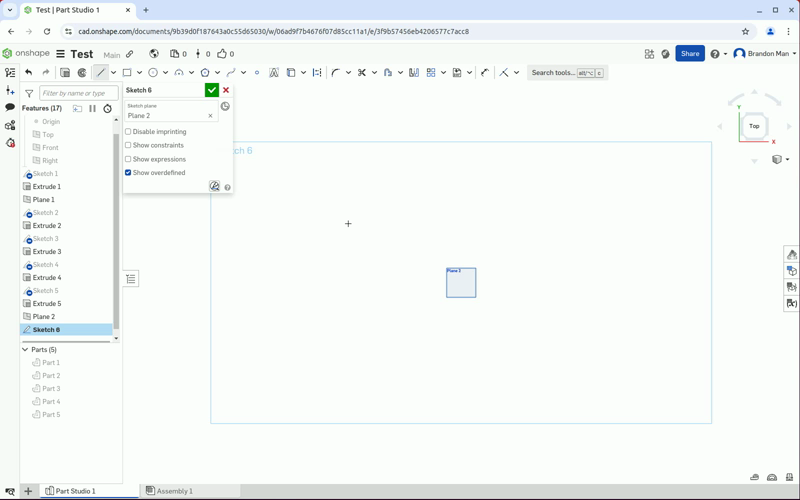
key_up(shift)
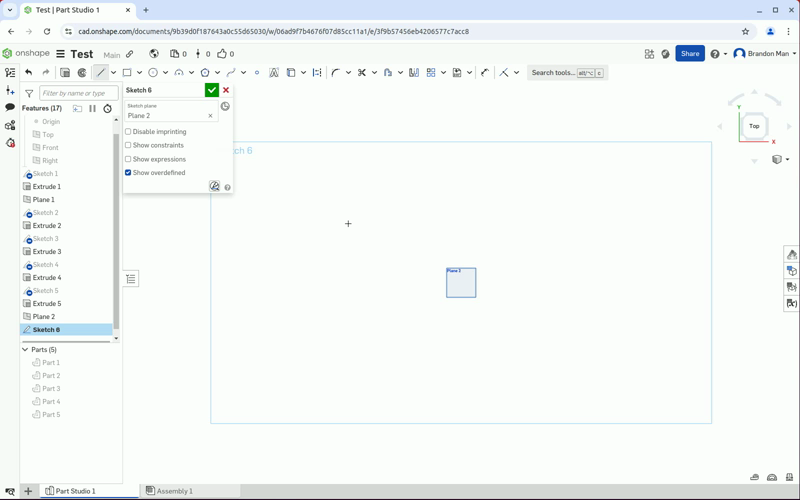
key_down(shift)
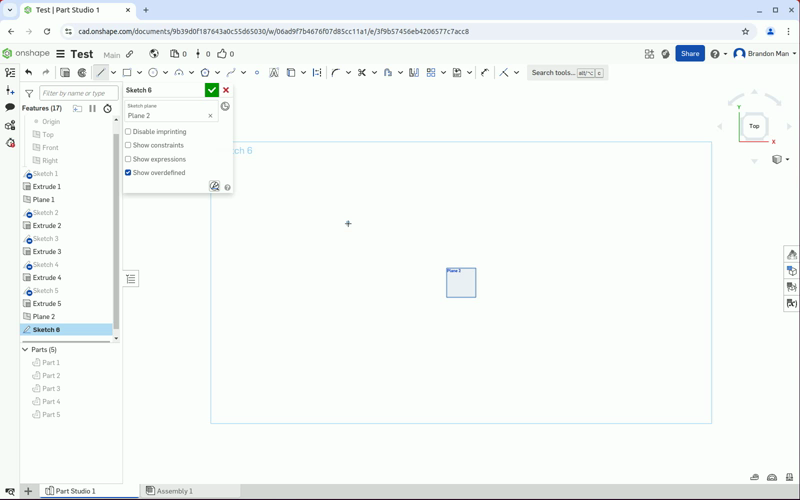
mouse_move(570, 223)
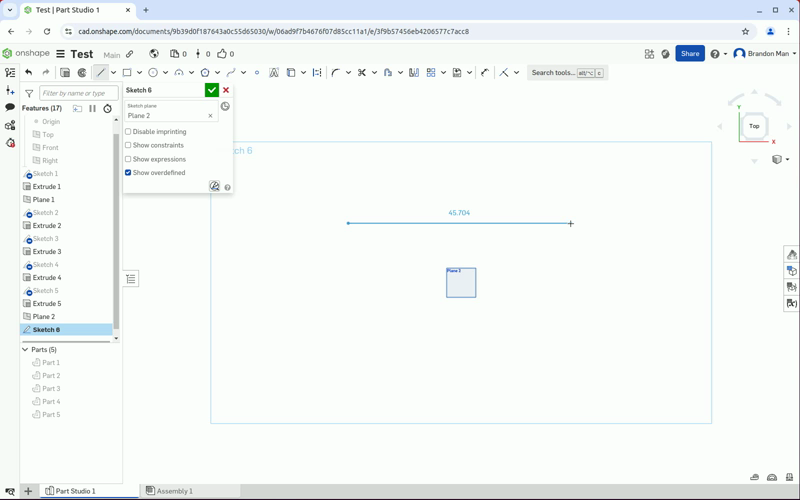
click(570, 223)
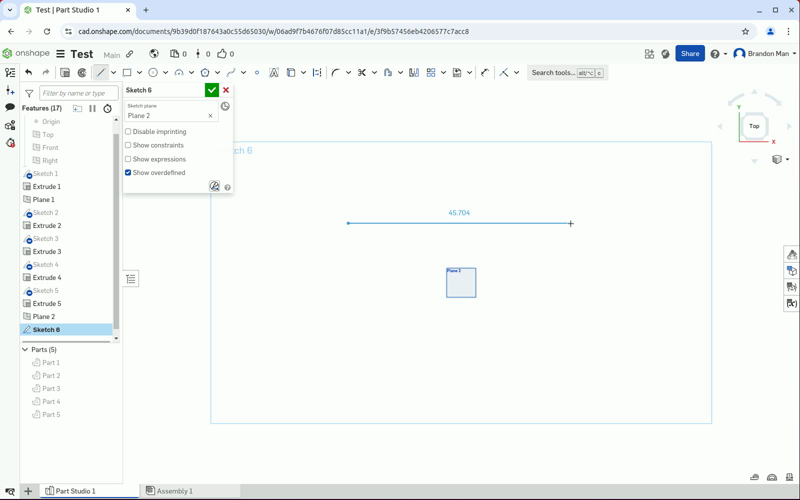
key_up(shift)
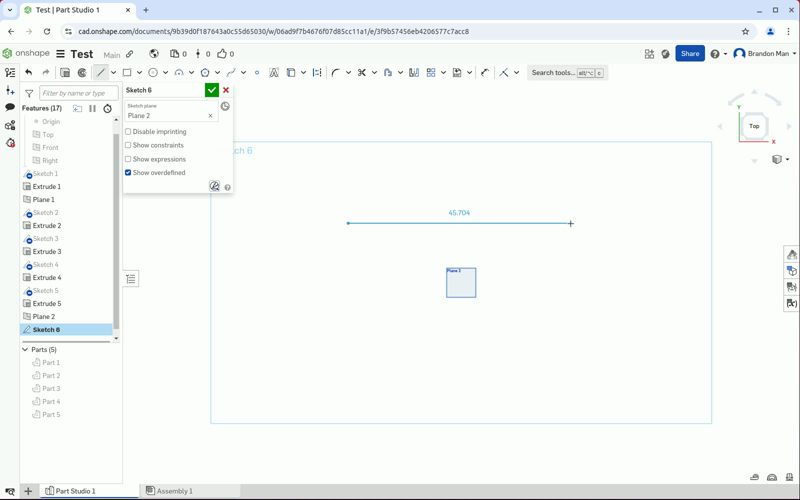
key_down(shift)
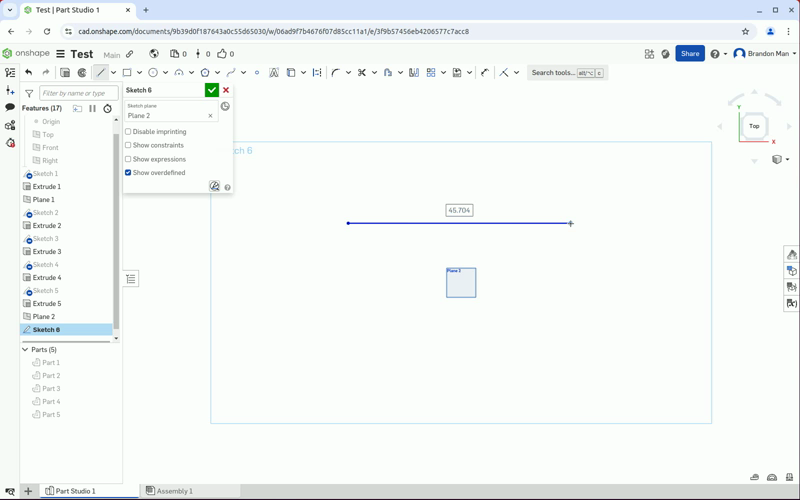
mouse_move(589, 223)
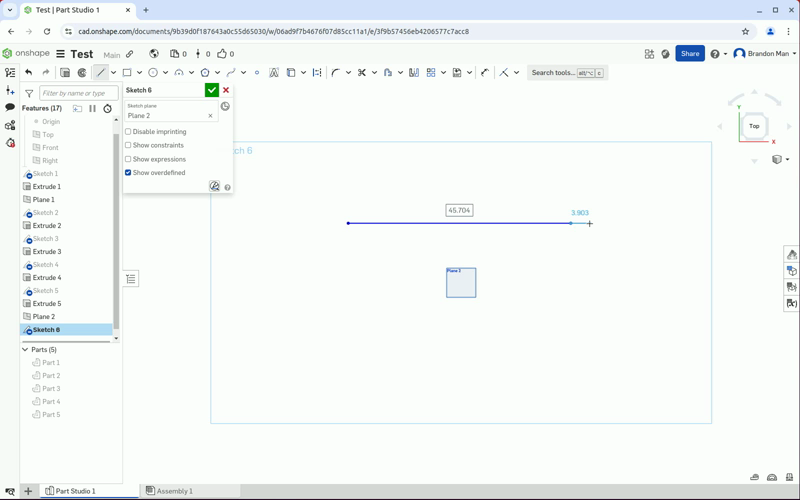
mouse_move(570, 218)
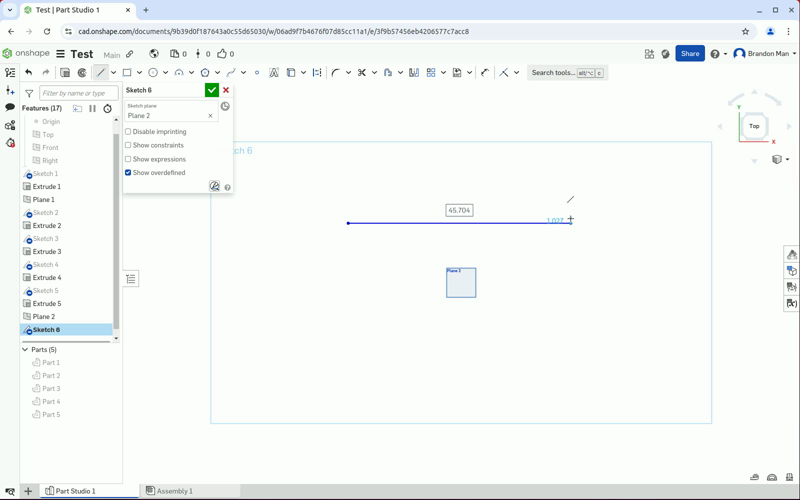
scroll(6)
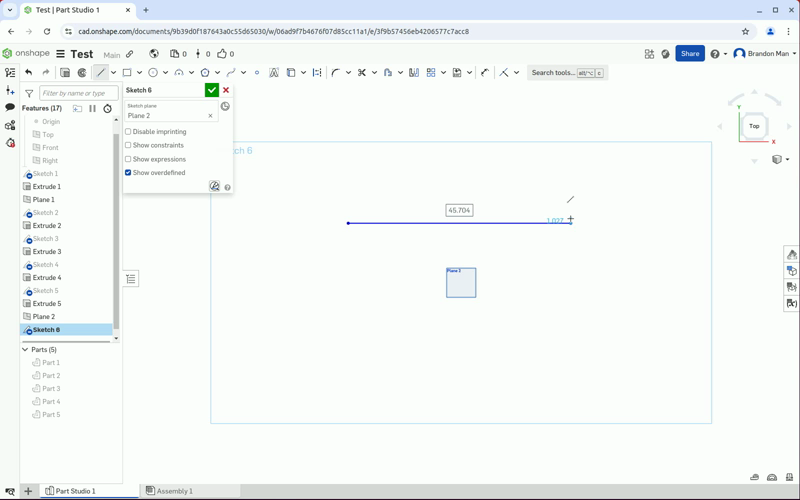
scroll(6)
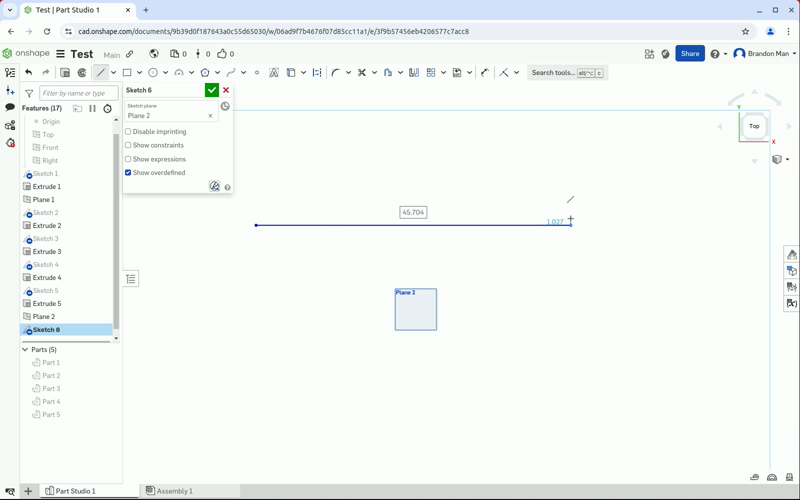
scroll(6)
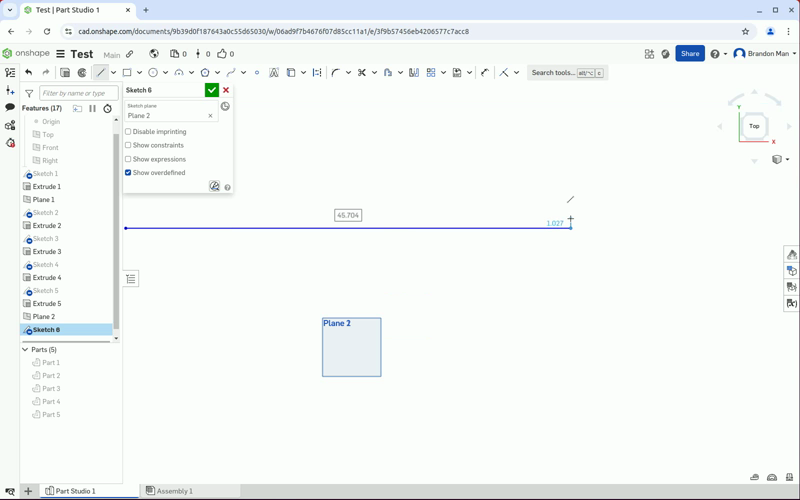
scroll(6)
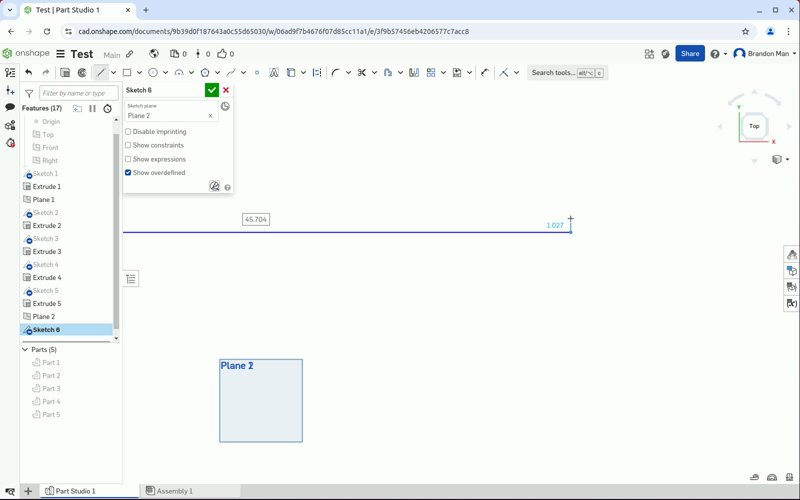
scroll(6)
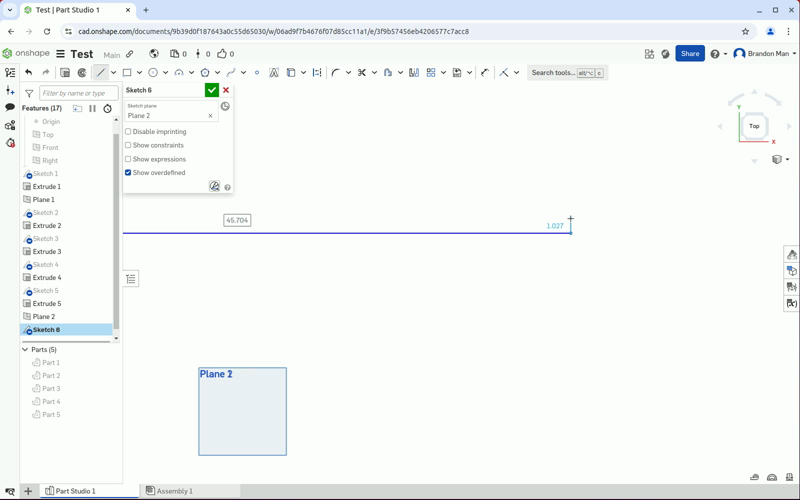
scroll(6)
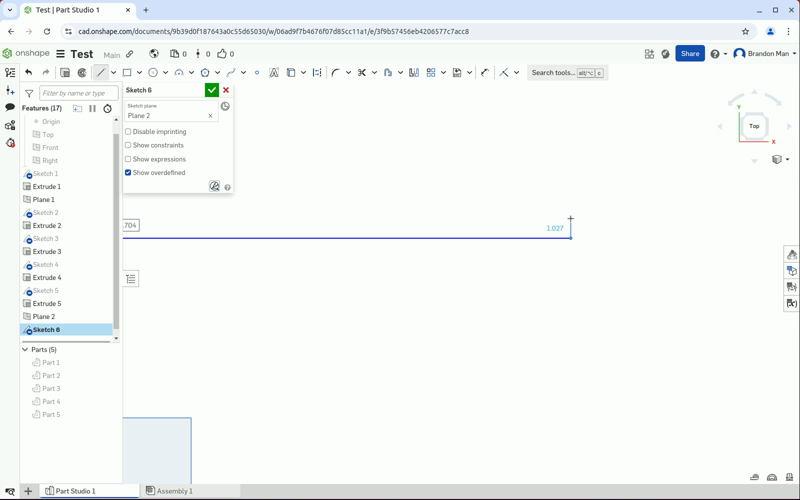
scroll(6)
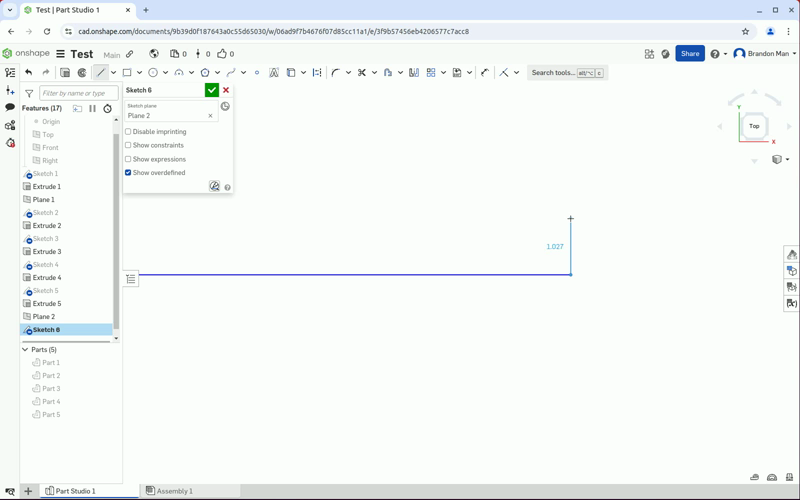
click(570, 218)
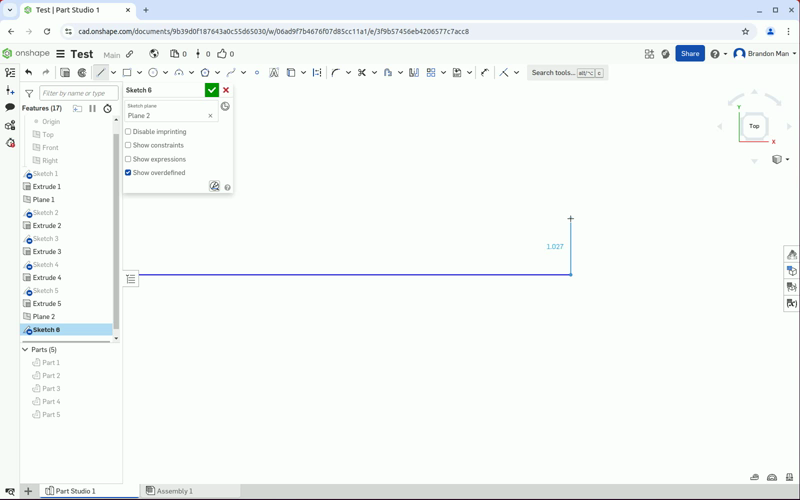
scroll(-6)
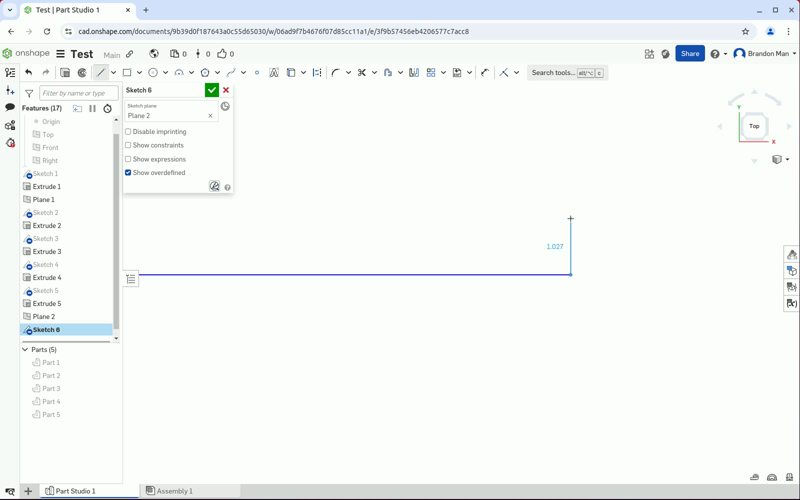
scroll(-6)
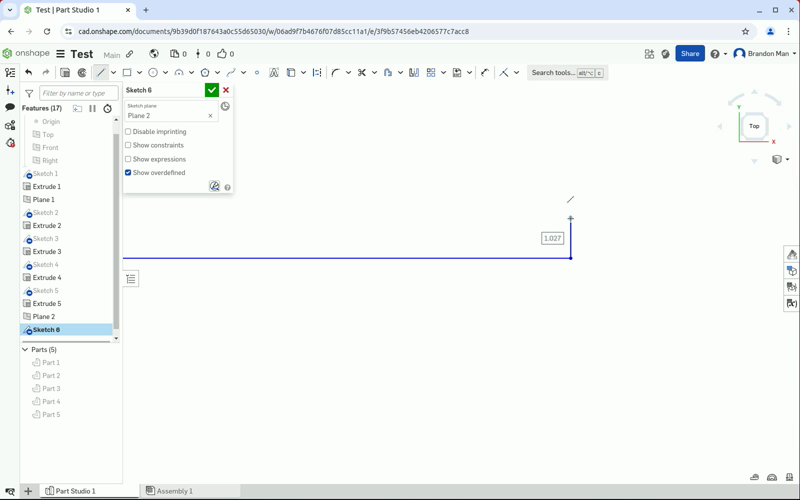
scroll(-6)
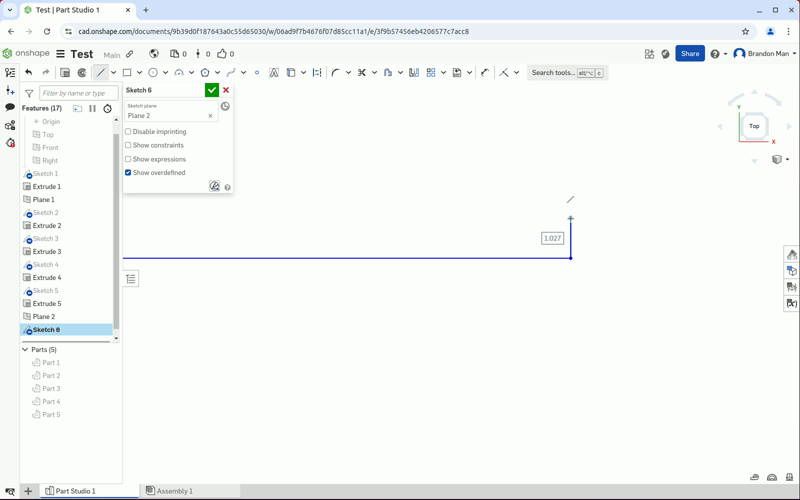
scroll(-6)
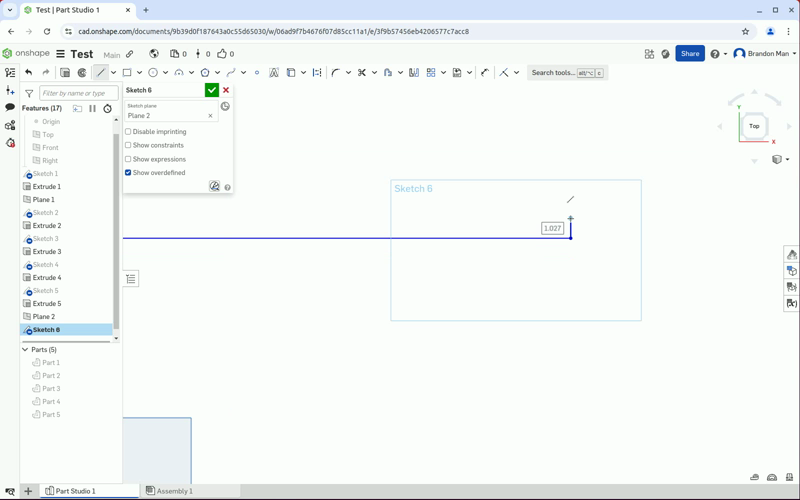
scroll(-6)
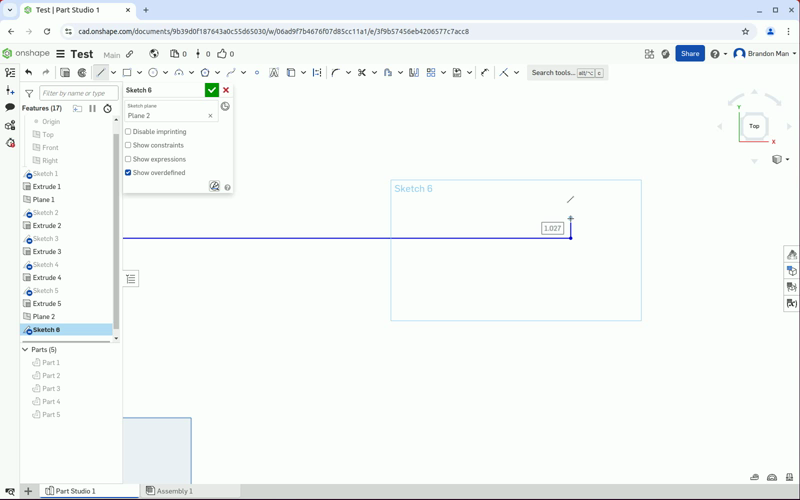
scroll(-6)
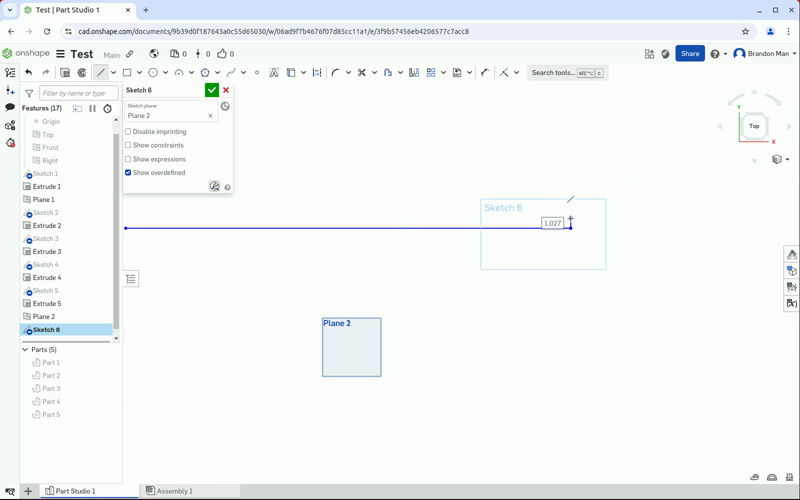
scroll(-6)
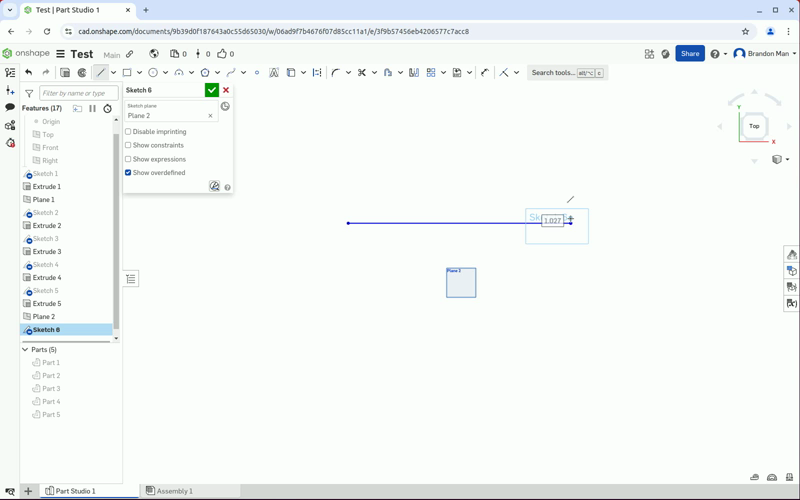
key_up(shift)
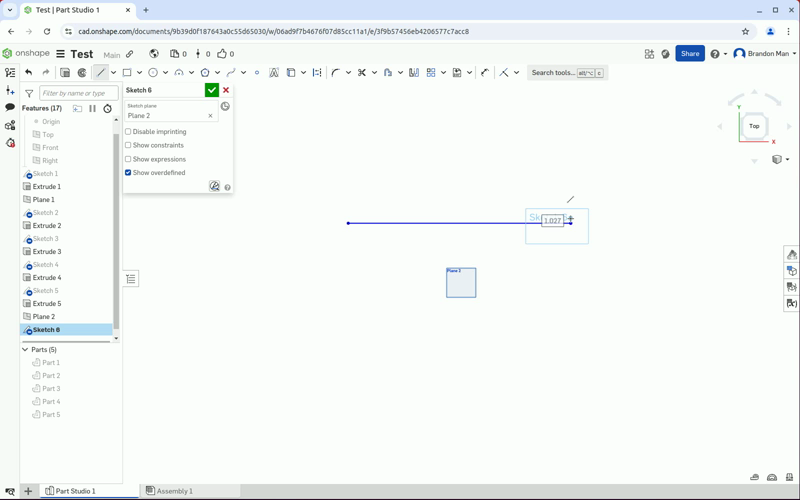
key_down(shift)
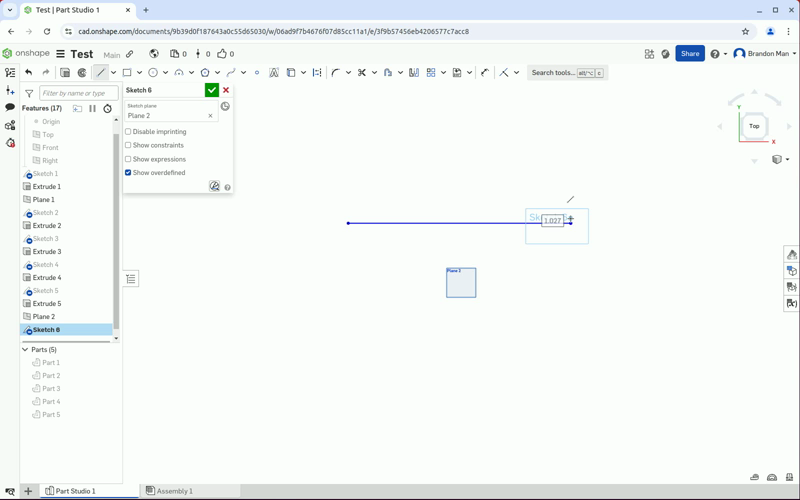
mouse_move(348, 218)
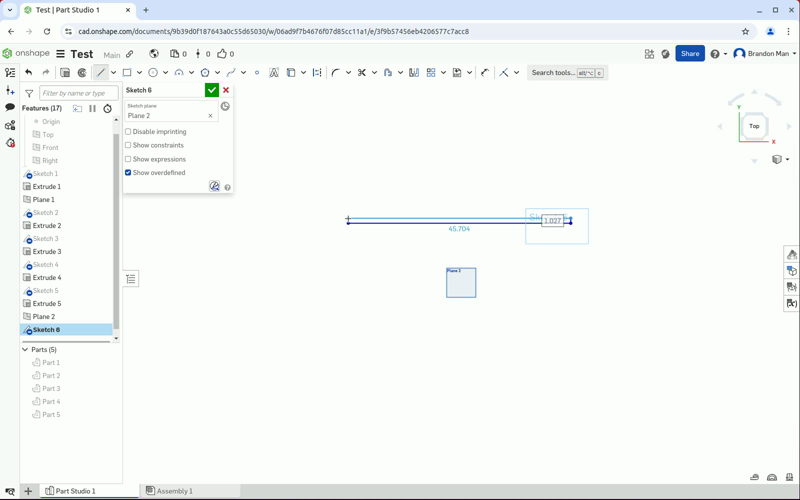
click(348, 218)
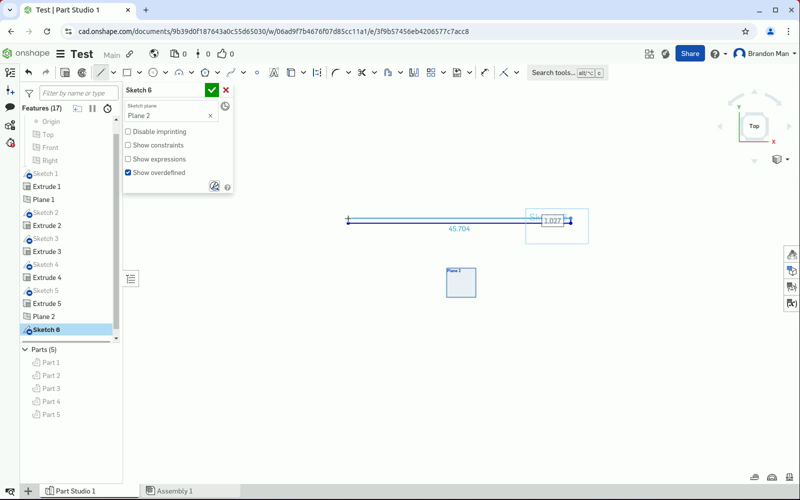
key_up(shift)
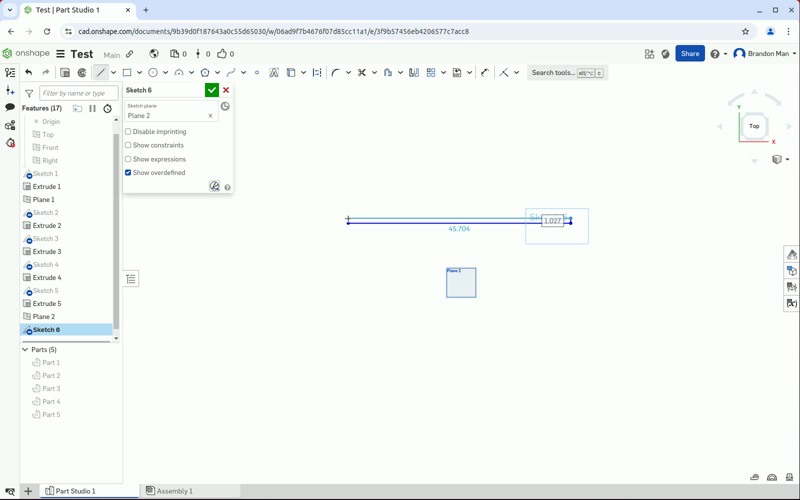
mouse_move(378, 218)
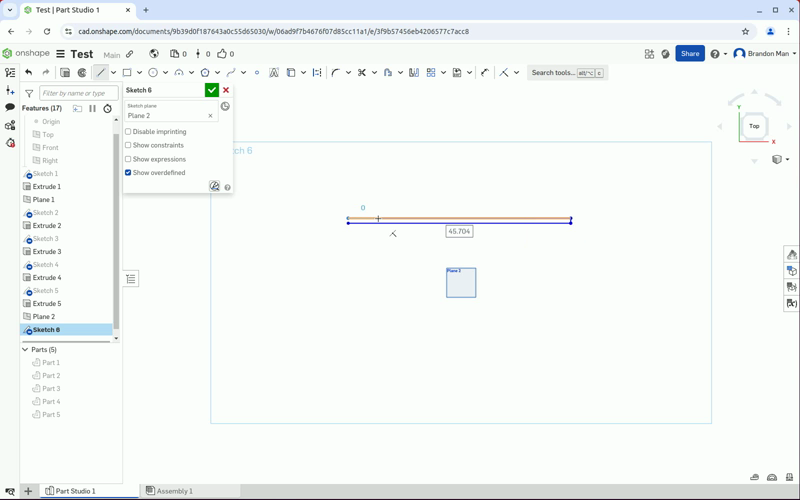
key_down(shift)
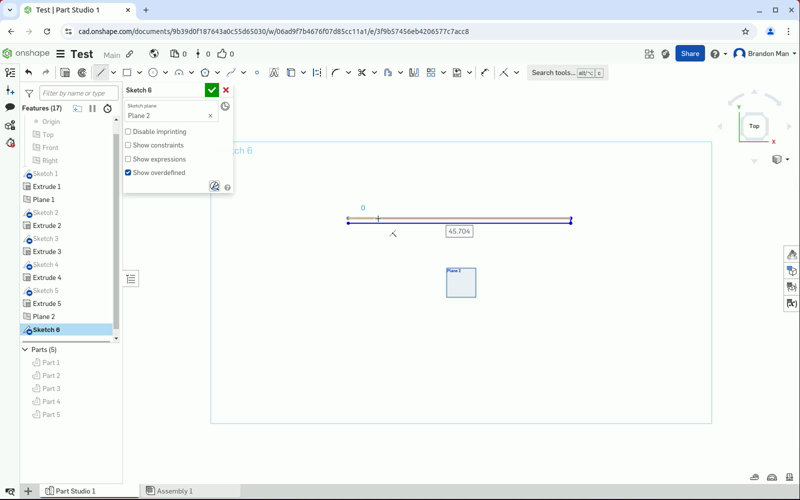
mouse_move(348, 223)
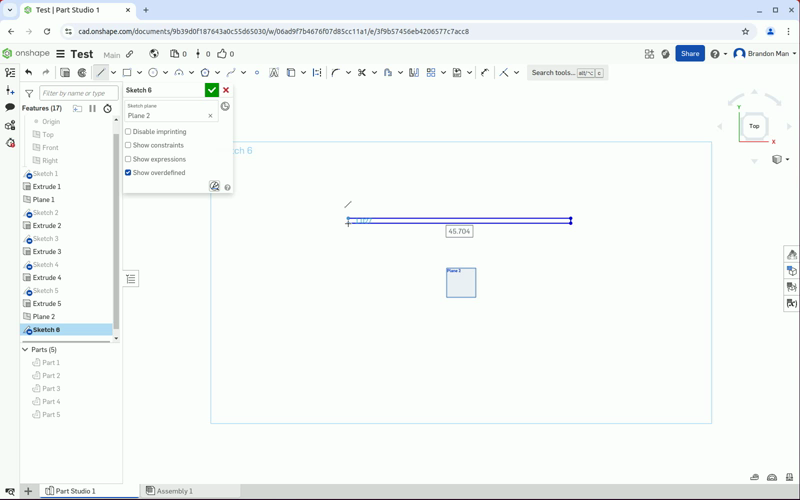
scroll(6)
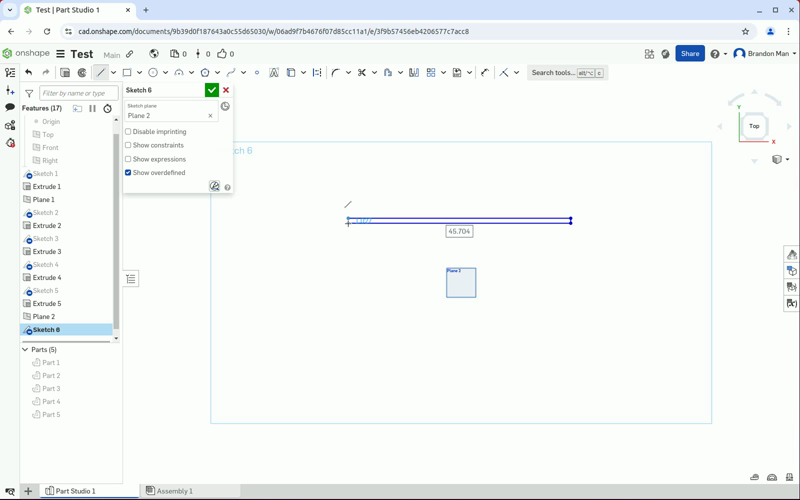
scroll(6)
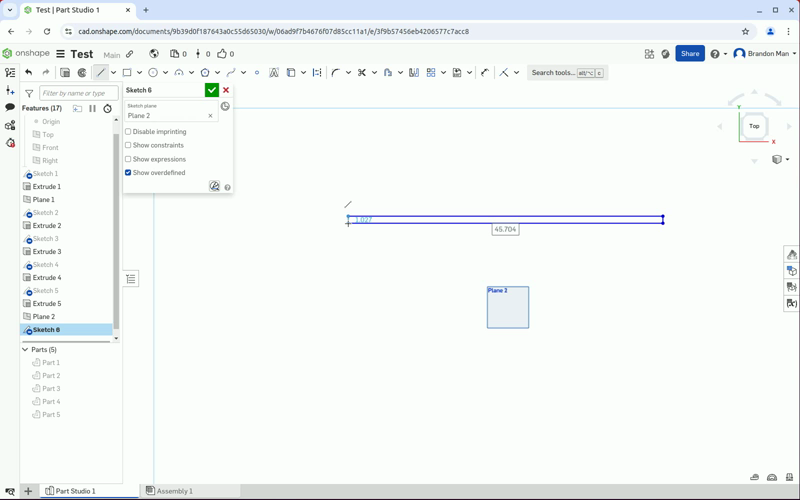
scroll(6)
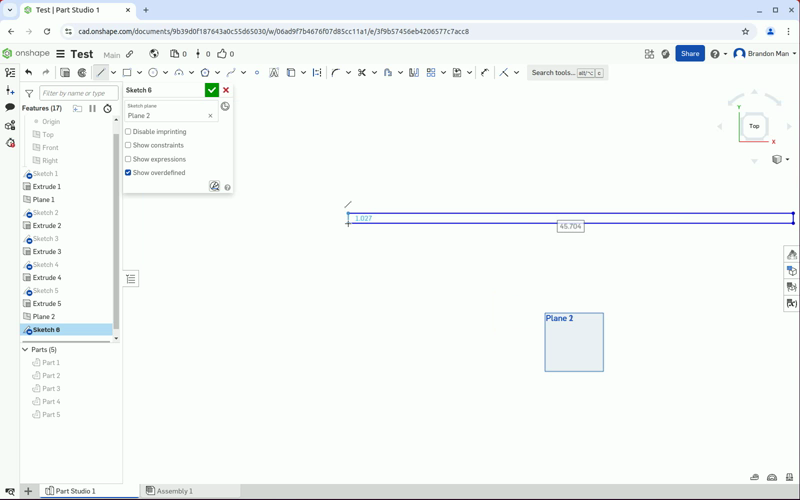
scroll(6)
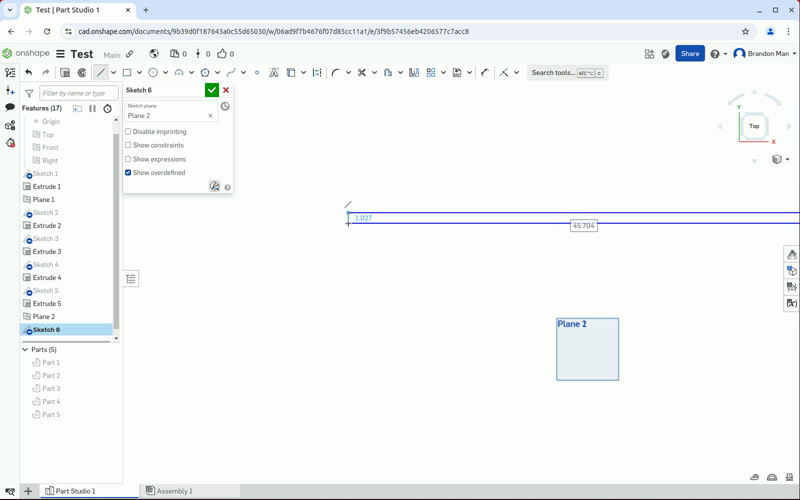
scroll(6)
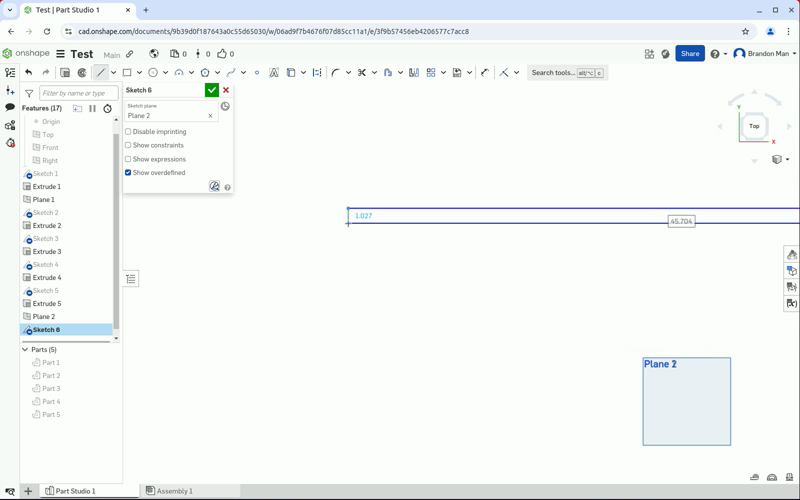
scroll(6)
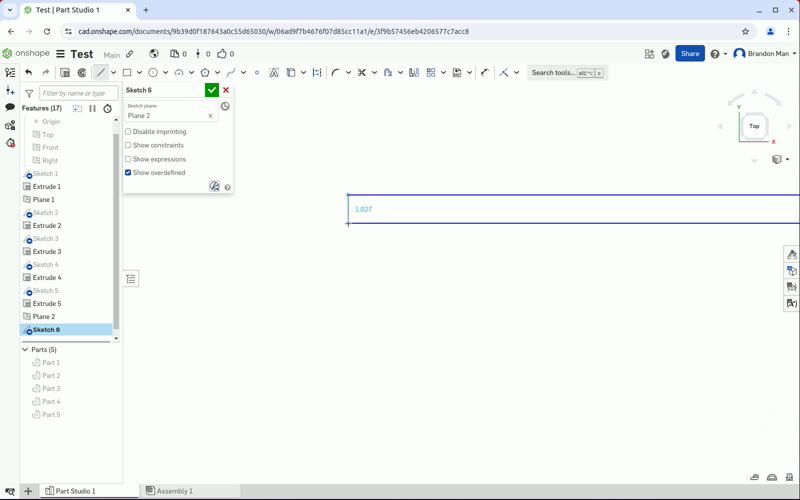
scroll(6)
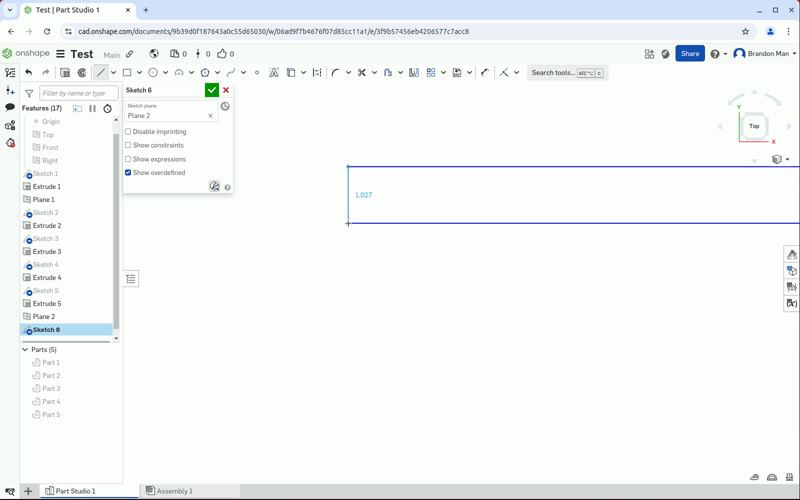
key_up(shift)
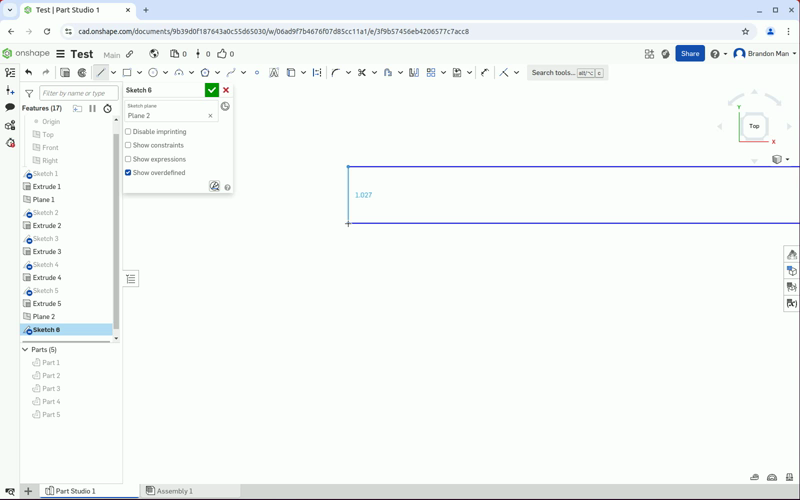
click(348, 223)
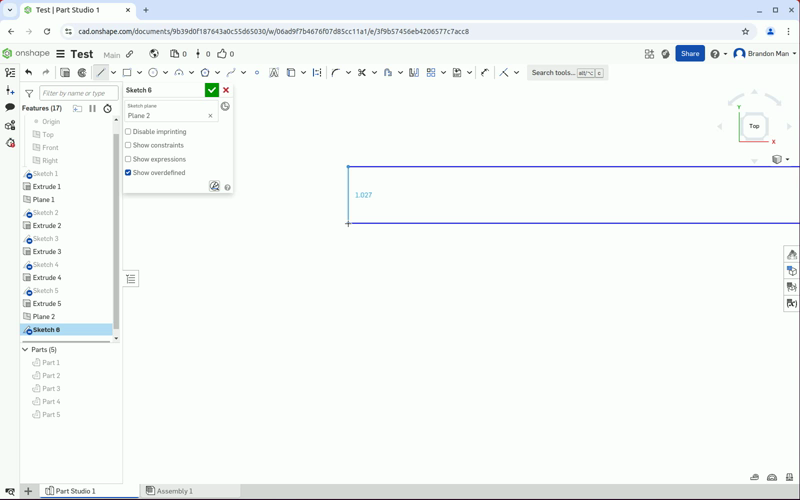
scroll(-6)
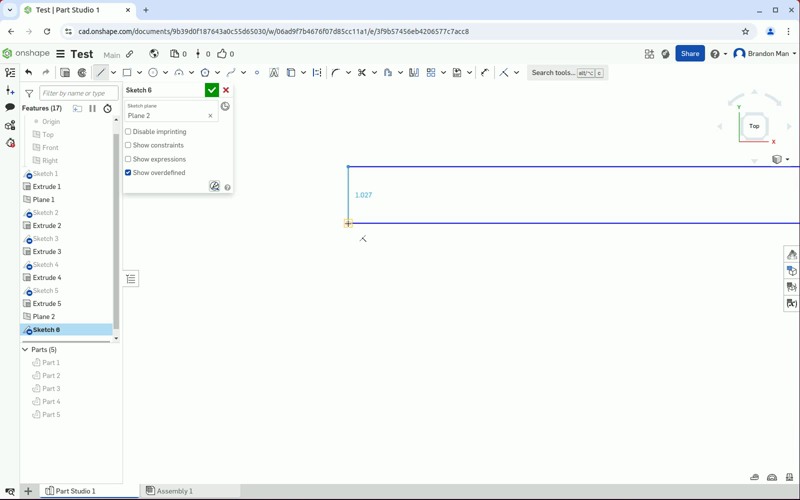
scroll(-6)
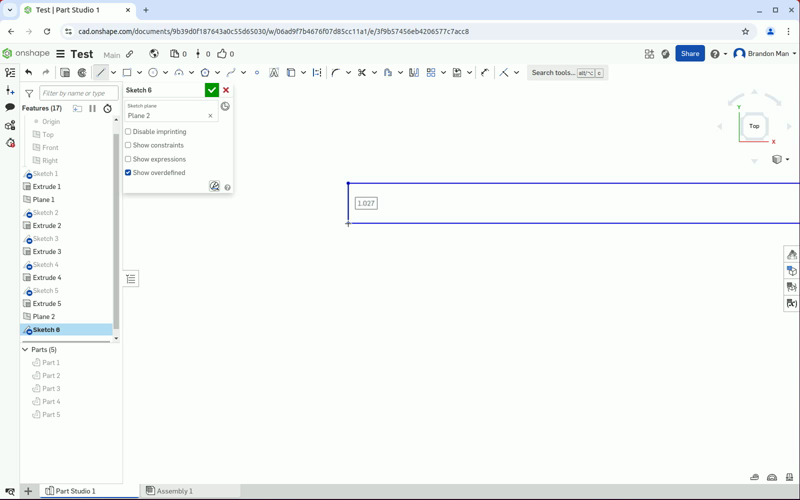
scroll(-6)
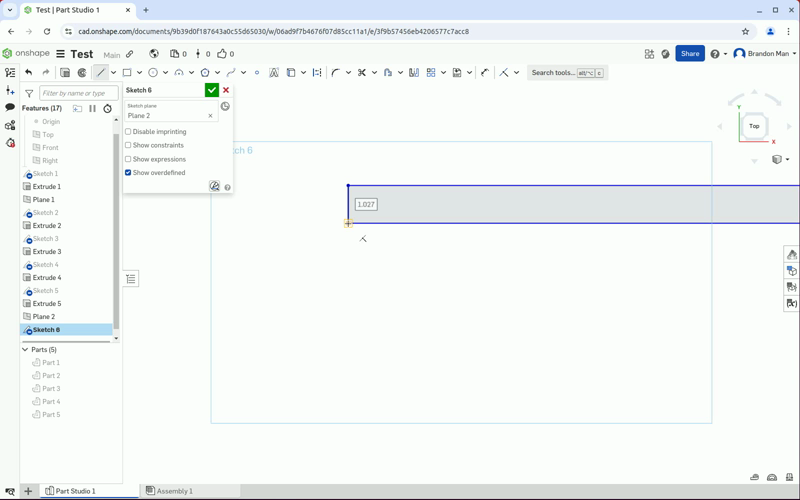
scroll(-6)
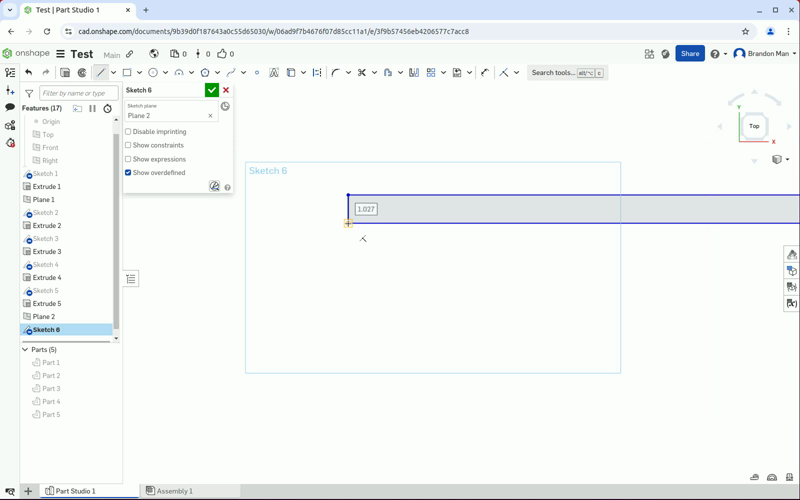
scroll(-6)
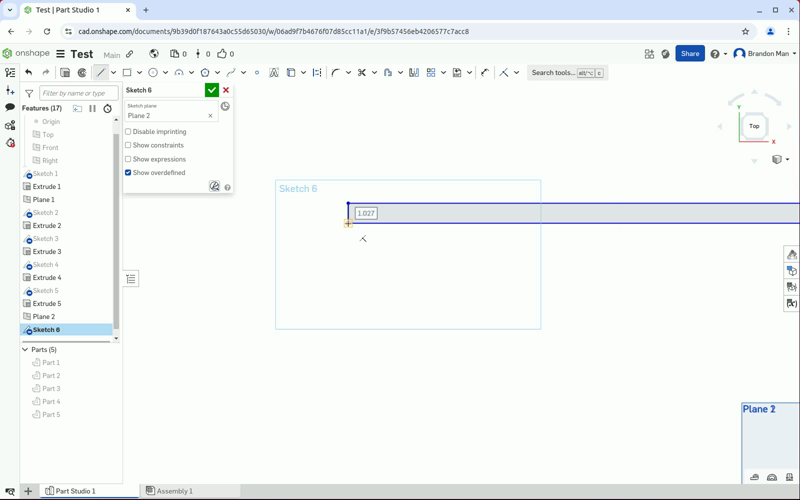
scroll(-6)
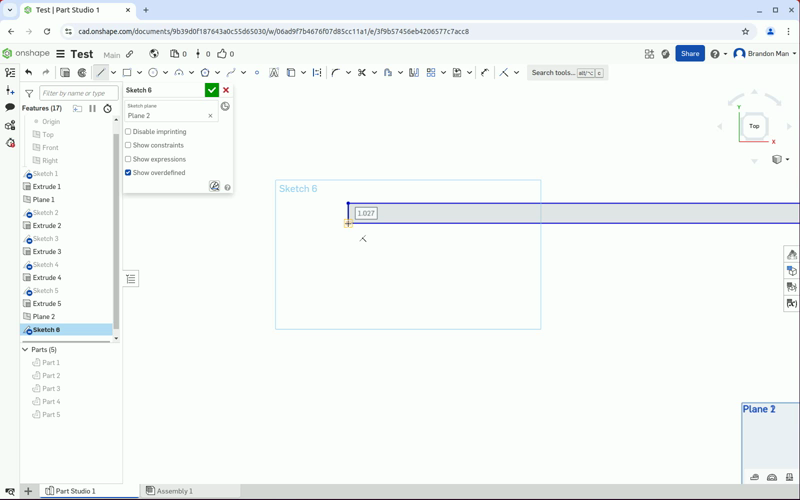
scroll(-6)
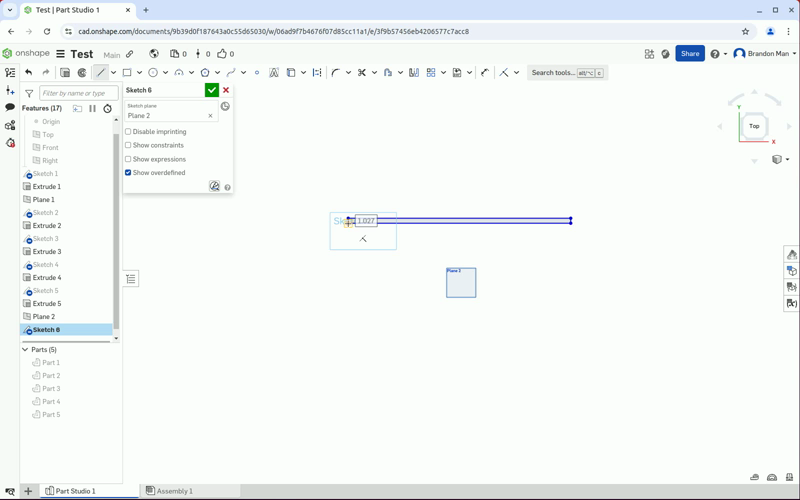
key(esc)
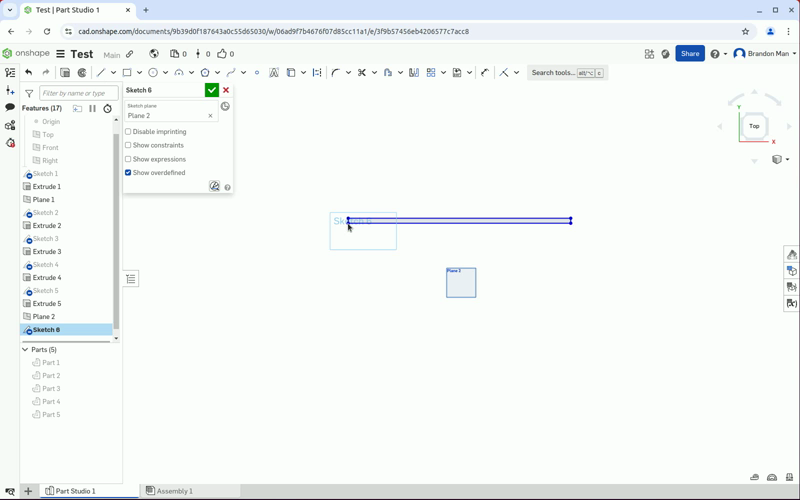
mouse_move(442, 219)
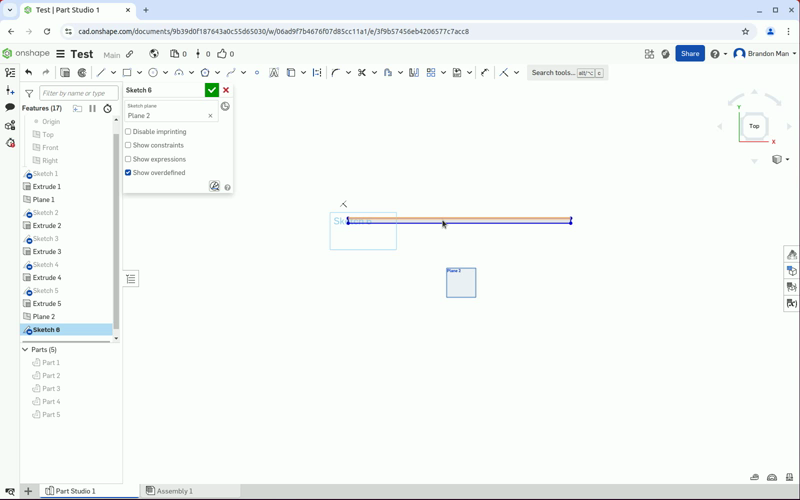
scroll(6)
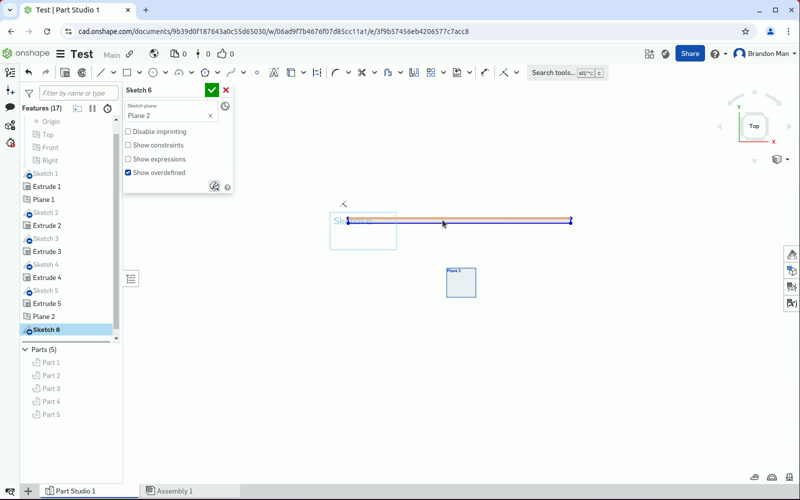
scroll(6)
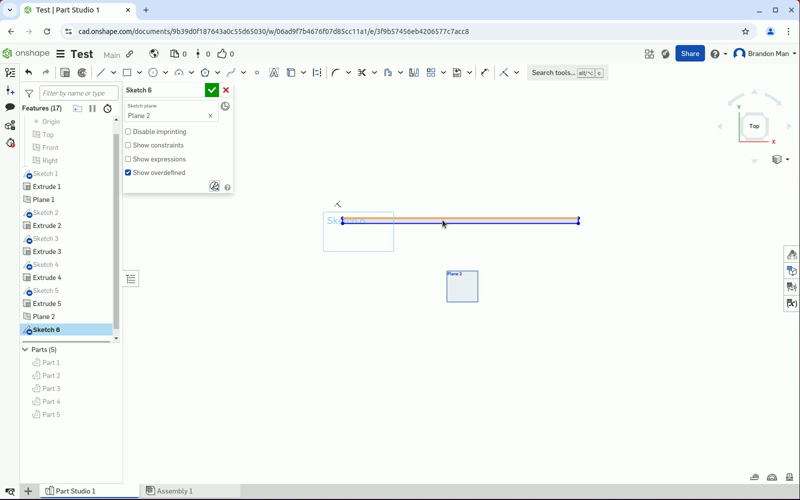
scroll(6)
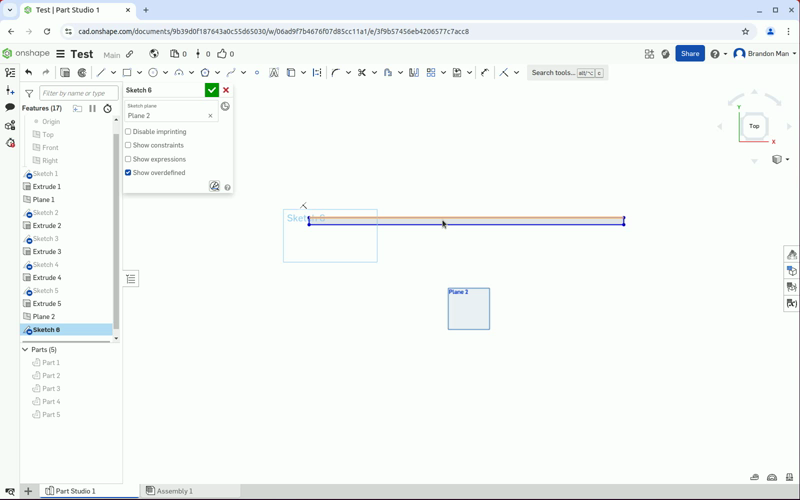
scroll(6)
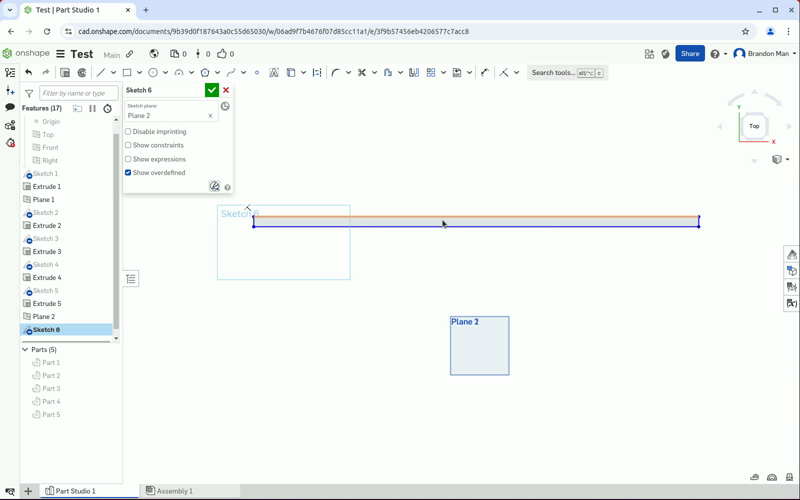
scroll(6)
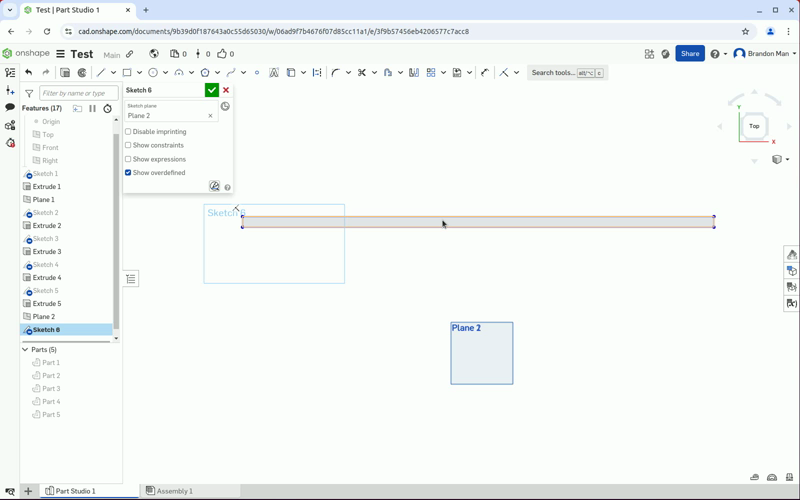
scroll(6)
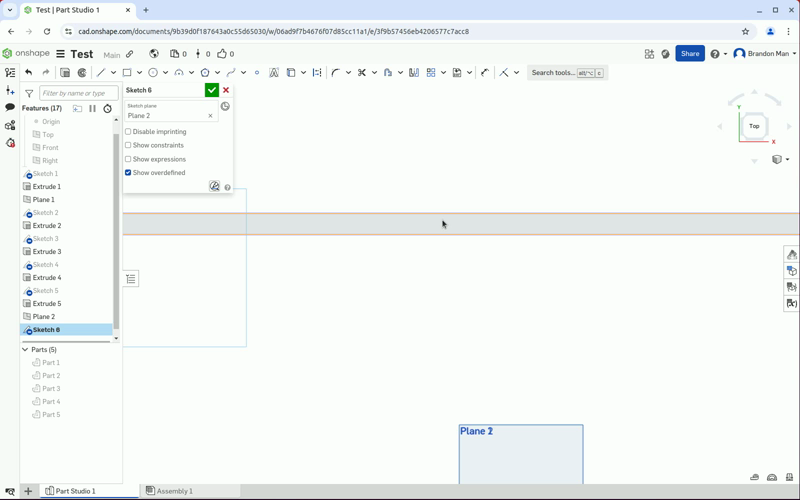
scroll(6)
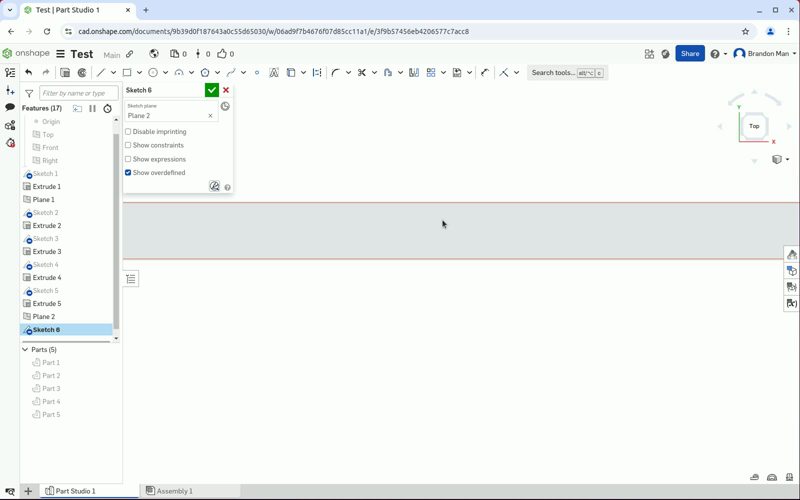
click(442, 219)
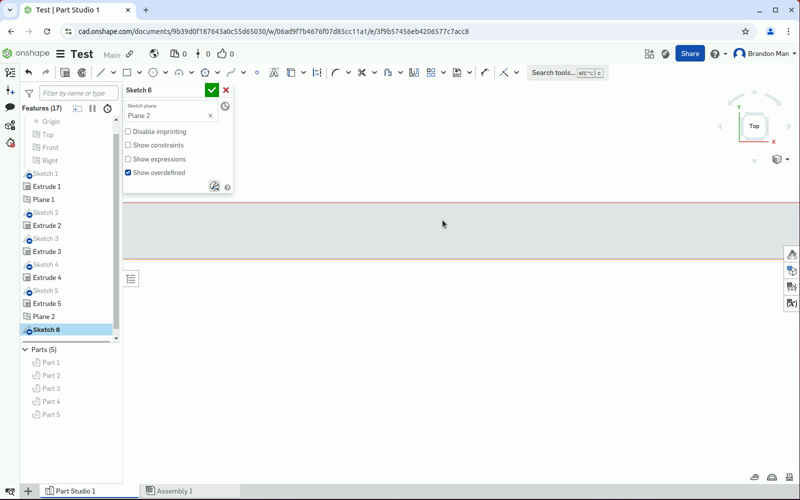
scroll(-6)
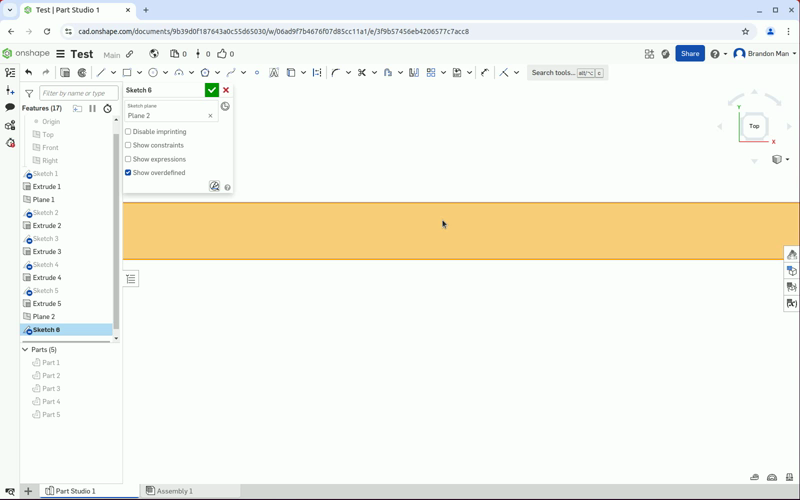
scroll(-6)
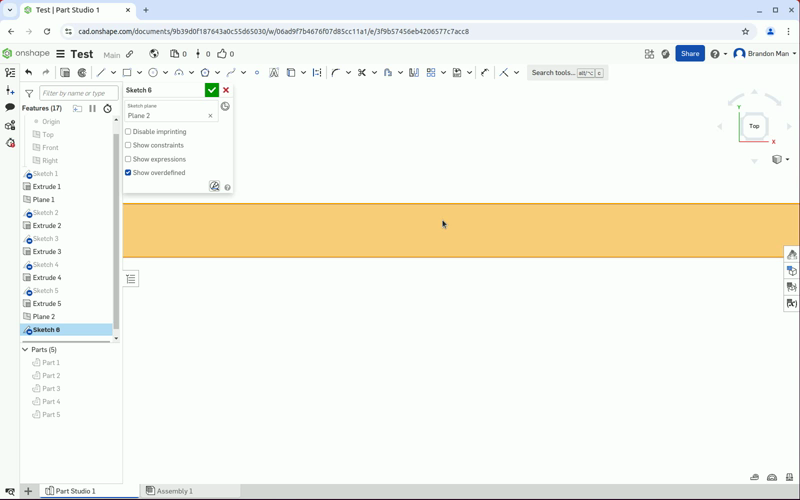
scroll(-6)
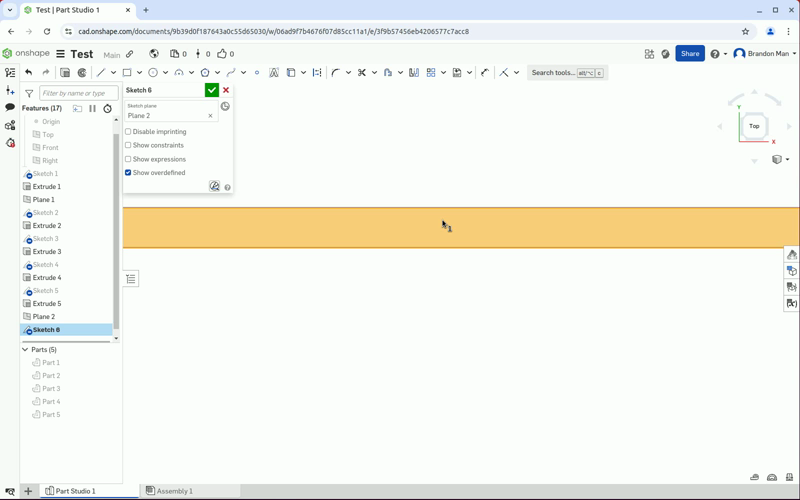
scroll(-6)
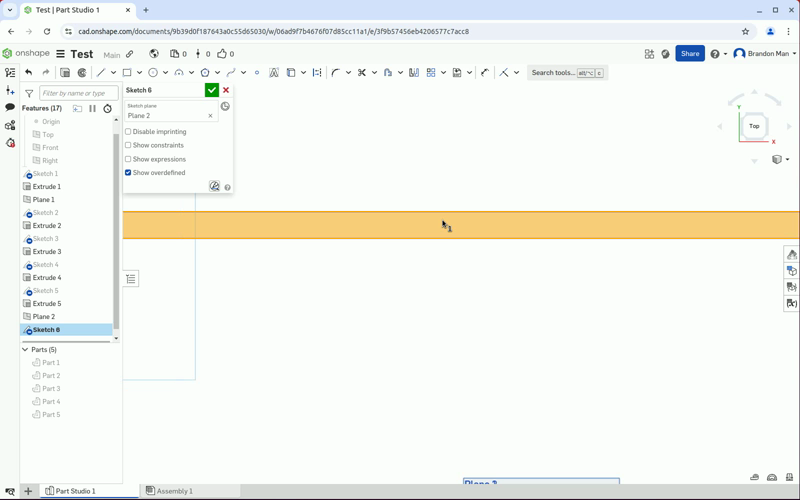
scroll(-6)
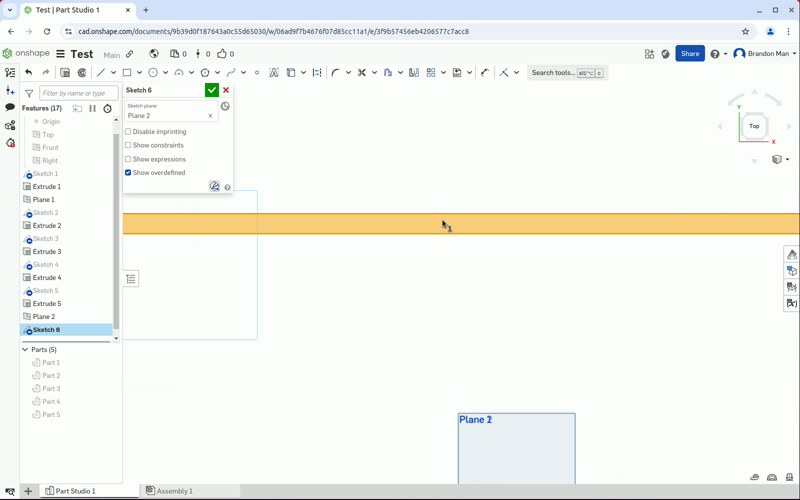
scroll(-6)
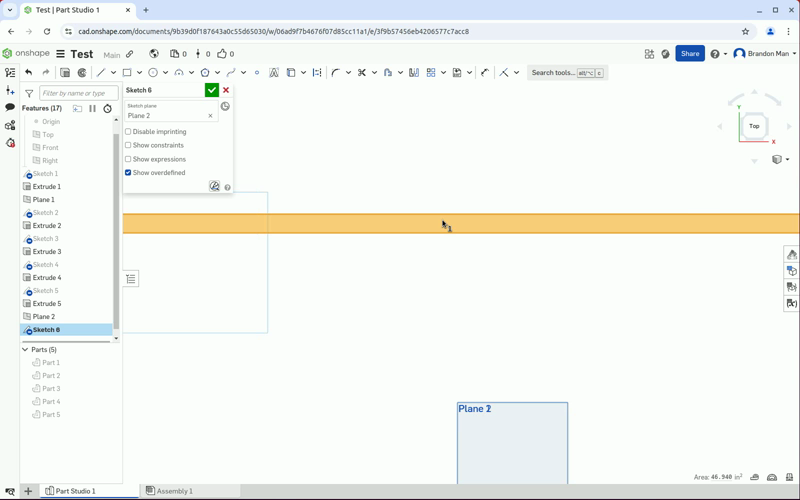
scroll(-6)
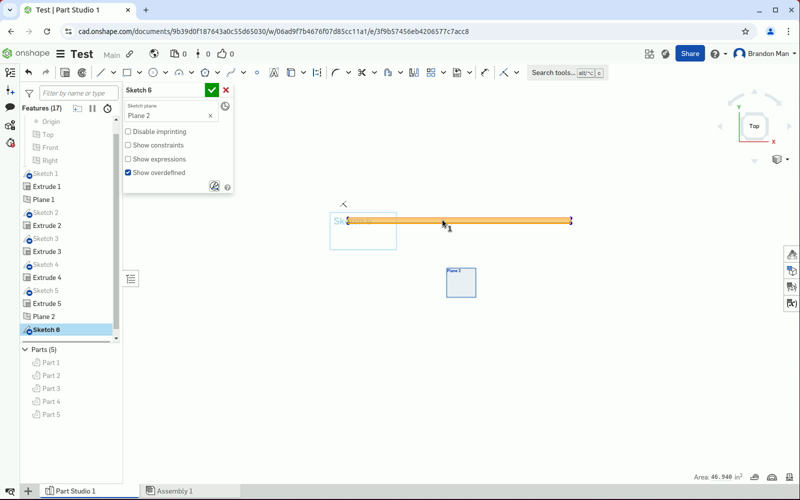
mouse_move(73, 352)
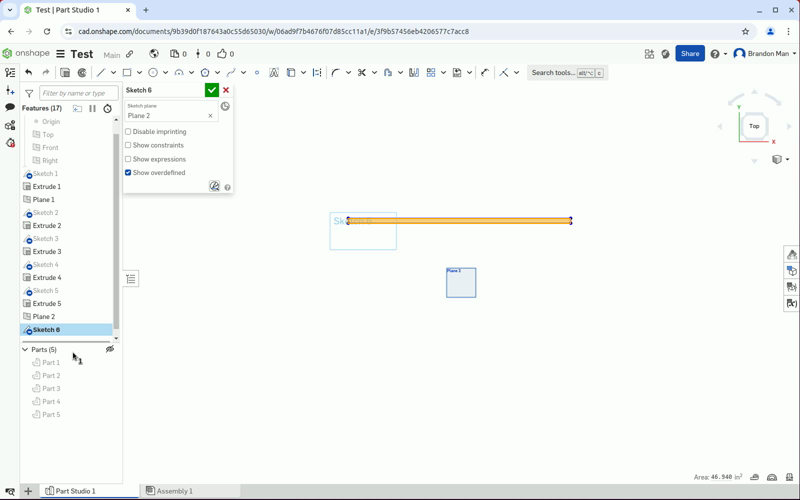
key(shift+y)
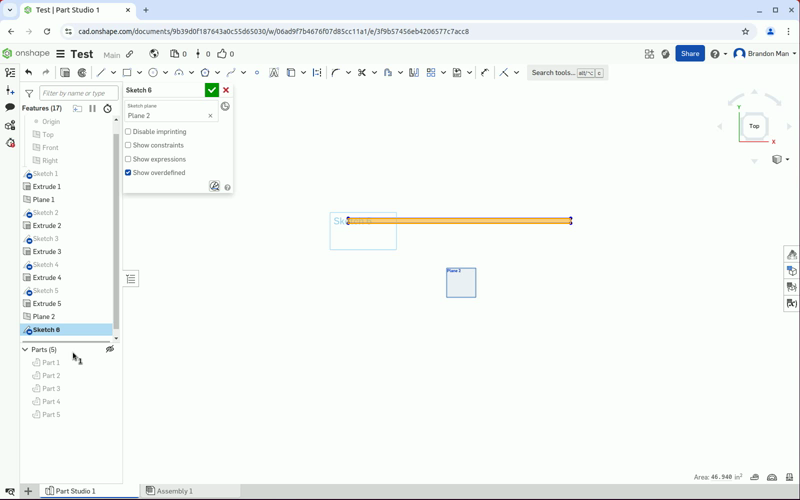
key(shift+e)
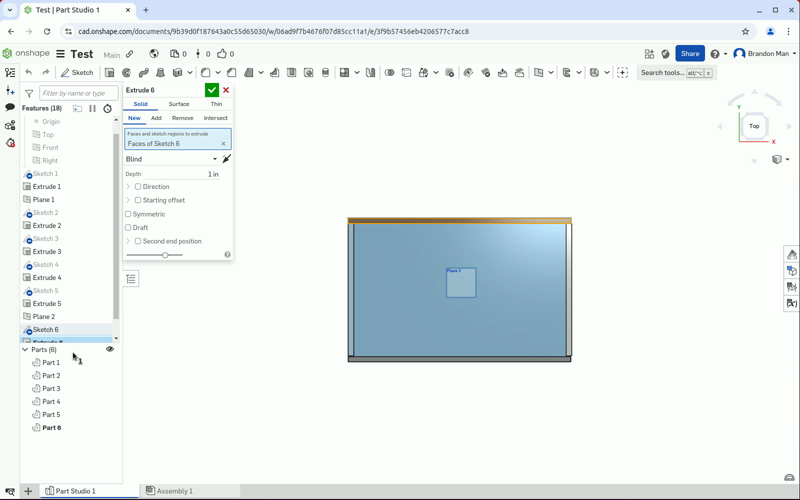
mouse_move(143, 106)
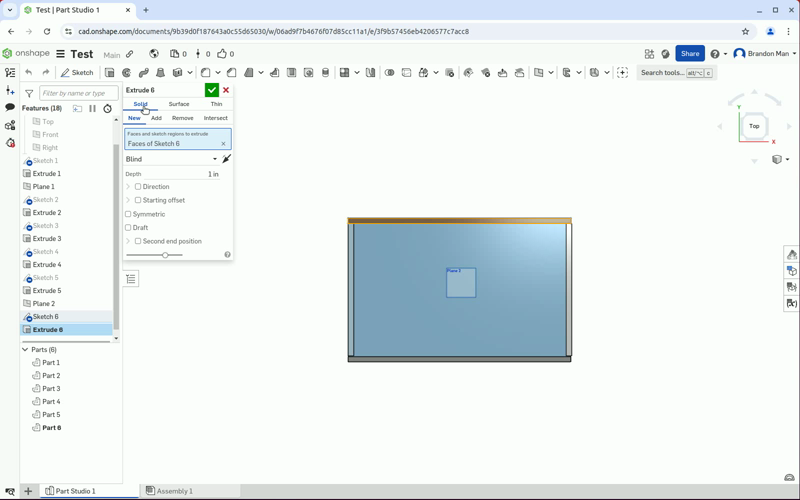
click(143, 106)
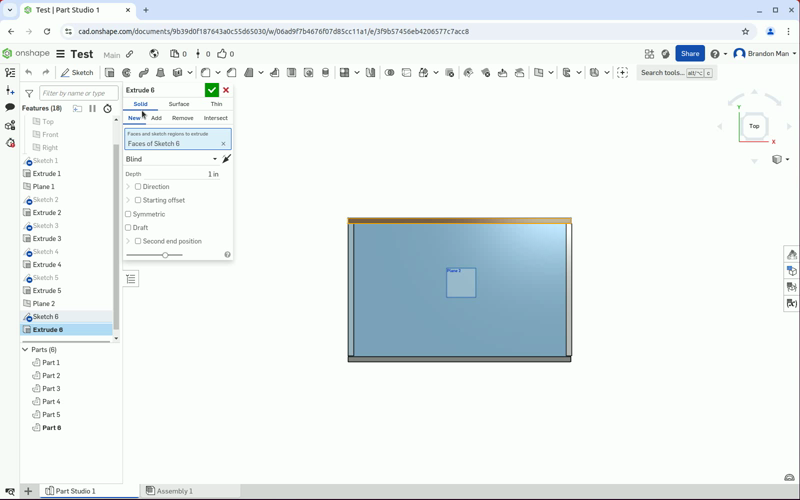
mouse_move(137, 120)
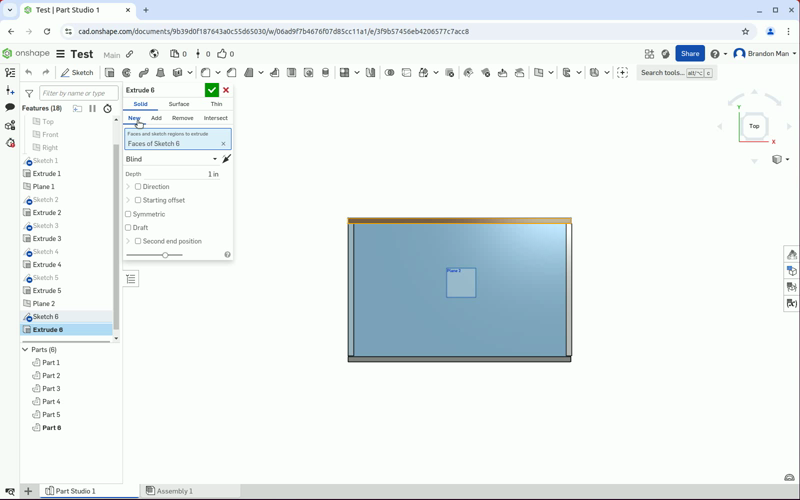
click(137, 120)
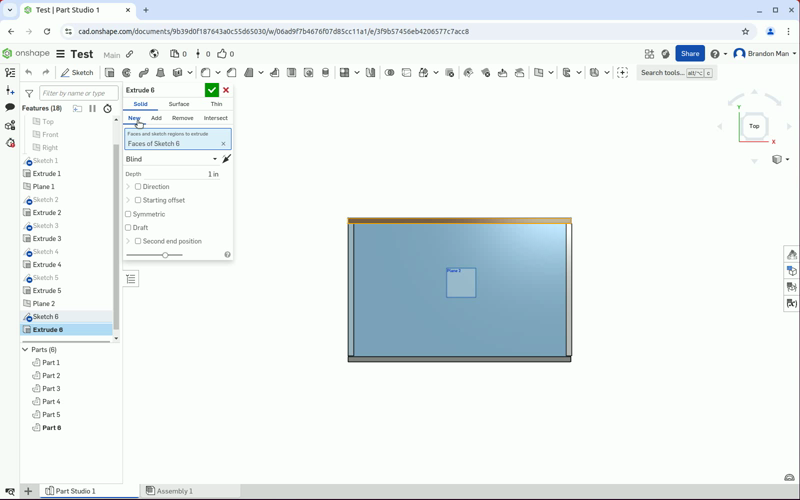
key(tab, 4)
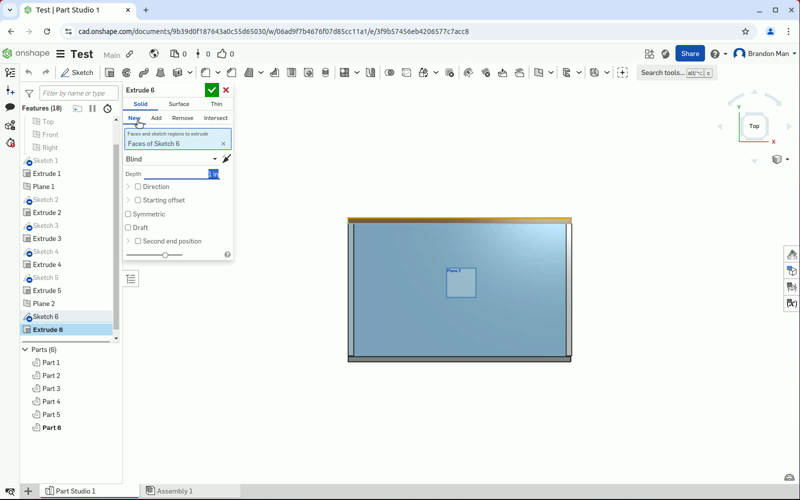
text(0.481)
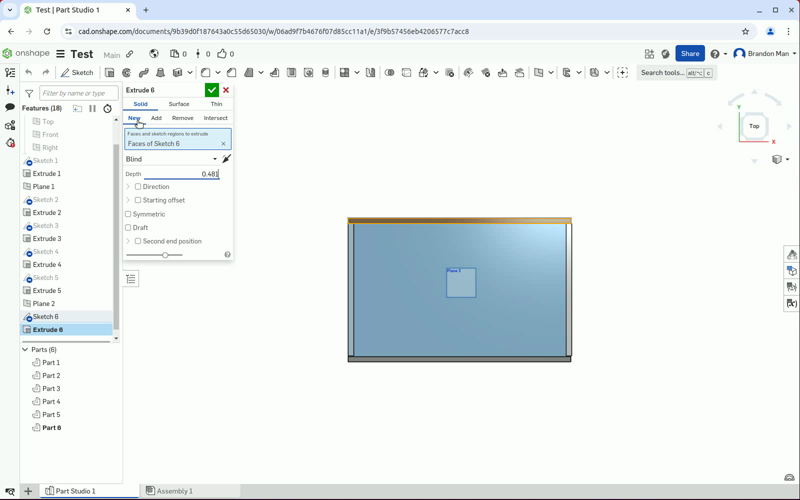
key(enter)
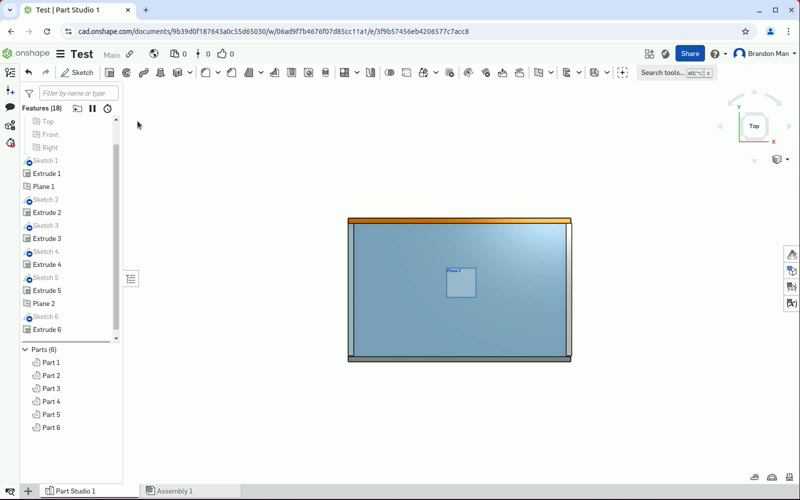
key(shift+h)
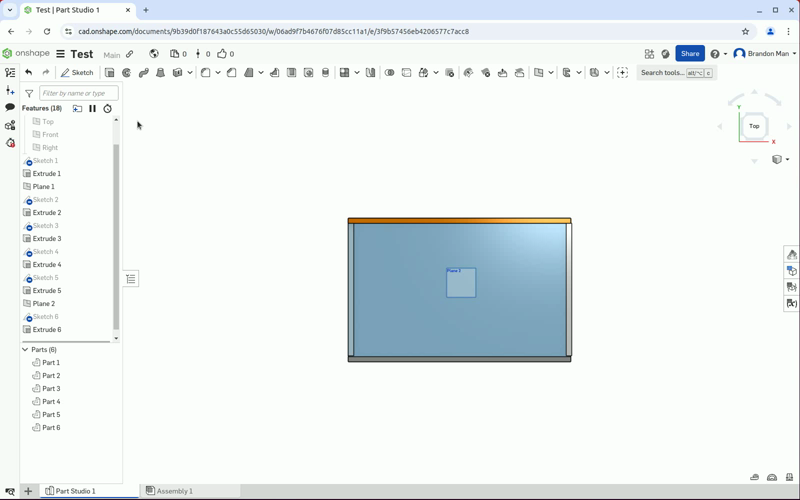
key(shift+h)
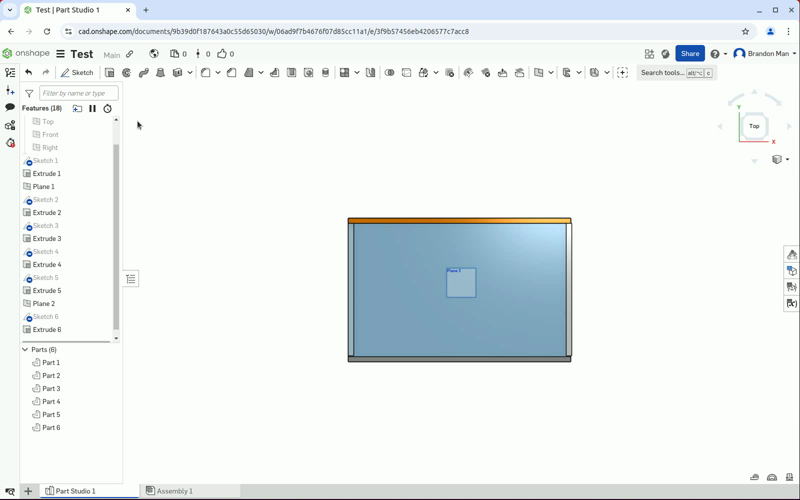
mouse_move(69, 163)
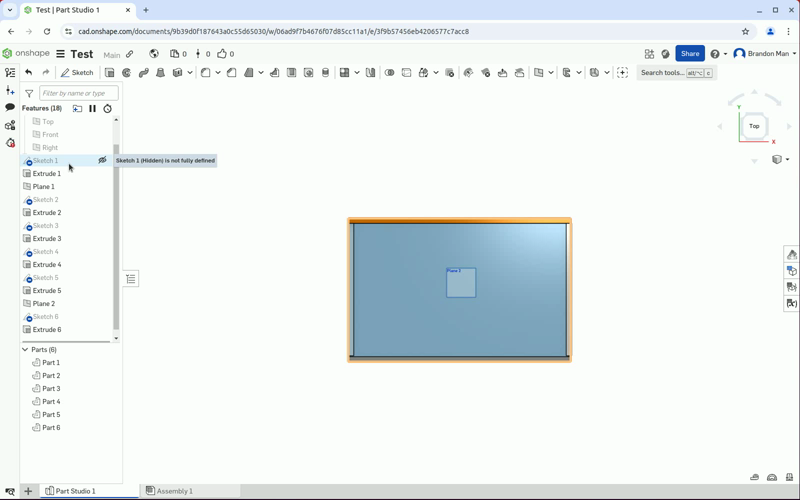
click(69, 163)
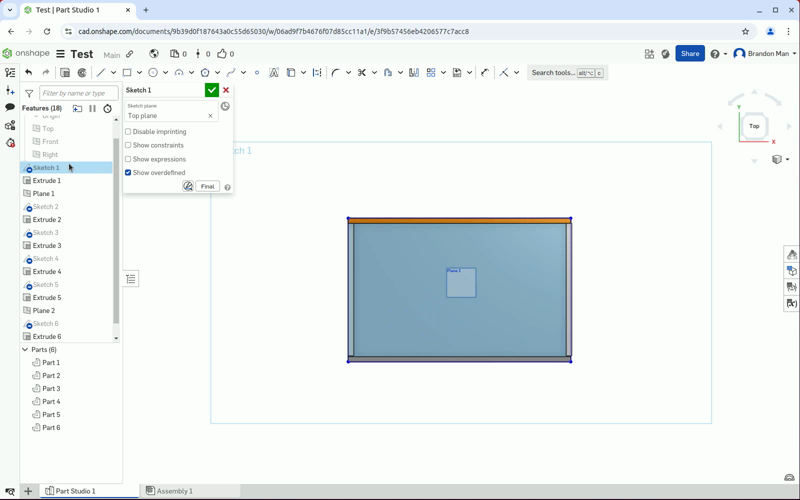
mouse_move(229, 92)
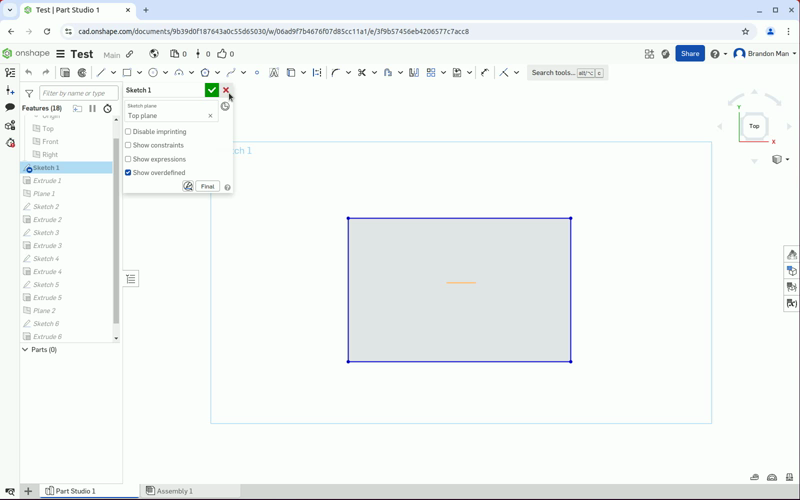
click(229, 92)
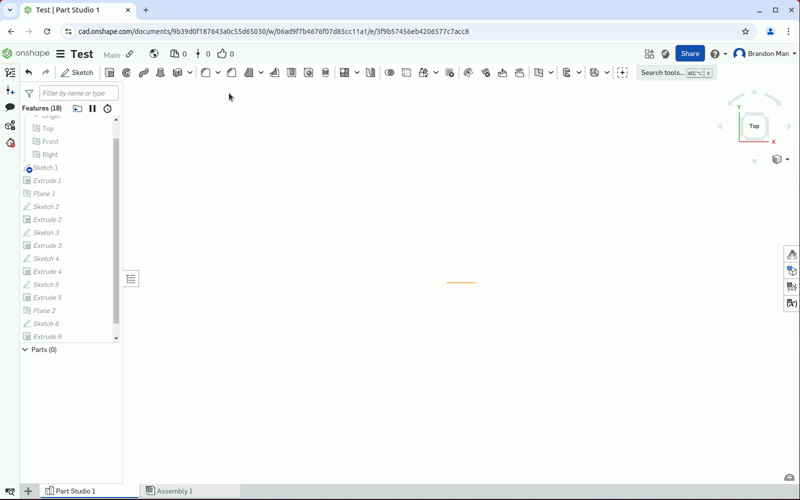
key(shift+s)
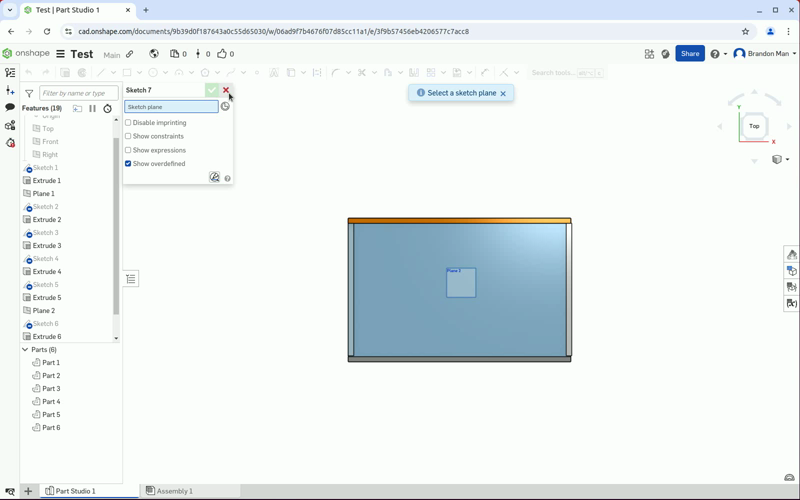
mouse_move(69, 293)
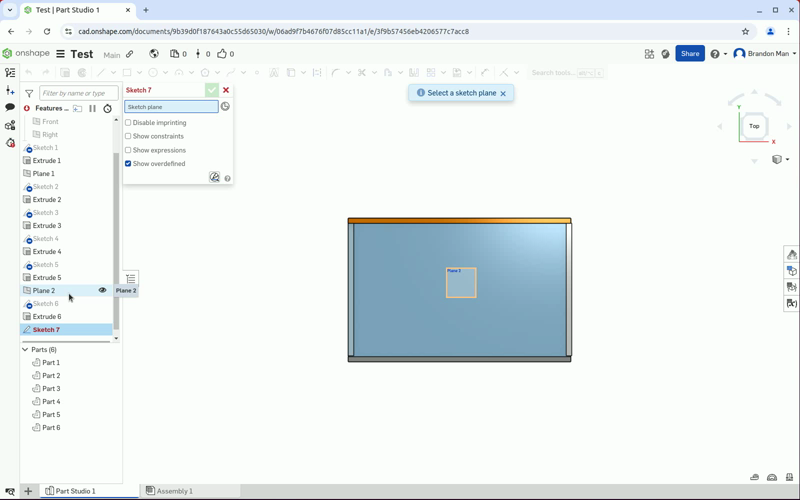
click(69, 293)
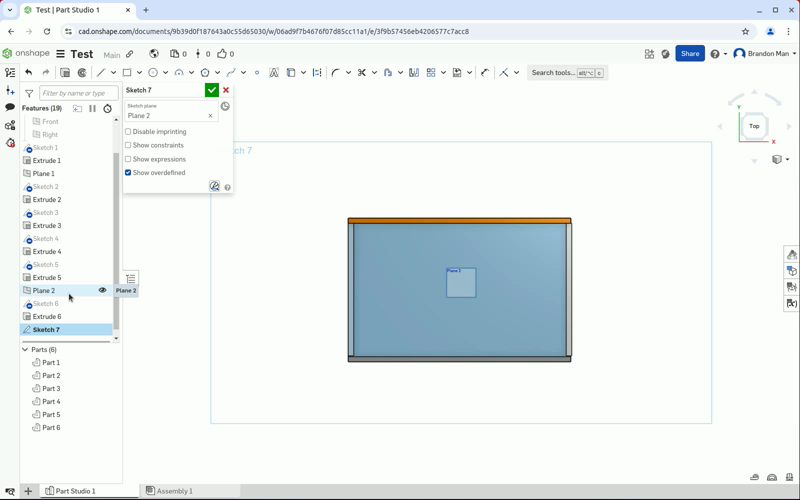
mouse_move(73, 352)
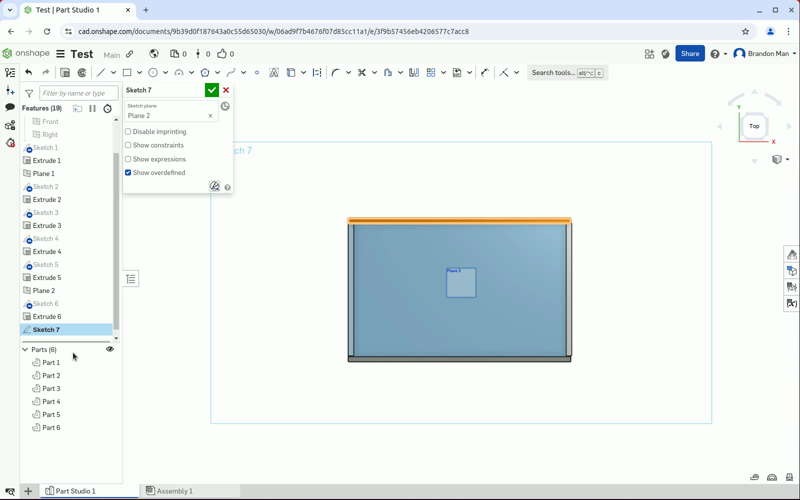
key(y)
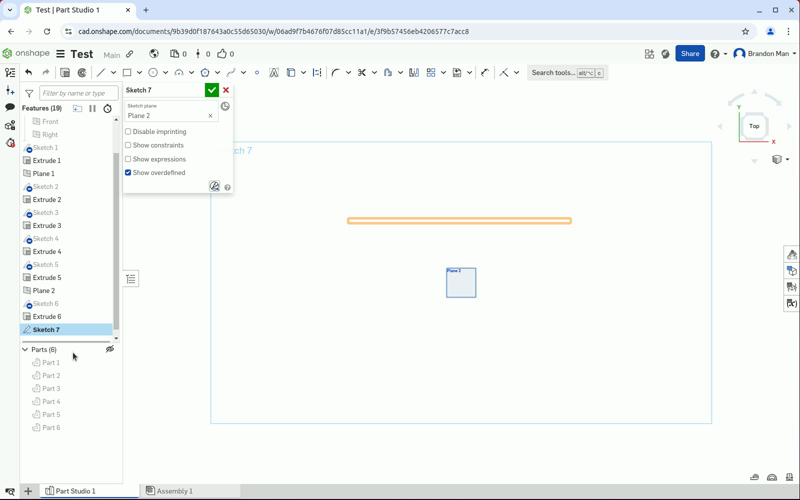
key(l)
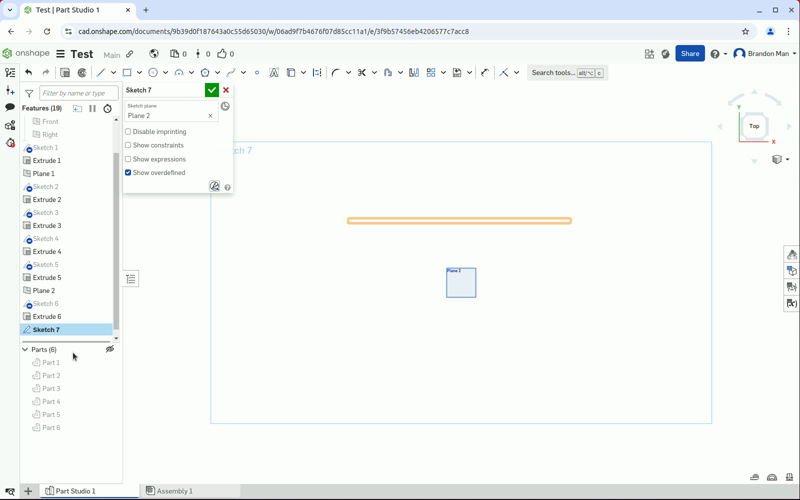
key_down(shift)
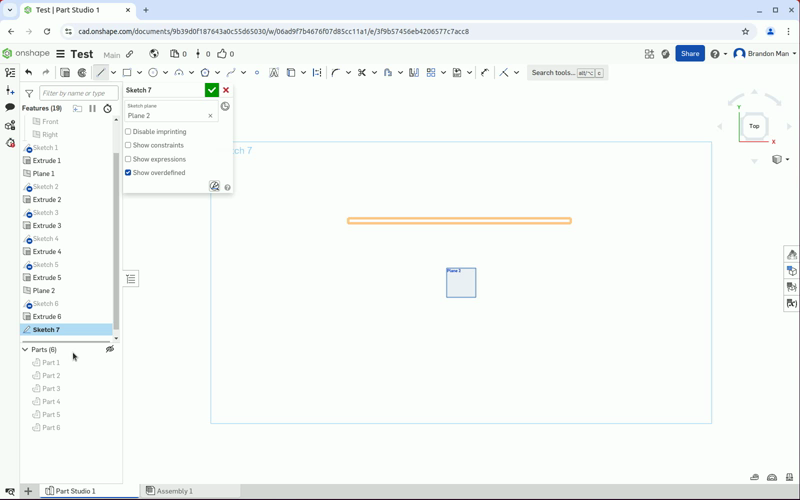
mouse_move(348, 361)
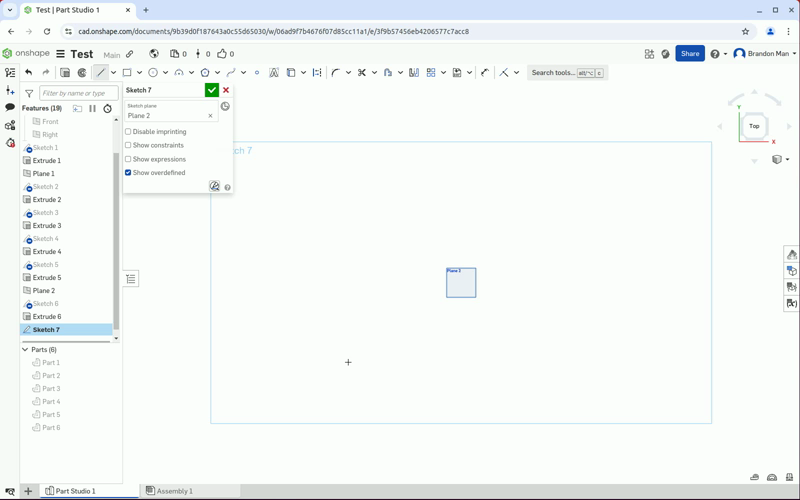
click(348, 361)
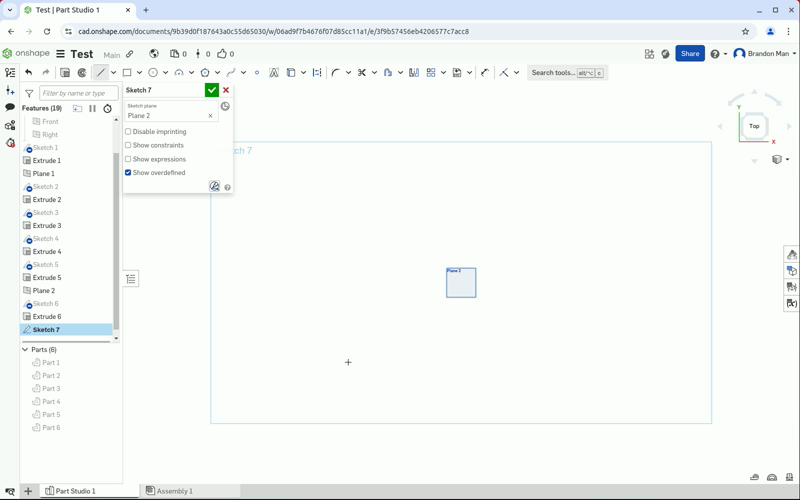
key_up(shift)
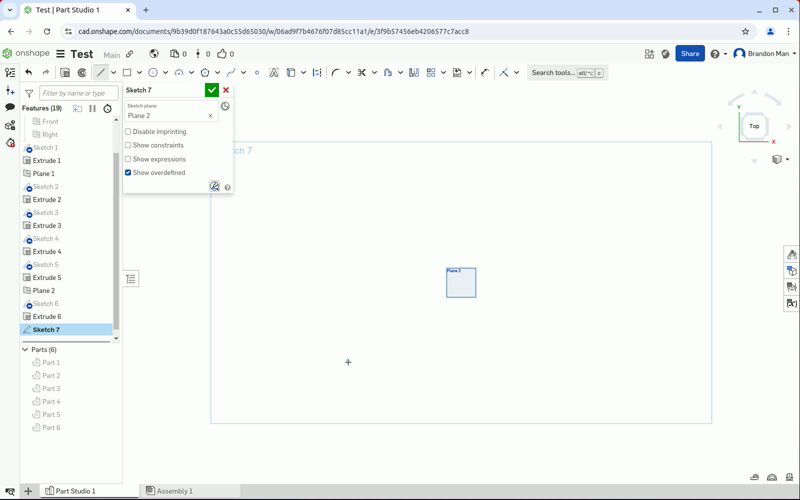
key_down(shift)
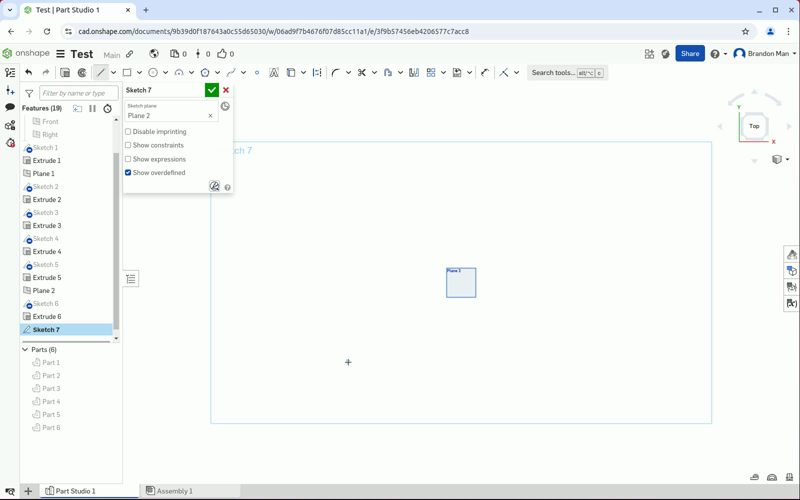
mouse_move(570, 361)
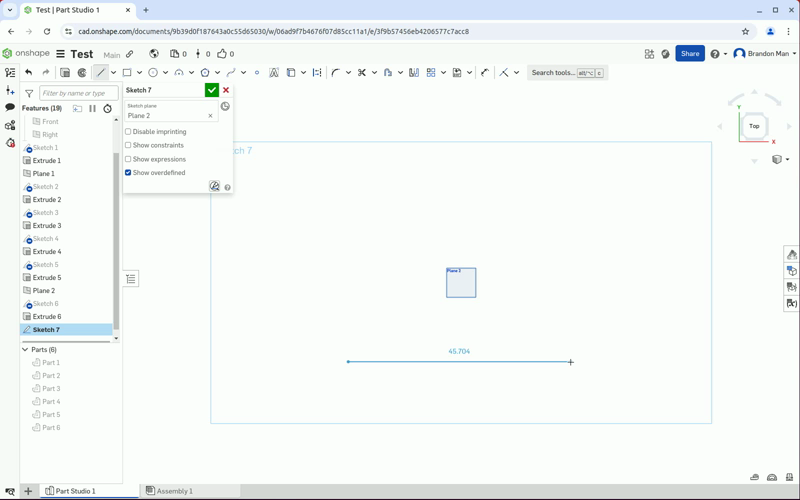
click(570, 361)
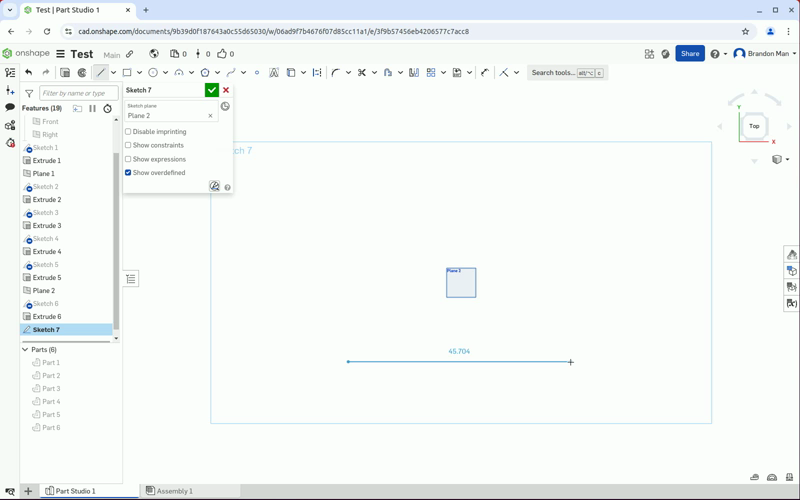
key_up(shift)
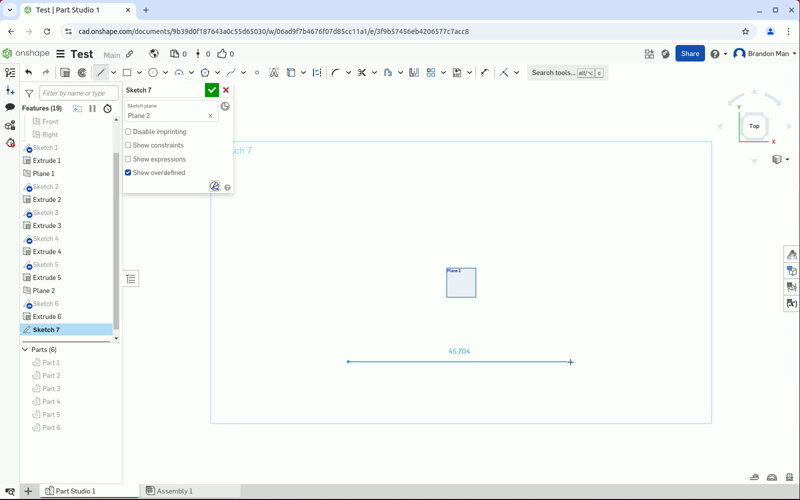
key_down(shift)
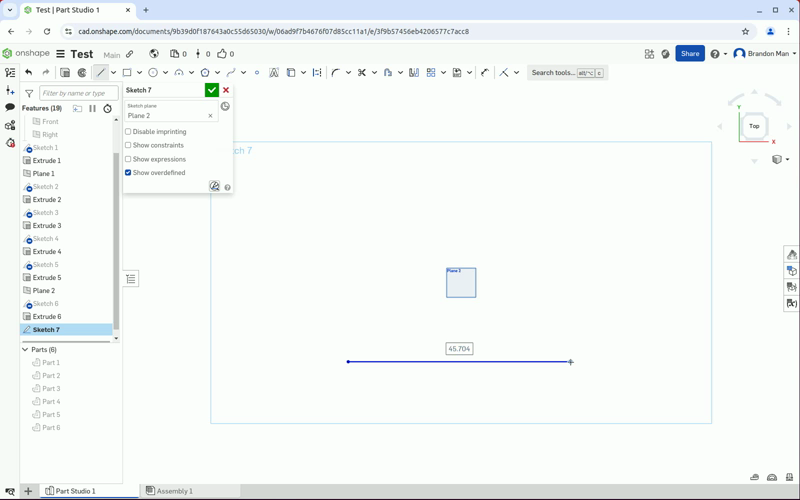
mouse_move(570, 223)
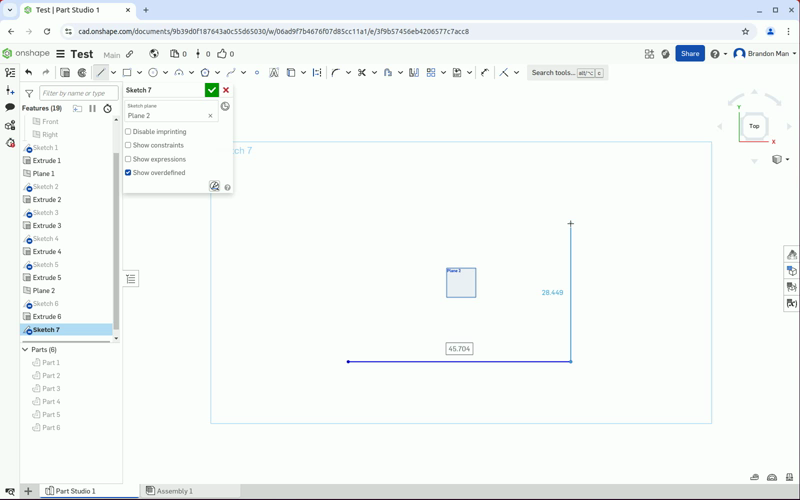
click(570, 223)
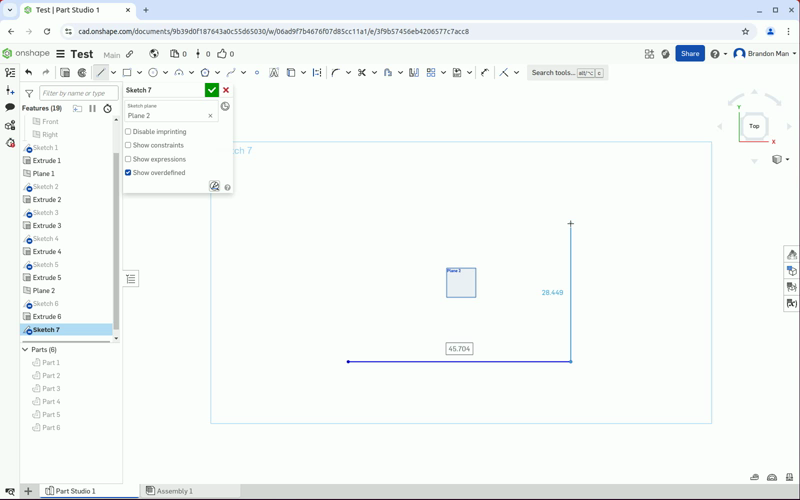
key_up(shift)
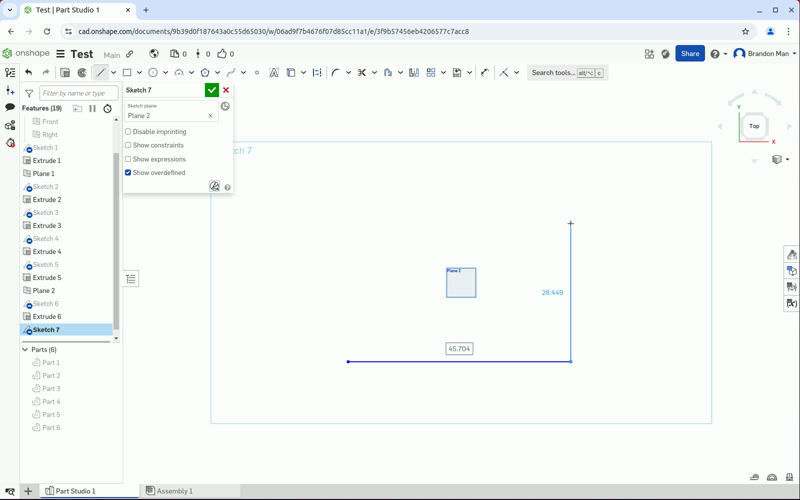
key_down(shift)
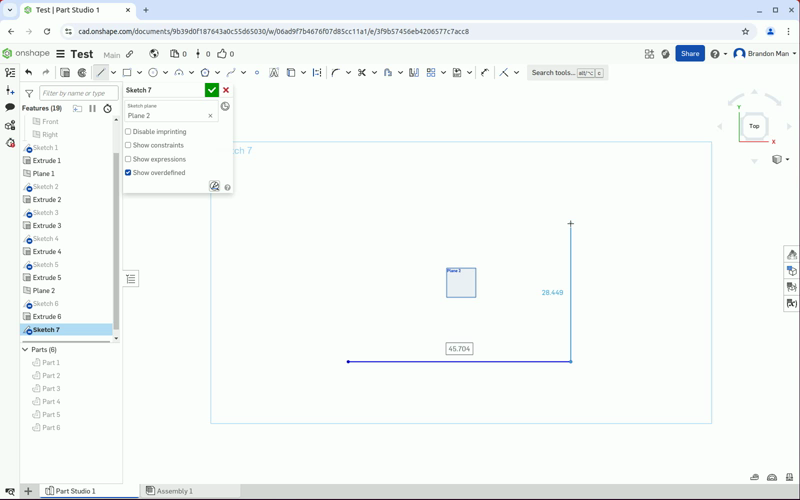
mouse_move(348, 223)
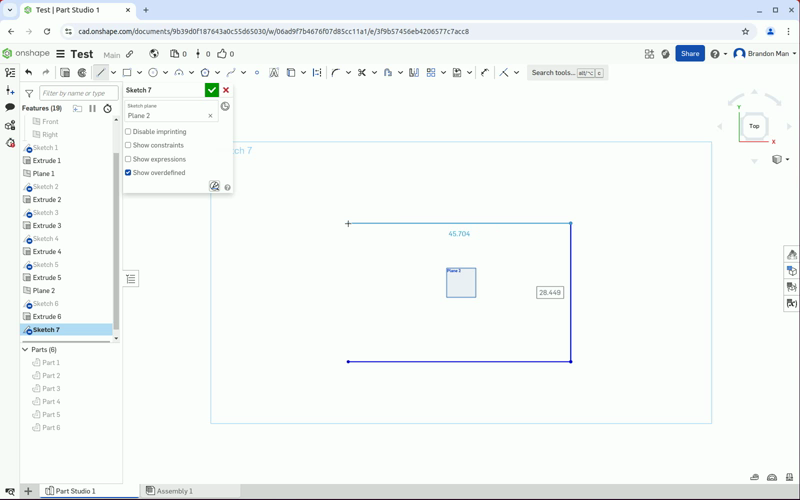
click(348, 223)
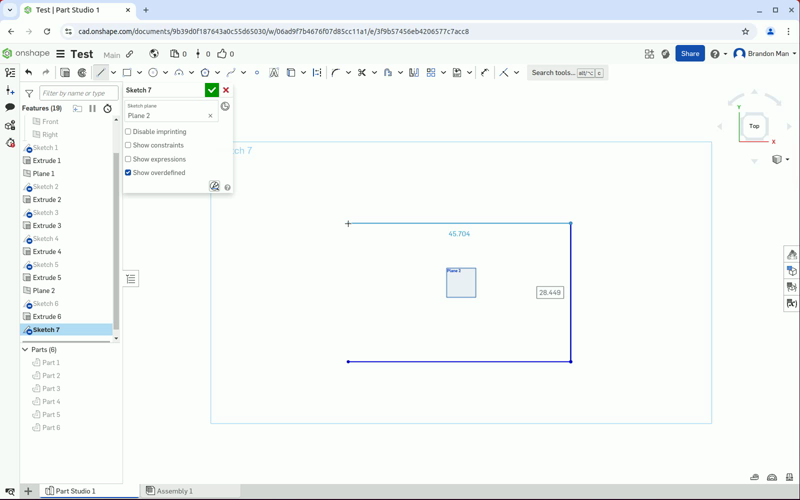
key_up(shift)
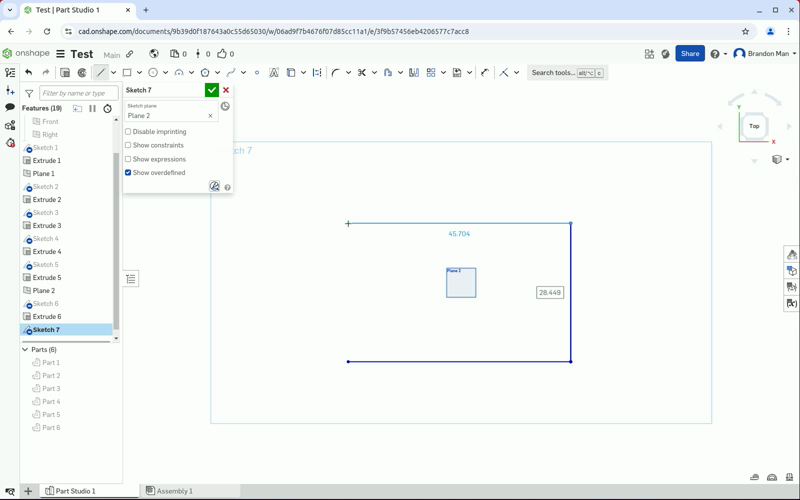
key_down(shift)
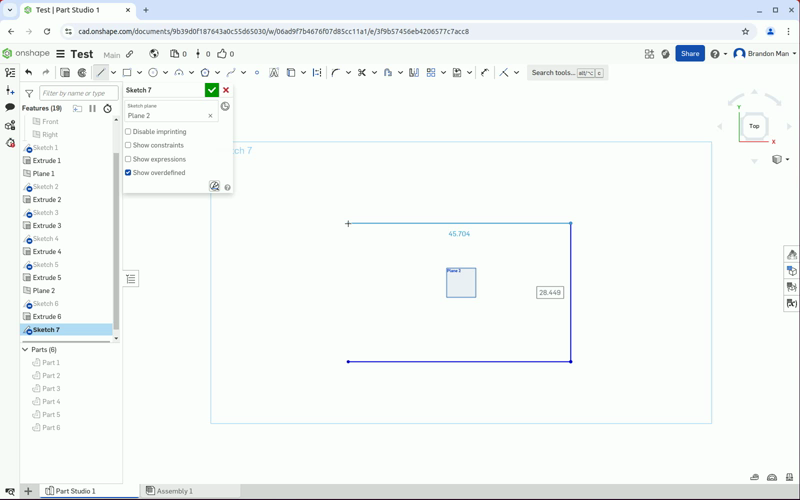
mouse_move(348, 361)
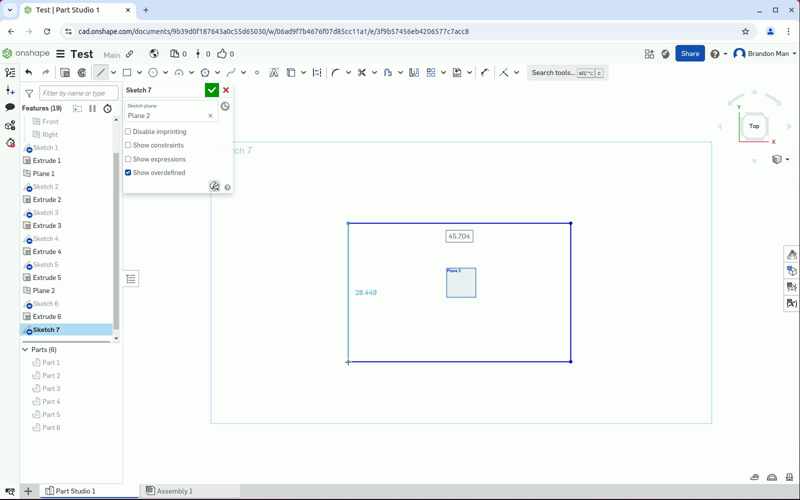
key_up(shift)
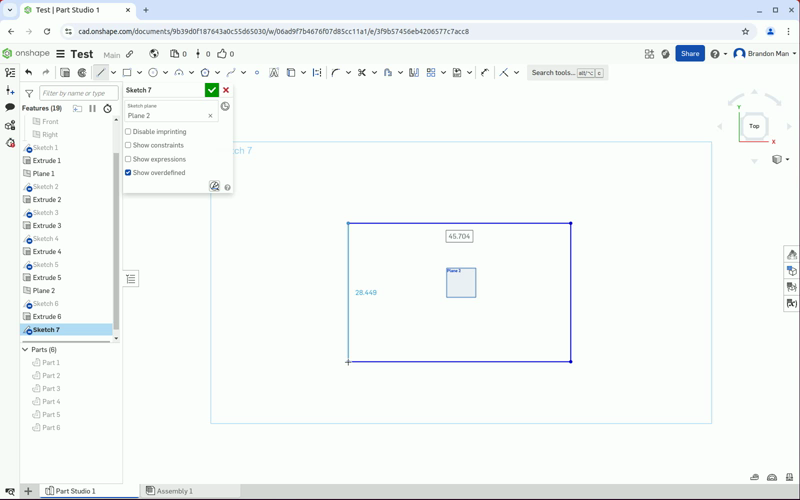
click(348, 361)
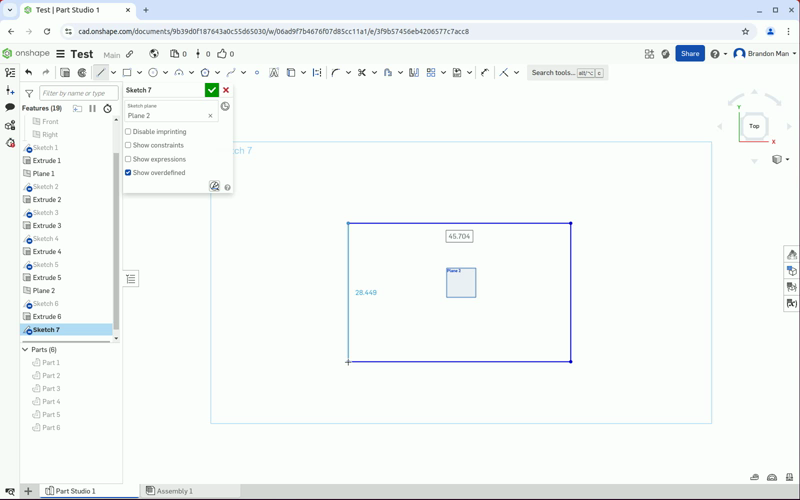
key(esc)
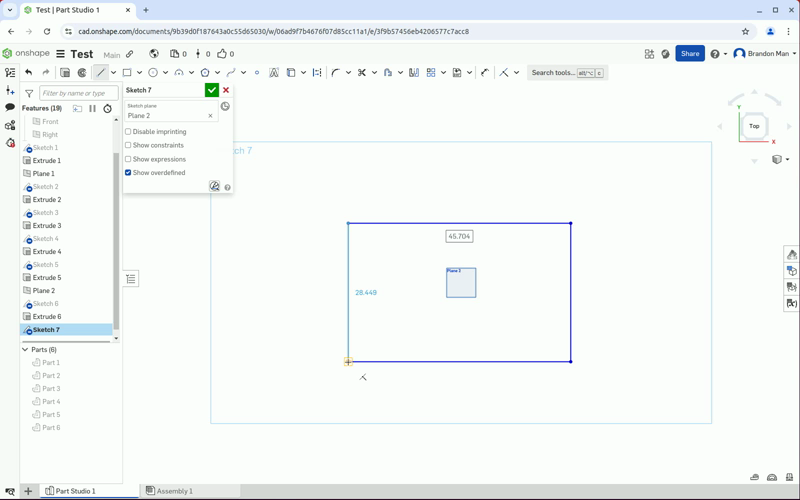
mouse_move(439, 269)
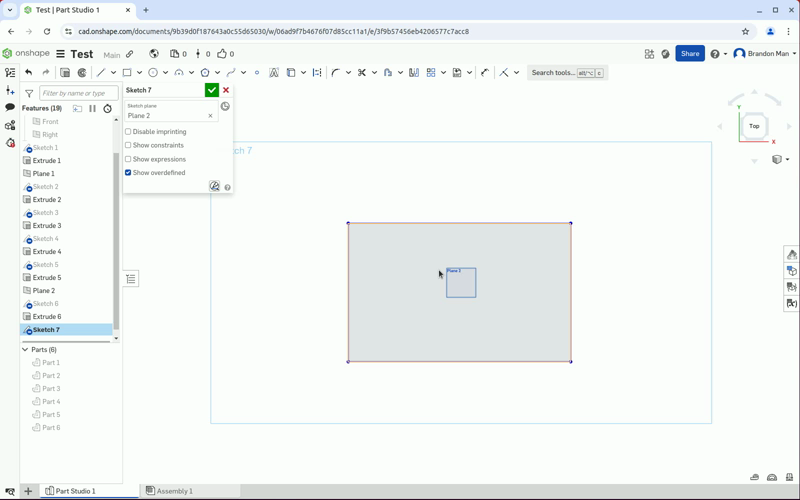
click(439, 269)
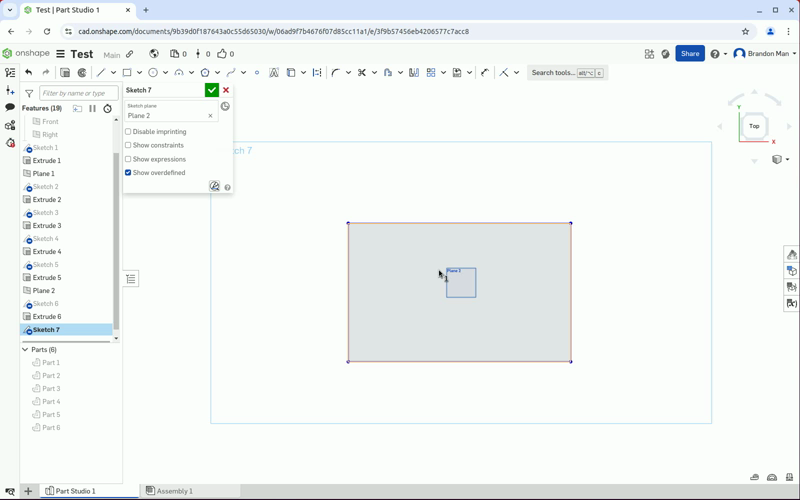
mouse_move(73, 352)
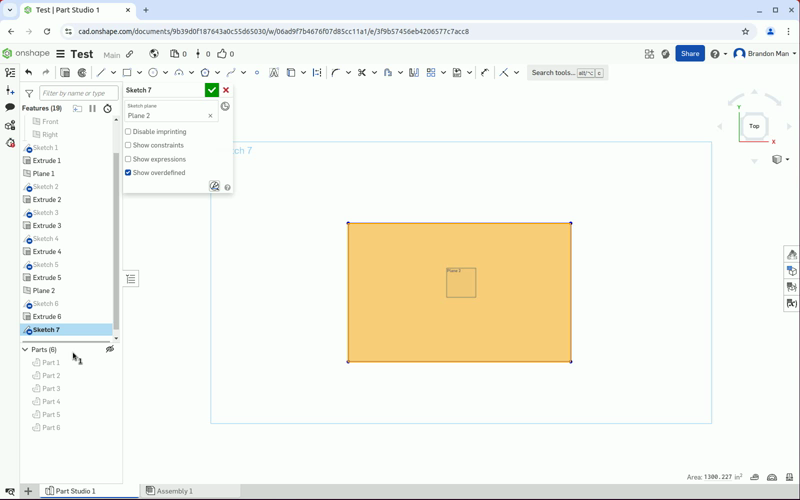
key(shift+y)
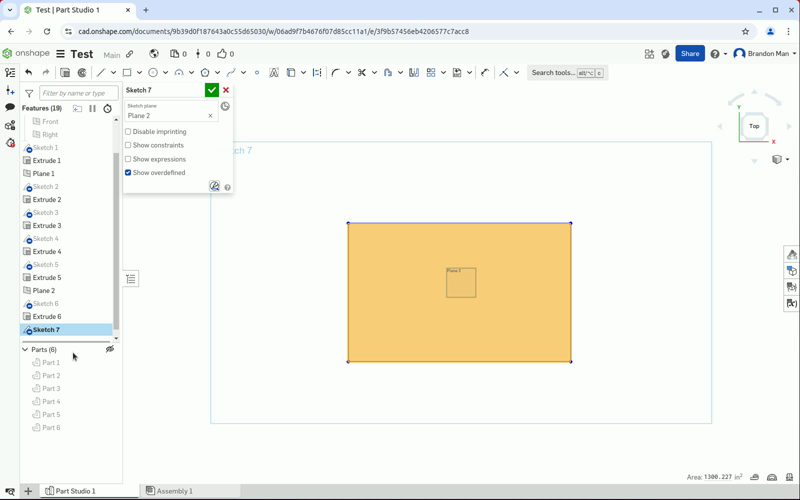
key(shift+e)
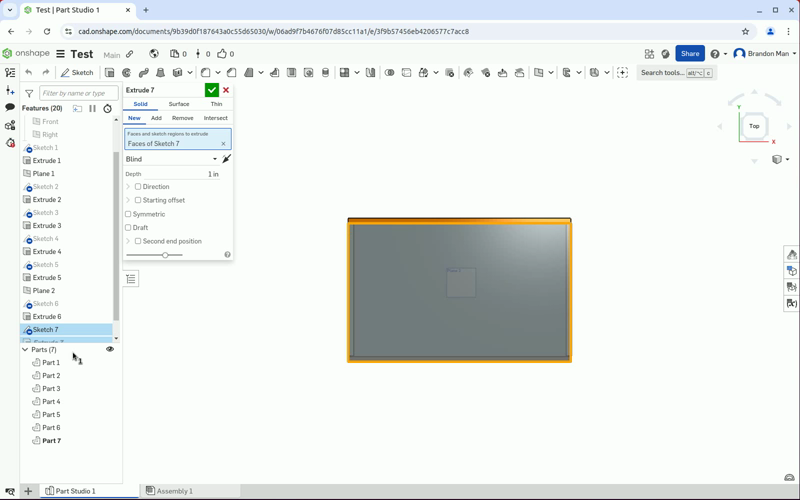
mouse_move(143, 106)
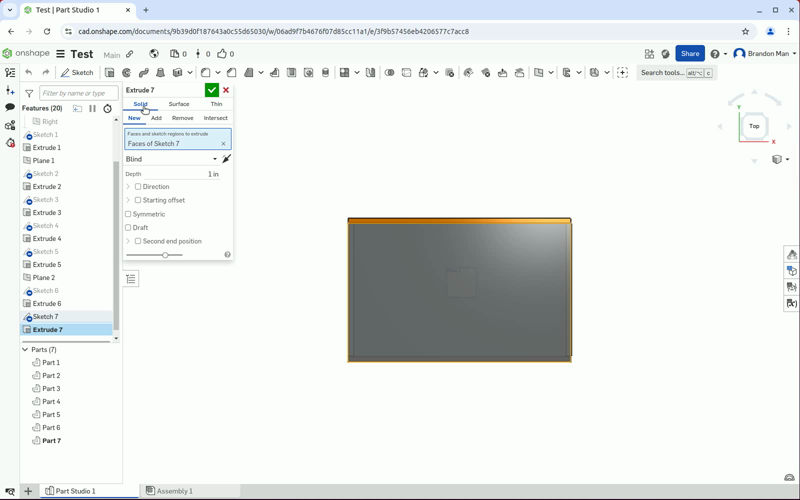
click(143, 106)
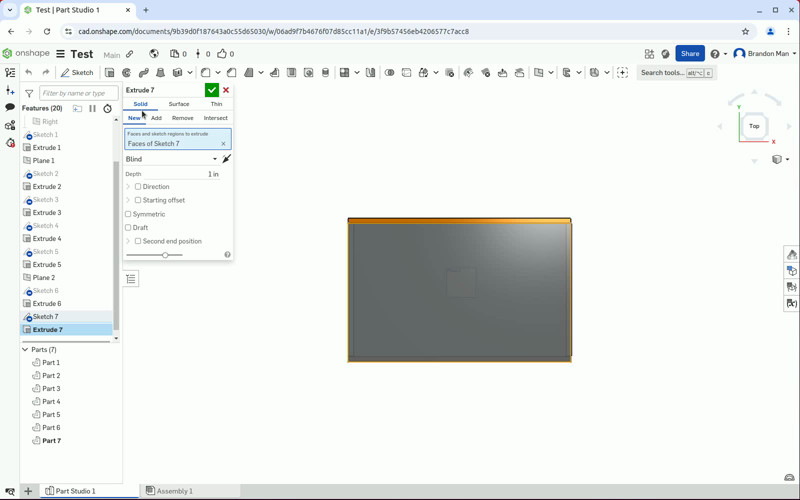
mouse_move(137, 120)
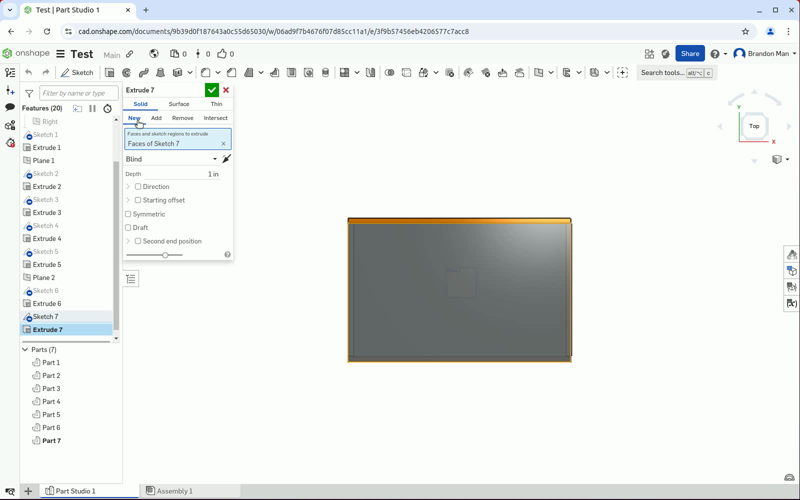
click(137, 120)
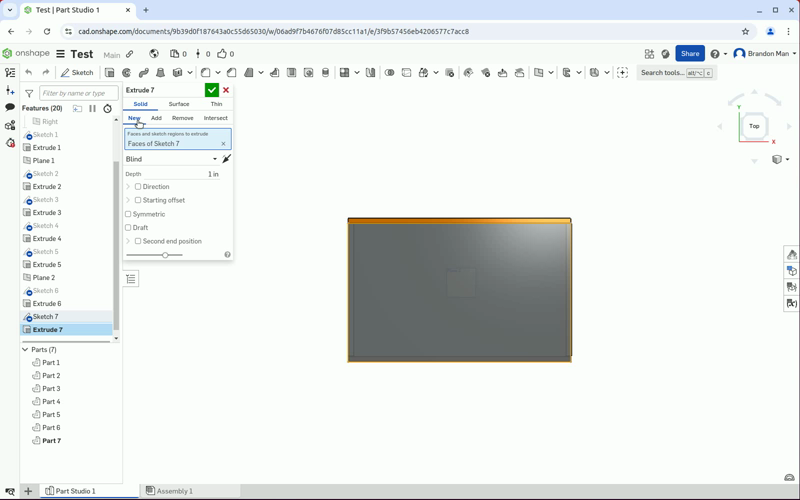
key(tab, 4)
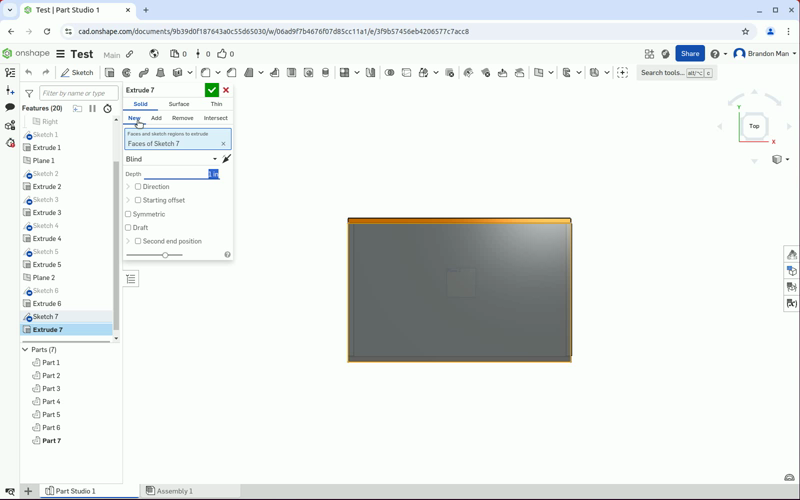
text(0.481)
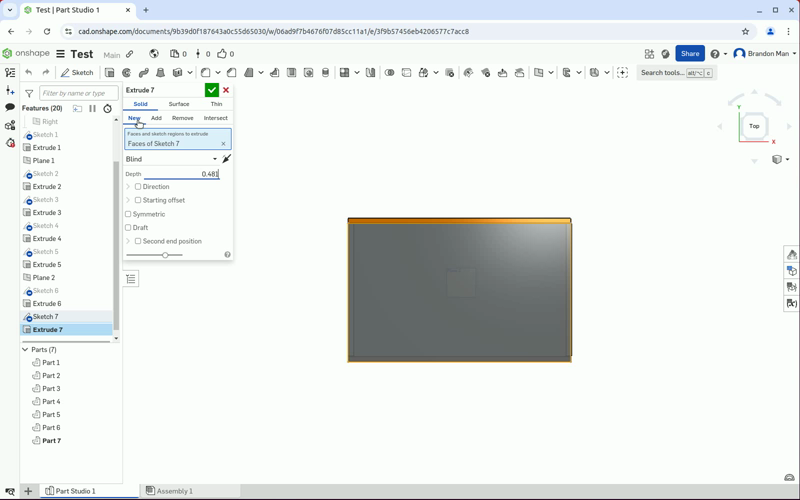
key(enter)
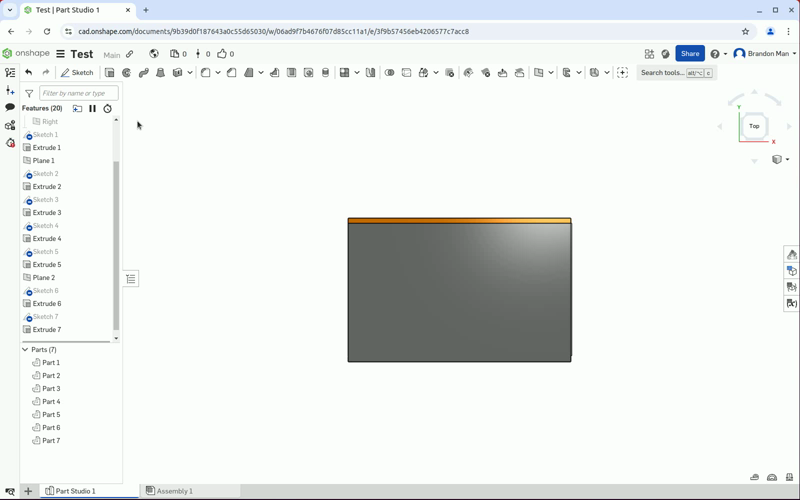
key(shift+h)
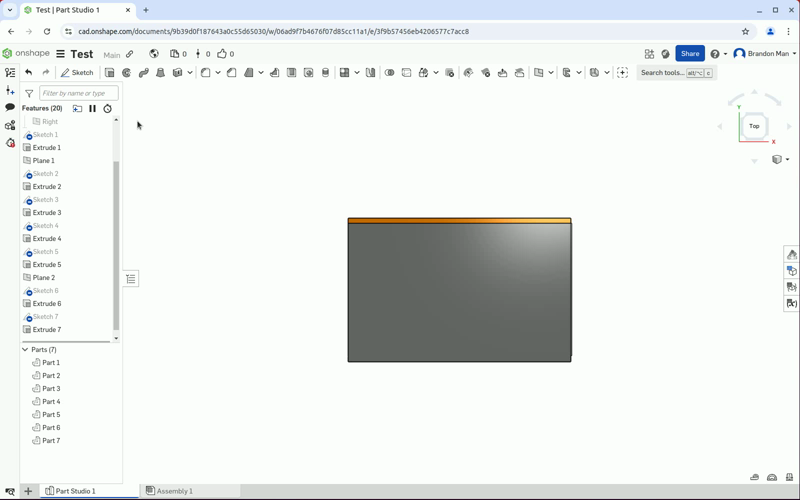
key(shift+h)
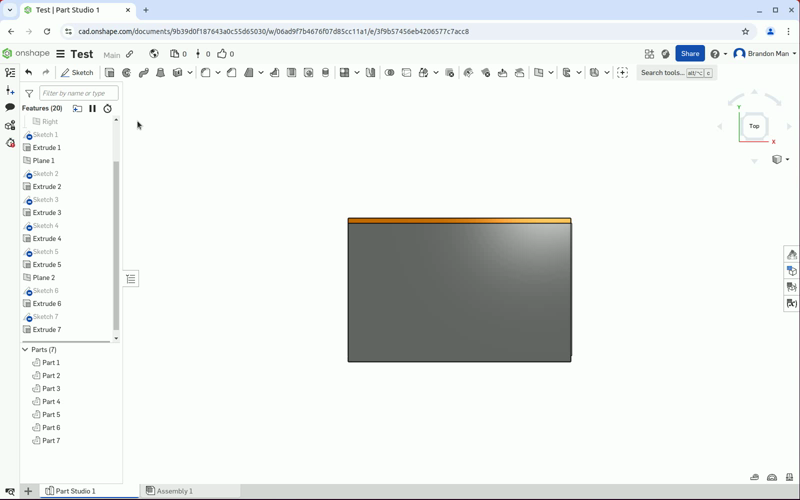
mouse_move(69, 137)
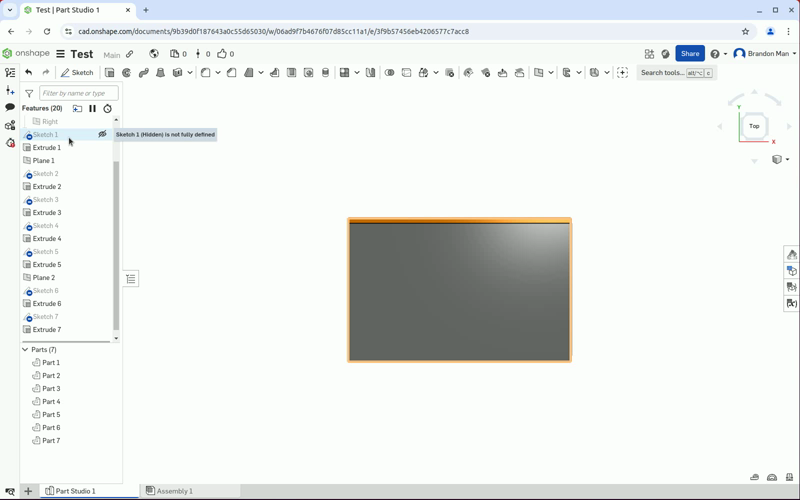
click(69, 137)
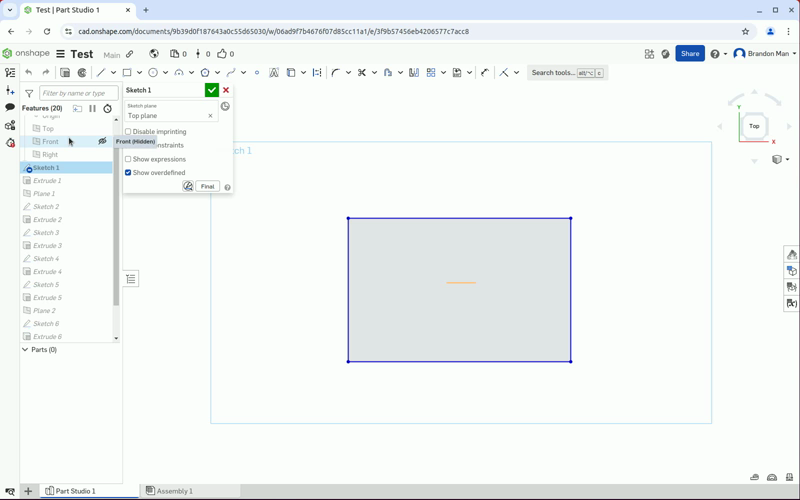
mouse_move(229, 92)
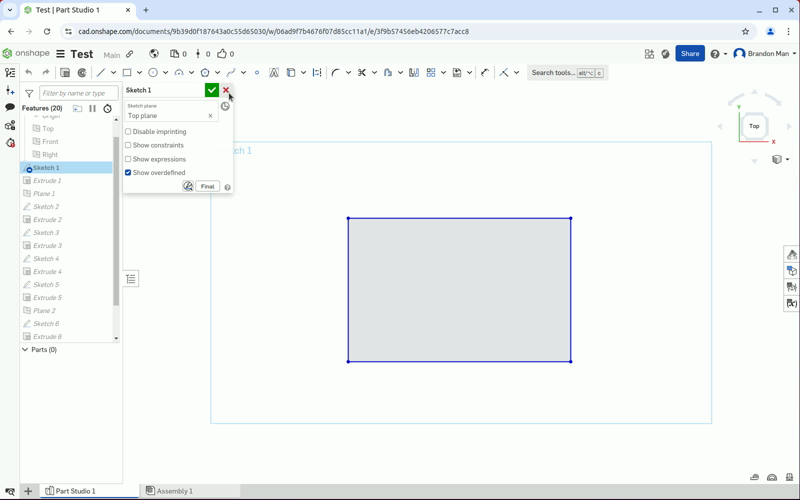
click(229, 92)
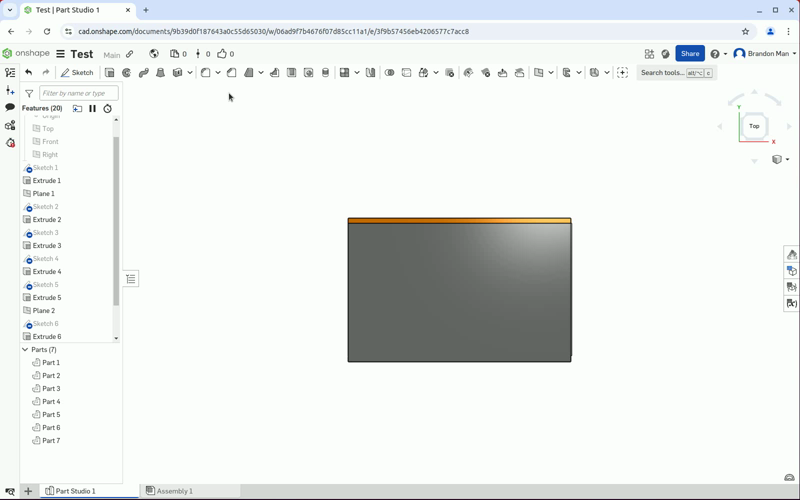
mouse_move(73, 352)
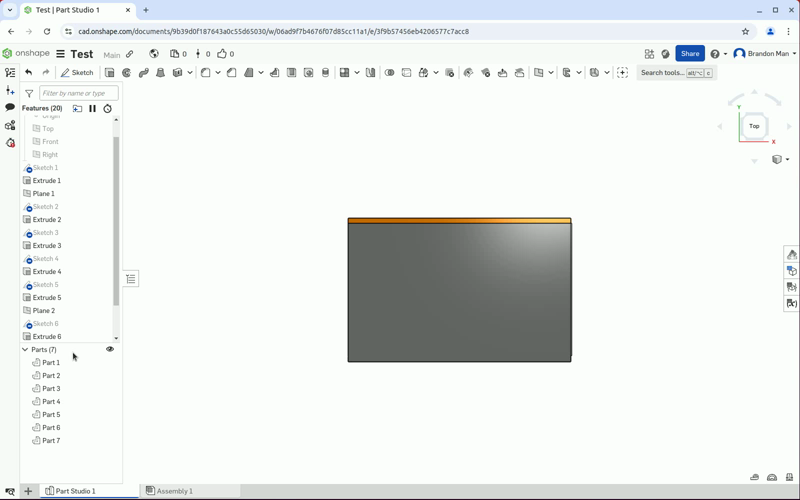
key(y)
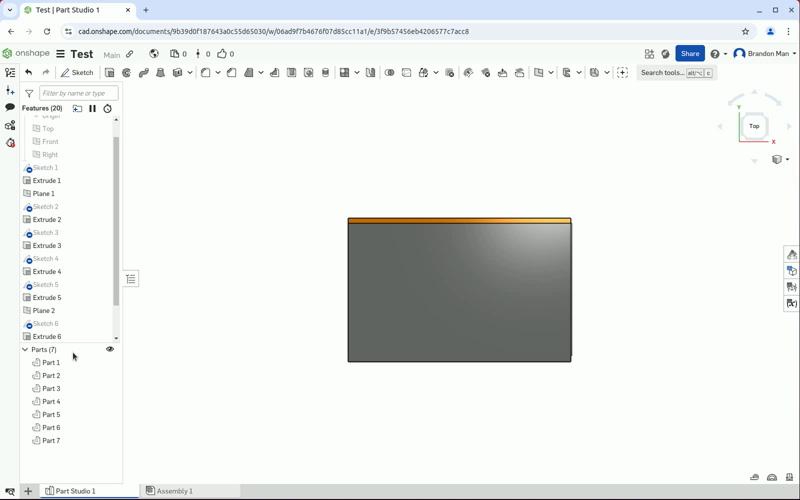
key(shift+p)
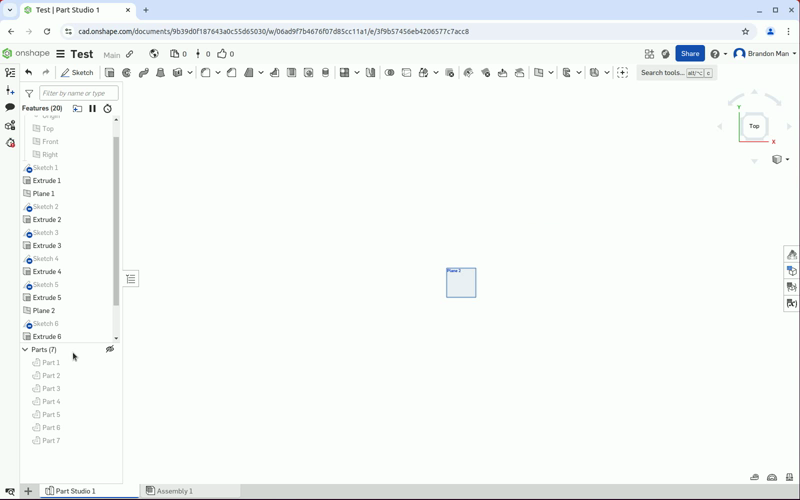
key(space)
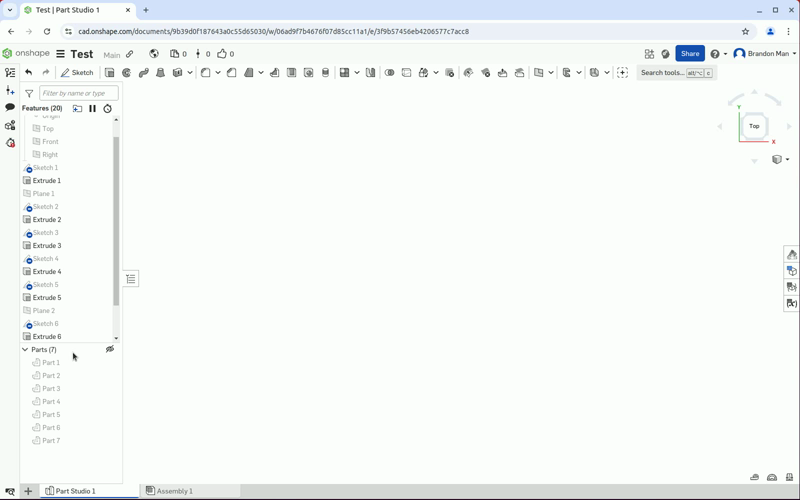
key_down(shift)
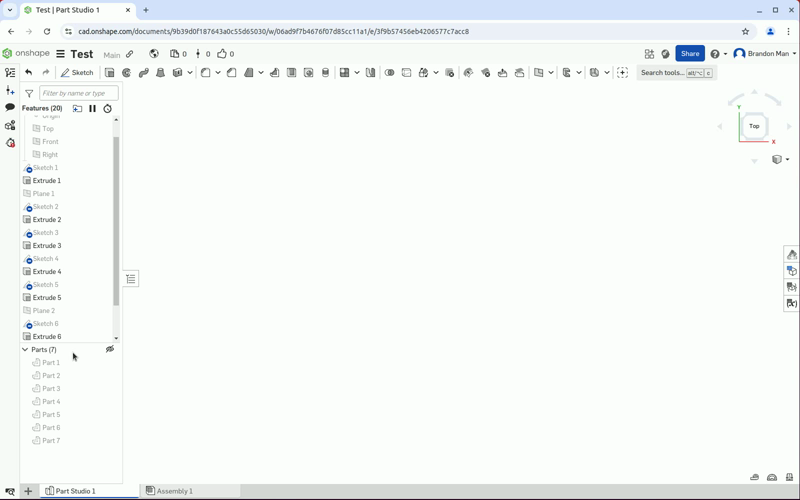
key(up)
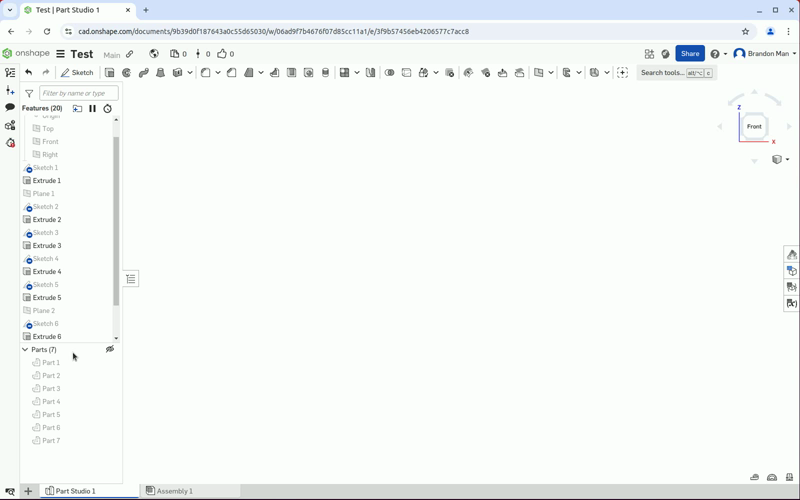
key_up(shift)
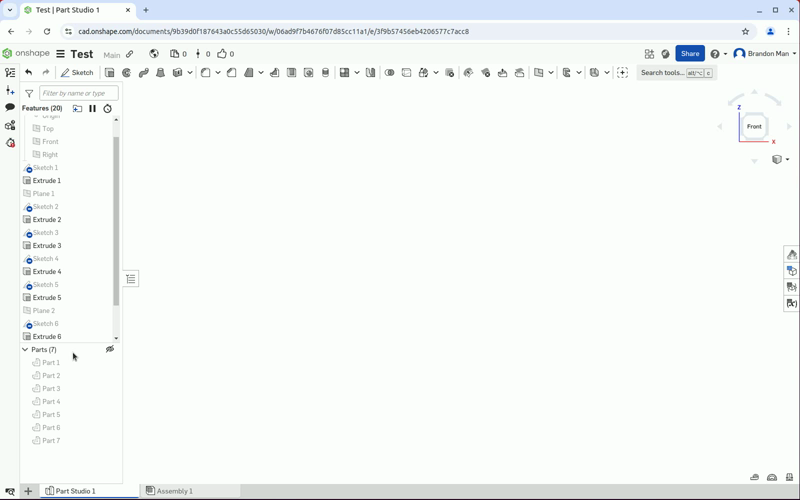
key(space)
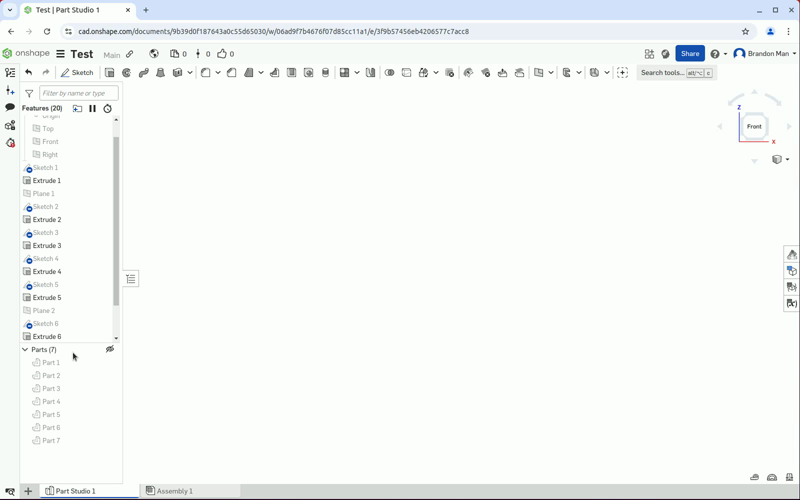
key_down(shift)
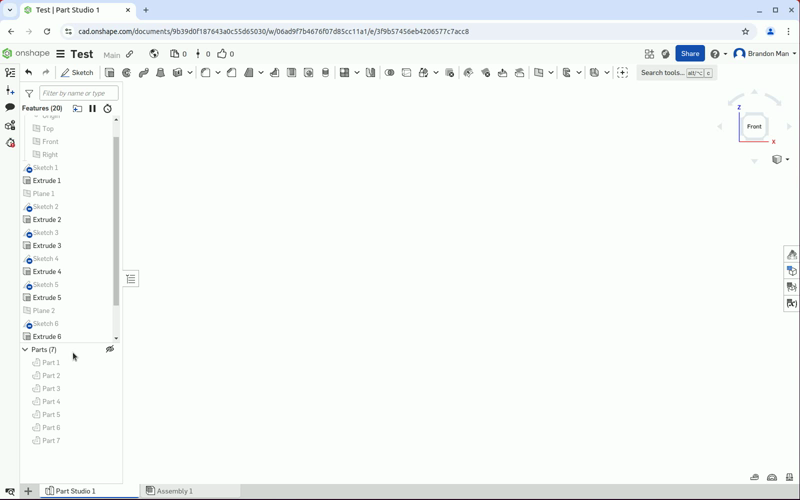
key(left)
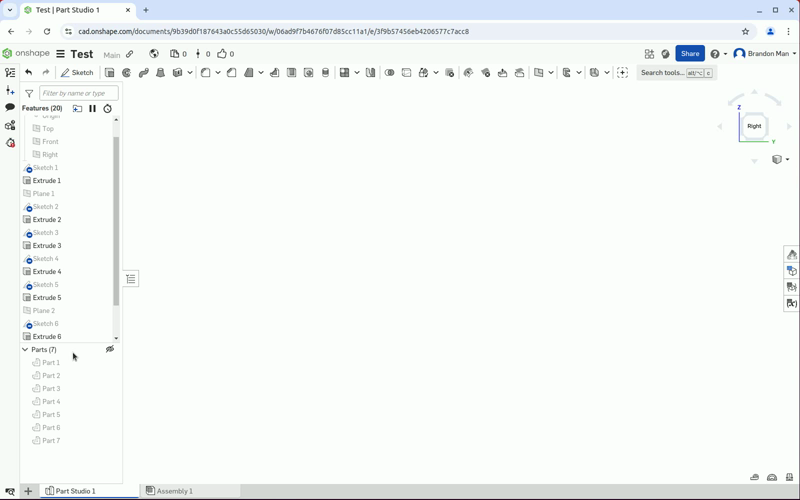
key_up(shift)
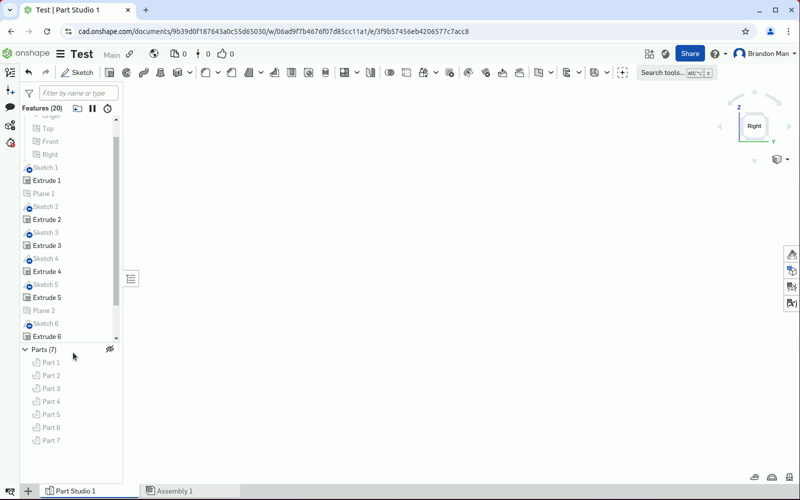
mouse_move(73, 352)
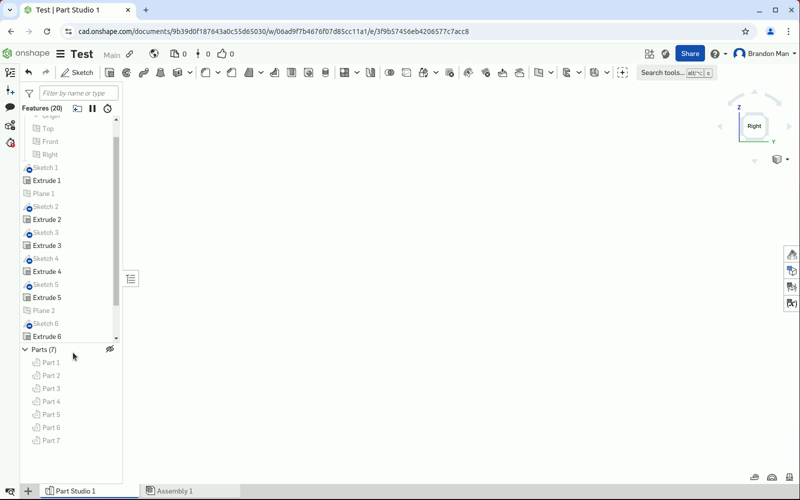
key(shift+y)
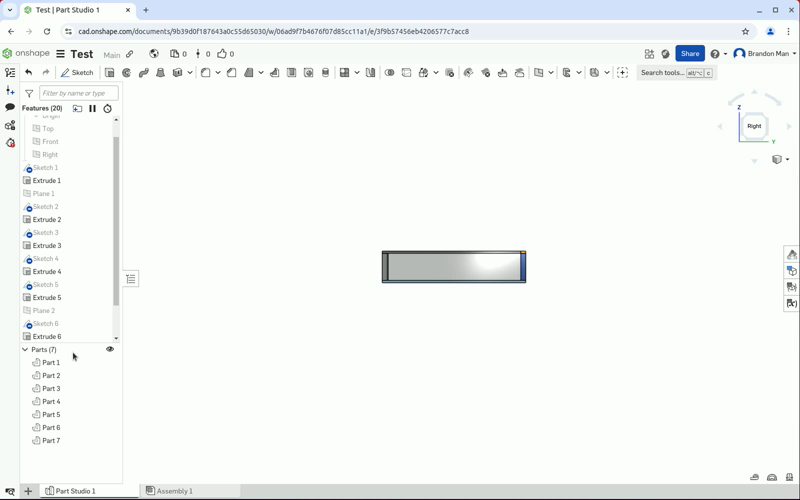
mouse_move(541, 75)
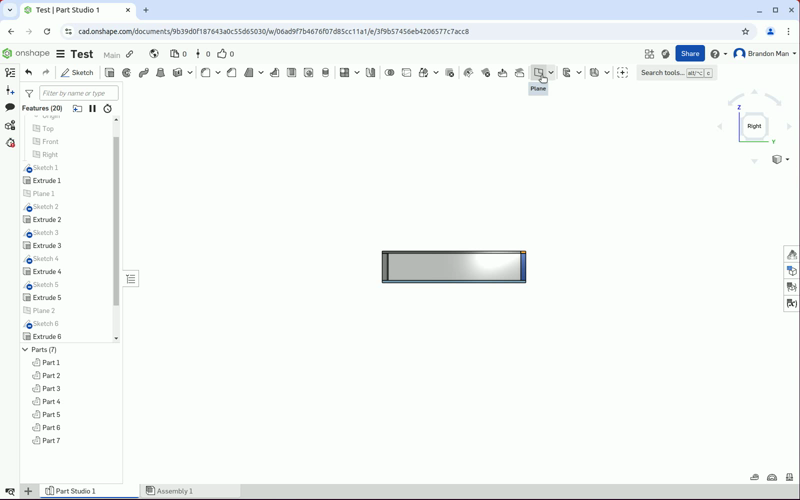
click(541, 75)
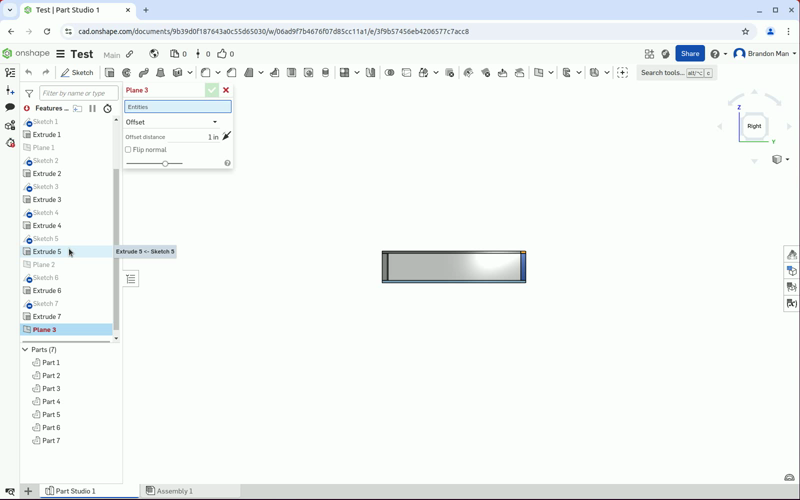
scroll(3)
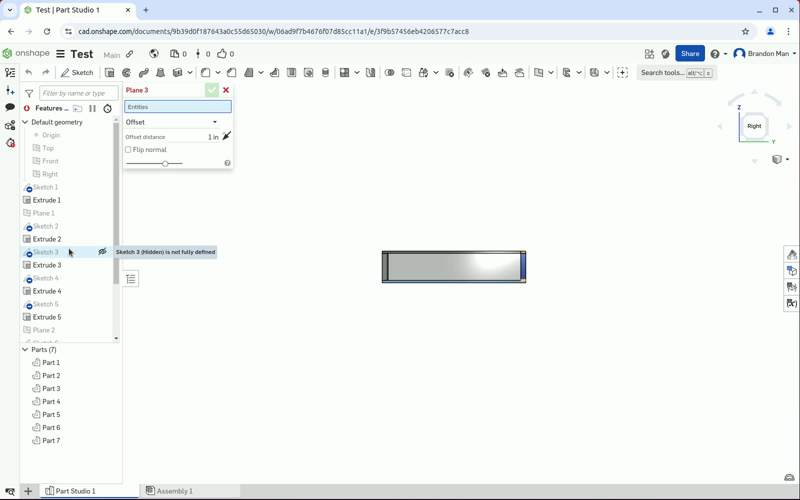
mouse_move(69, 176)
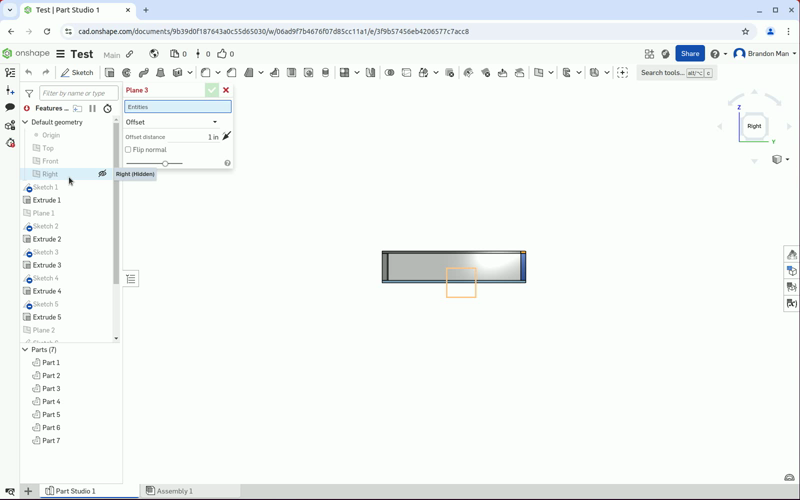
click(69, 176)
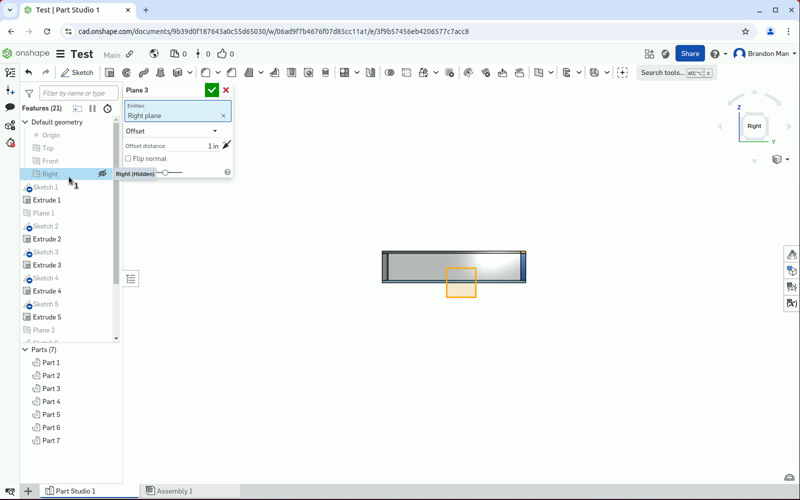
key(tab, 2)
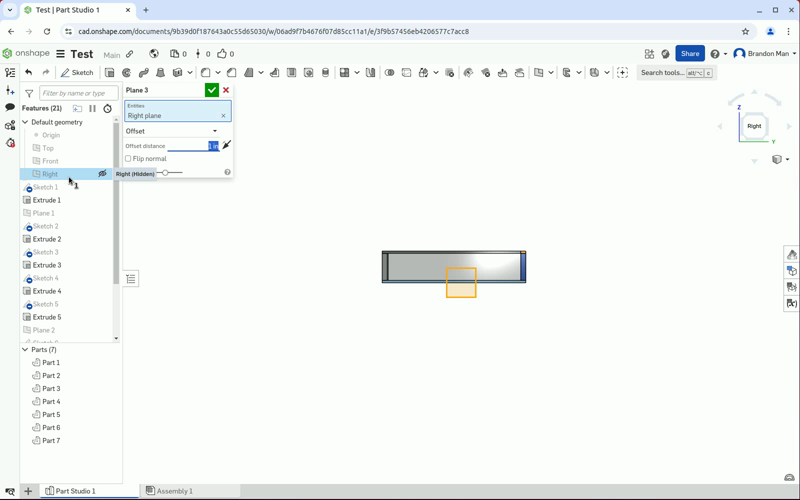
text(22.862)
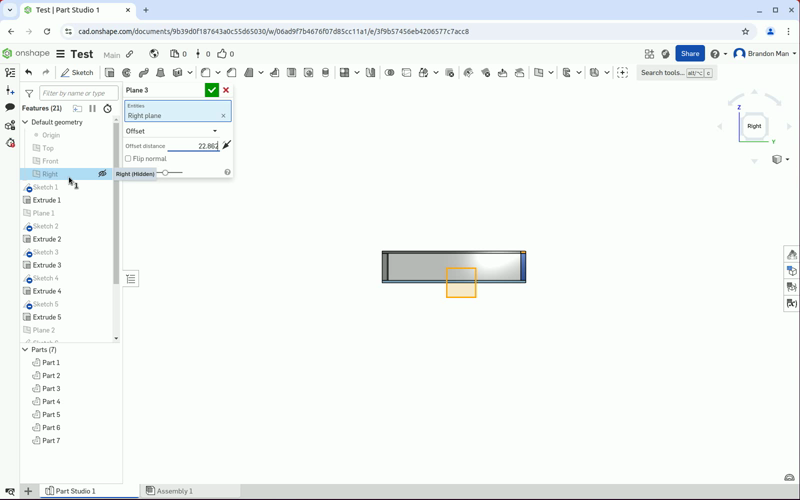
key(enter, 2)
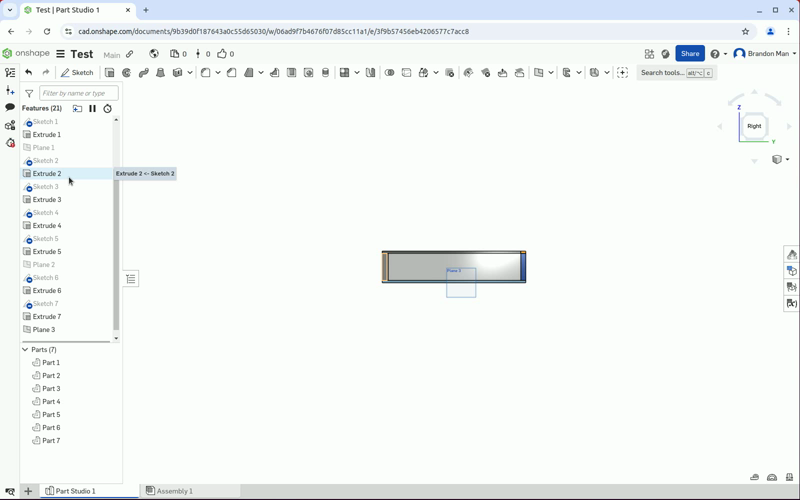
key(shift+s)
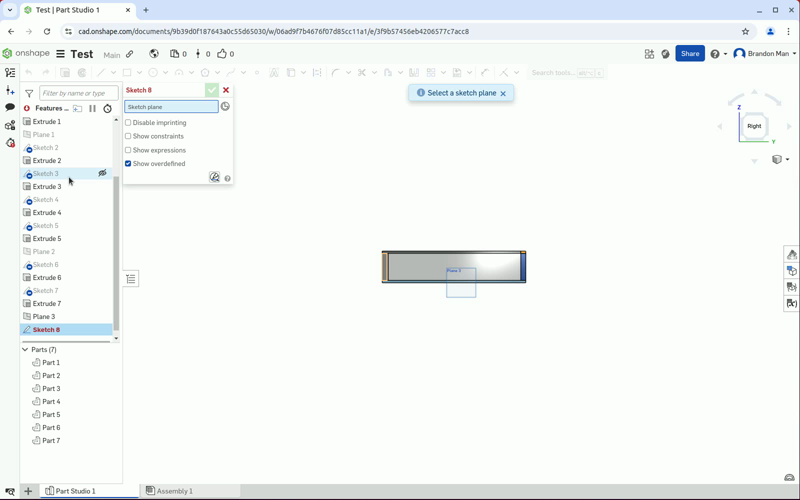
mouse_move(69, 319)
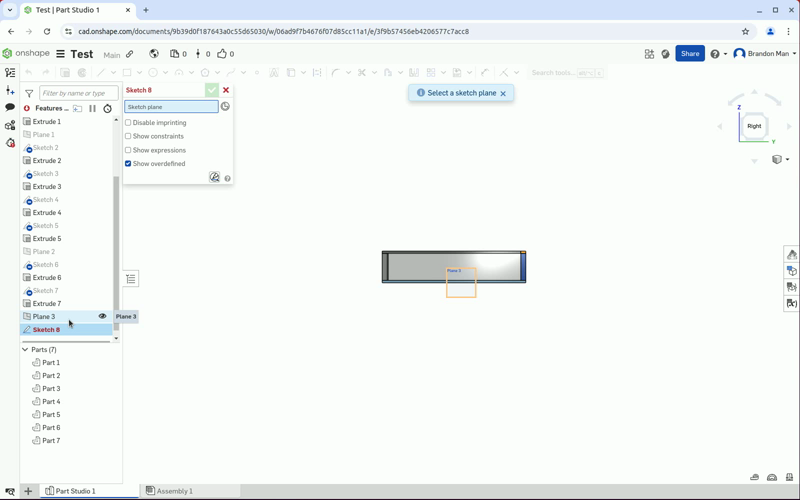
click(69, 319)
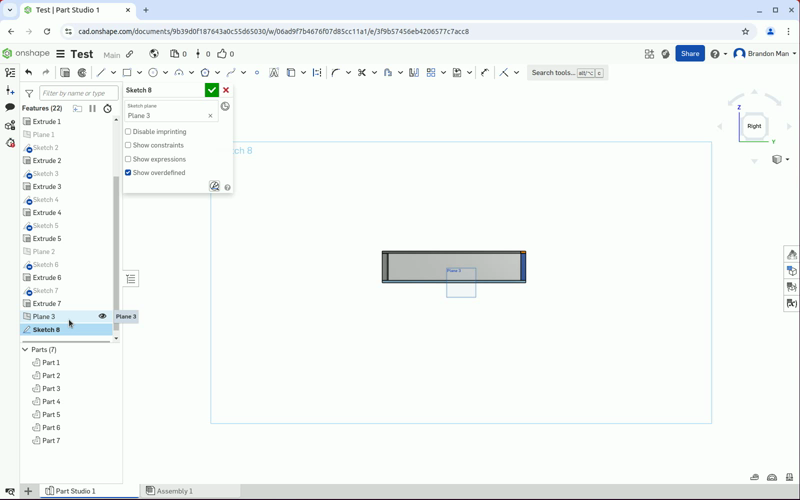
mouse_move(73, 352)
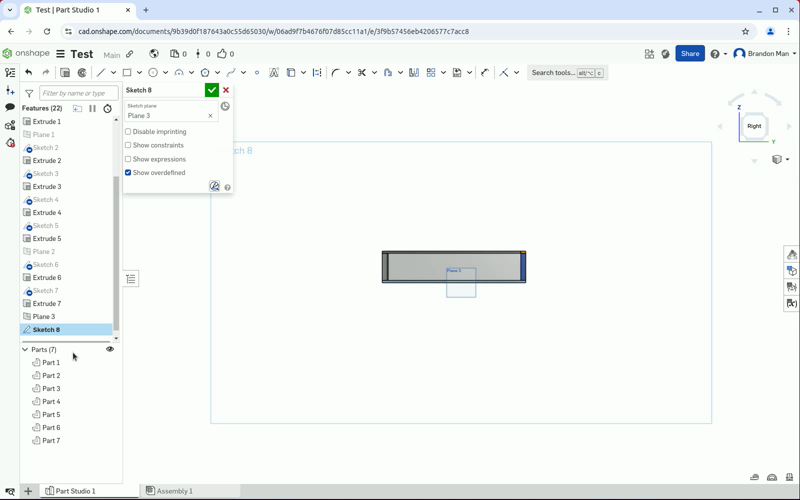
key(y)
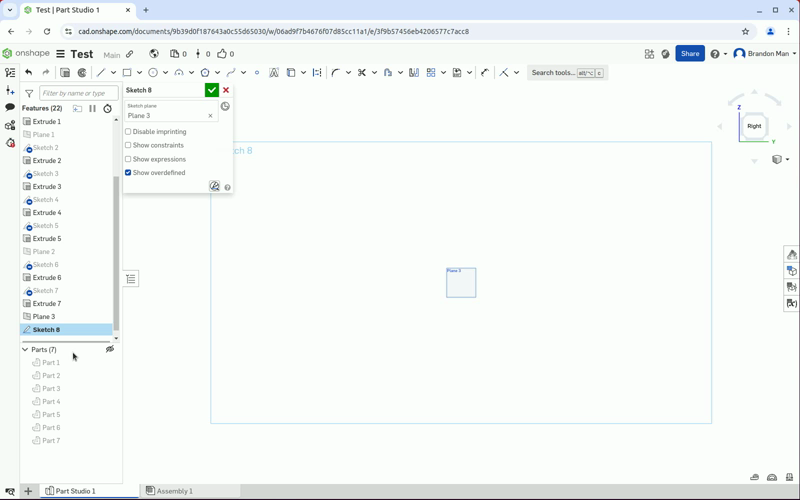
key(c)
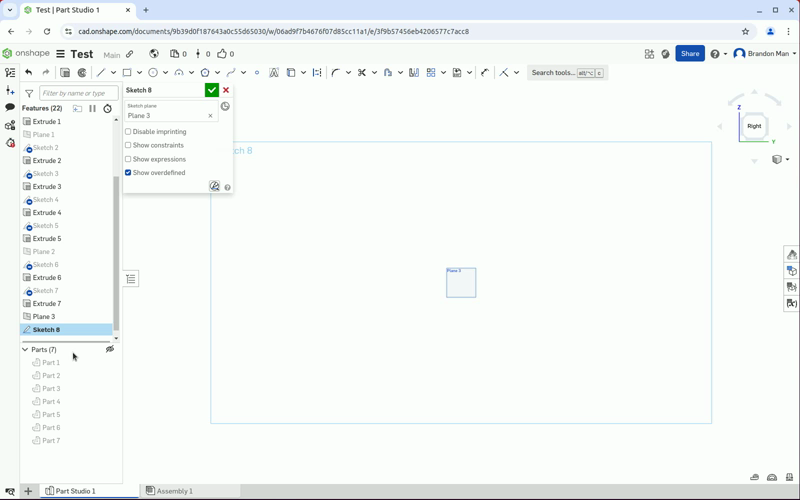
key_down(shift)
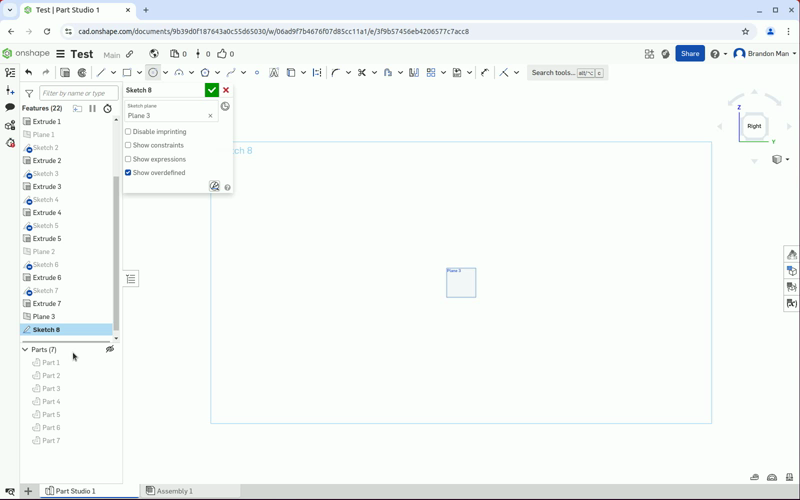
mouse_move(455, 261)
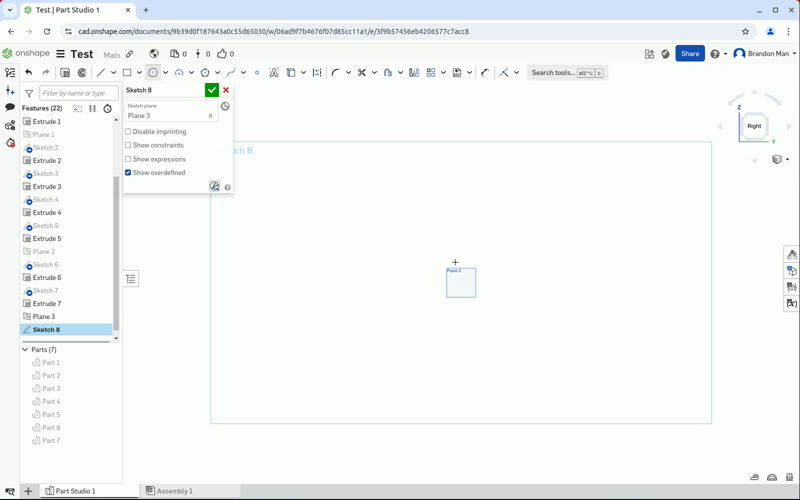
click(455, 261)
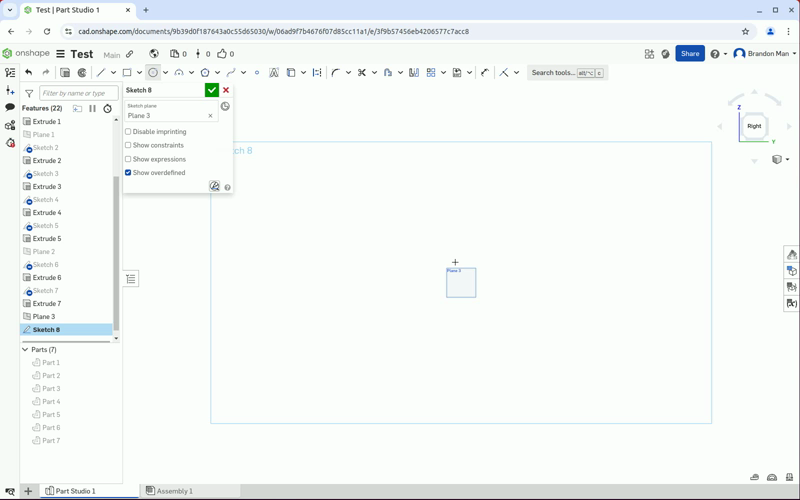
key_up(shift)
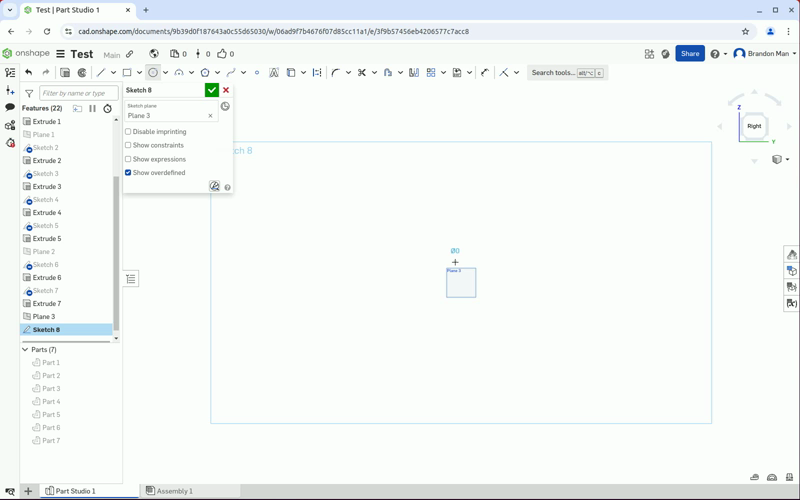
mouse_move(461, 261)
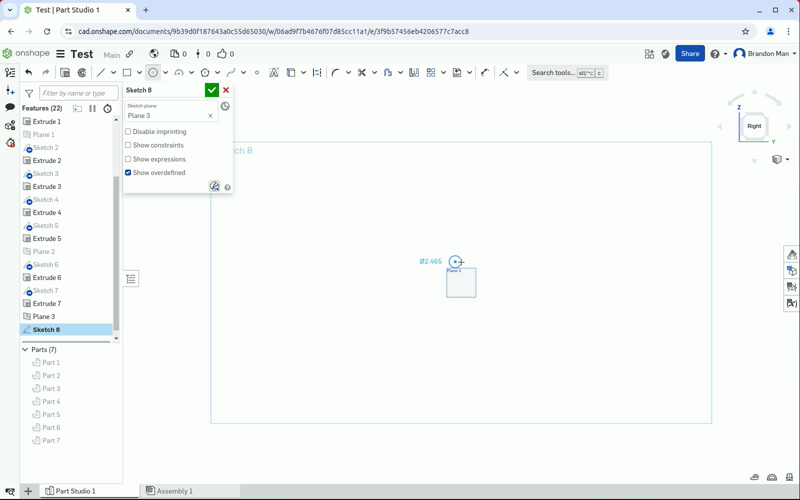
click(461, 261)
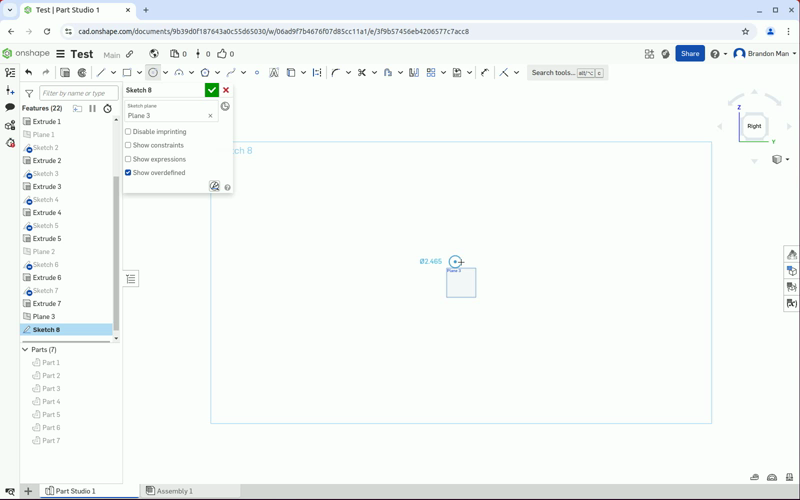
key(esc)
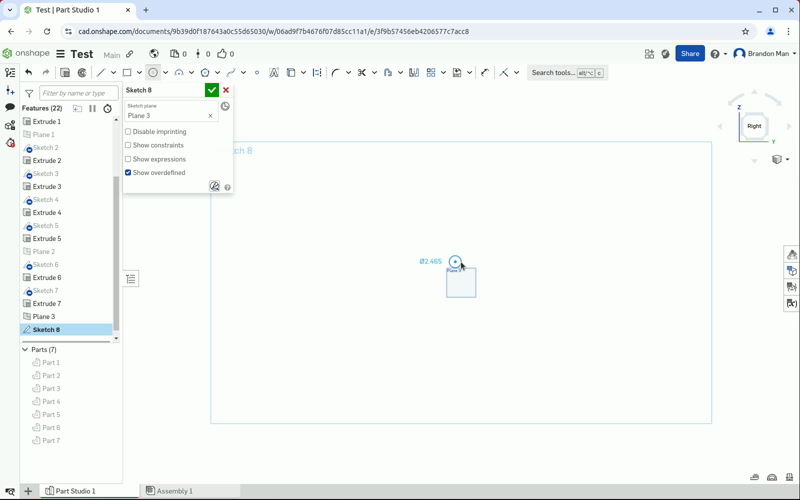
mouse_move(452, 259)
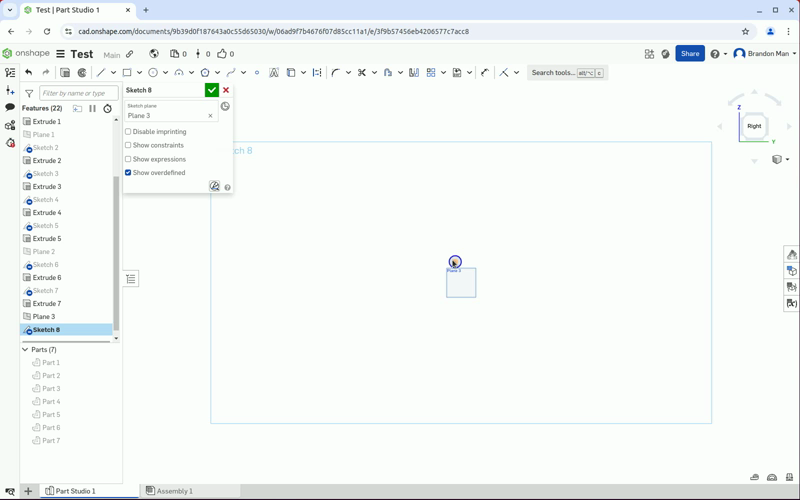
scroll(6)
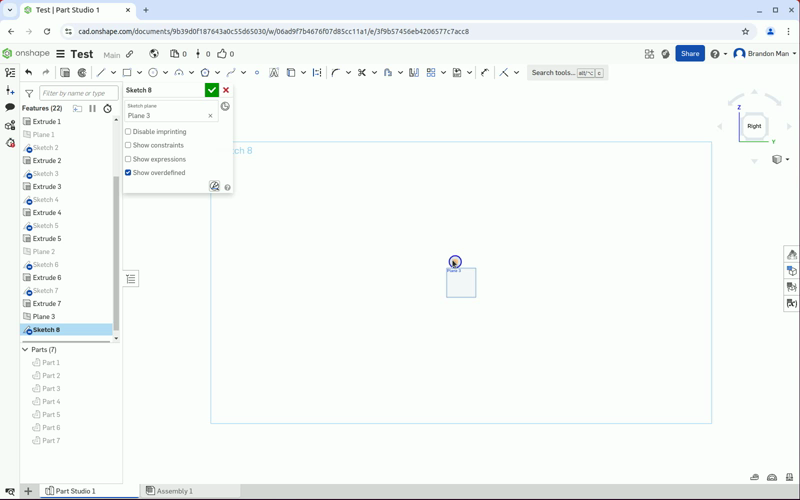
scroll(6)
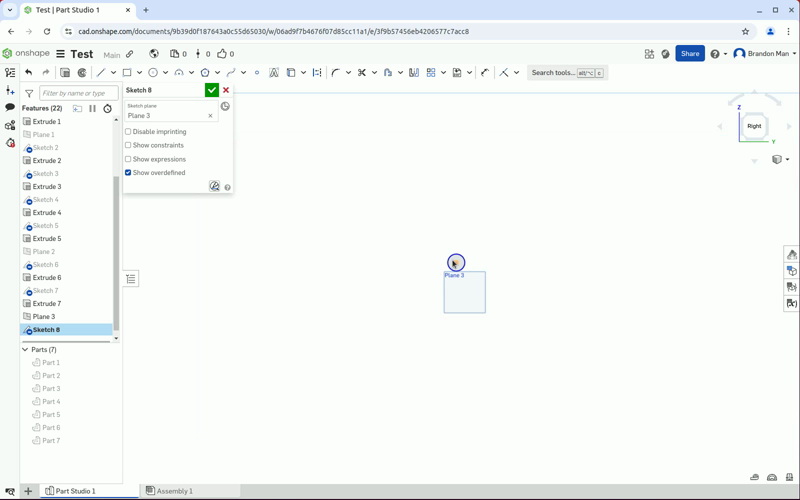
scroll(6)
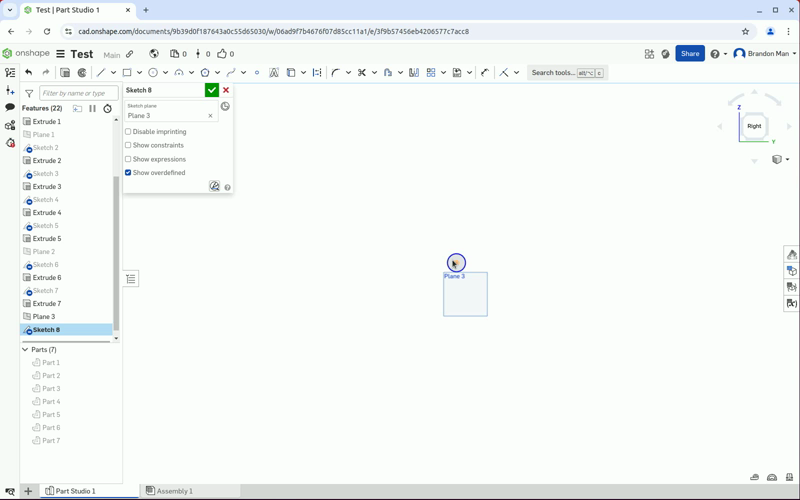
scroll(6)
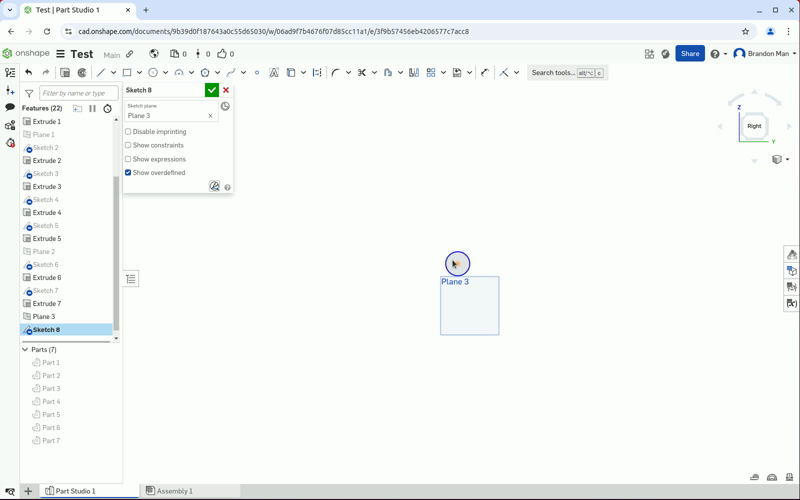
scroll(6)
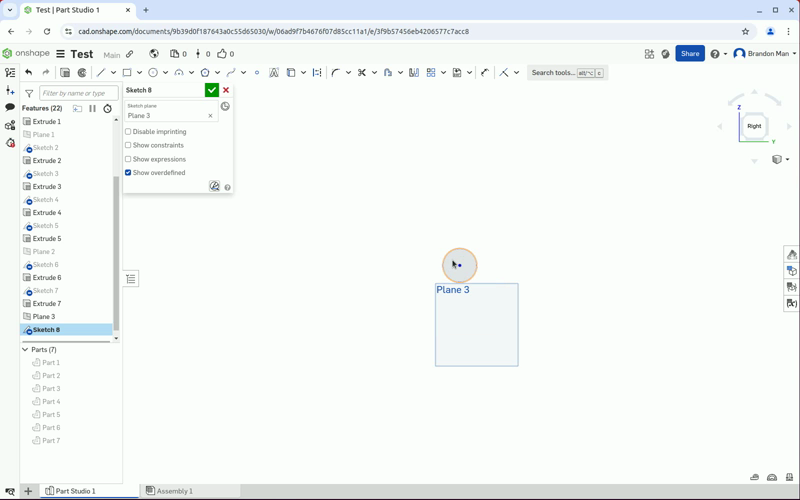
scroll(6)
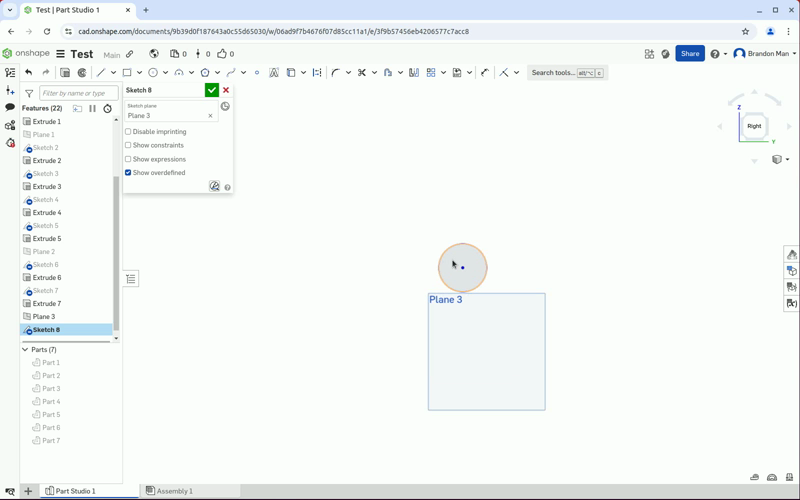
scroll(6)
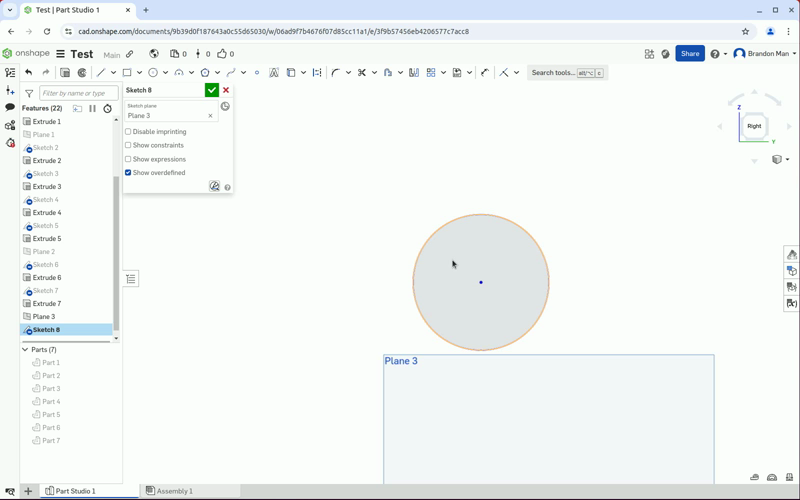
click(452, 259)
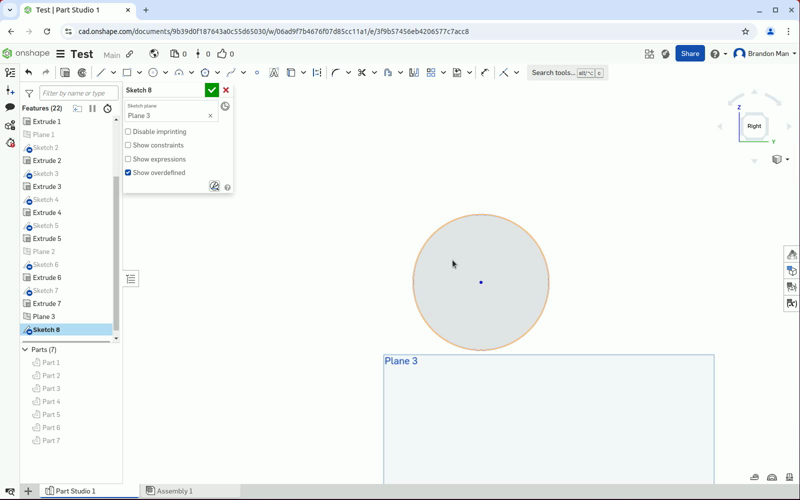
scroll(-6)
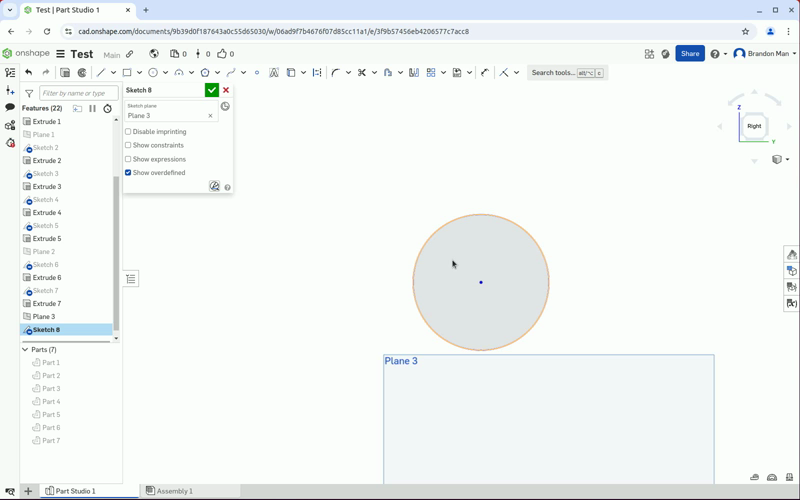
scroll(-6)
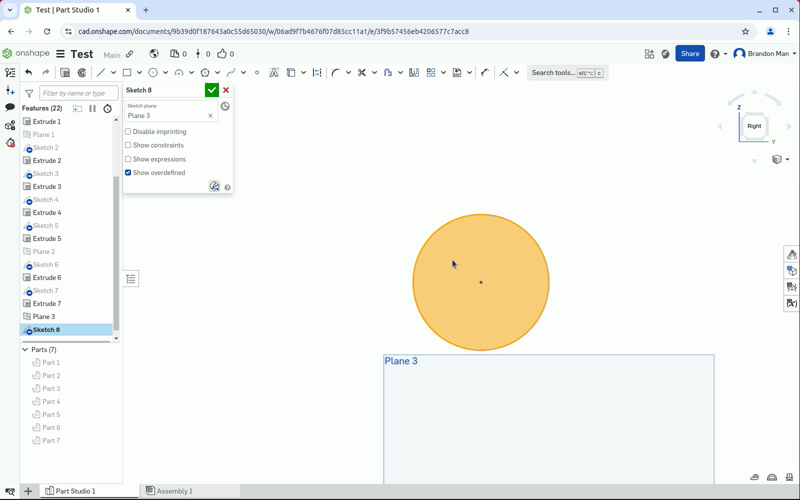
scroll(-6)
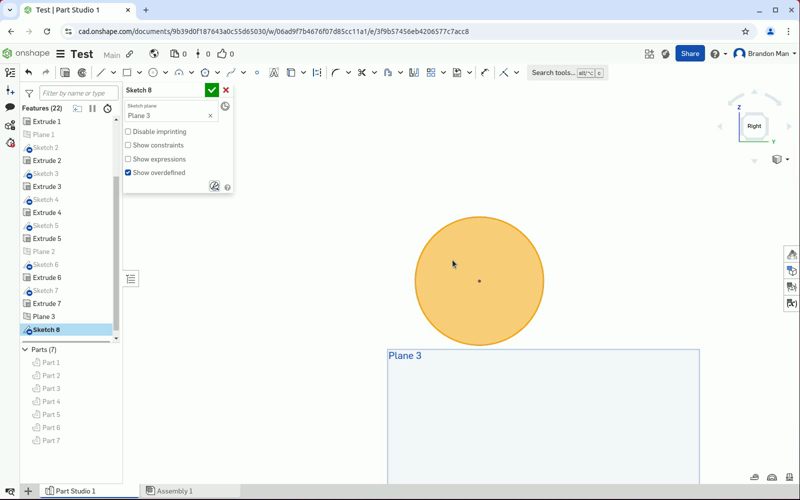
scroll(-6)
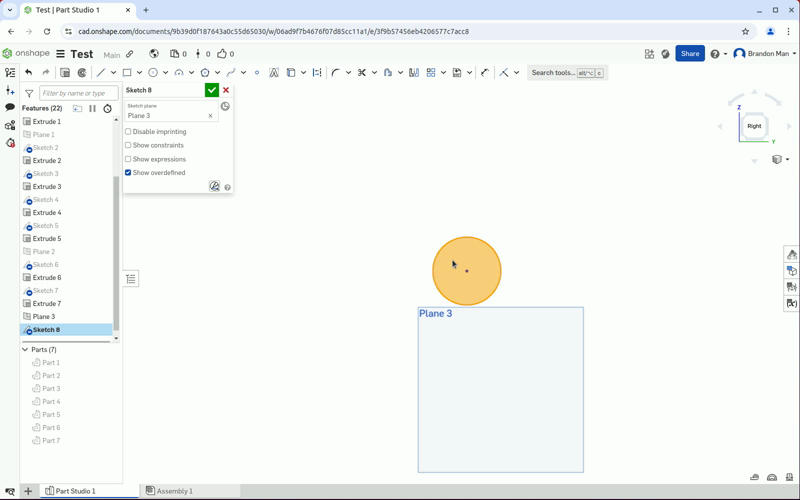
scroll(-6)
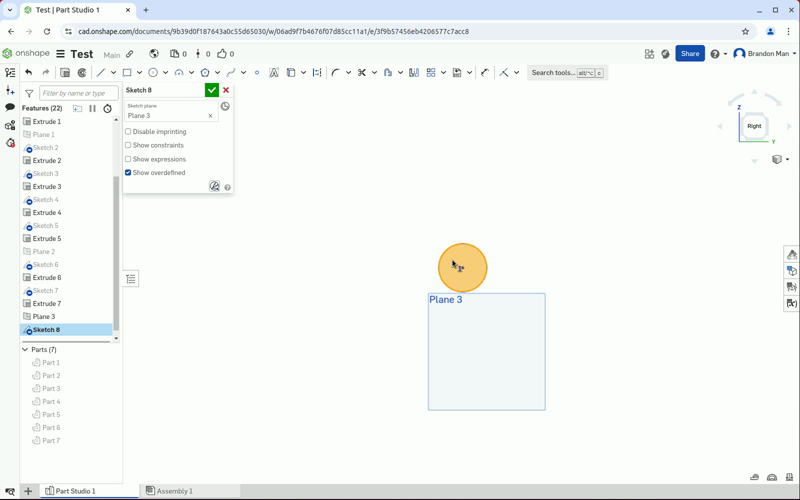
scroll(-6)
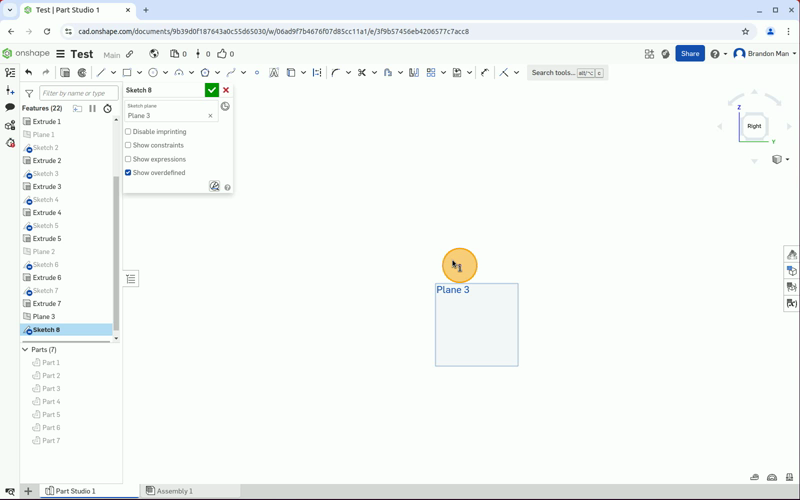
scroll(-6)
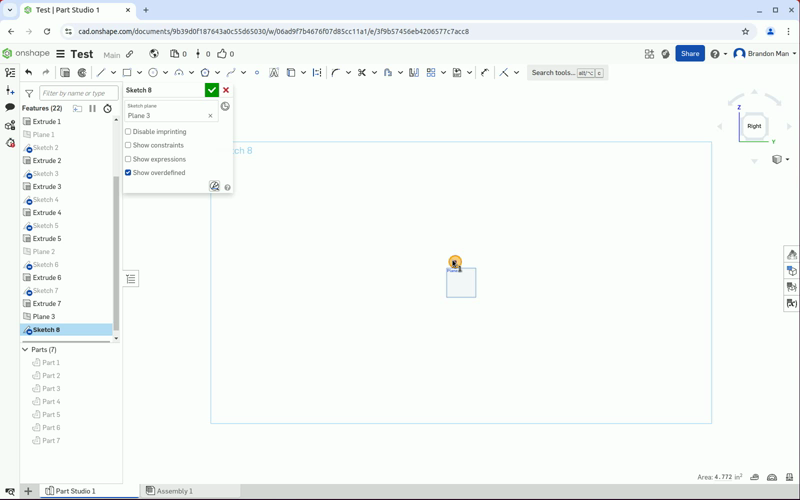
mouse_move(73, 352)
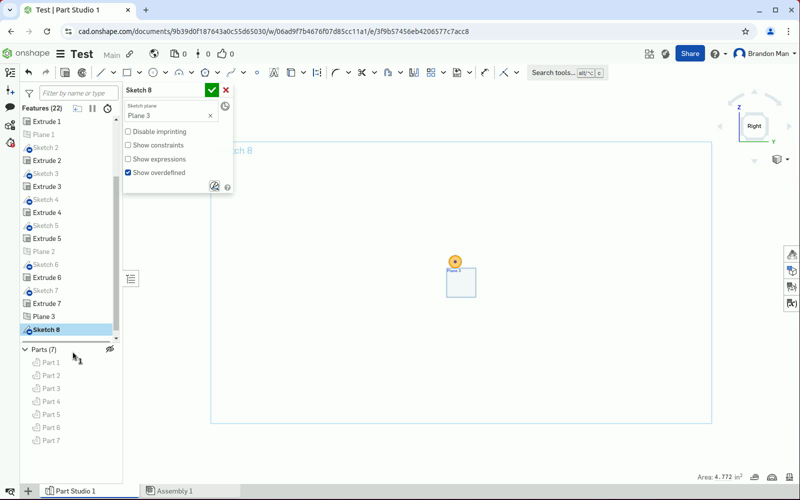
key(shift+y)
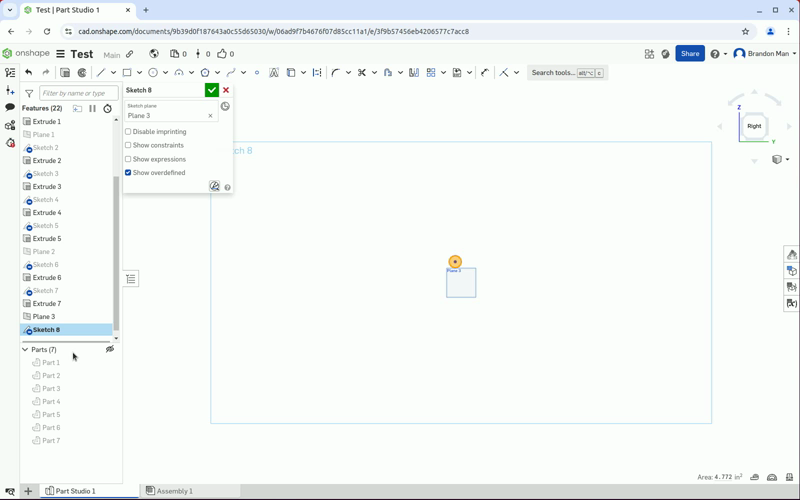
key(shift+e)
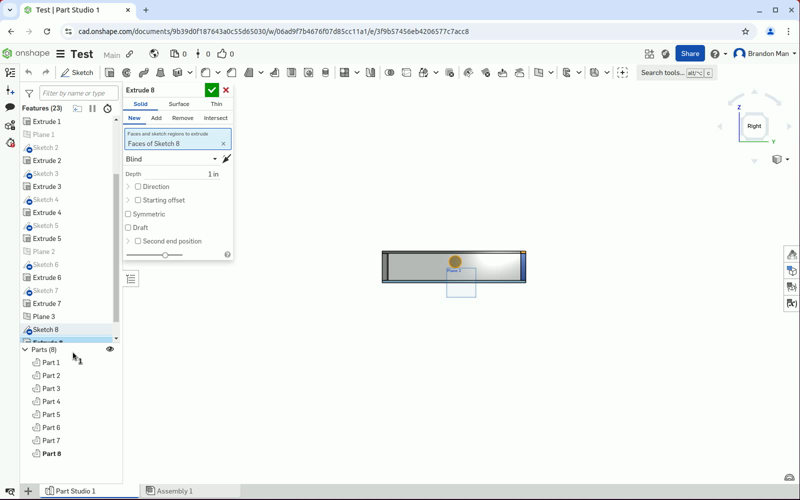
mouse_move(143, 106)
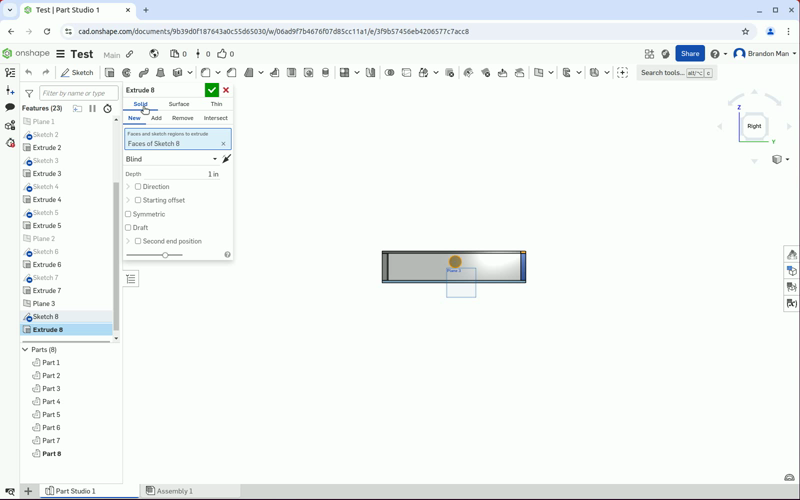
click(143, 106)
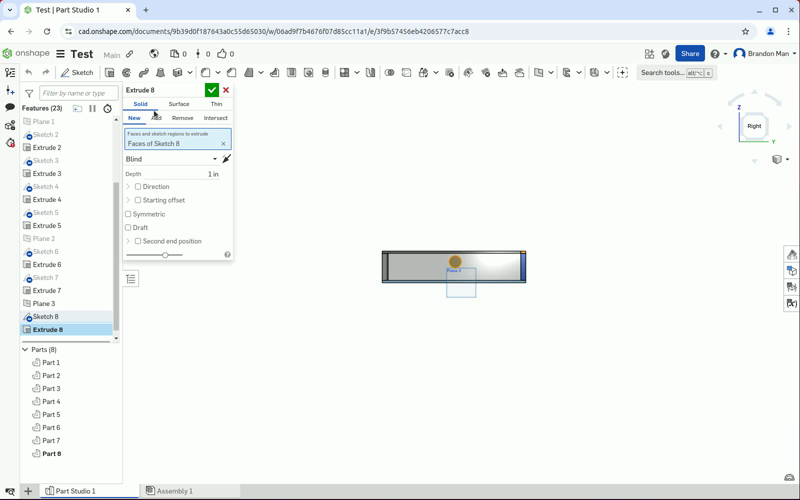
mouse_move(186, 120)
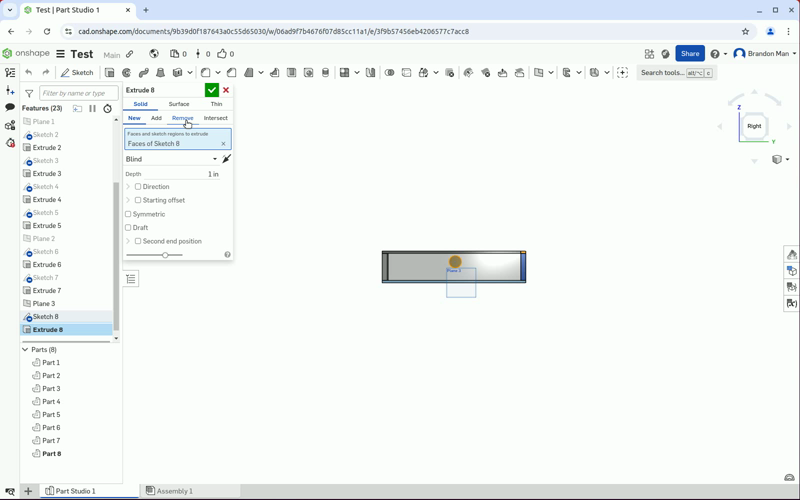
click(186, 120)
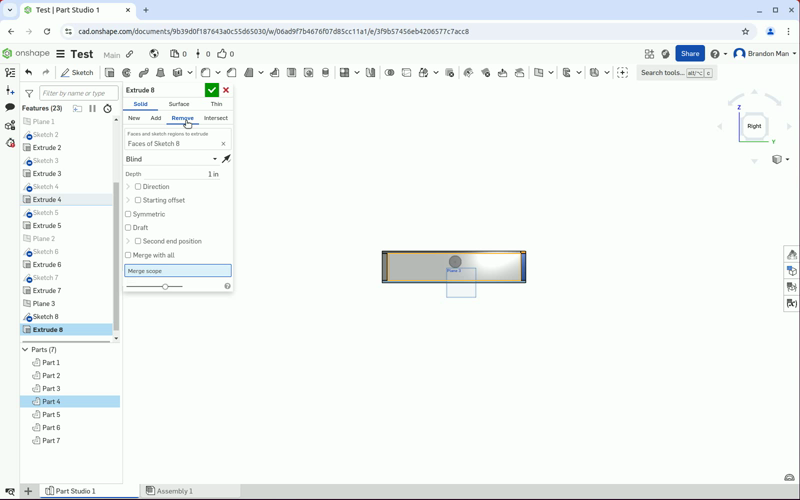
key(tab, 4)
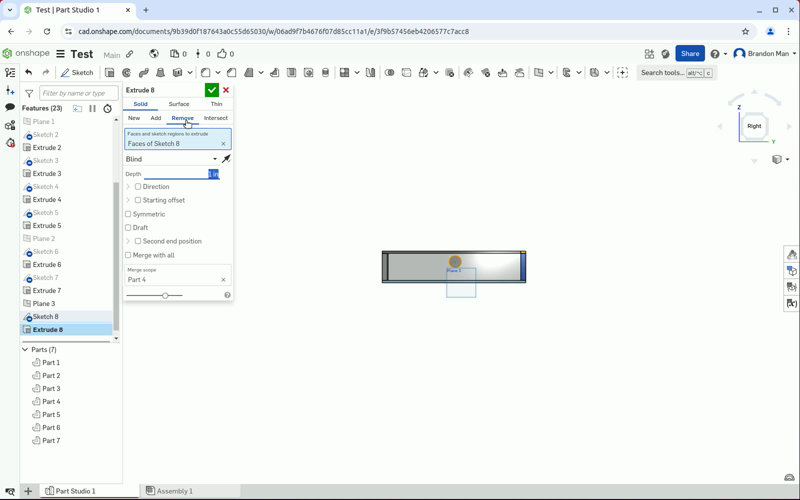
text(2.407)
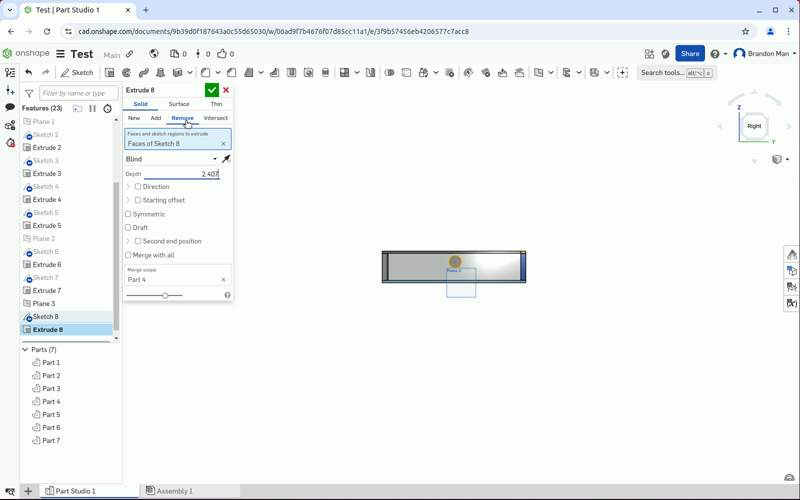
key(tab, 6)
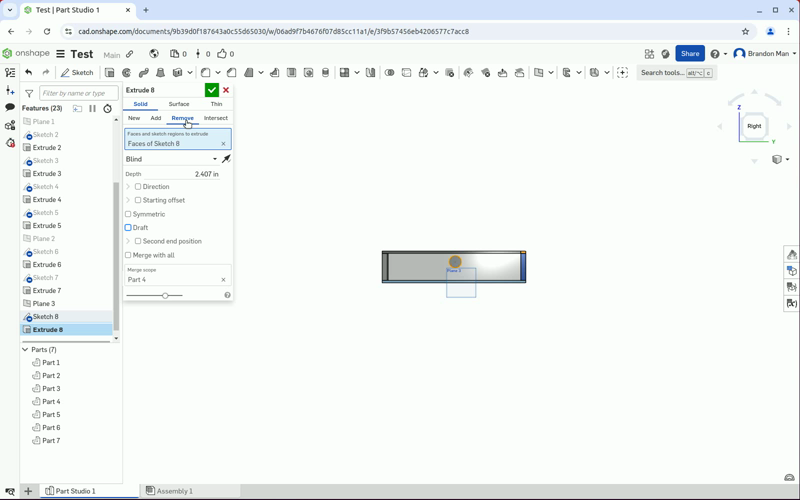
key(space)
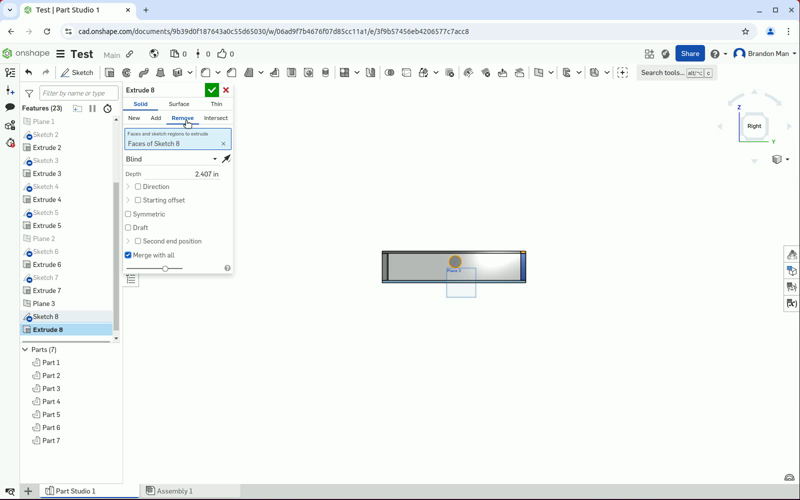
key(enter)
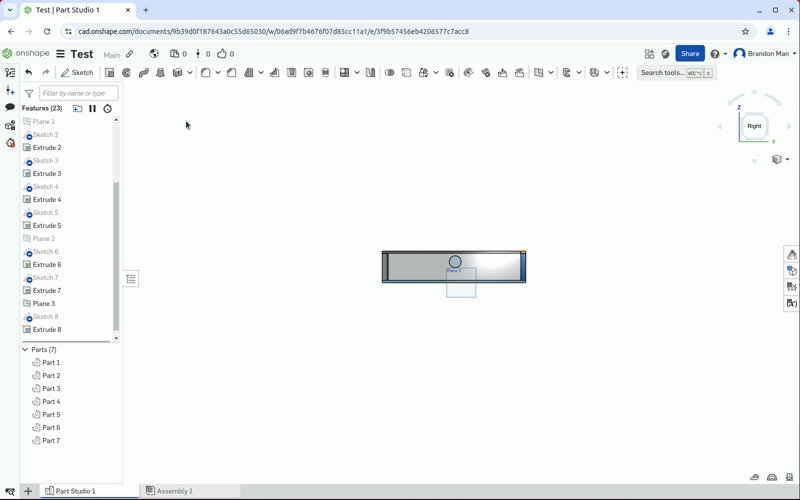
key(shift+h)
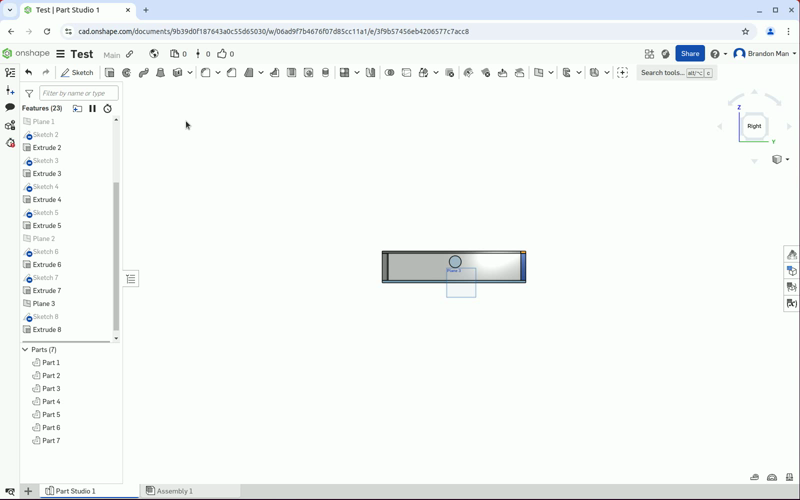
key(shift+h)
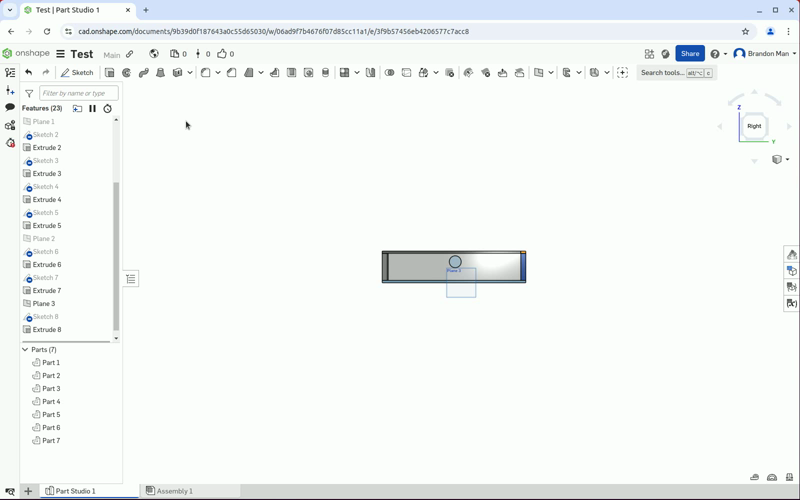
key(shift+7)
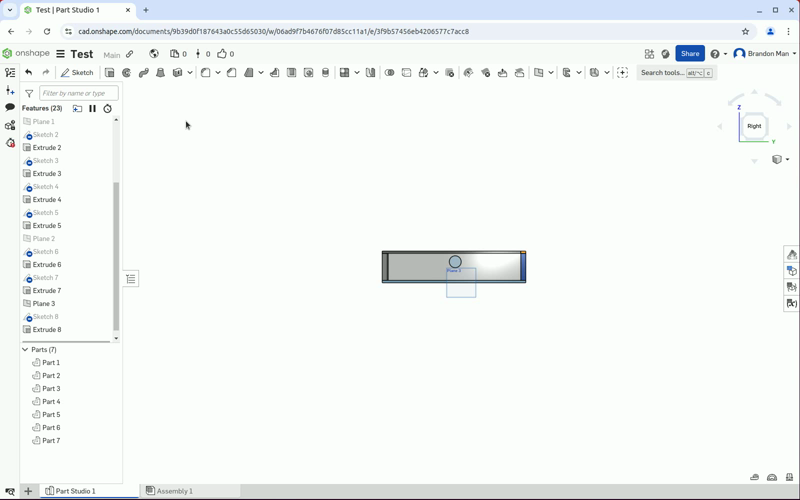
key(right, 2)
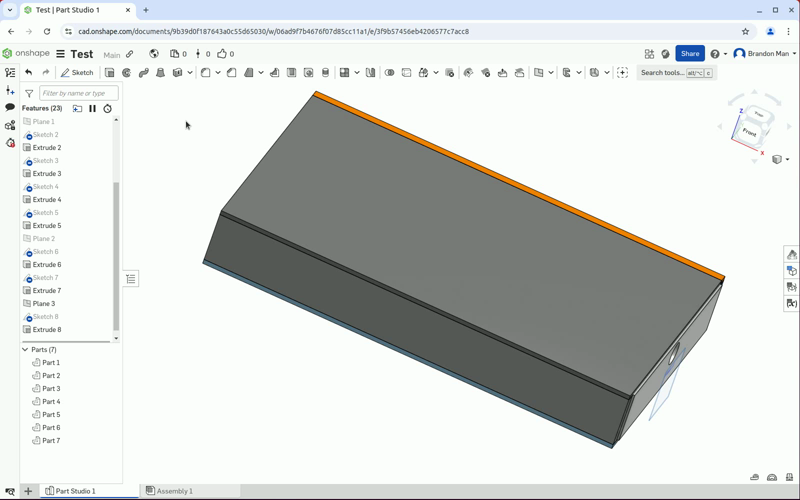
key(down, 2)
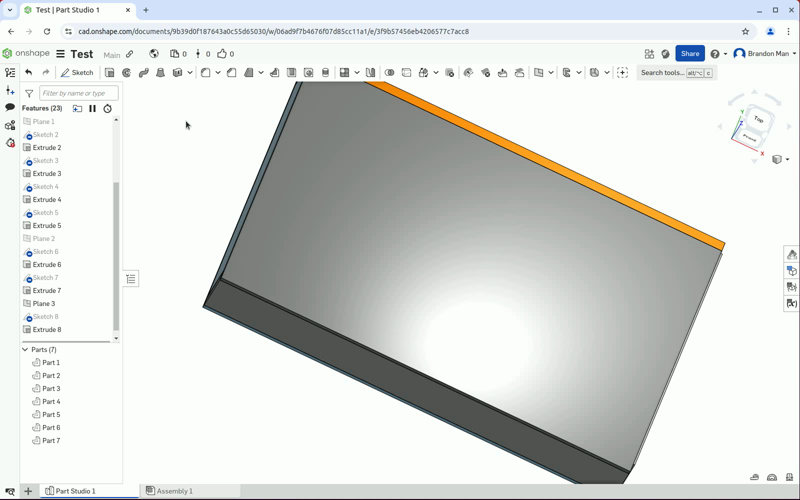
key(up, 2)
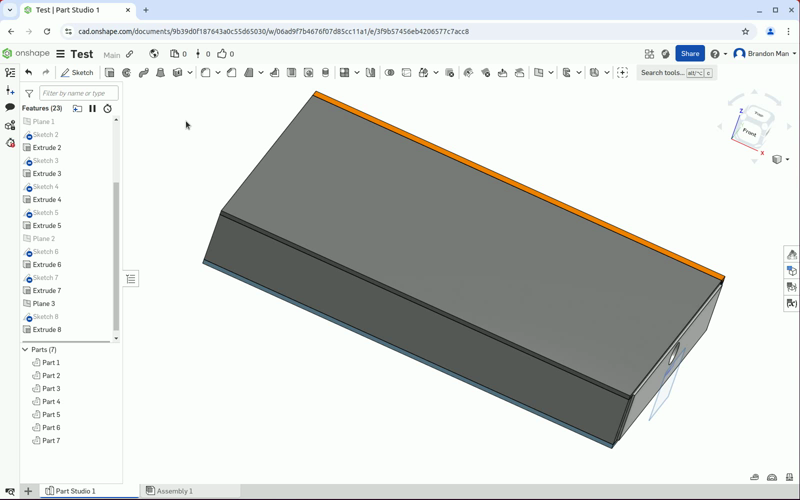
key(left, 2)
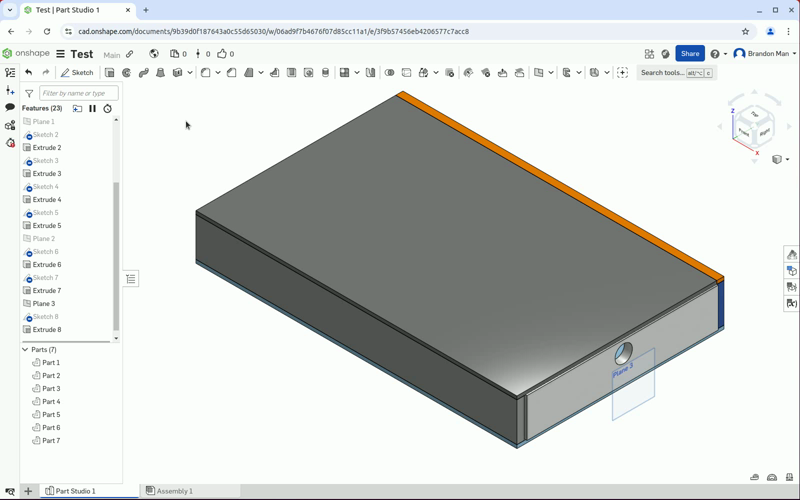
mouse_move(69, 98)
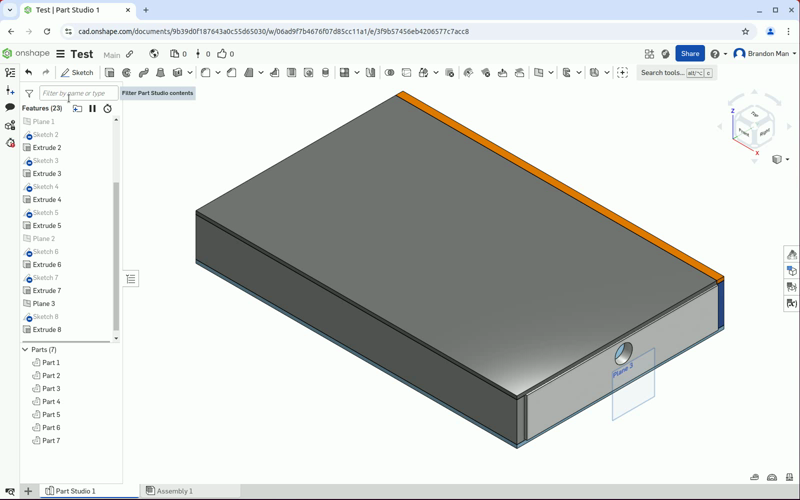
click(69, 98)